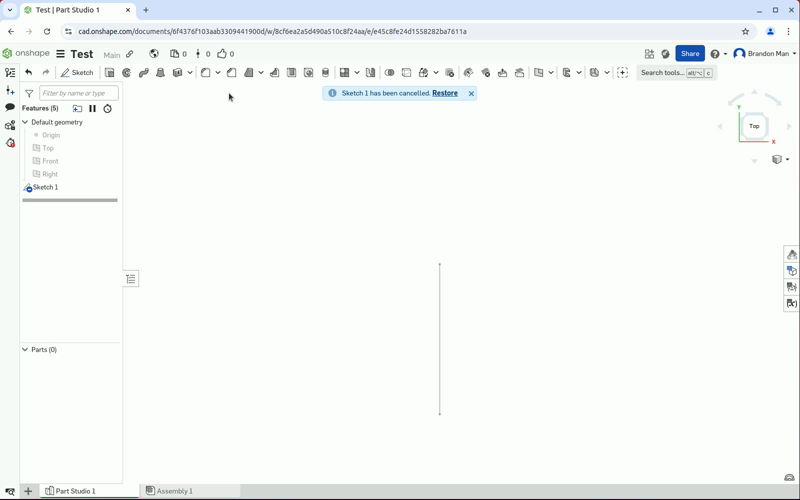
key(shift+h)
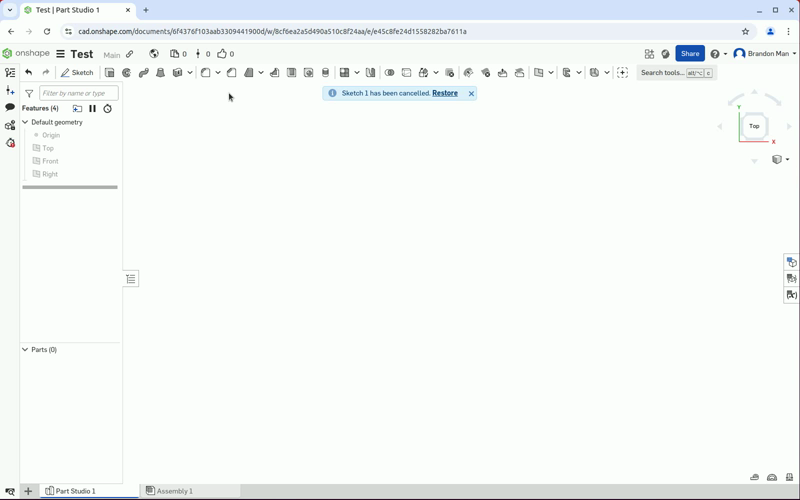
mouse_move(73, 352)
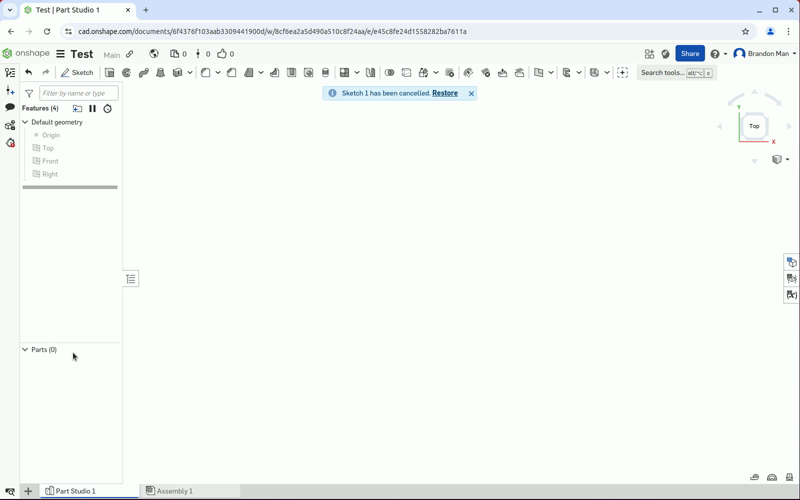
key(y)
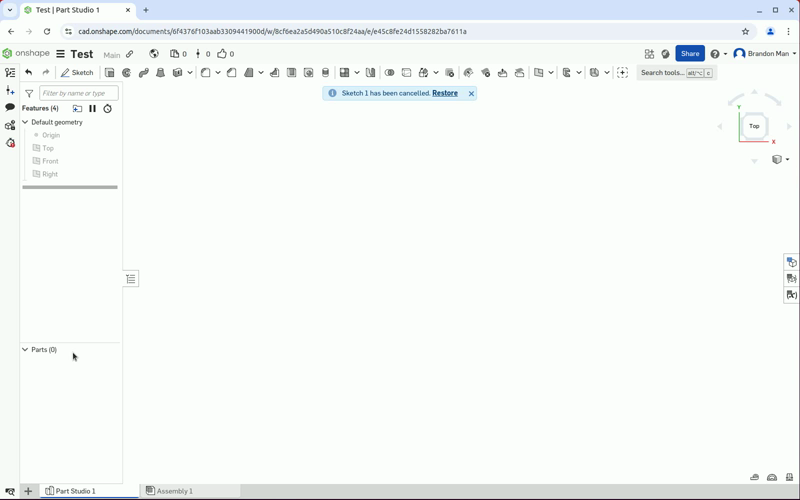
key(shift+p)
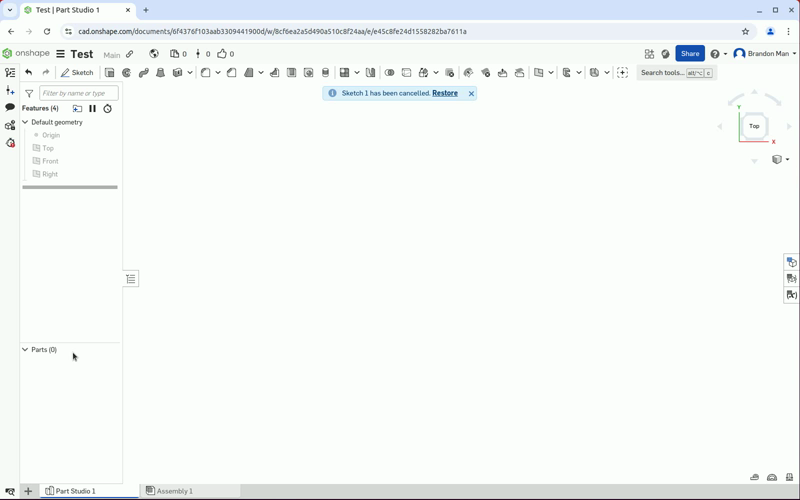
key(space)
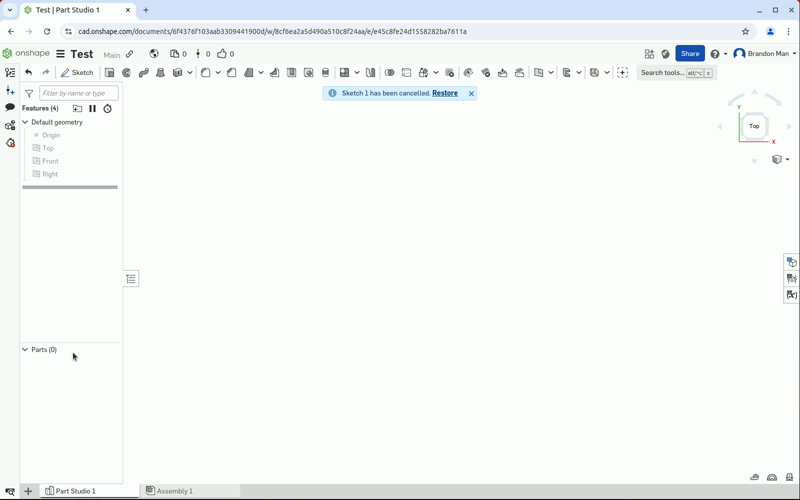
key_down(shift)
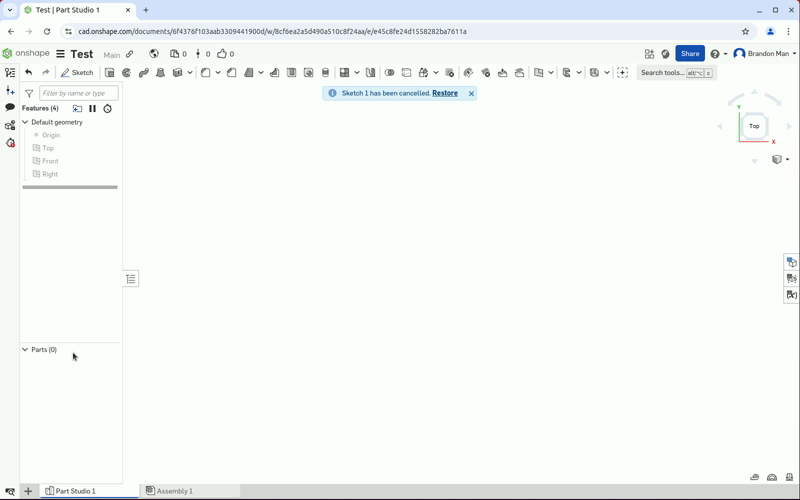
key(up)
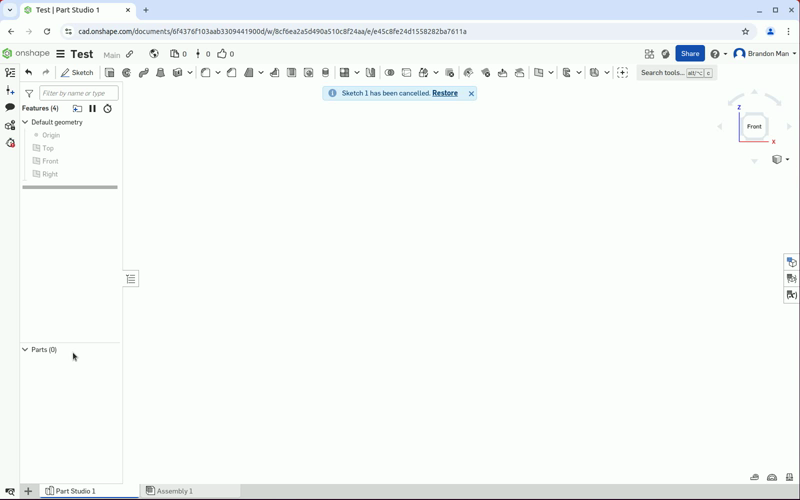
key_up(shift)
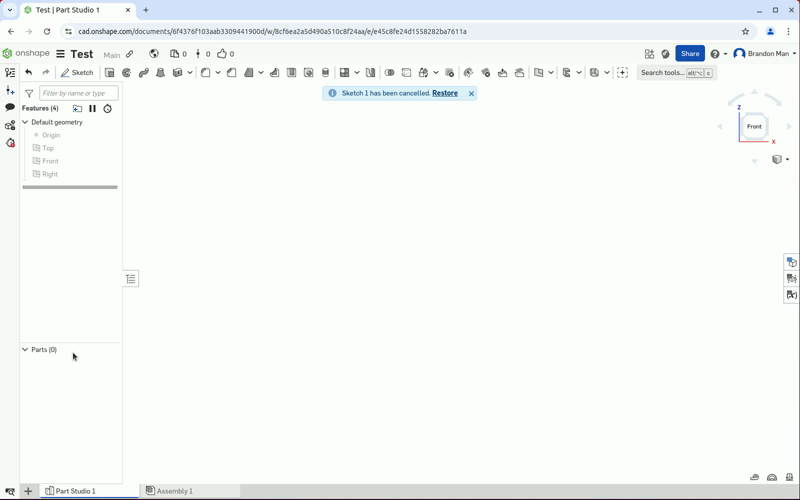
mouse_move(73, 352)
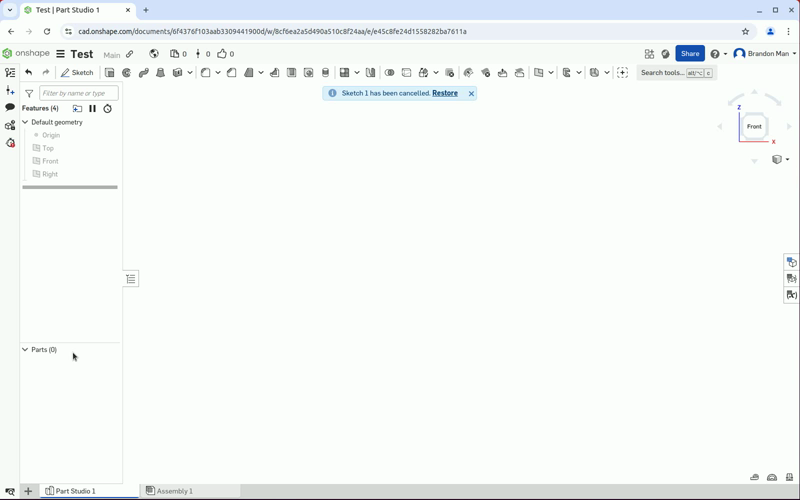
key(shift+y)
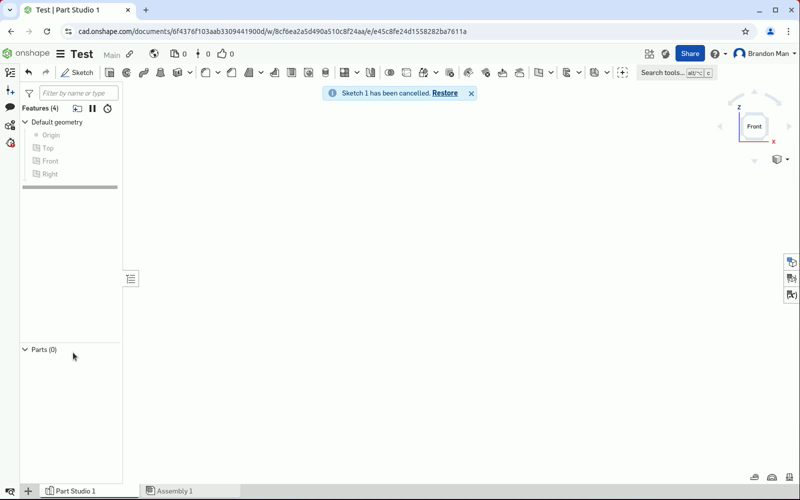
key(shift+s)
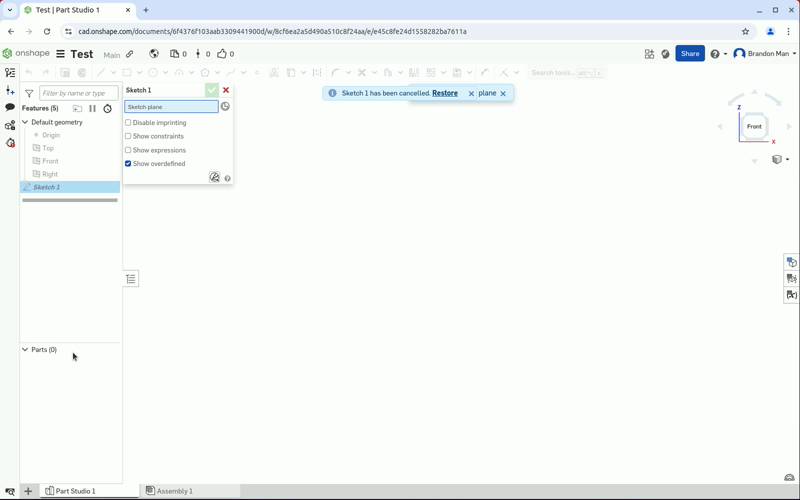
mouse_move(73, 163)
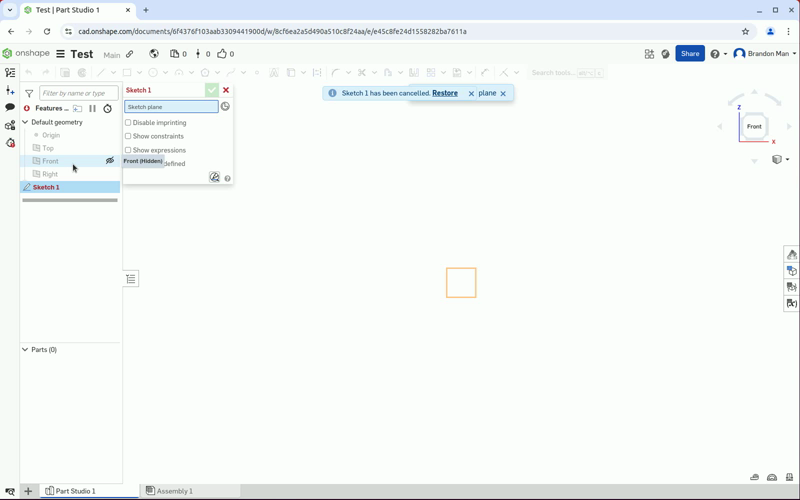
click(73, 163)
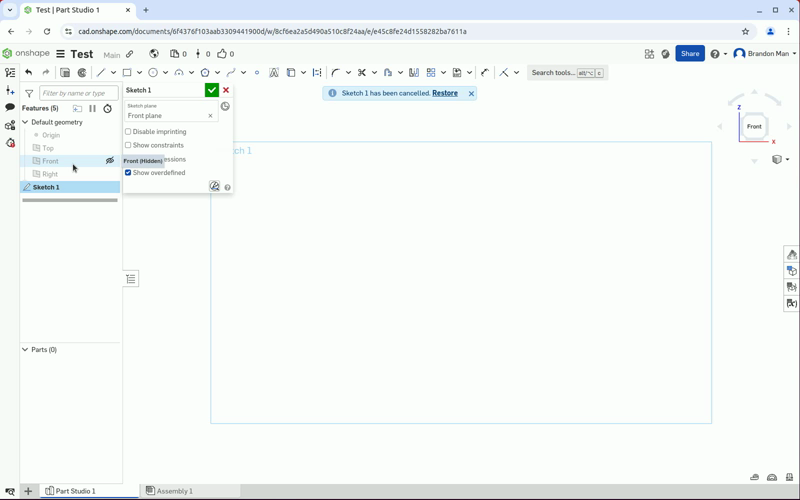
mouse_move(73, 352)
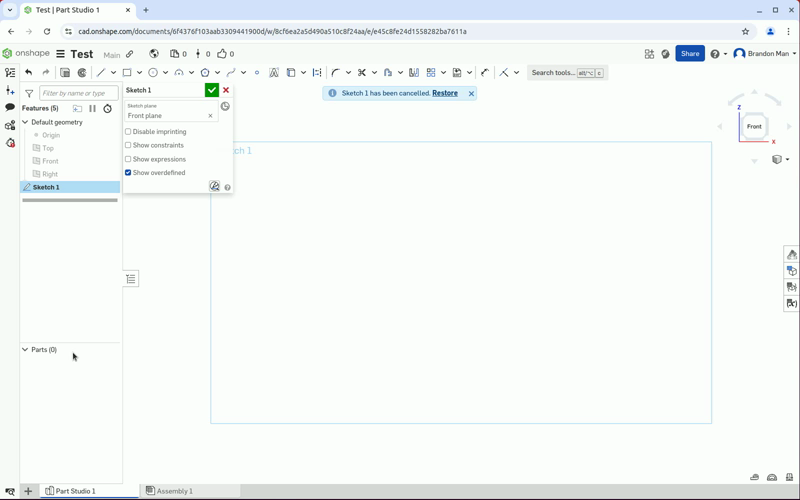
key(y)
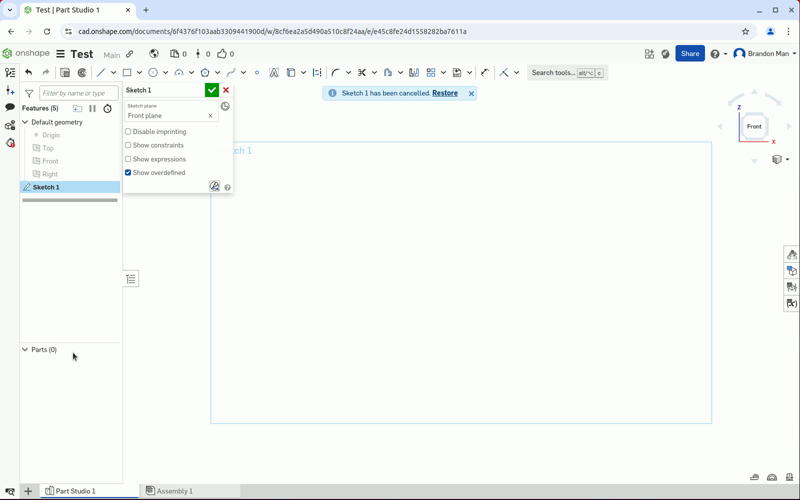
key(c)
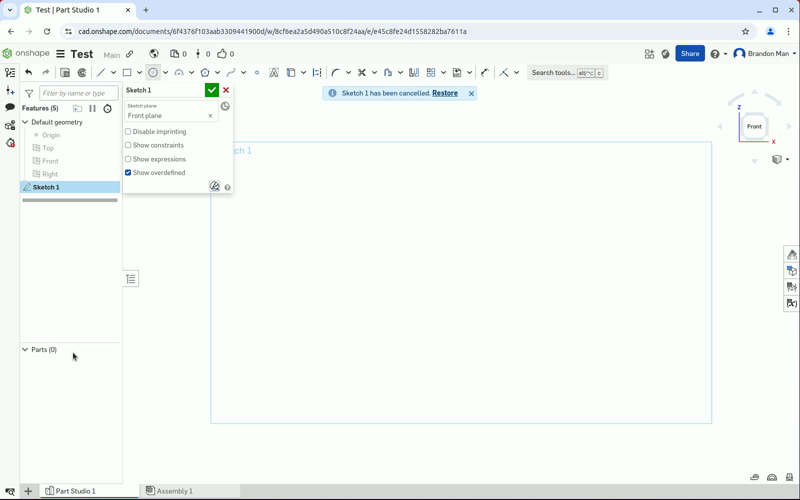
key_down(shift)
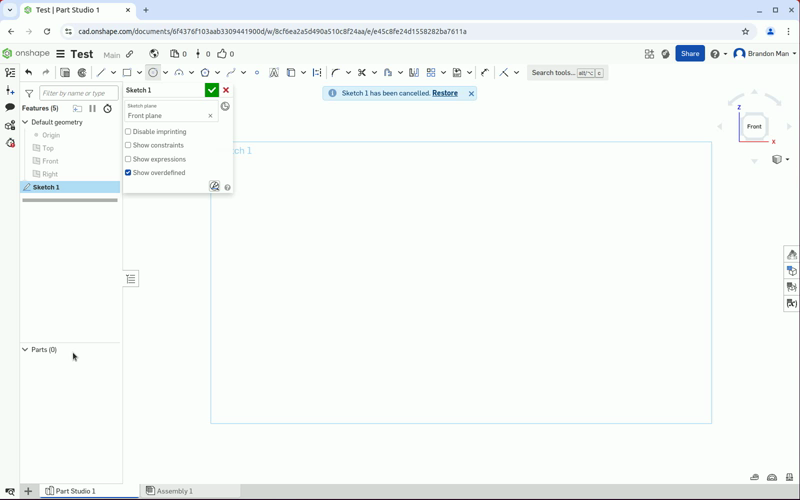
mouse_move(460, 282)
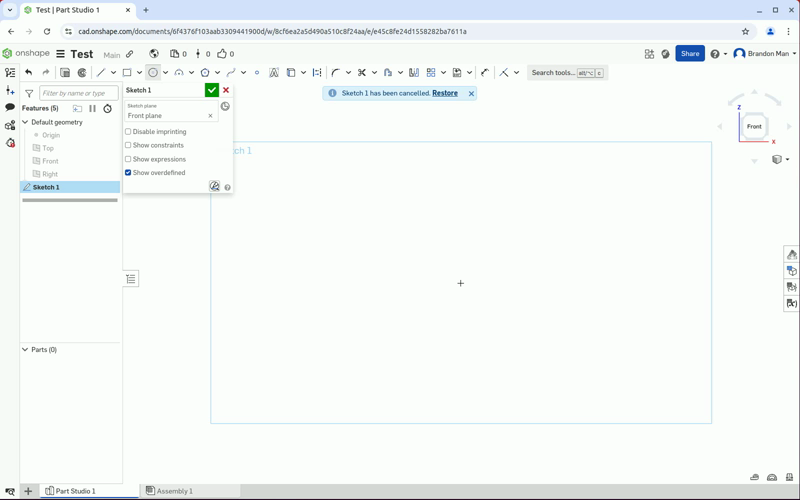
click(460, 282)
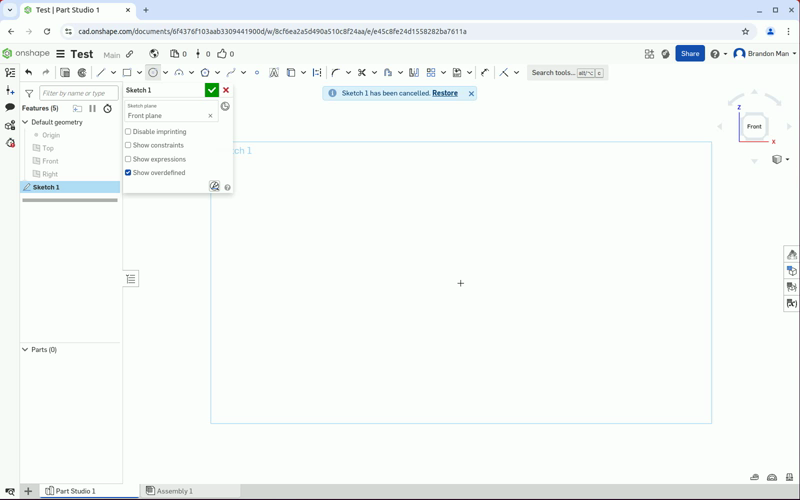
key_up(shift)
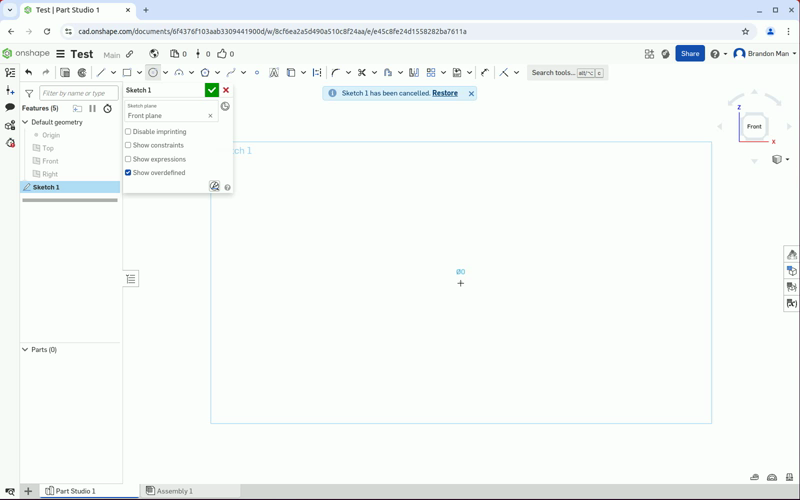
mouse_move(505, 282)
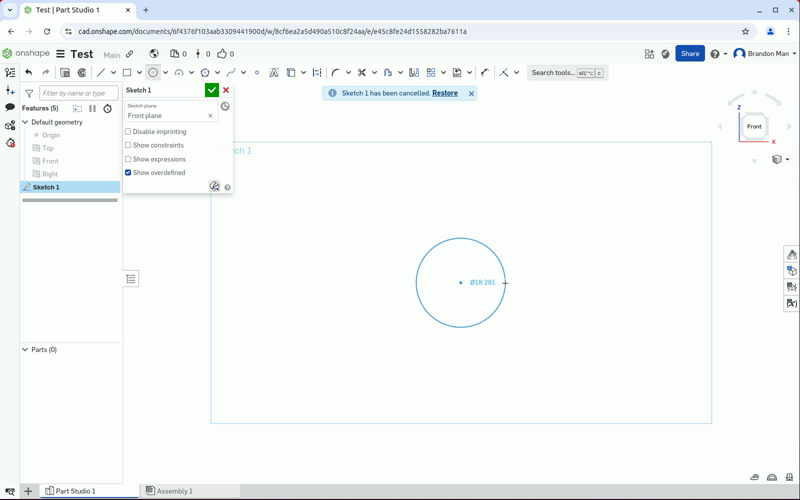
click(505, 282)
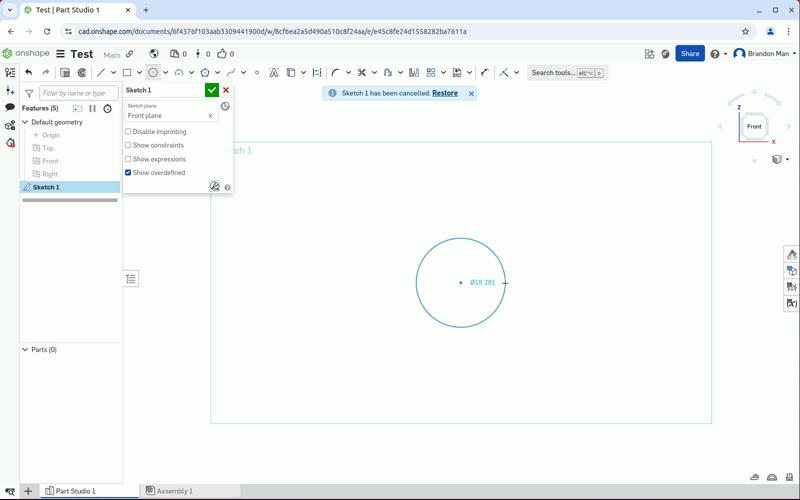
key(esc)
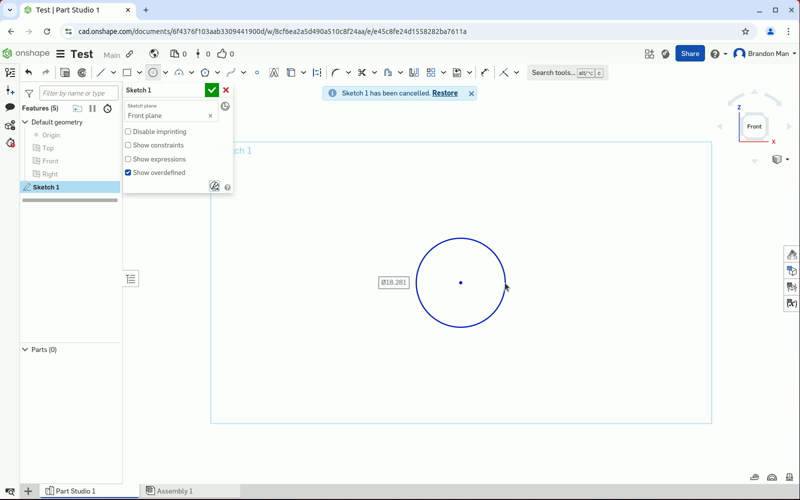
key(l)
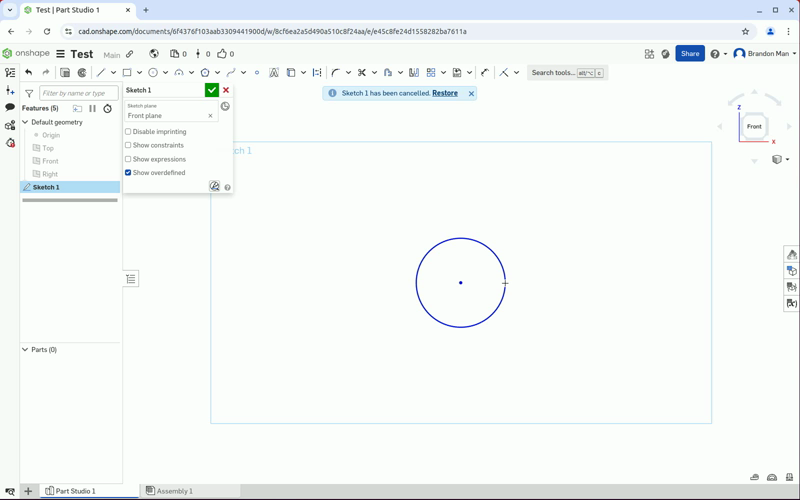
key_down(shift)
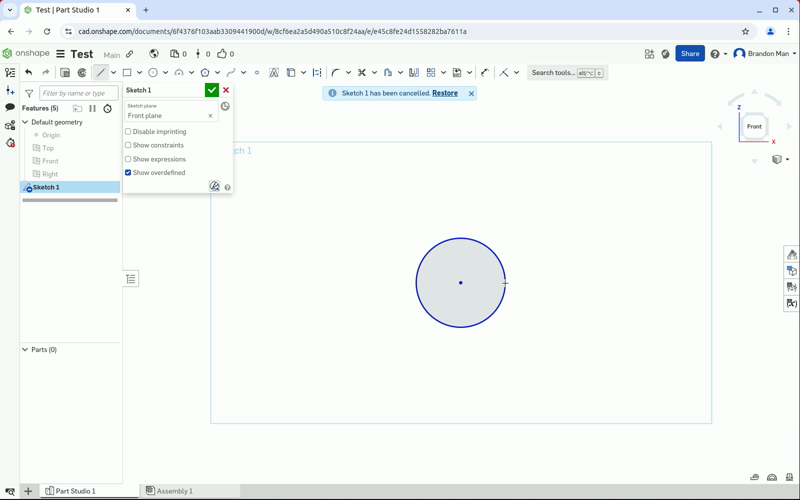
mouse_move(431, 290)
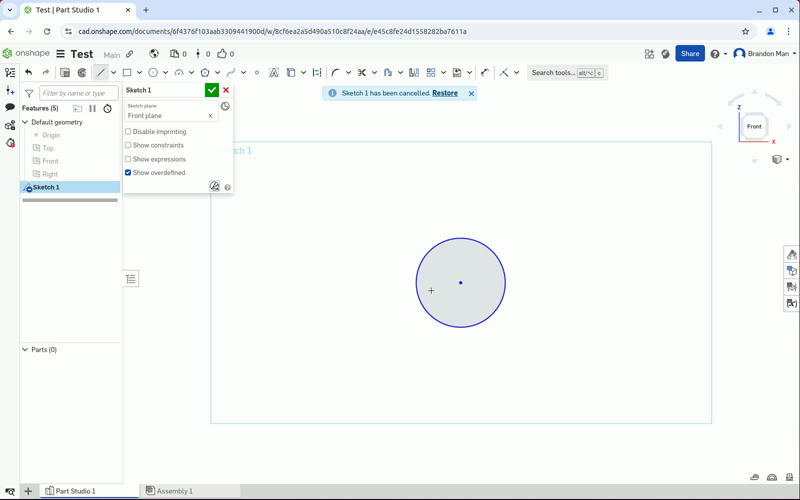
click(431, 290)
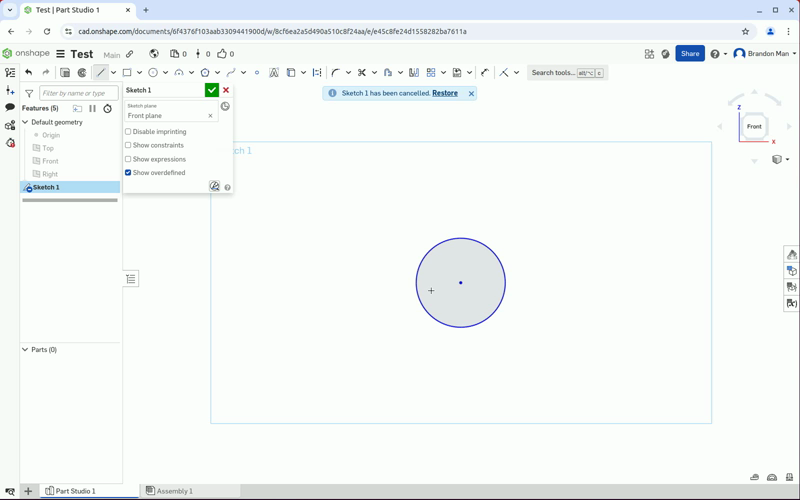
key_up(shift)
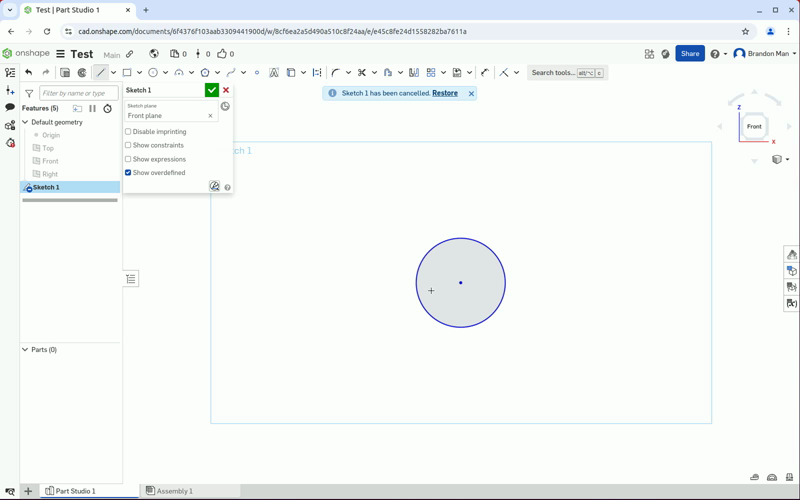
key_down(shift)
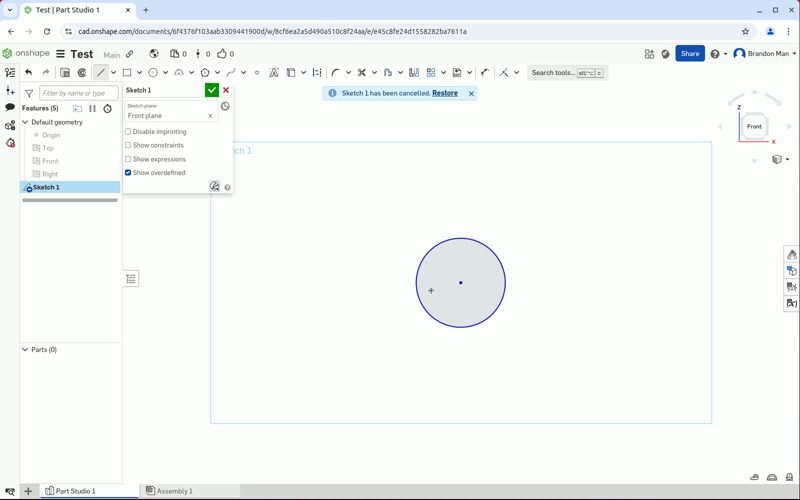
mouse_move(461, 290)
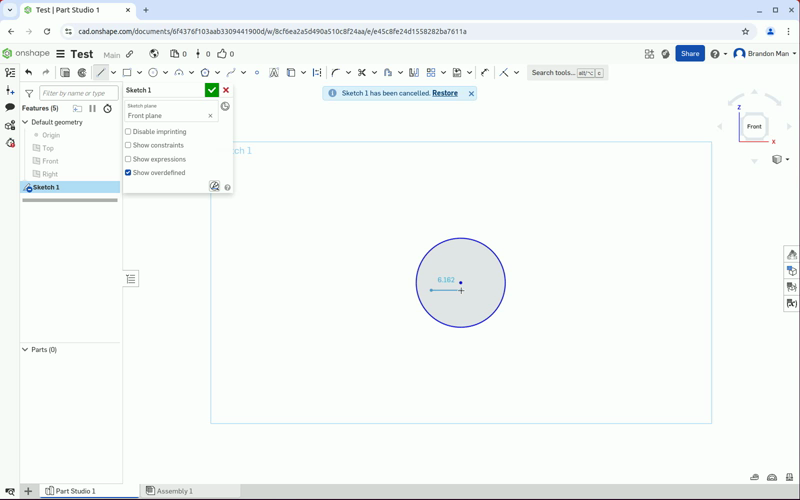
mouse_move(439, 290)
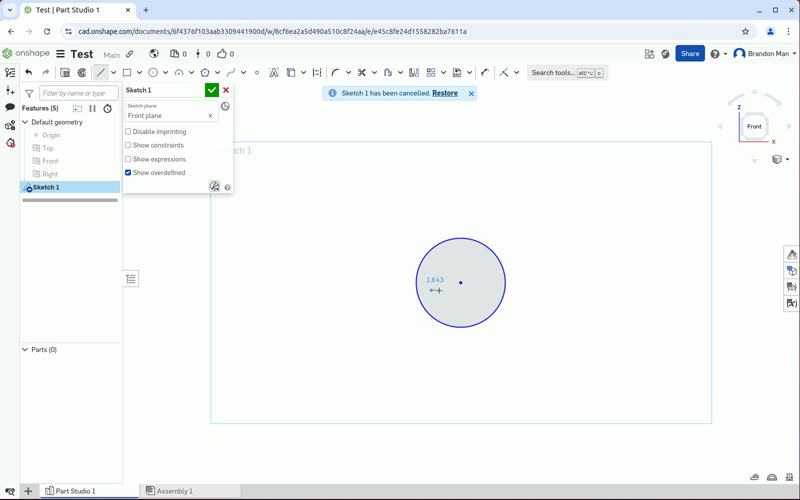
click(439, 290)
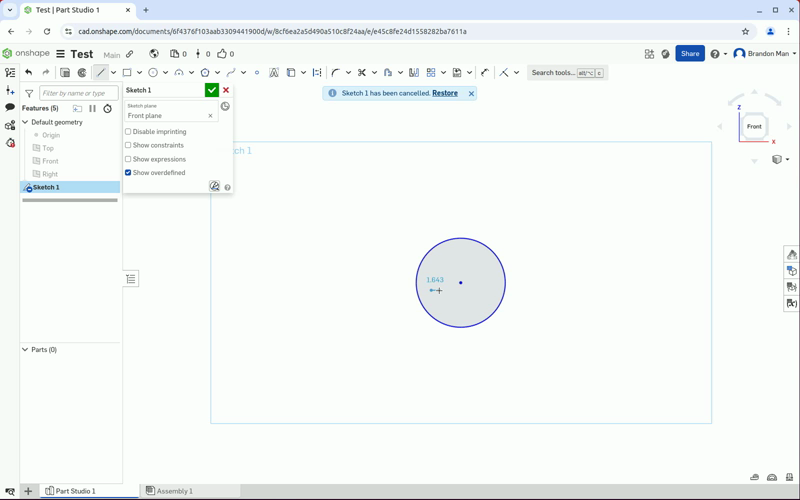
key_up(shift)
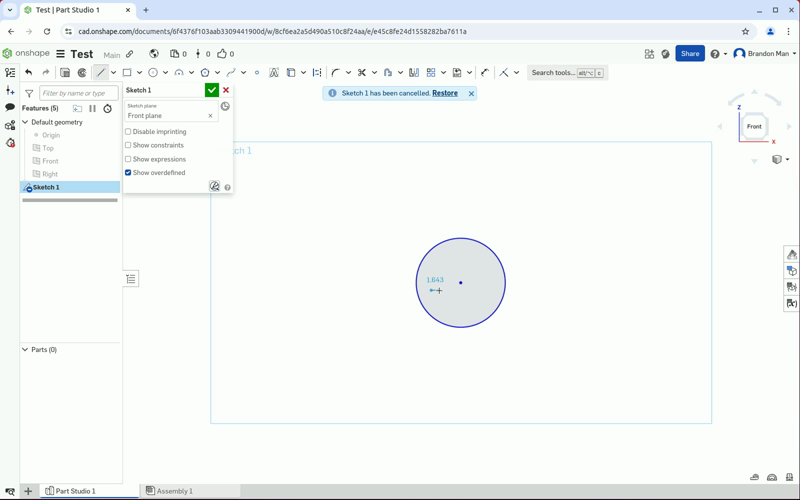
key(esc)
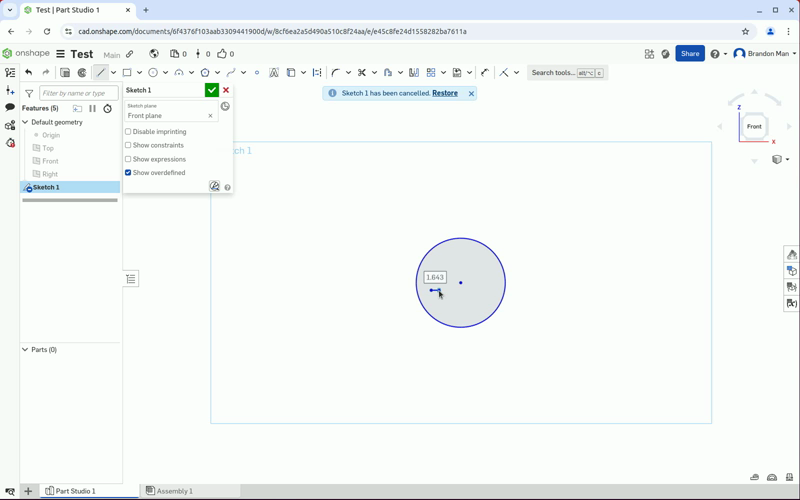
key(a)
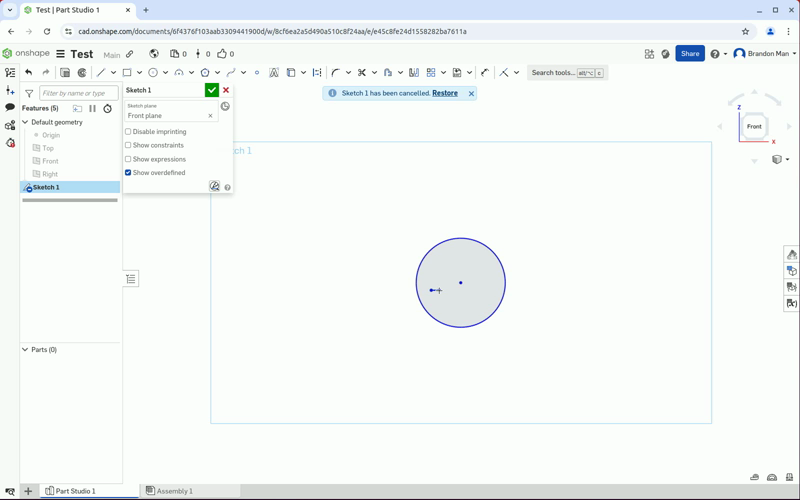
mouse_move(439, 290)
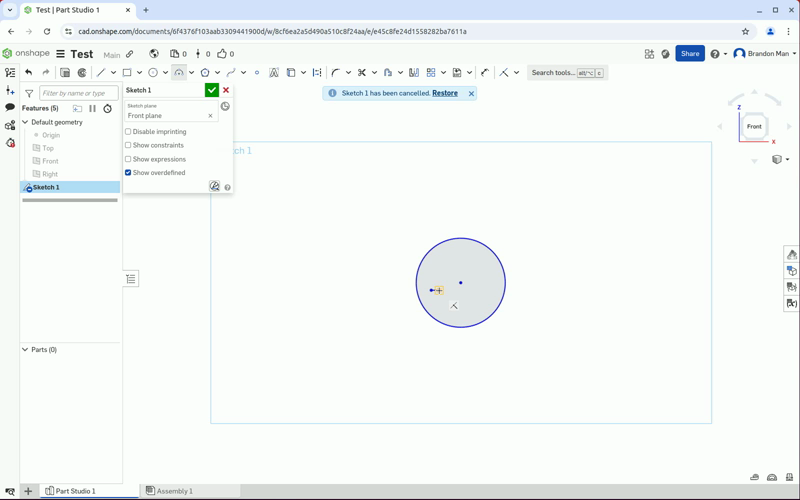
click(439, 290)
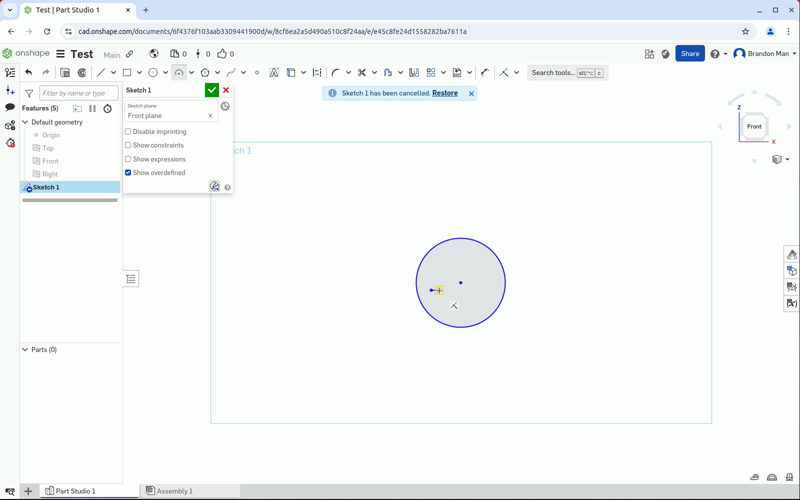
key_down(shift)
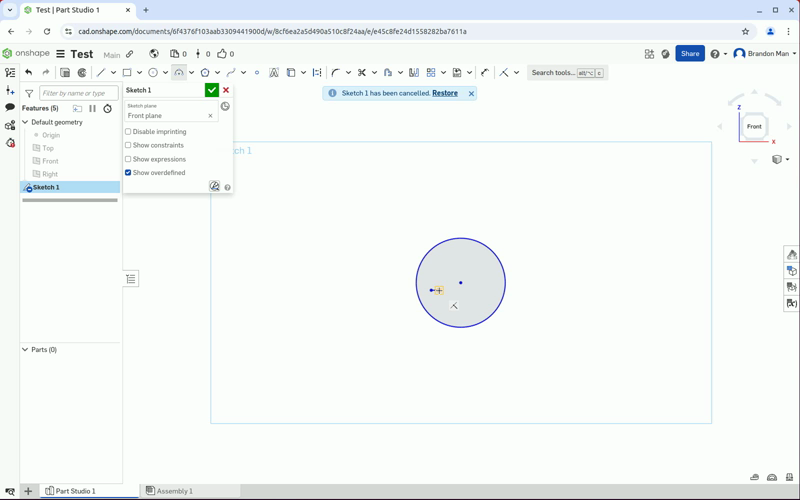
mouse_move(481, 290)
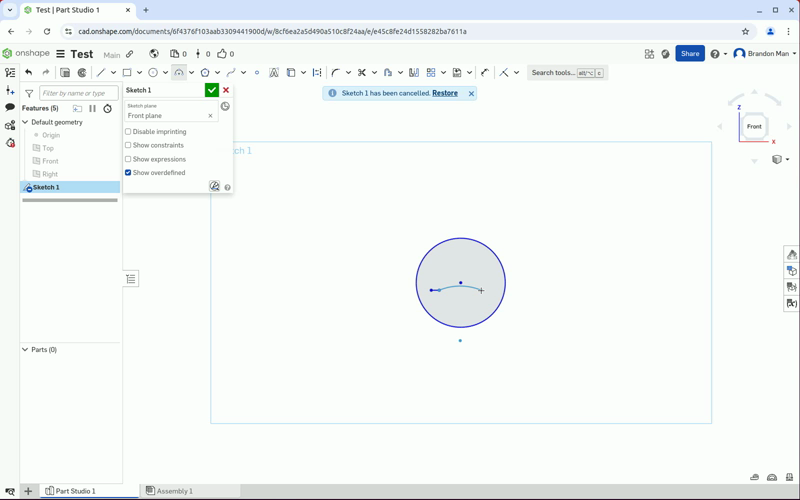
click(481, 290)
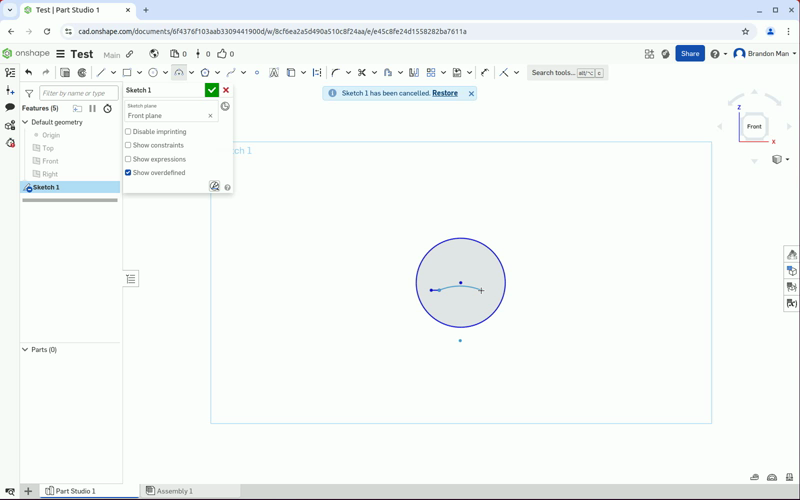
mouse_move(460, 305)
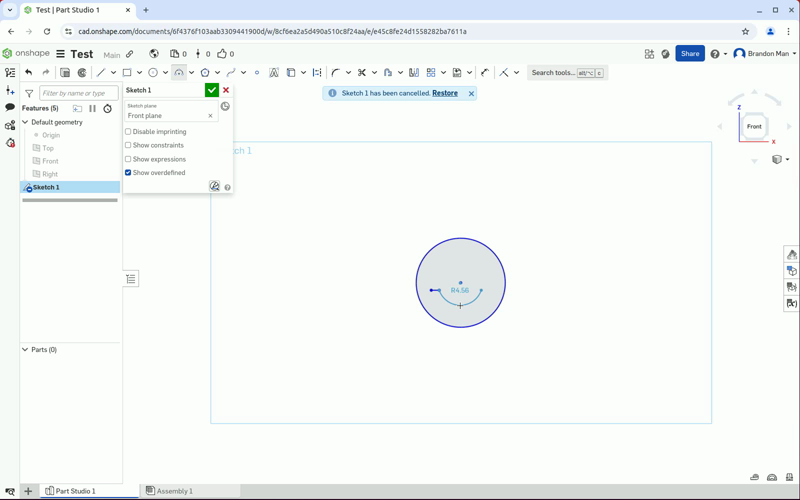
click(460, 305)
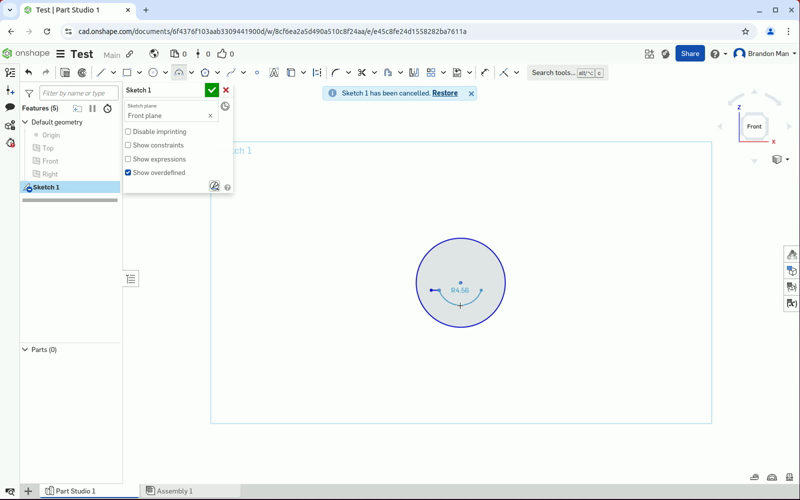
key_up(shift)
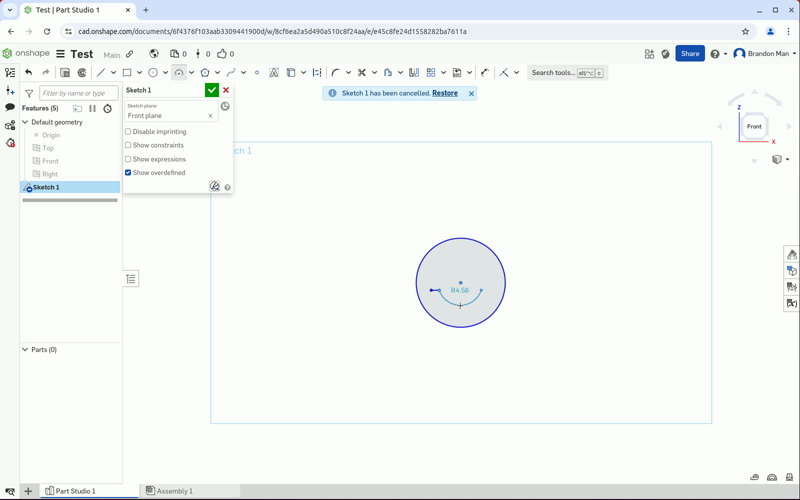
key(esc)
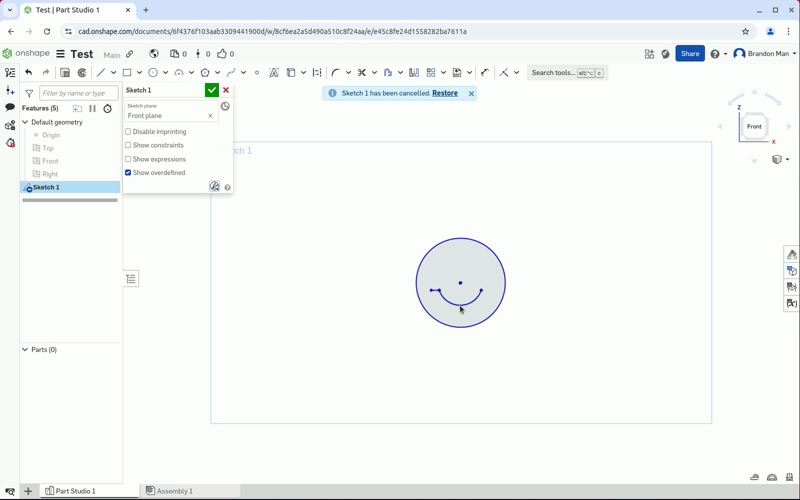
key(l)
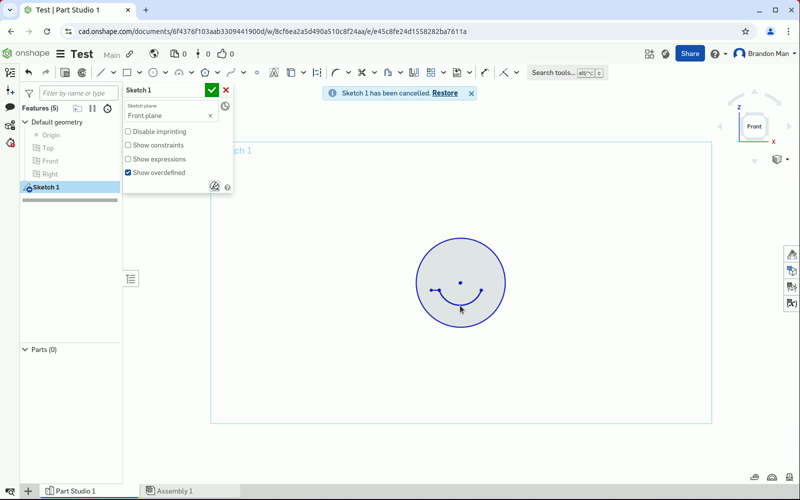
mouse_move(481, 290)
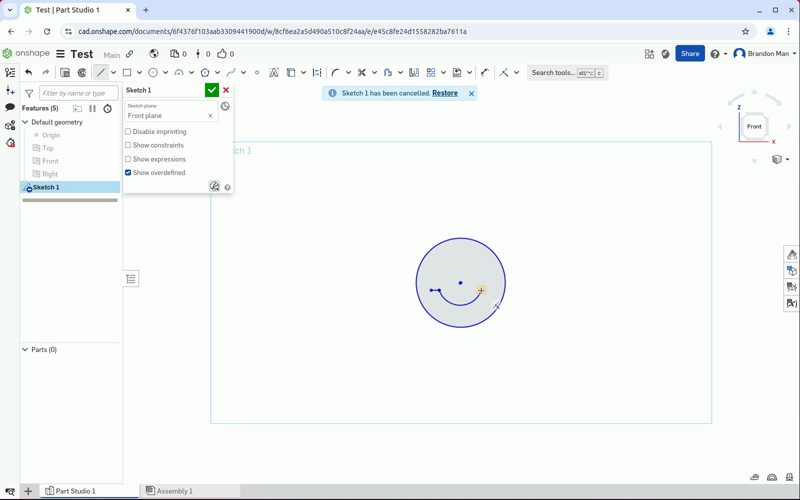
click(481, 290)
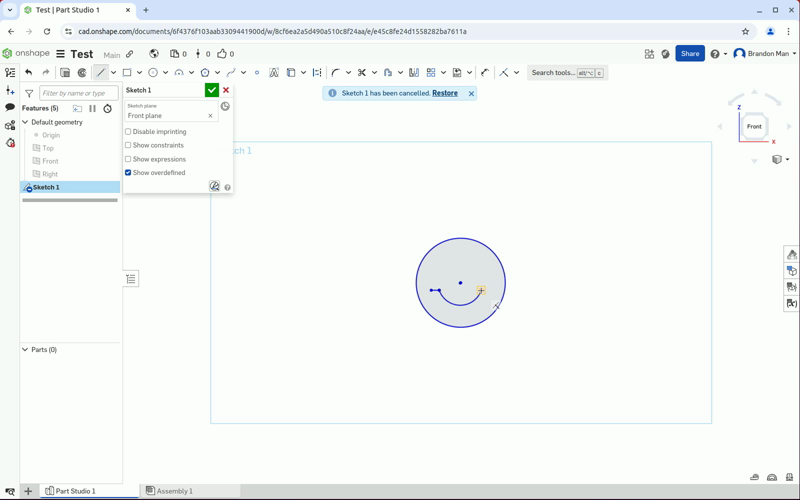
key_down(shift)
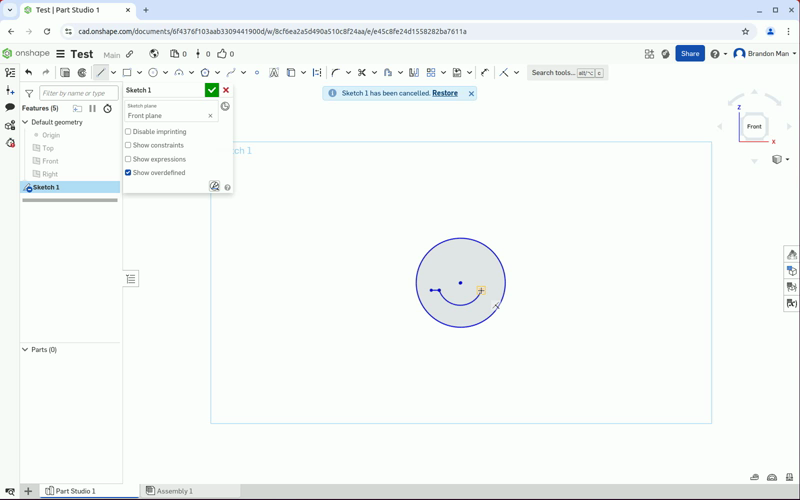
mouse_move(511, 290)
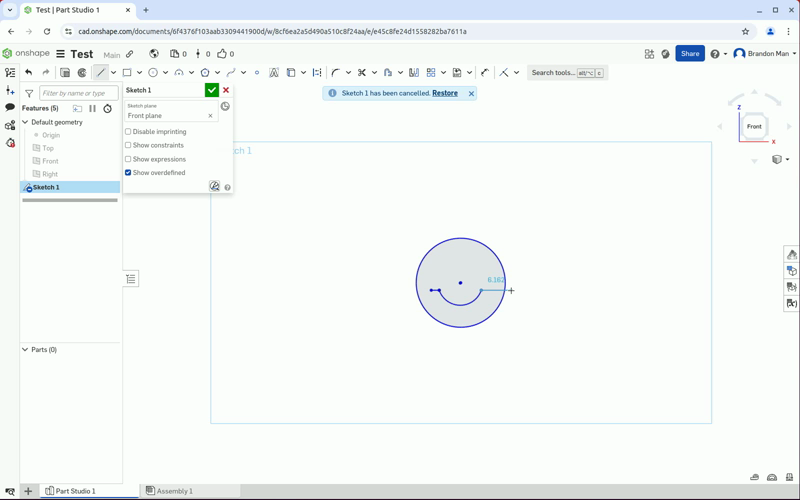
mouse_move(489, 290)
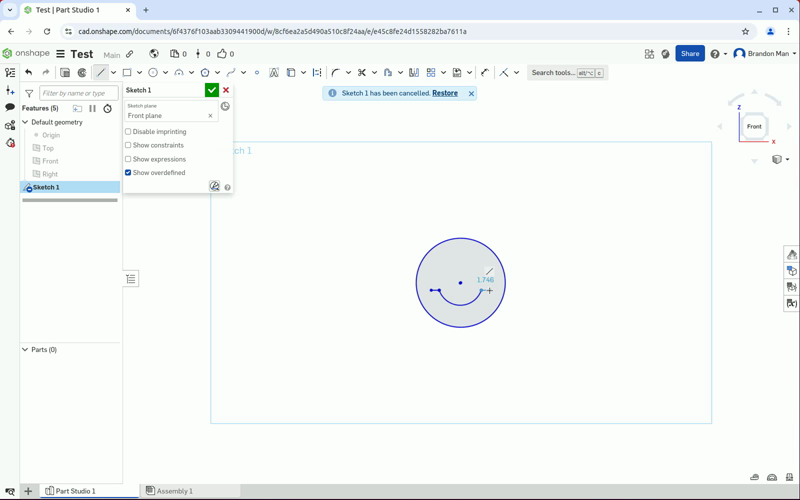
click(489, 290)
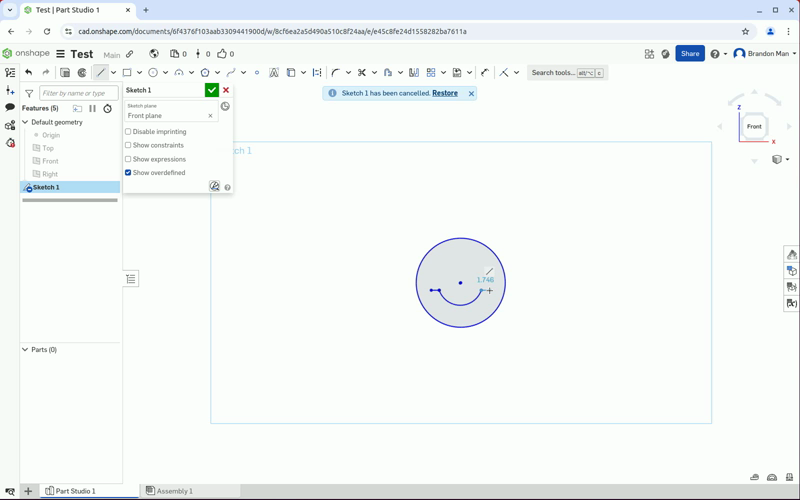
key_up(shift)
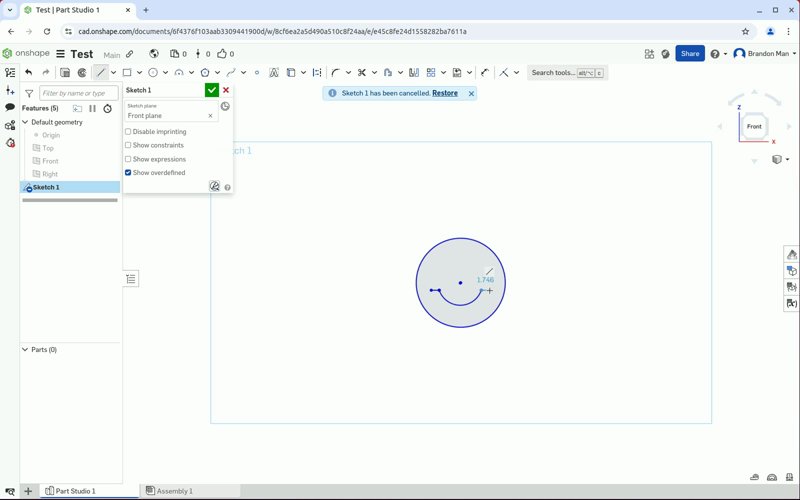
key_down(shift)
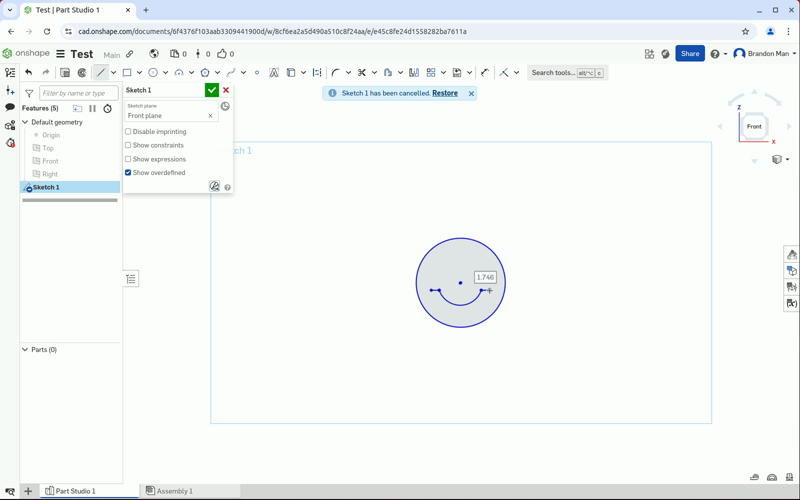
mouse_move(519, 290)
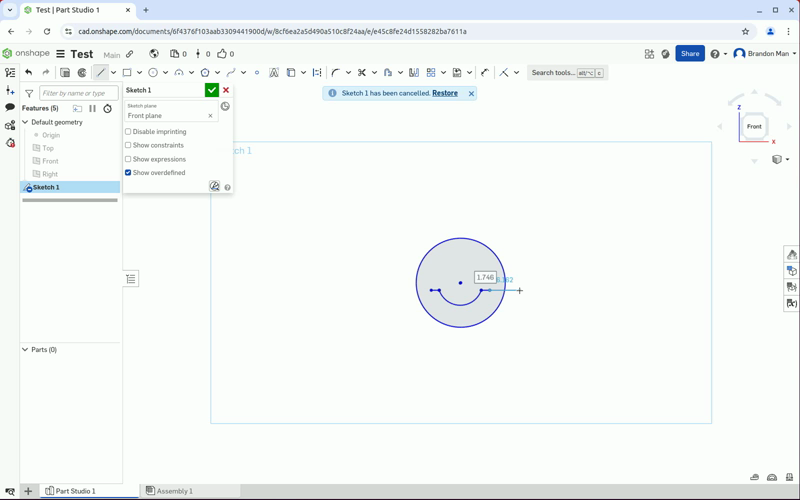
mouse_move(489, 275)
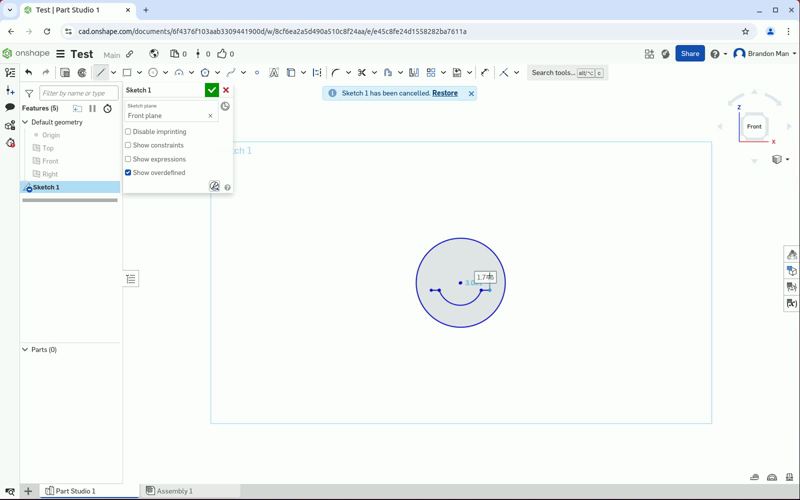
click(489, 275)
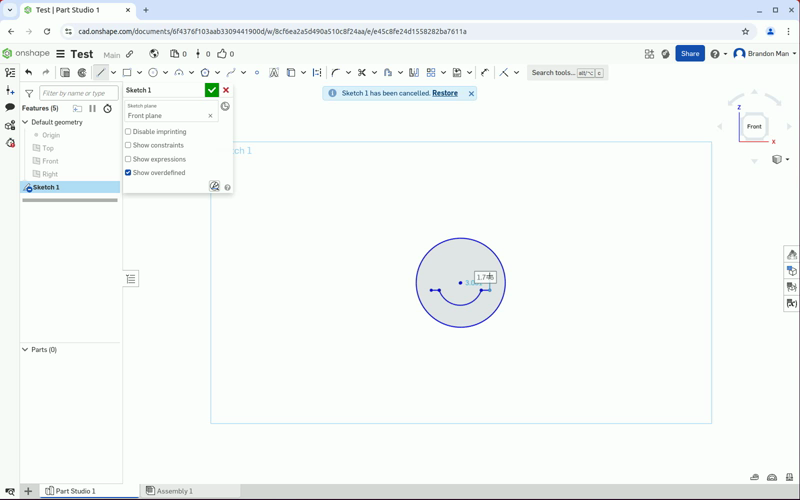
key_up(shift)
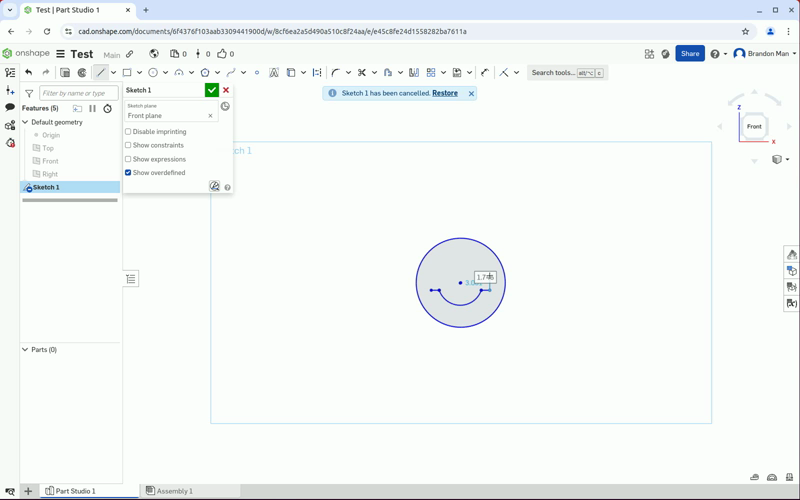
key_down(shift)
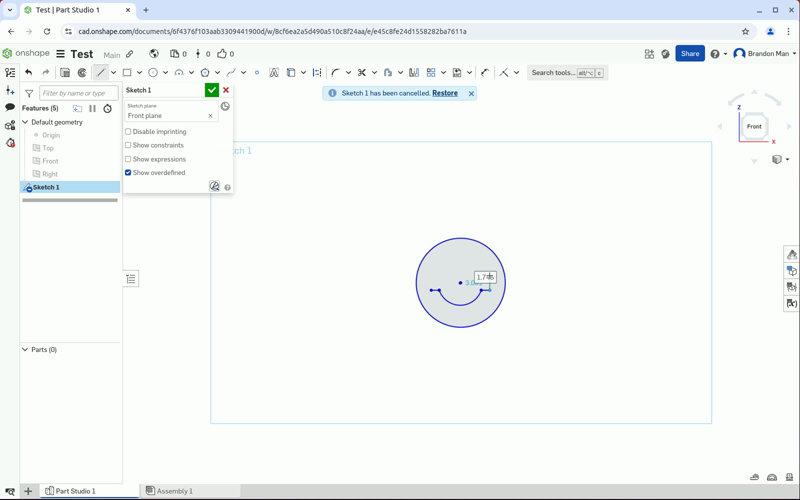
mouse_move(519, 275)
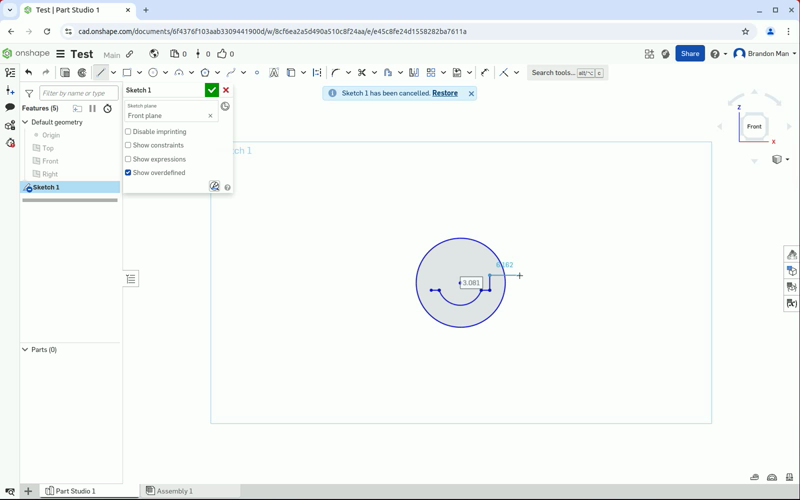
mouse_move(481, 275)
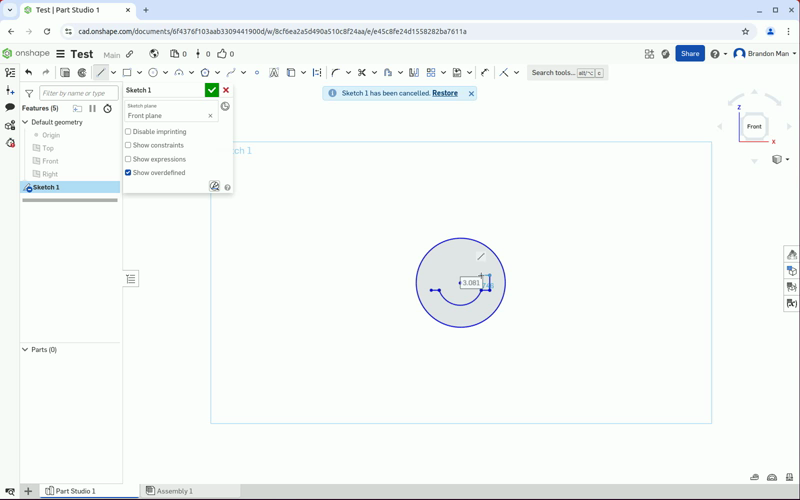
click(481, 275)
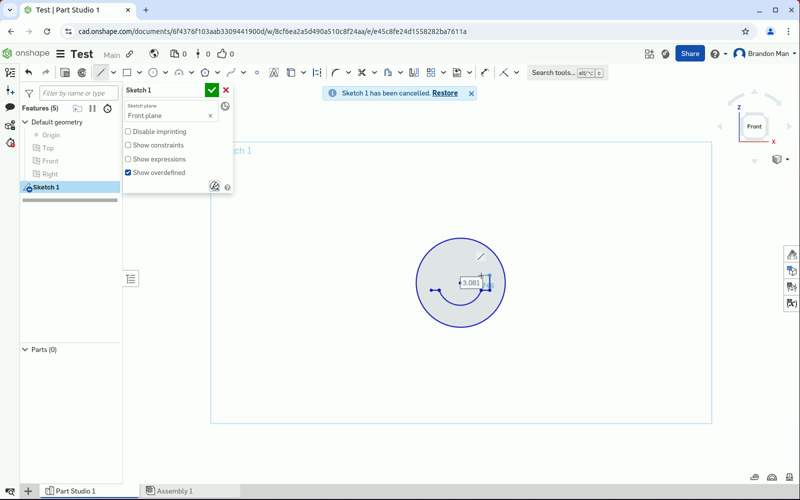
key_up(shift)
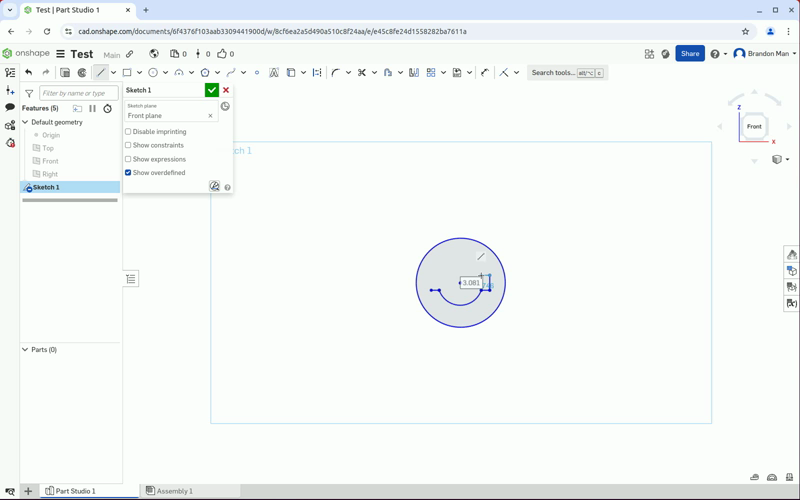
key(esc)
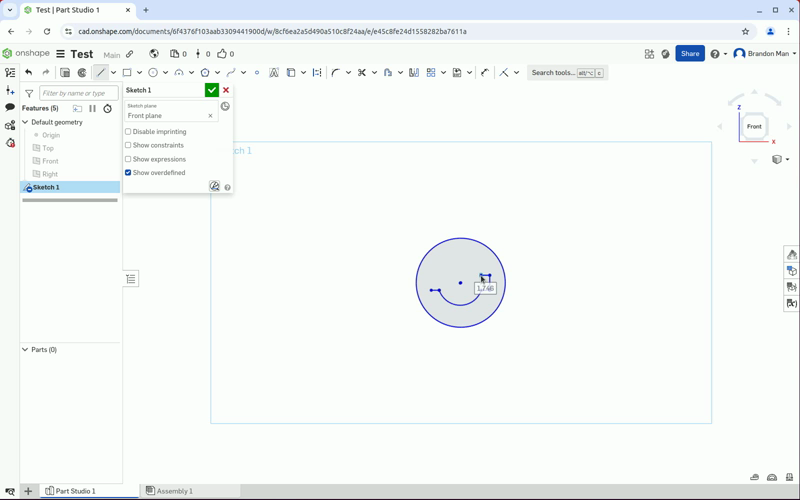
key(a)
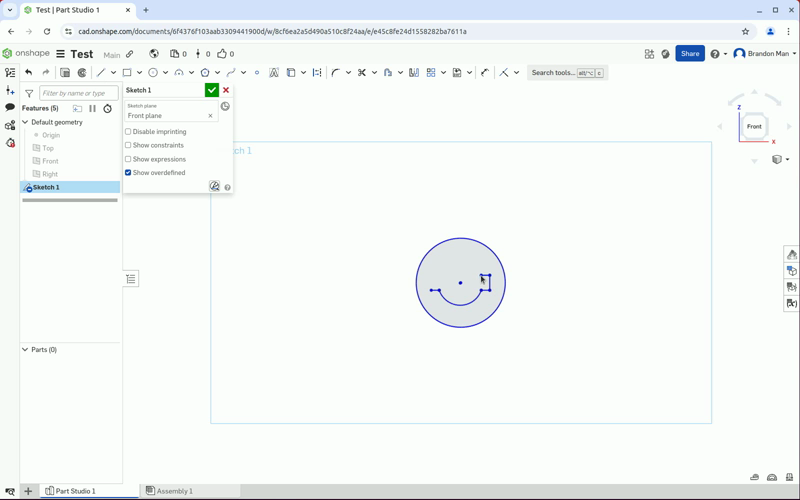
mouse_move(481, 275)
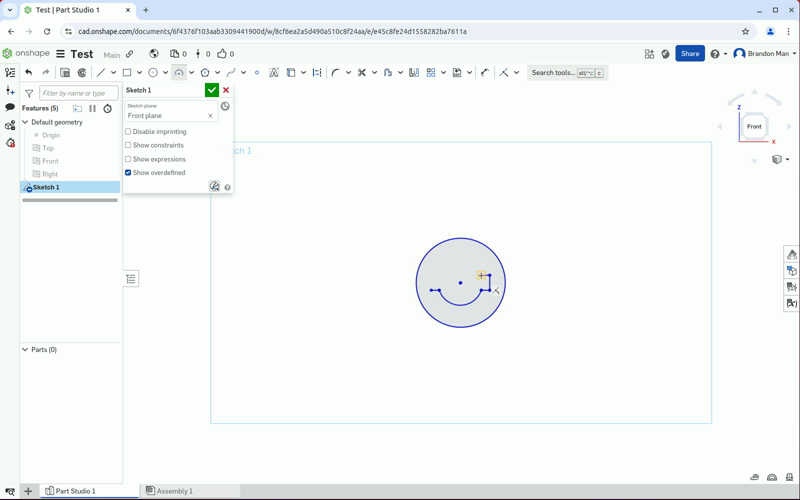
click(481, 275)
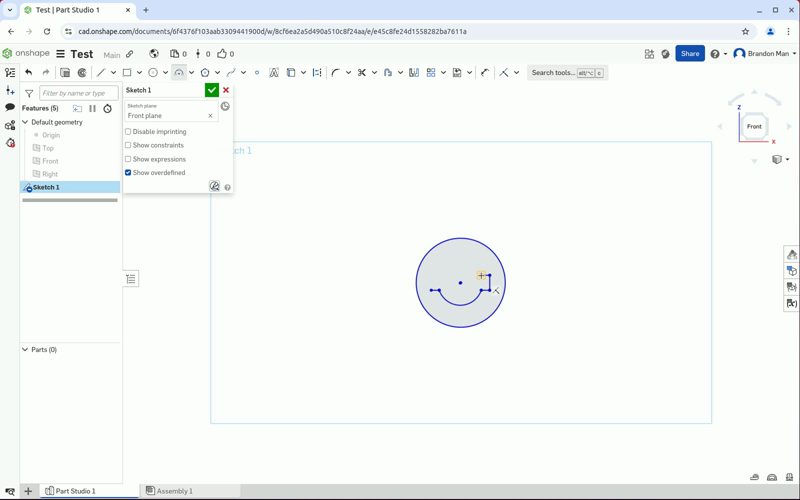
key_down(shift)
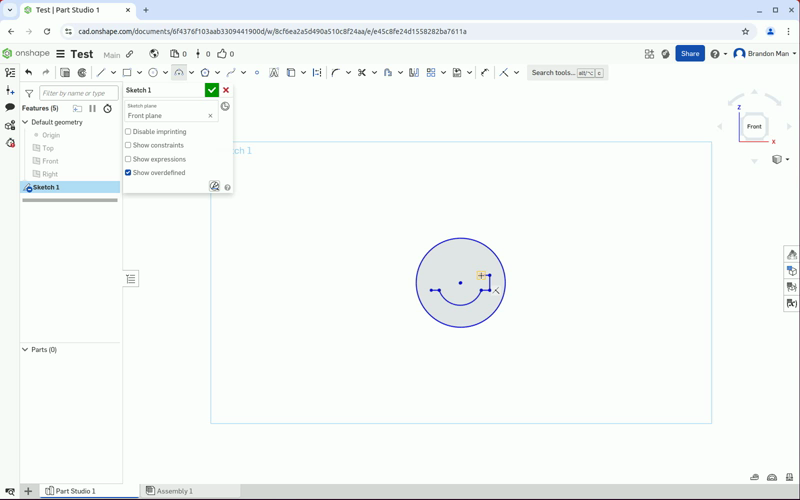
mouse_move(439, 275)
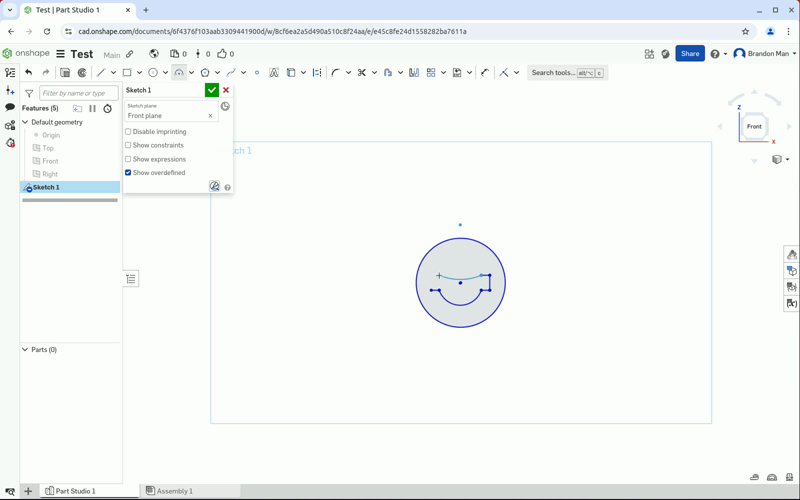
click(439, 275)
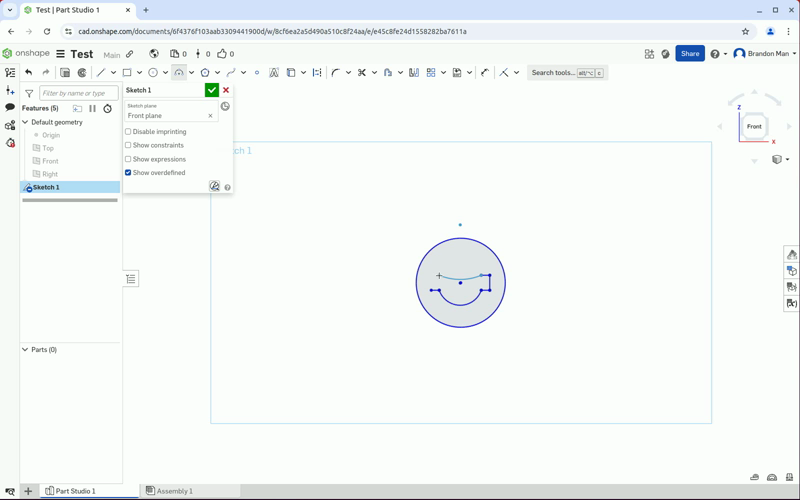
mouse_move(460, 260)
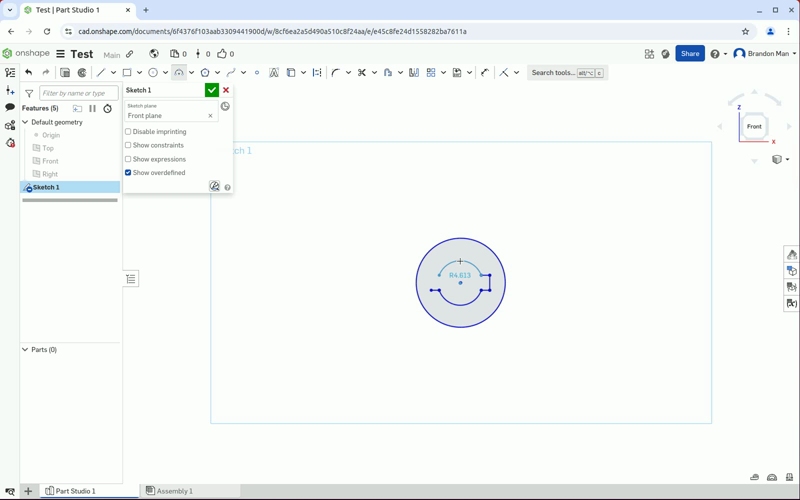
click(460, 260)
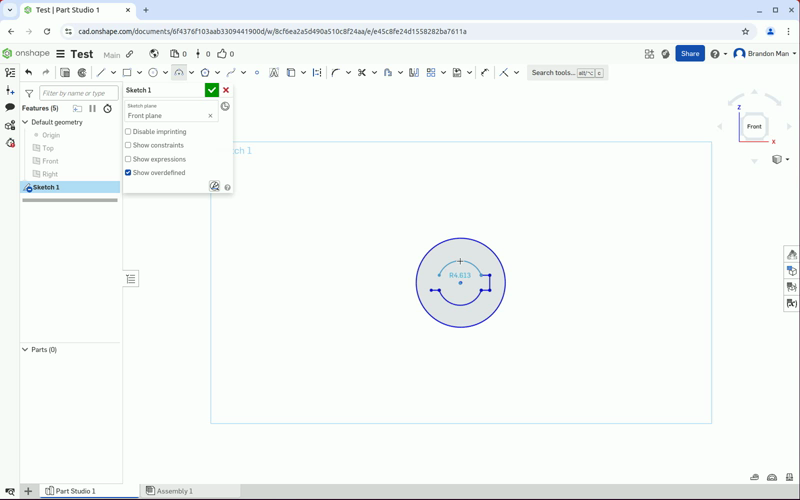
key_up(shift)
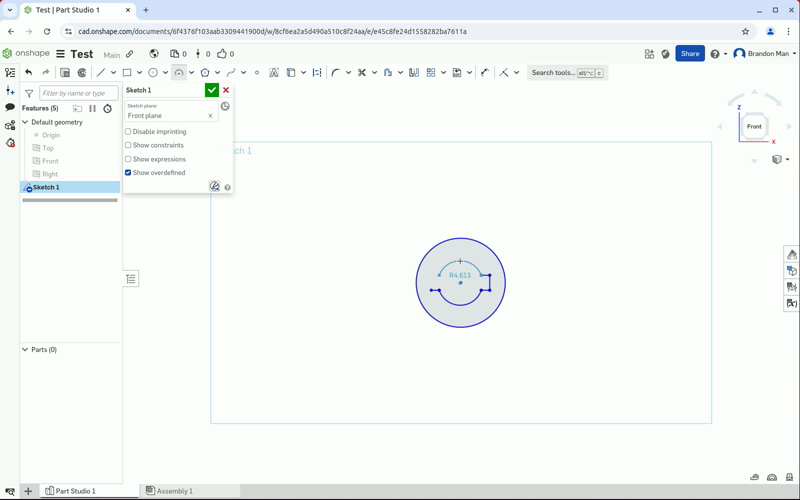
key(esc)
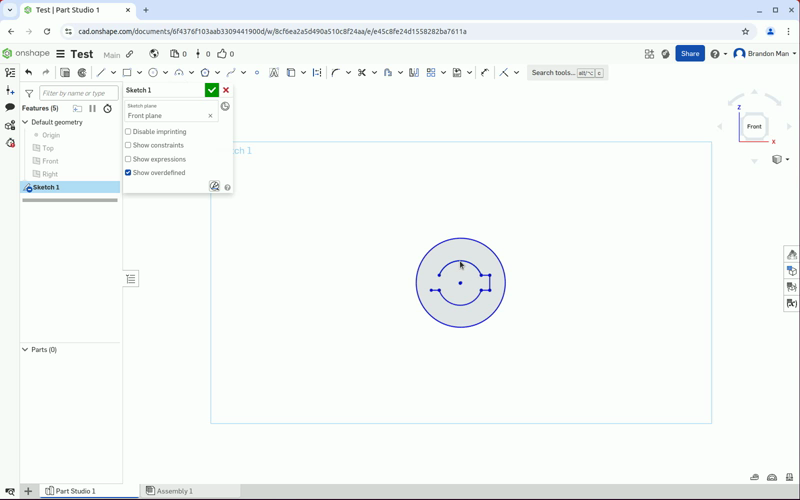
key(l)
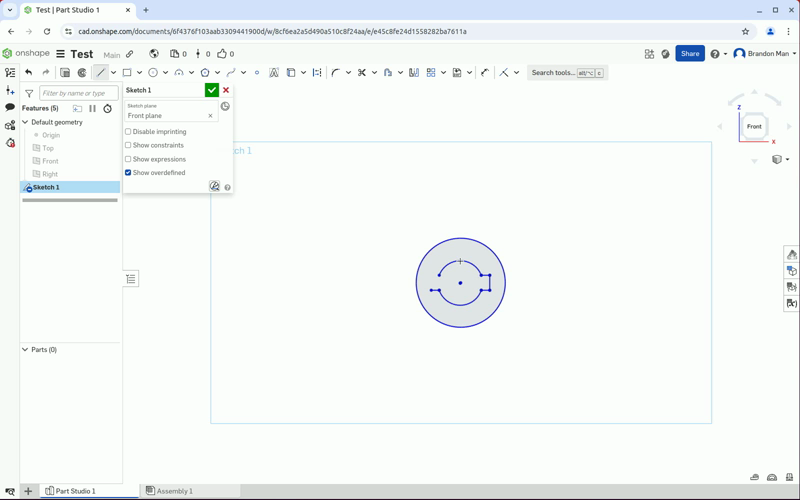
mouse_move(439, 275)
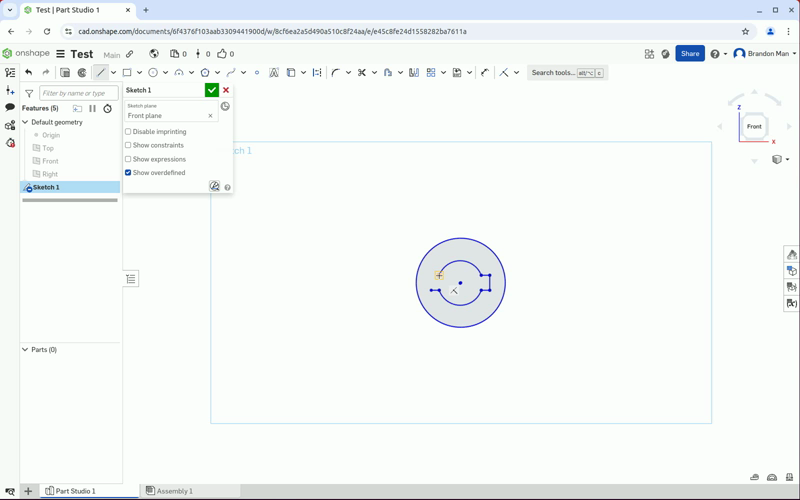
click(439, 275)
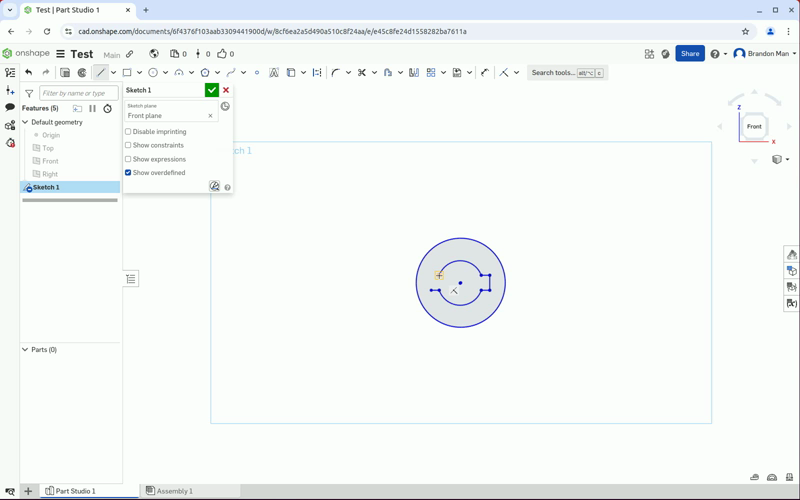
key_down(shift)
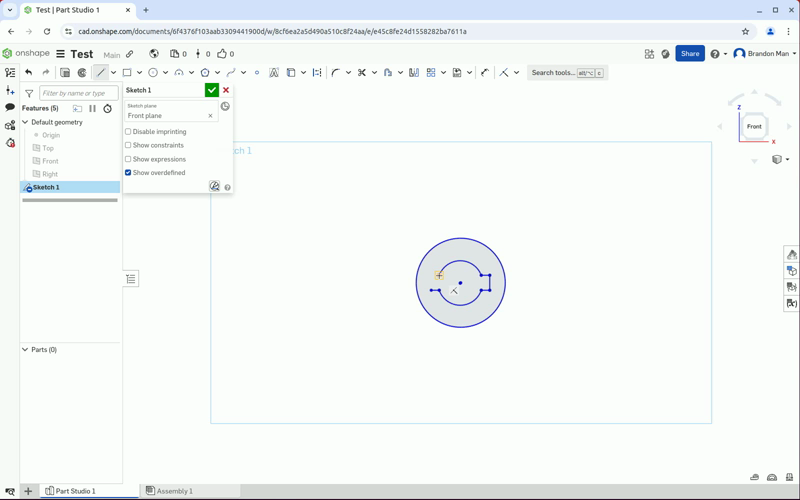
mouse_move(469, 275)
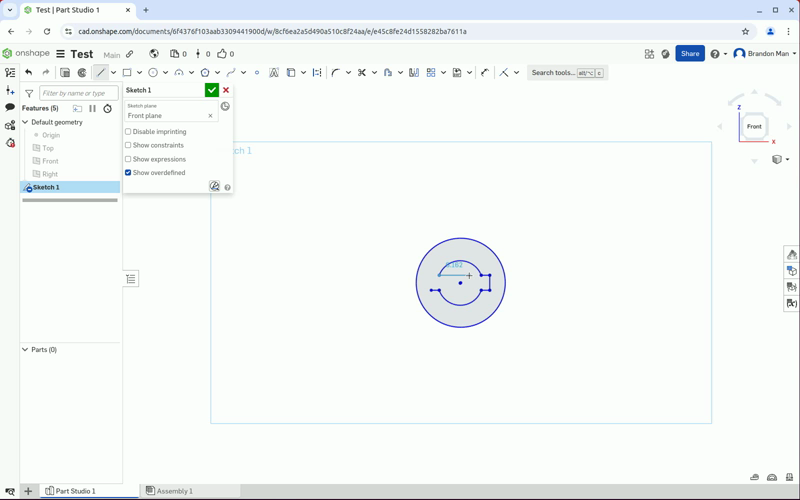
mouse_move(431, 275)
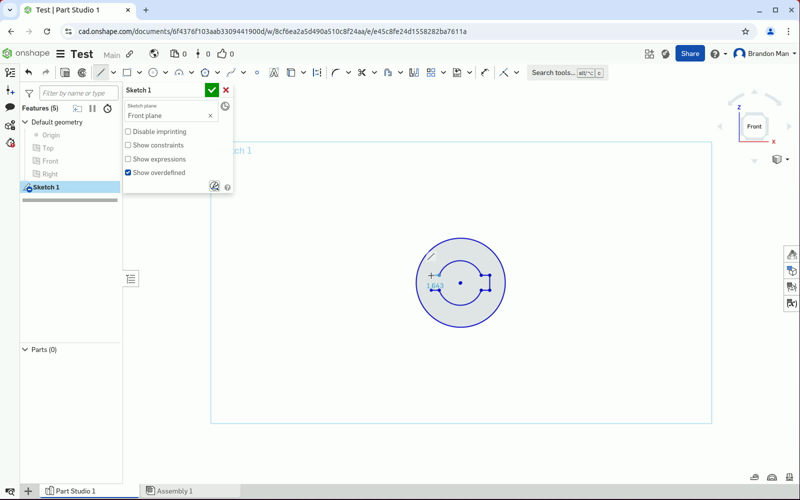
click(431, 275)
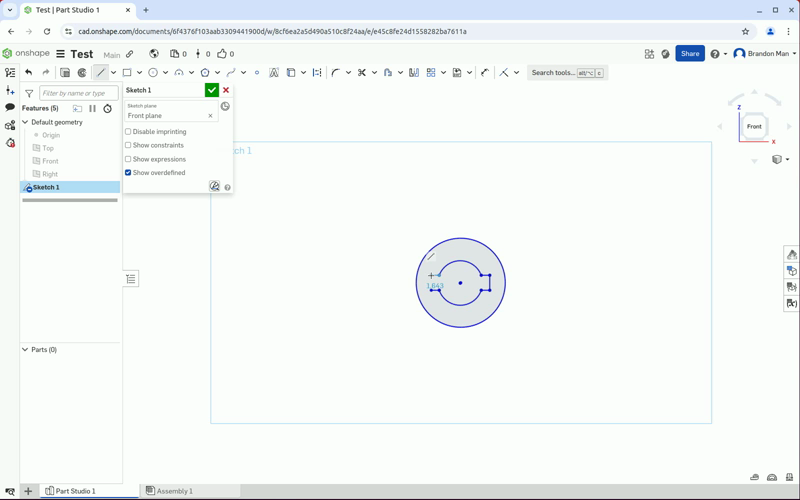
key_up(shift)
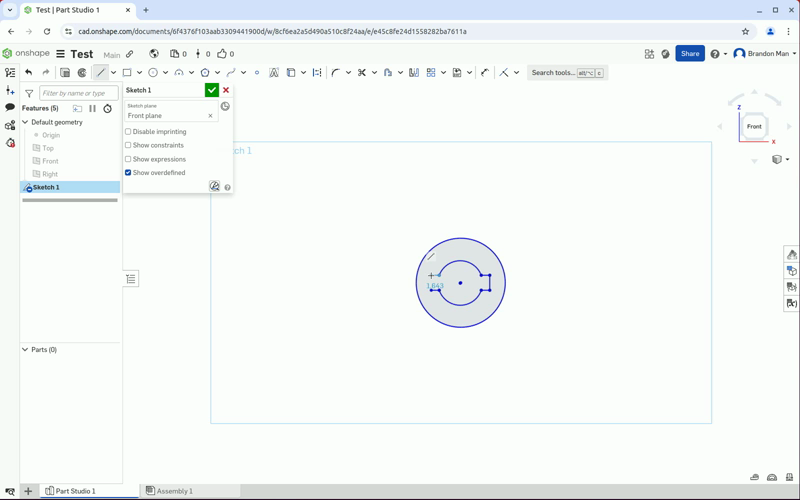
mouse_move(461, 275)
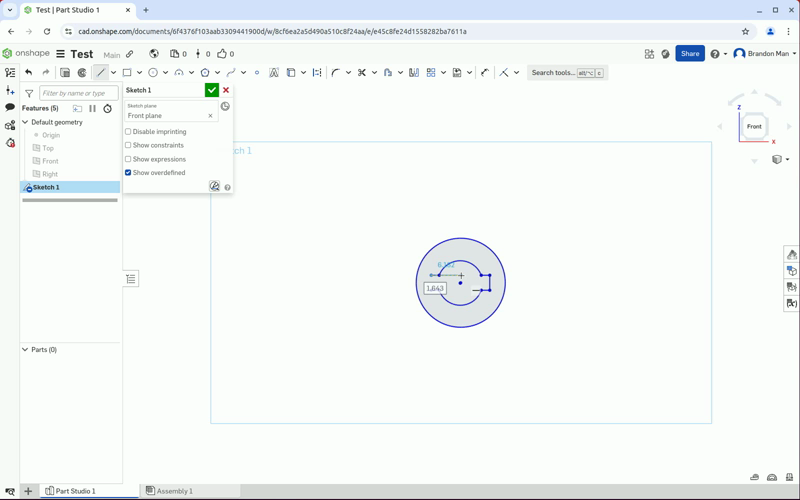
key_down(shift)
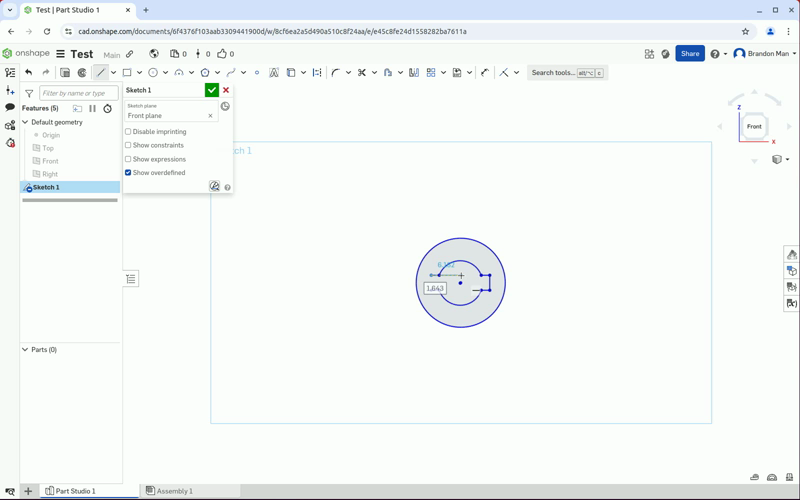
mouse_move(431, 290)
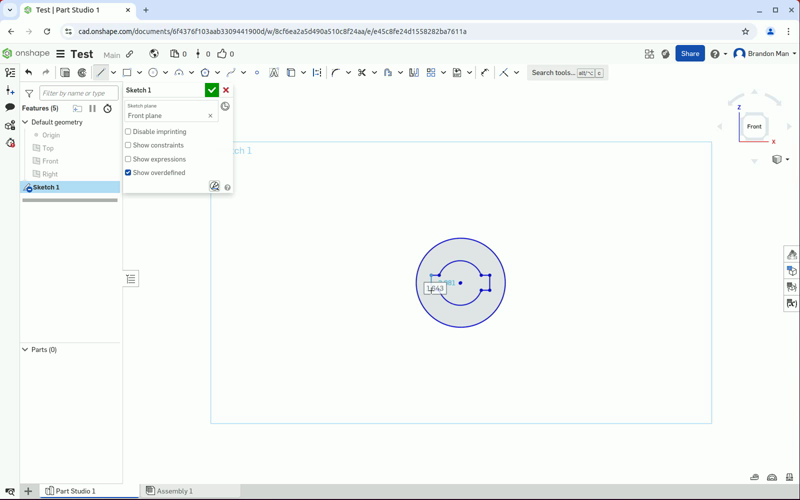
key_up(shift)
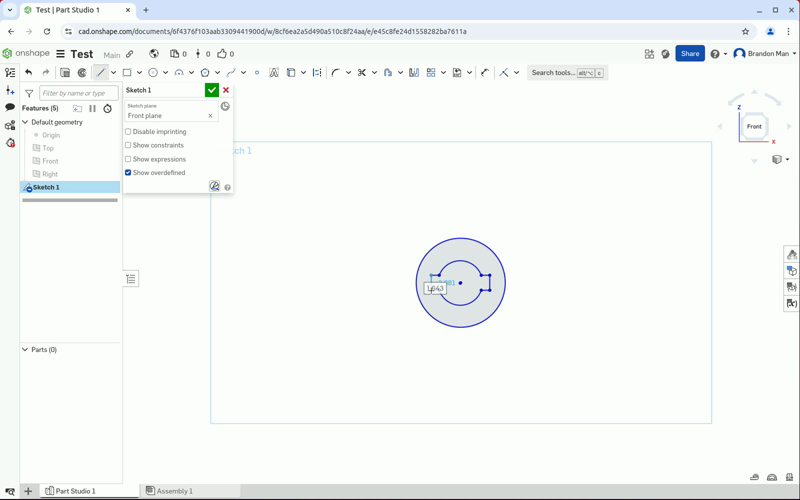
click(431, 290)
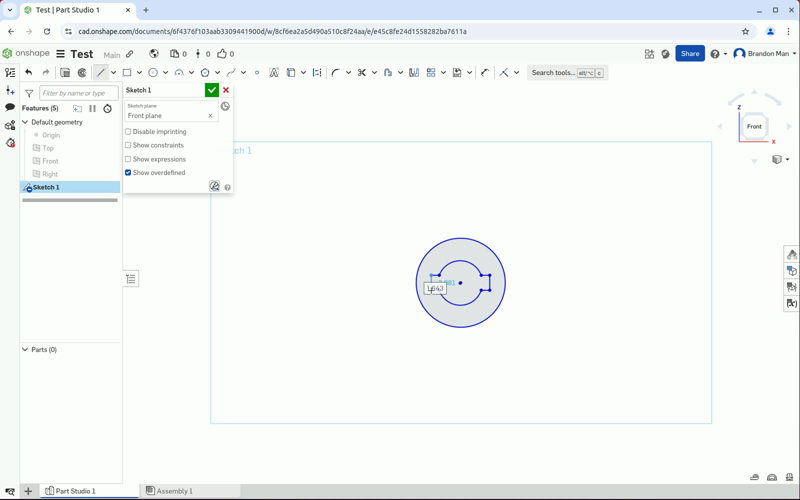
key(esc)
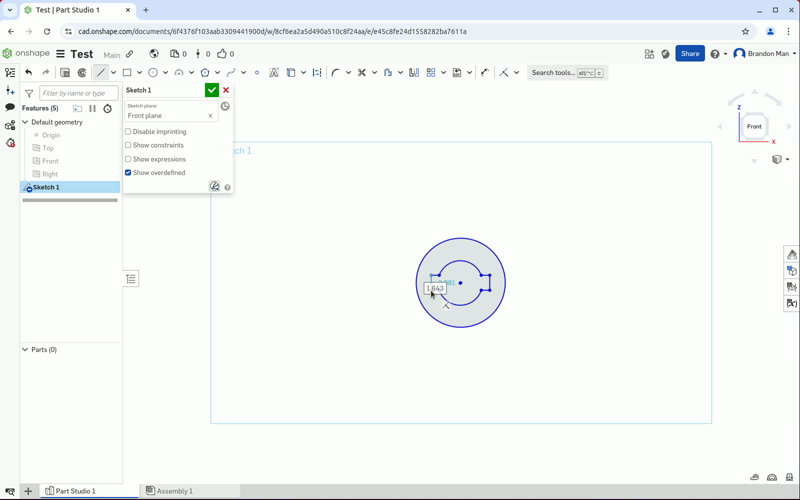
mouse_move(467, 321)
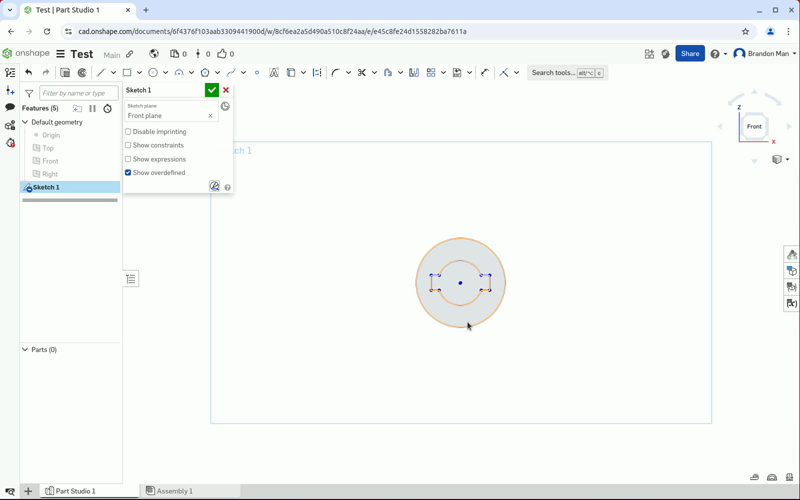
click(467, 321)
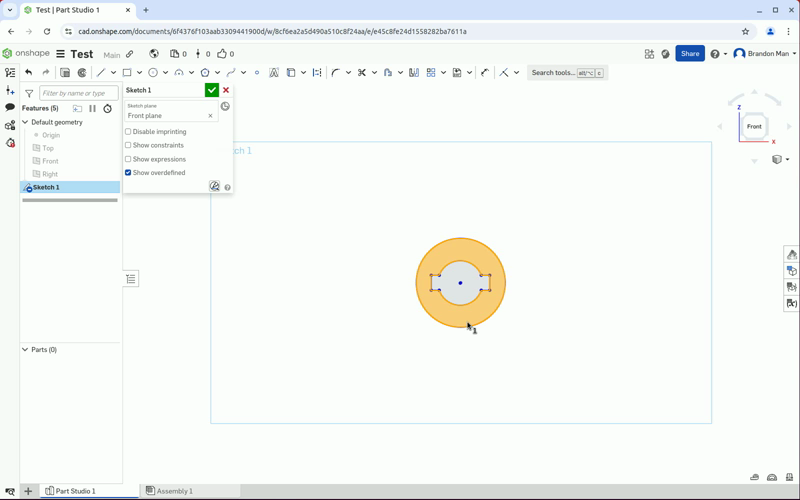
mouse_move(73, 352)
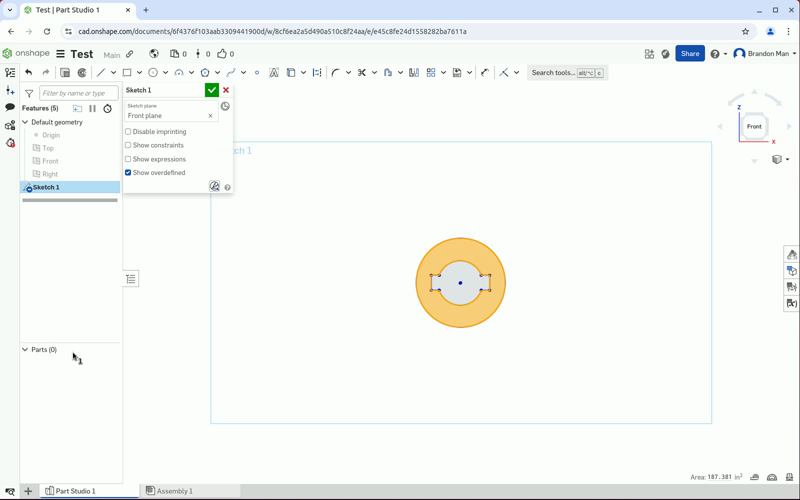
key(shift+y)
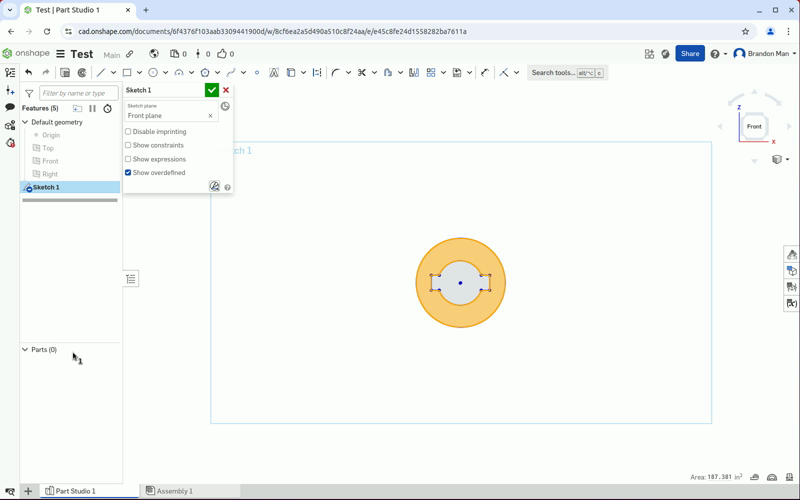
key(shift+e)
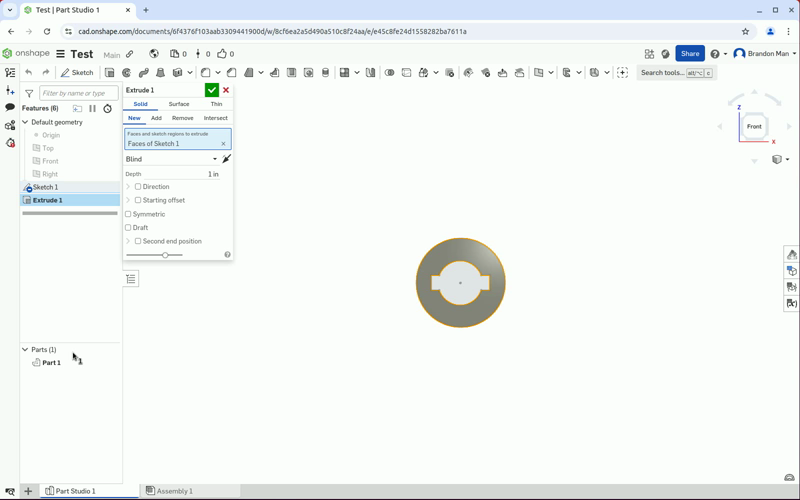
mouse_move(143, 106)
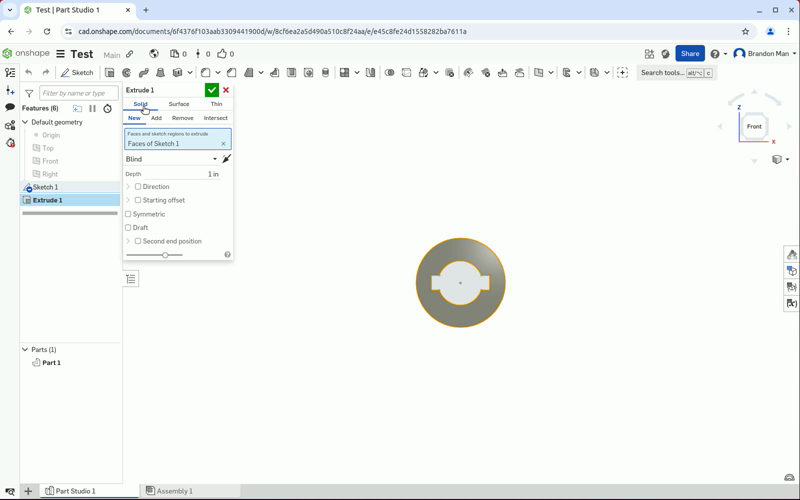
click(143, 106)
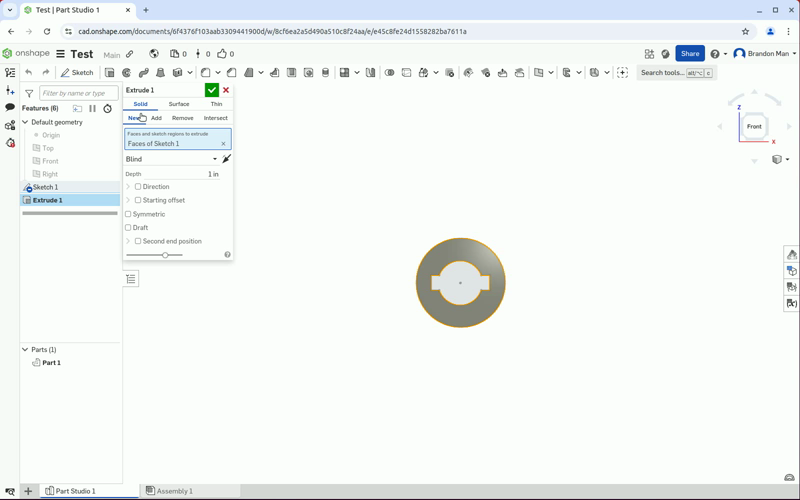
mouse_move(137, 120)
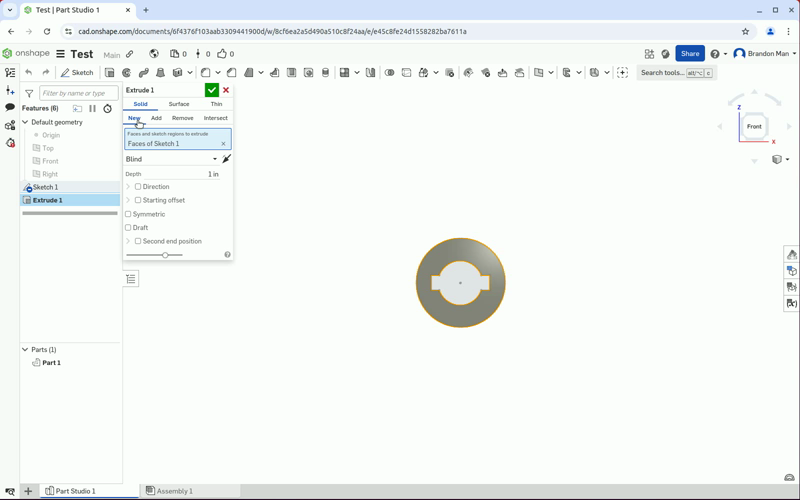
click(137, 120)
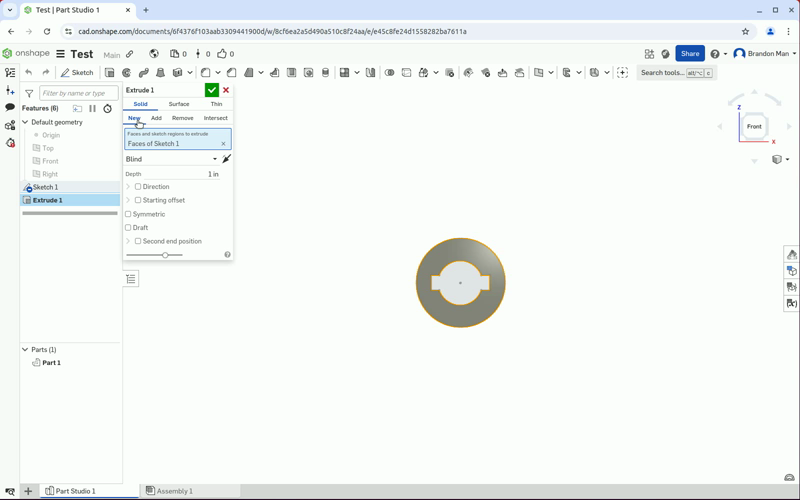
key(tab, 4)
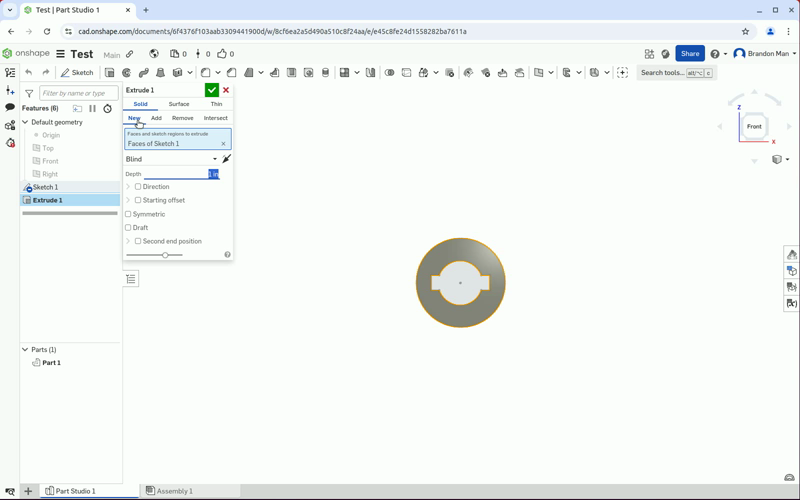
text(7.943)
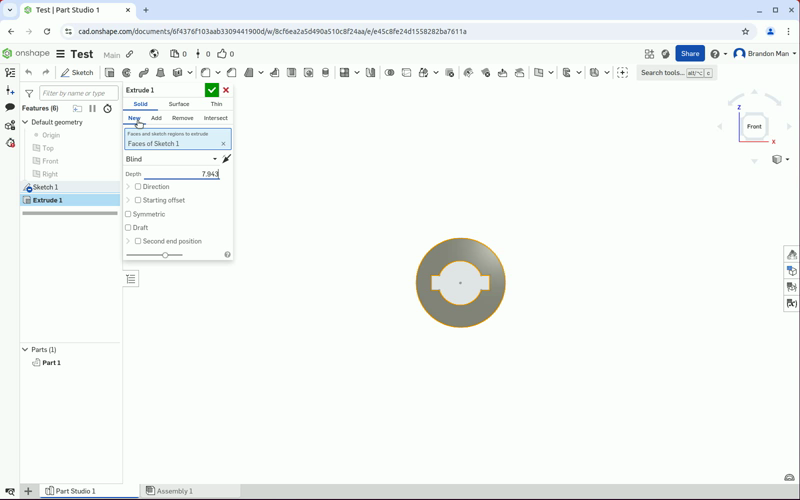
key(enter)
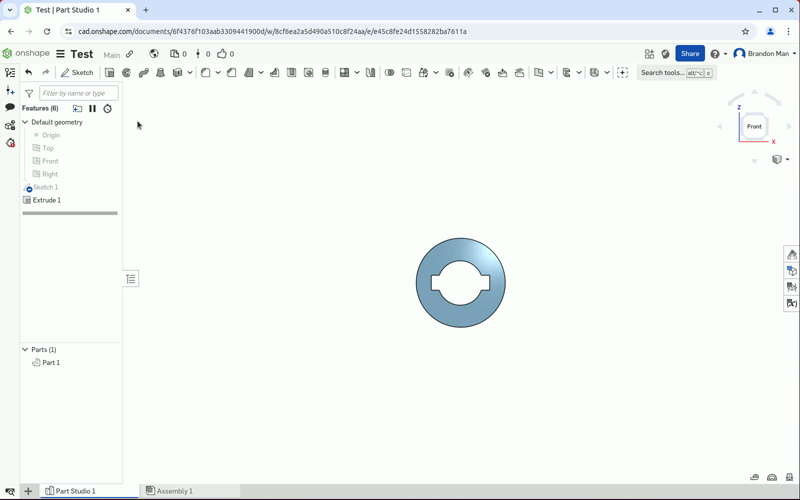
key(shift+h)
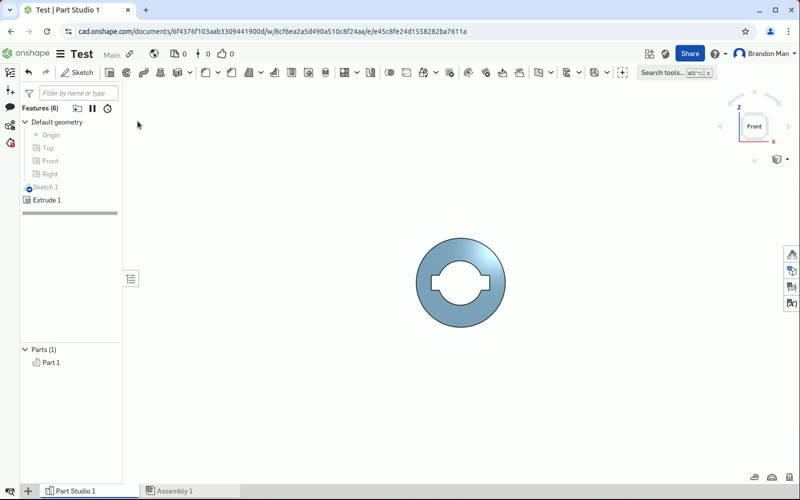
key(shift+h)
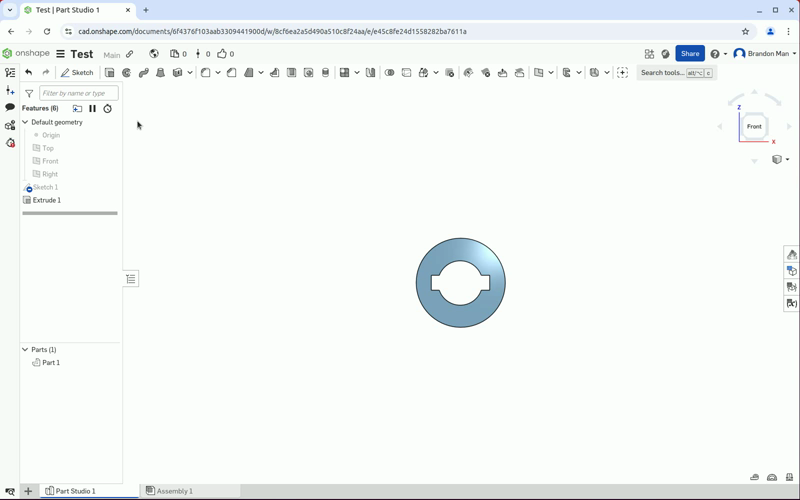
mouse_move(73, 189)
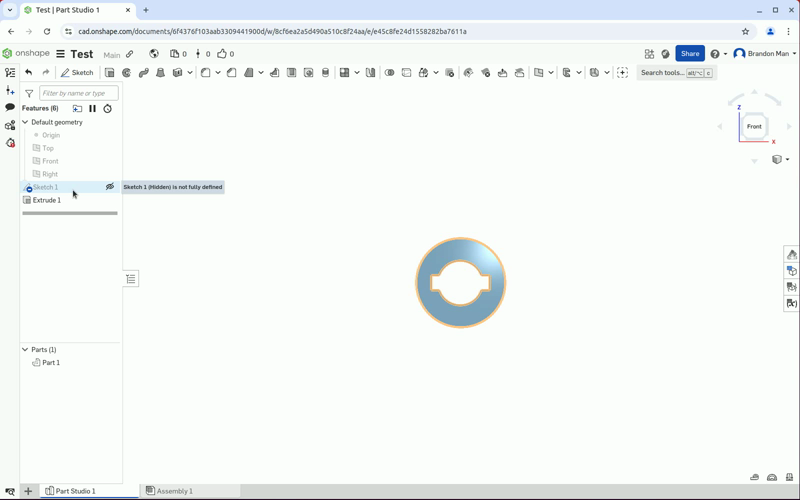
click(73, 189)
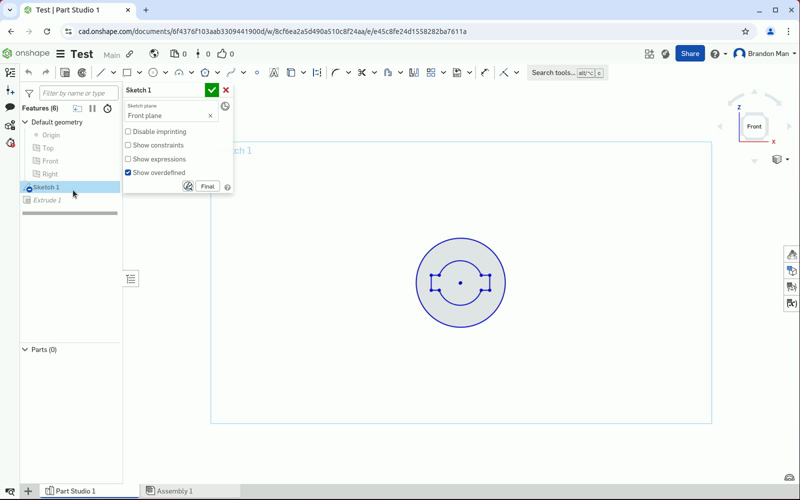
mouse_move(229, 92)
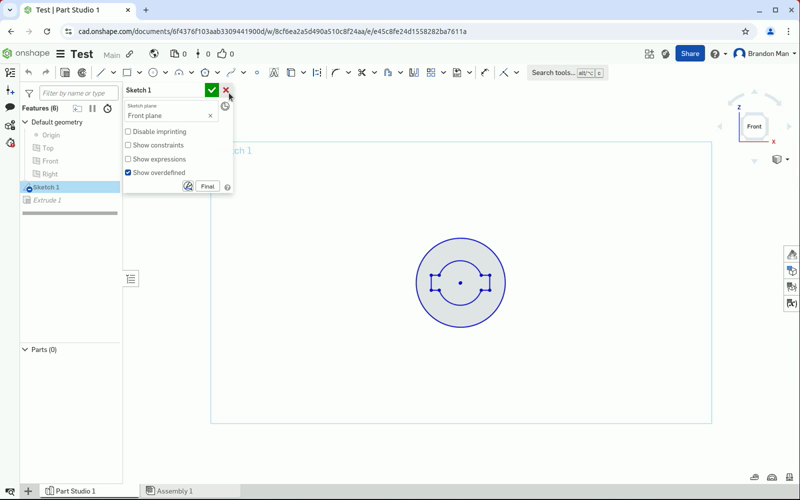
click(229, 92)
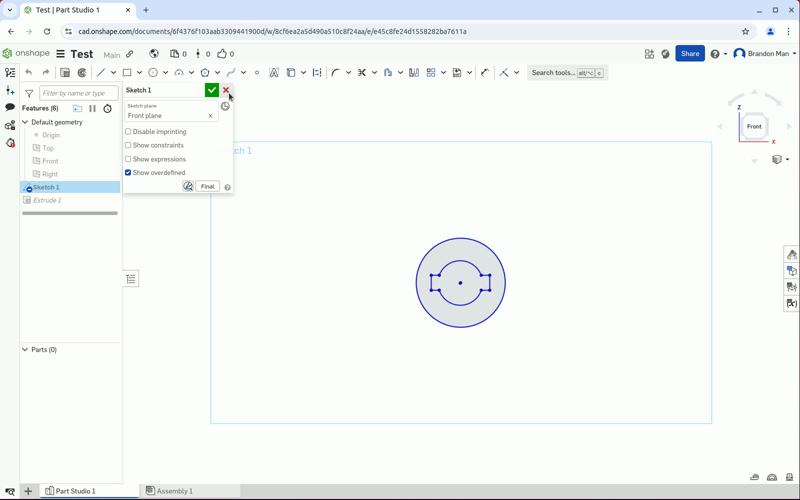
key(shift+s)
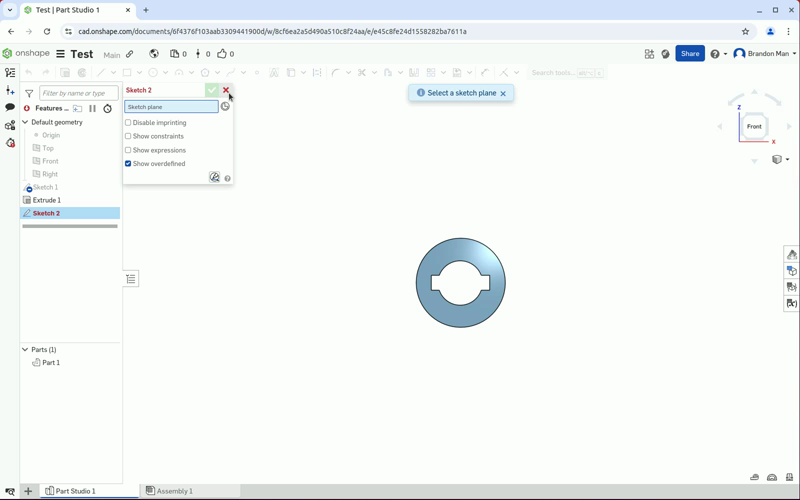
mouse_move(73, 163)
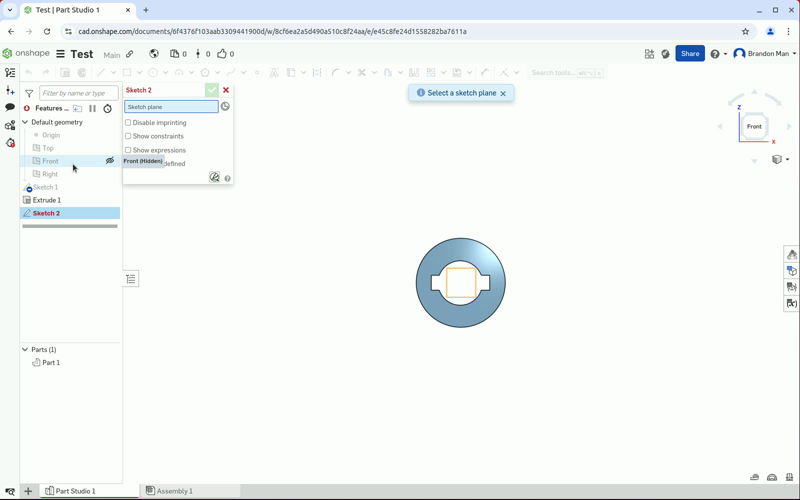
click(73, 163)
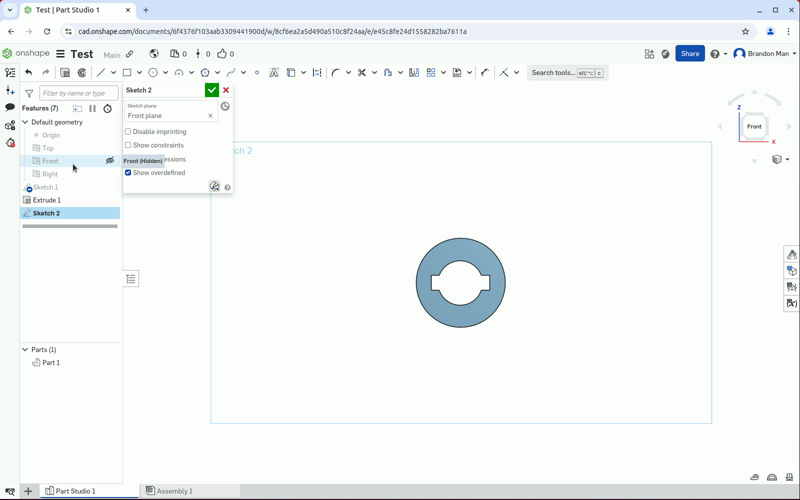
mouse_move(73, 352)
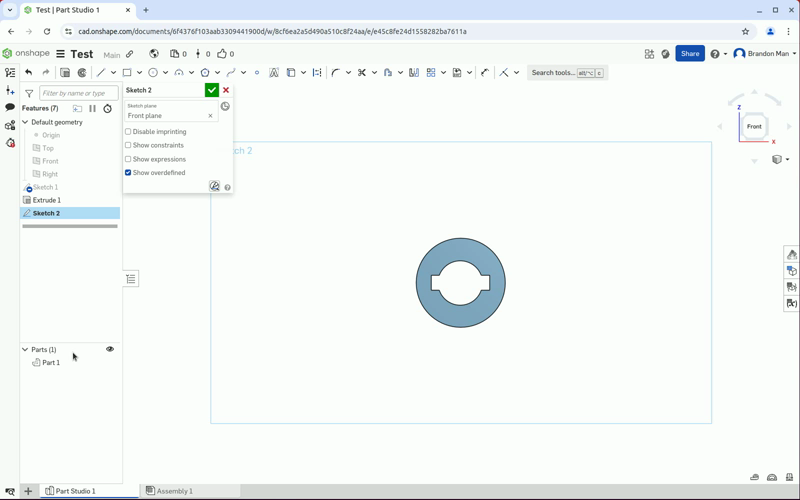
key(y)
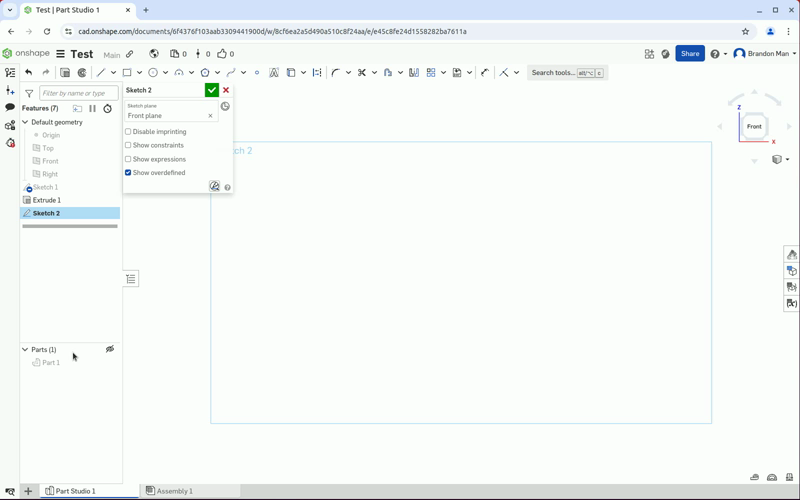
key(l)
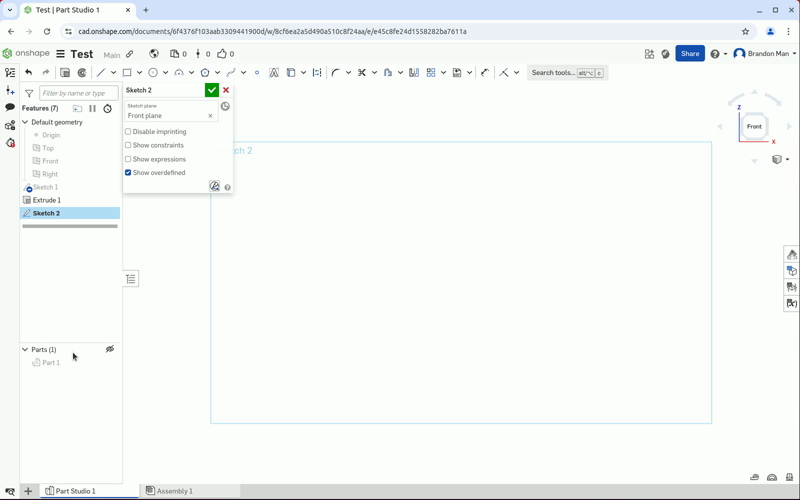
key_down(shift)
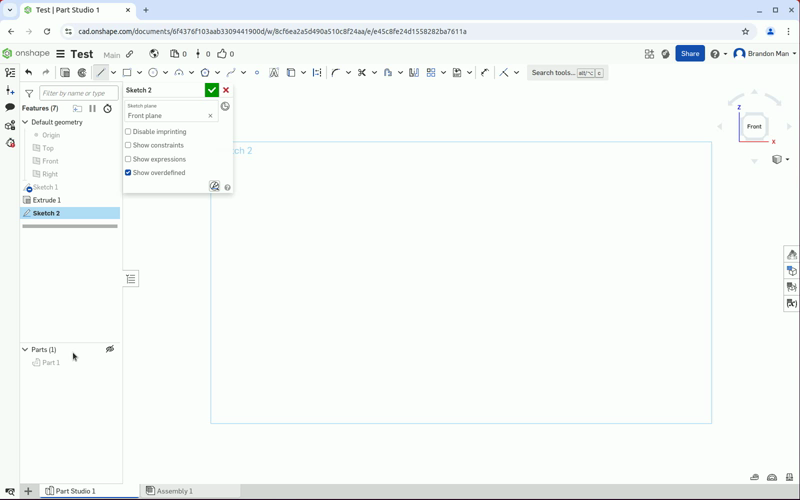
mouse_move(468, 326)
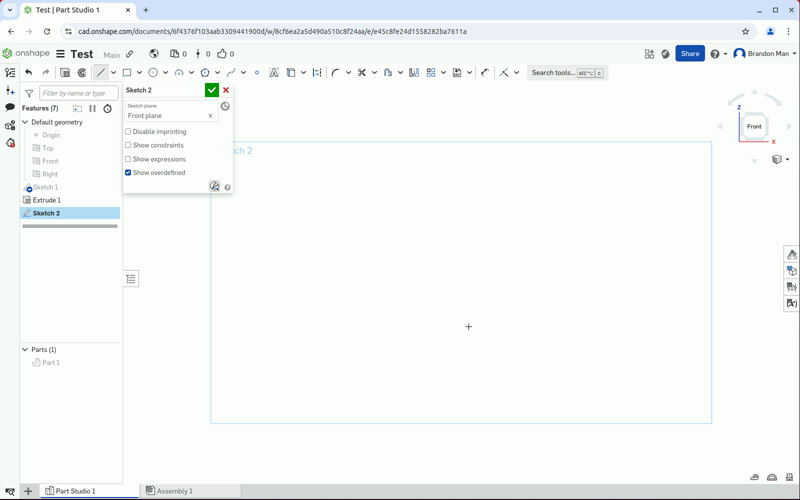
click(468, 326)
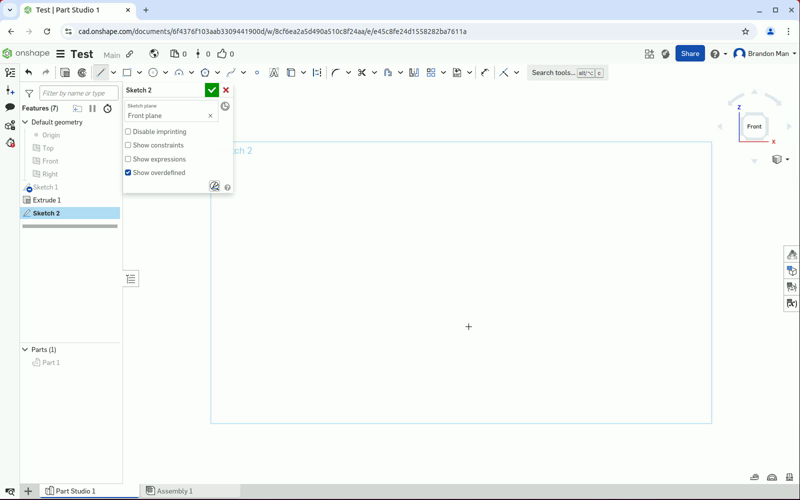
key_up(shift)
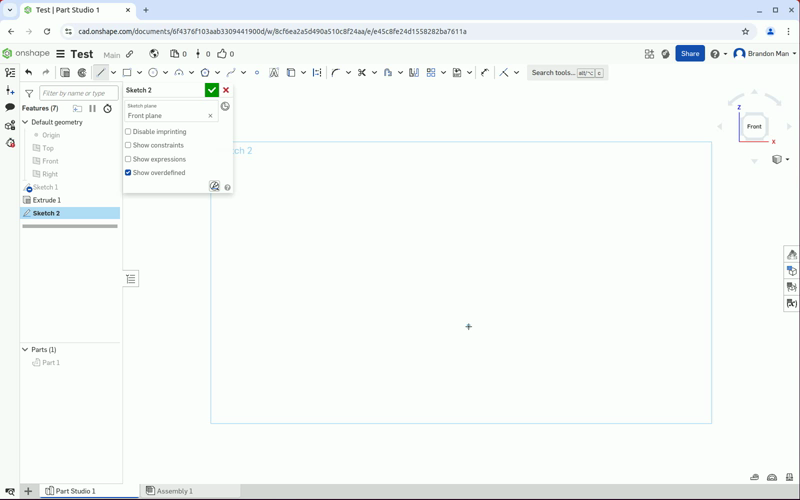
key_down(shift)
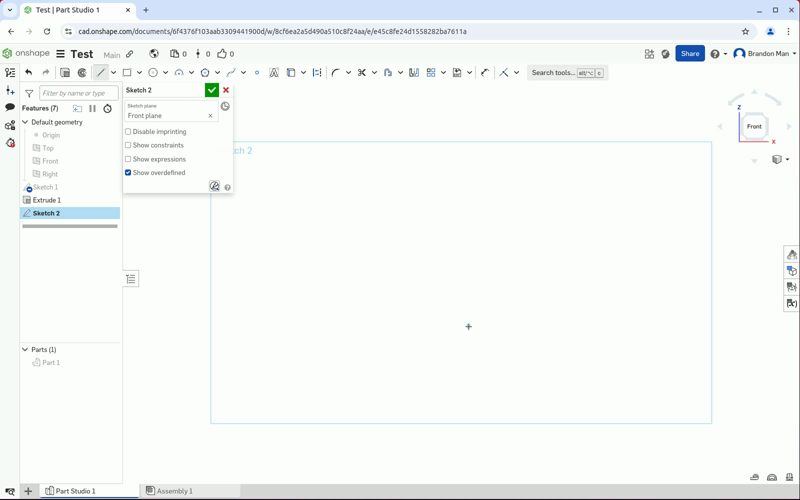
mouse_move(549, 311)
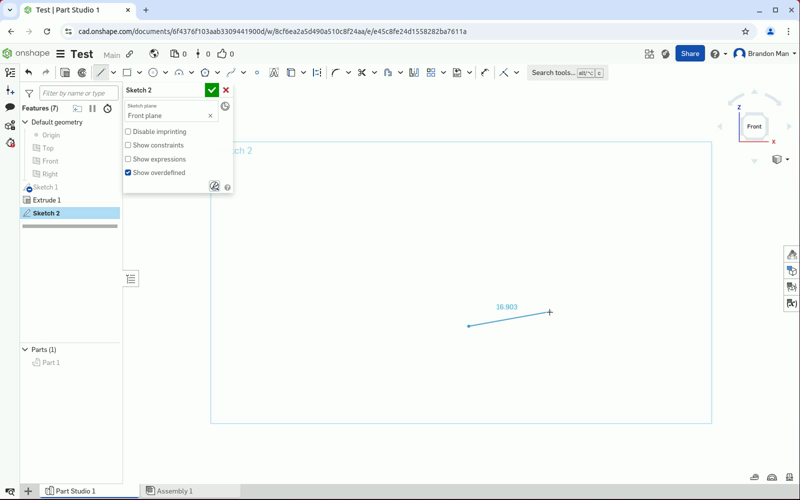
click(549, 311)
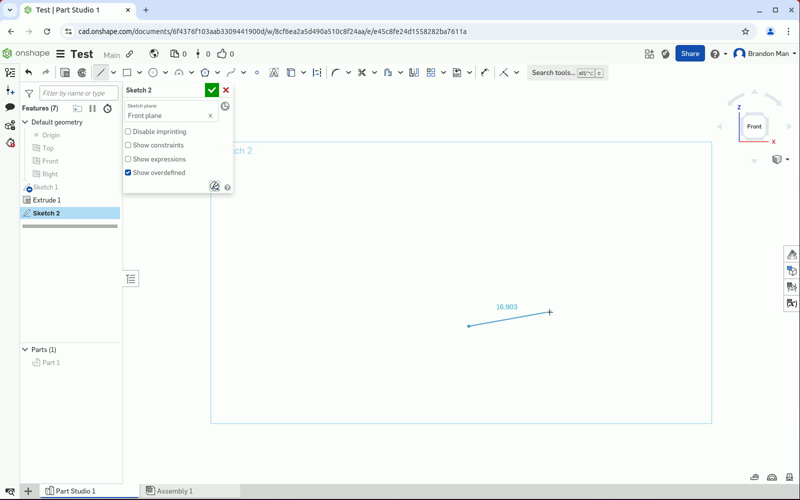
key_up(shift)
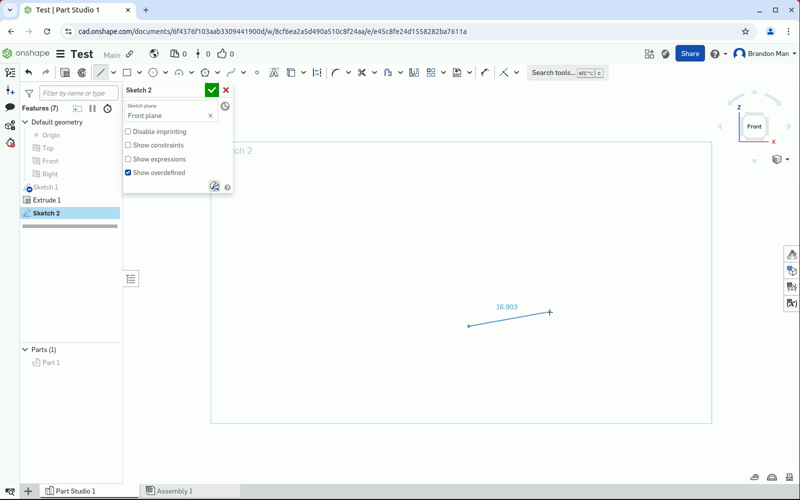
key(esc)
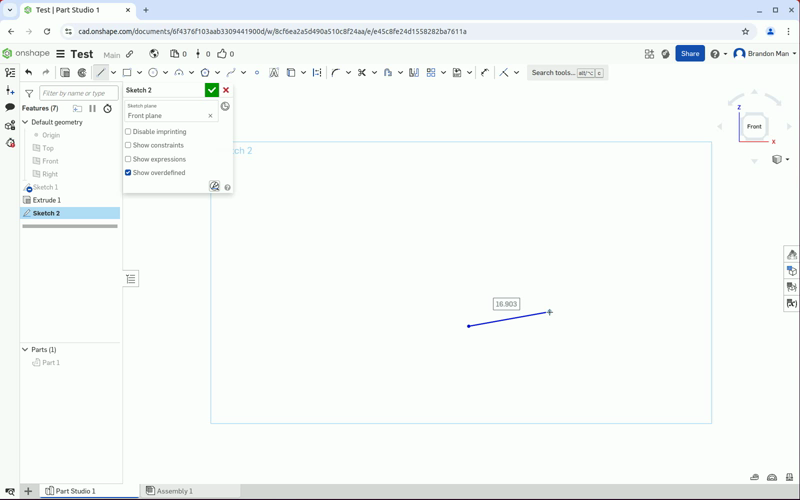
key(a)
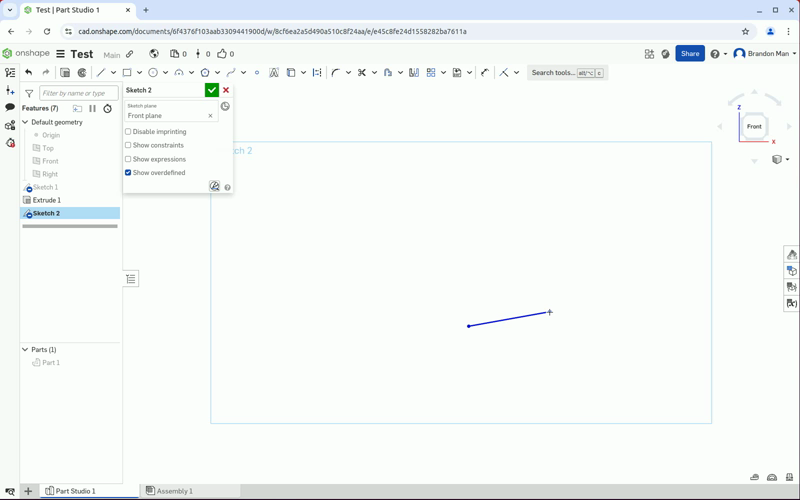
mouse_move(549, 311)
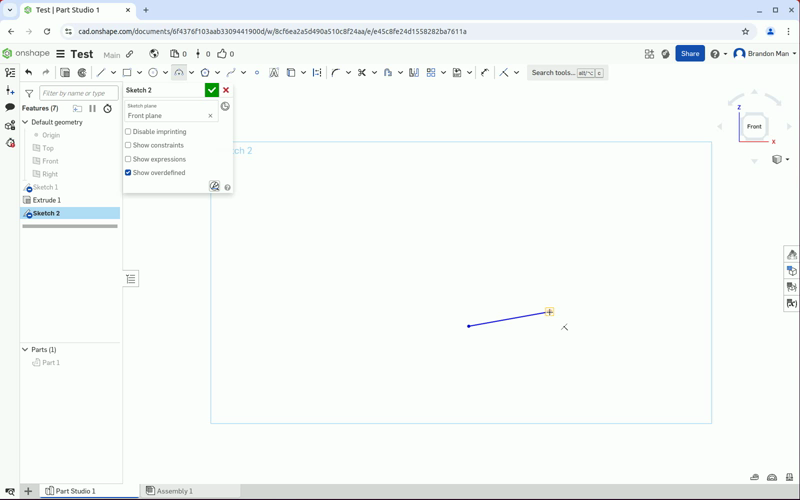
click(549, 311)
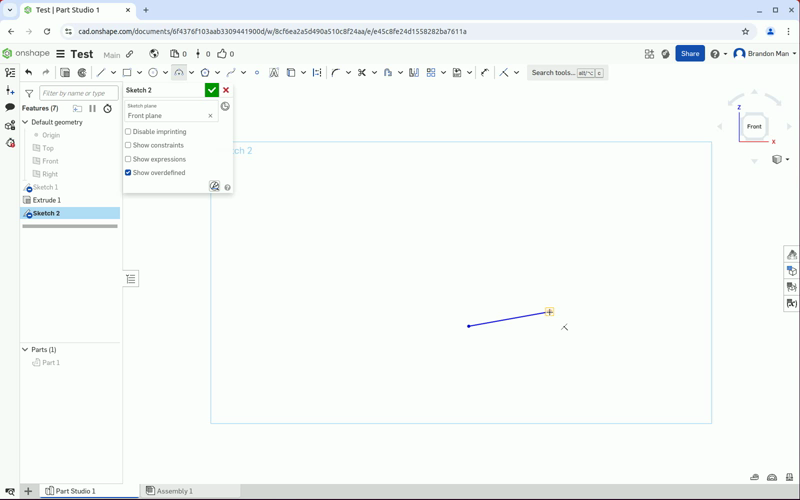
key_down(shift)
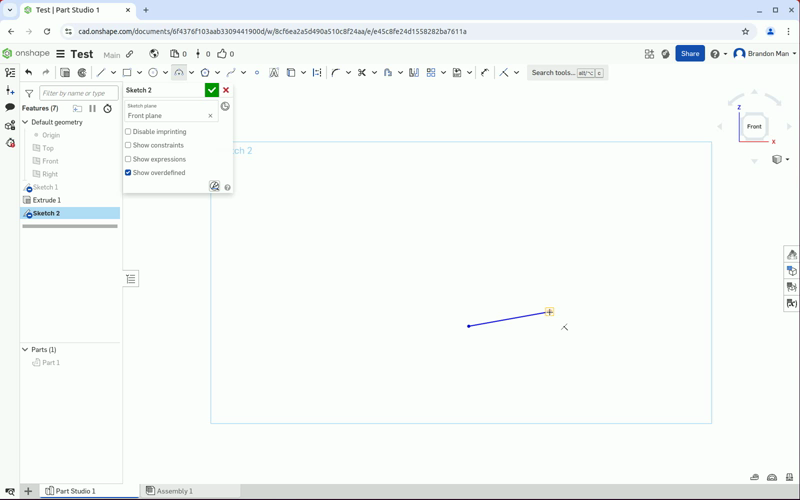
mouse_move(549, 253)
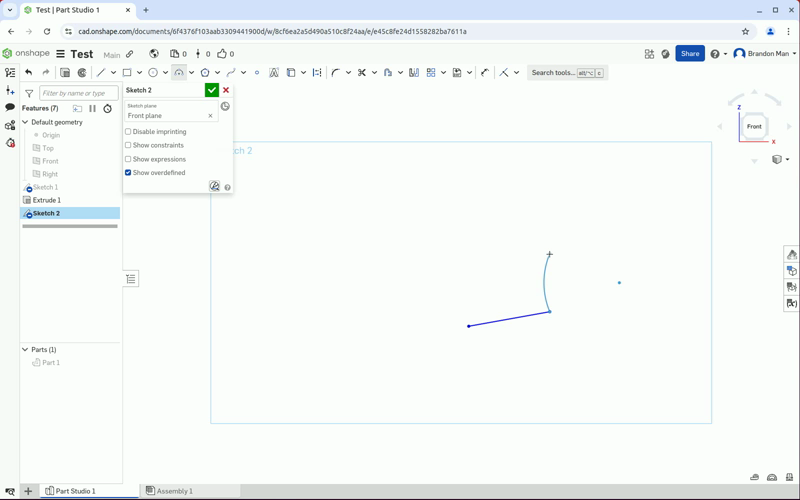
click(549, 253)
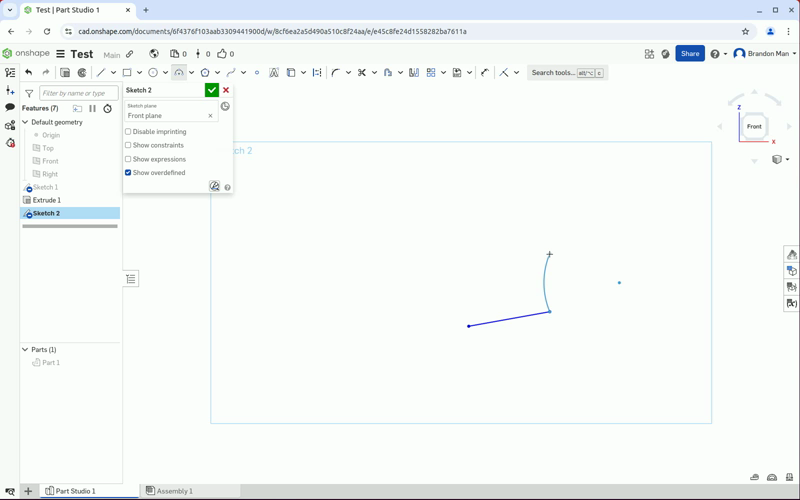
mouse_move(515, 282)
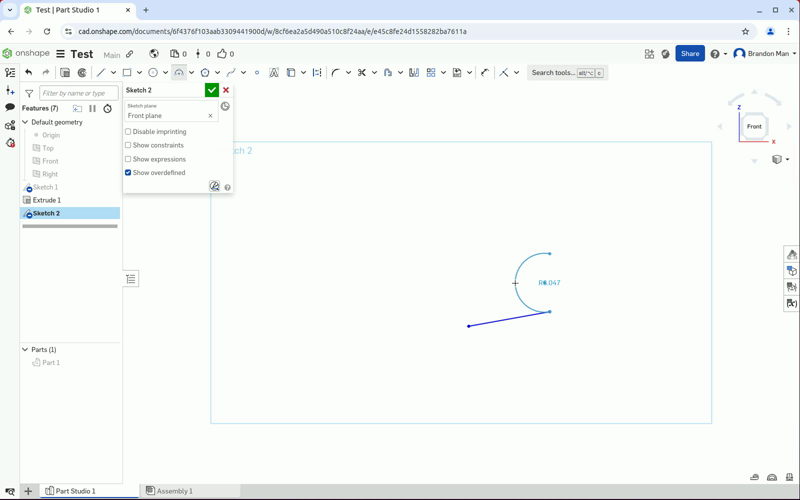
click(515, 282)
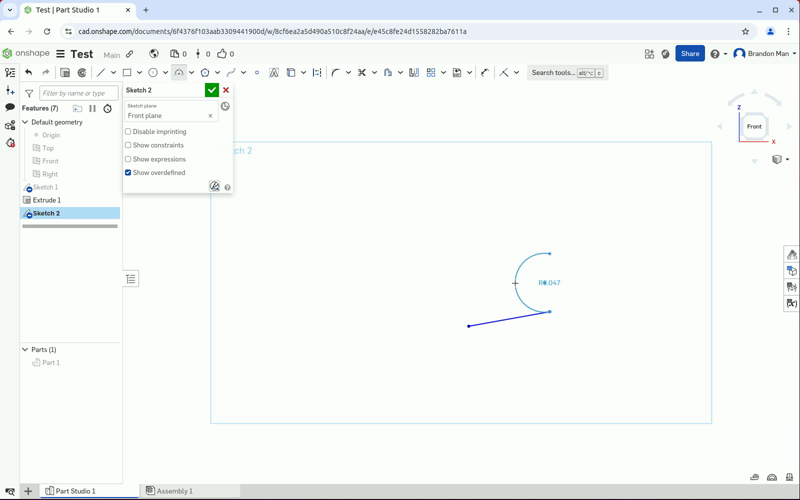
key_up(shift)
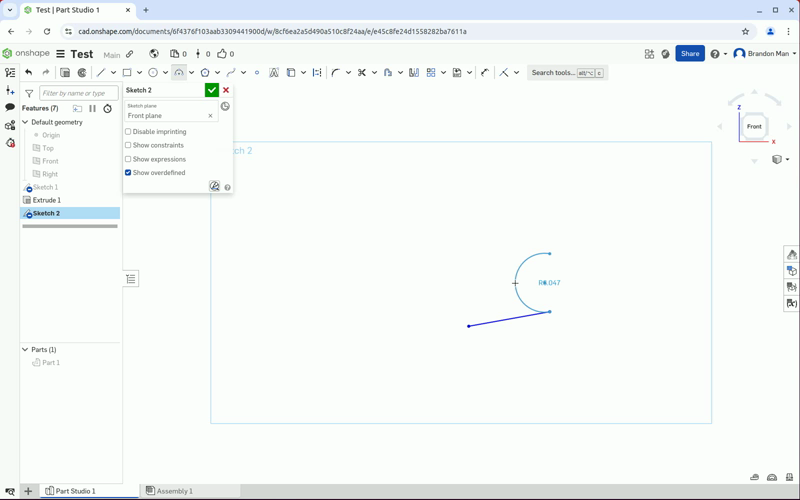
key(esc)
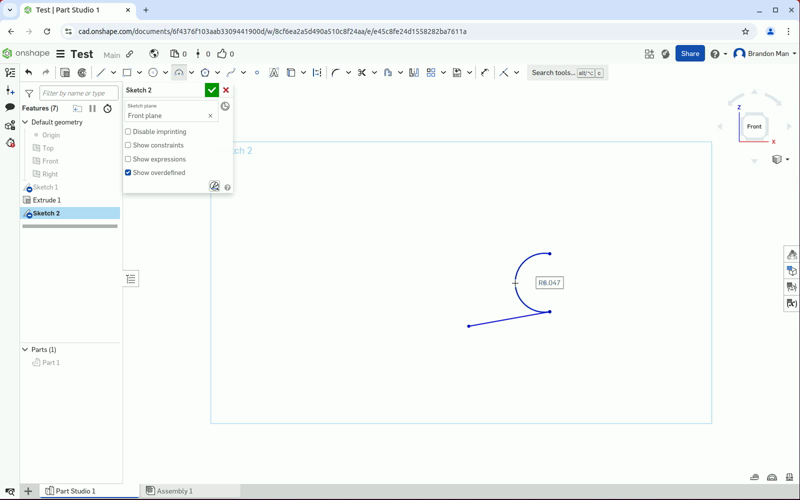
key(l)
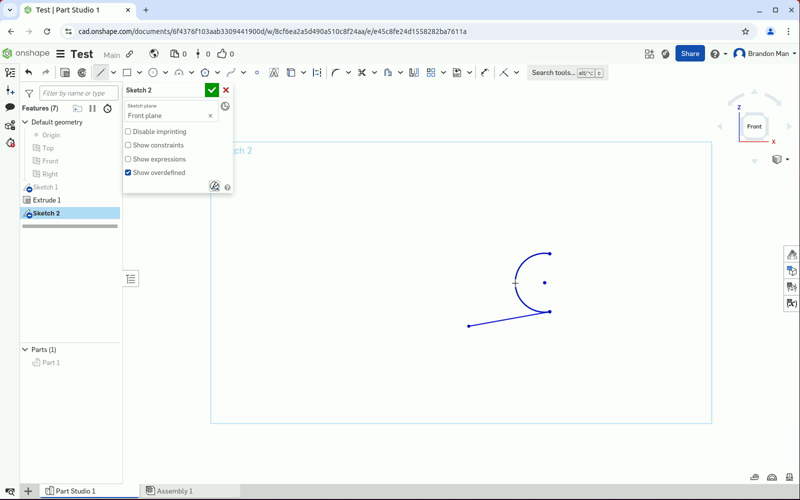
mouse_move(549, 253)
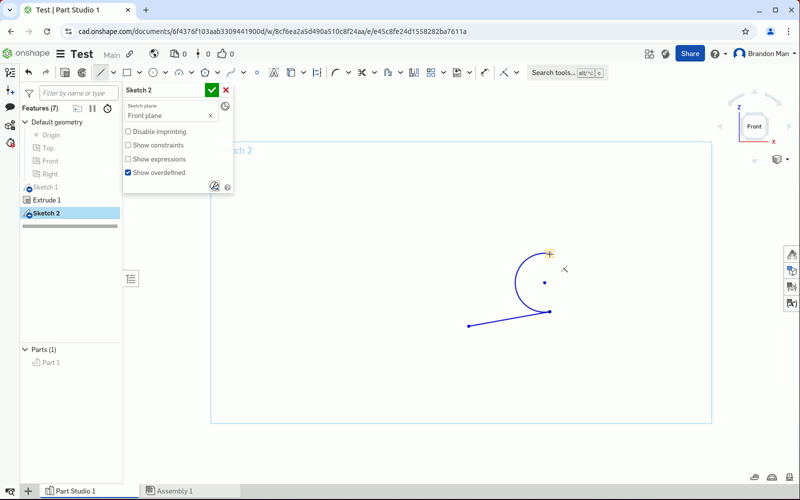
click(549, 253)
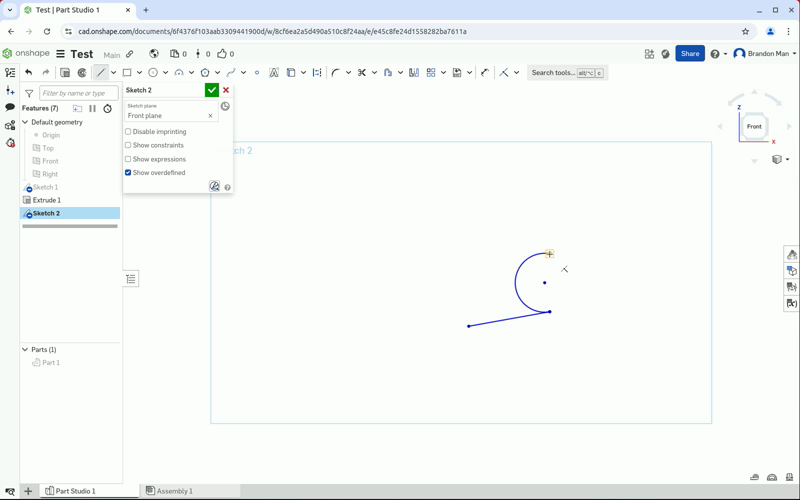
key_down(shift)
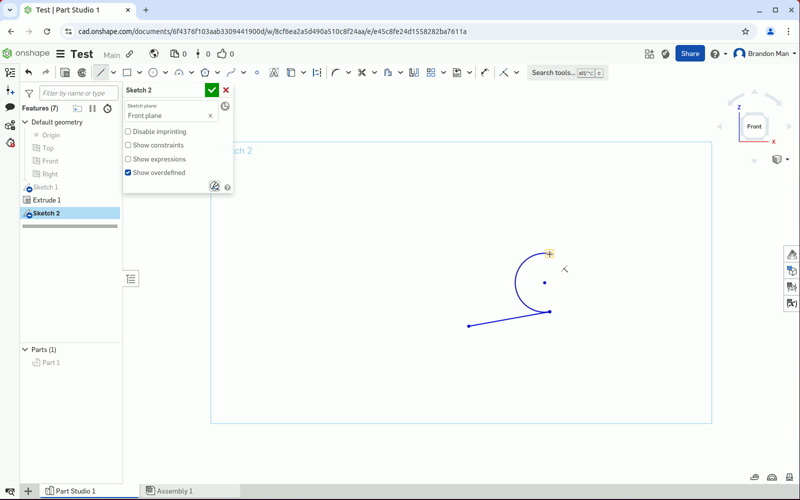
mouse_move(468, 239)
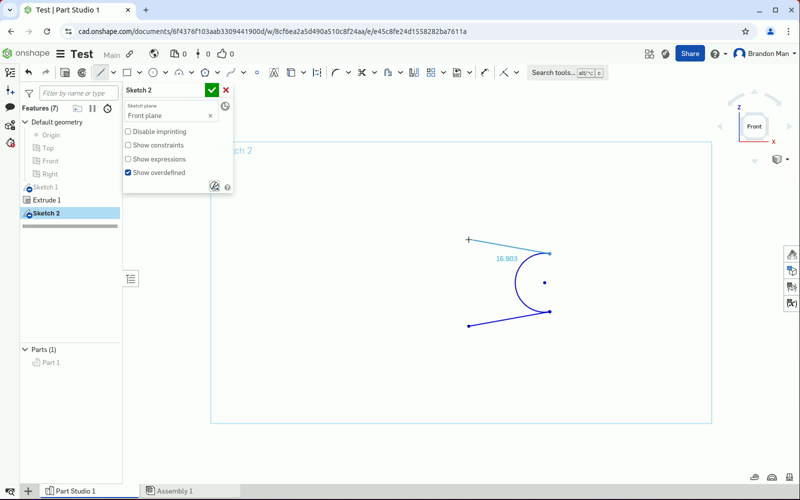
click(468, 239)
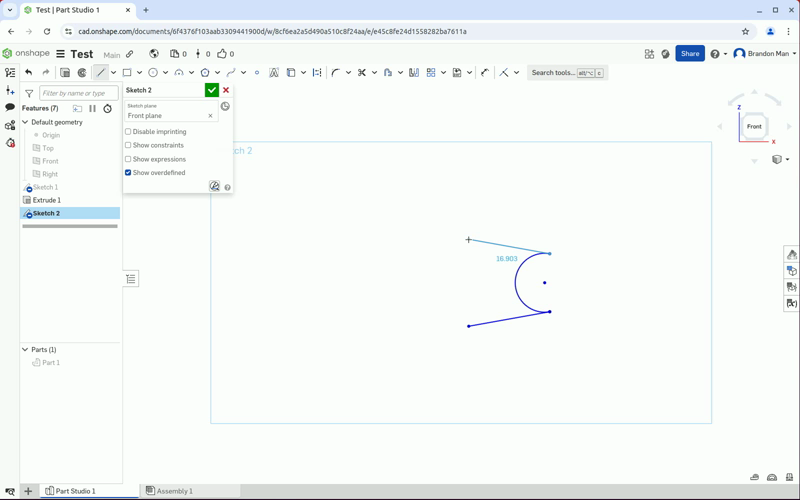
key_up(shift)
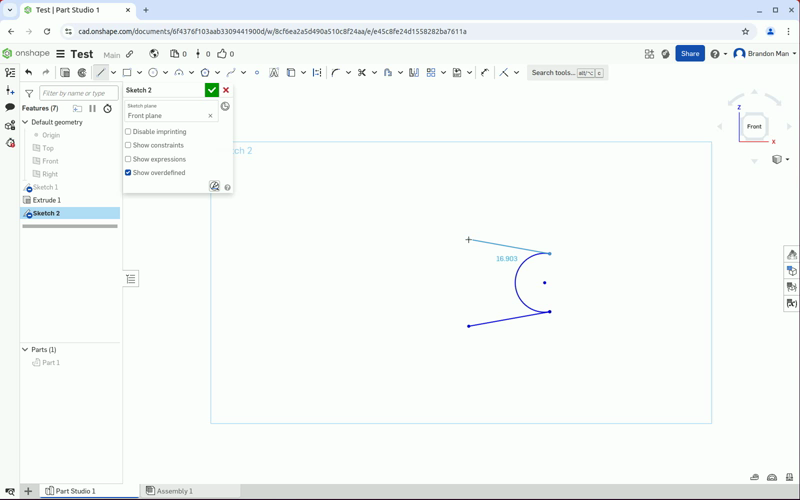
key(esc)
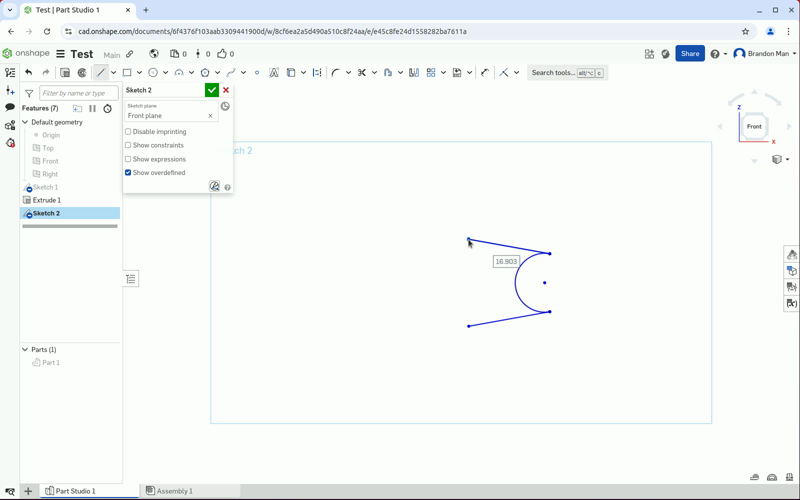
key(a)
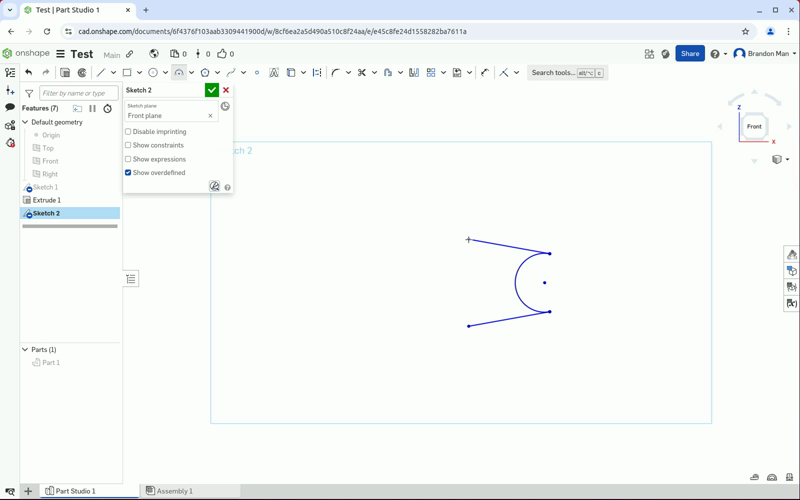
mouse_move(468, 239)
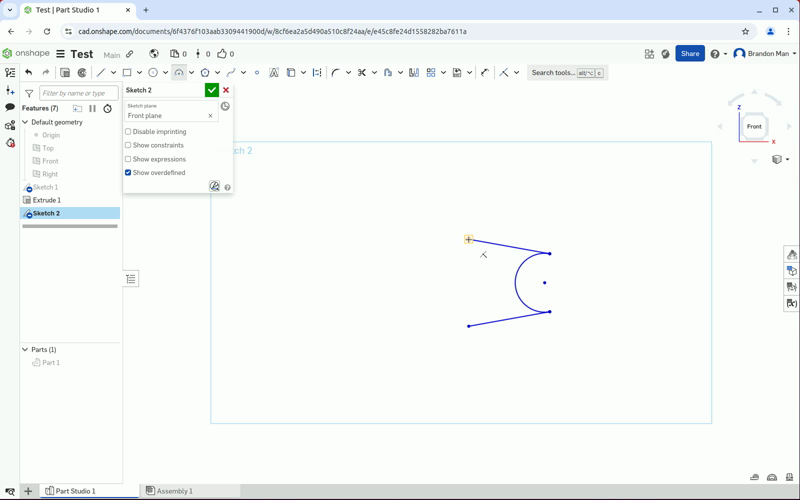
click(468, 239)
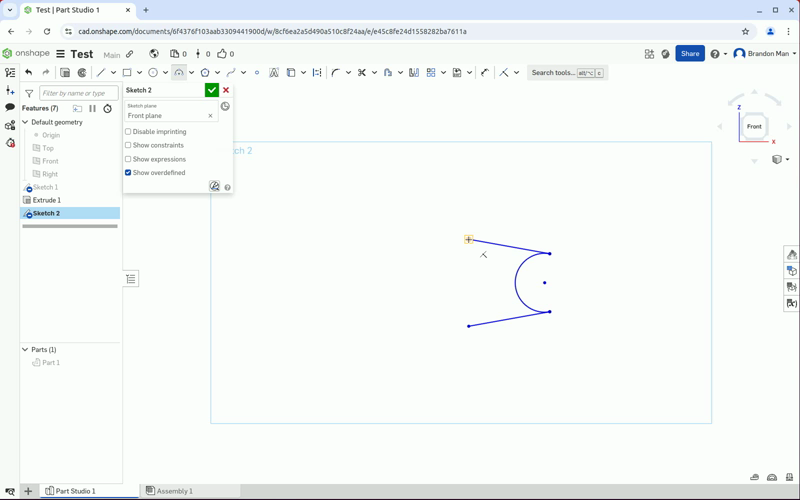
mouse_move(468, 326)
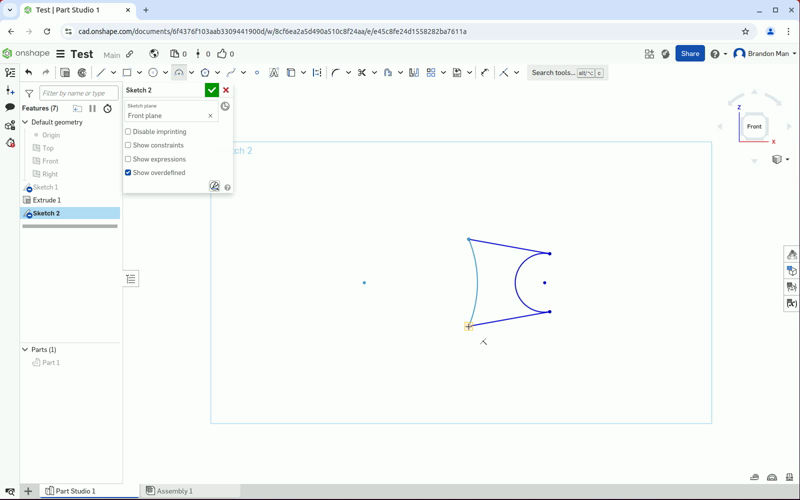
click(468, 326)
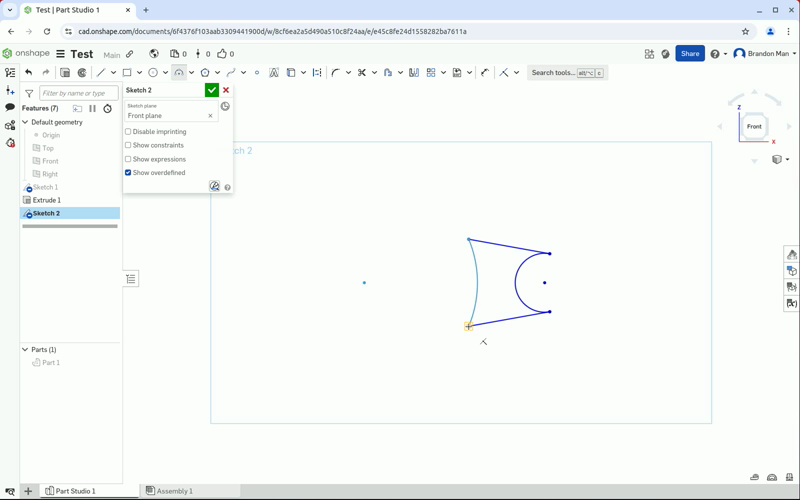
key_down(shift)
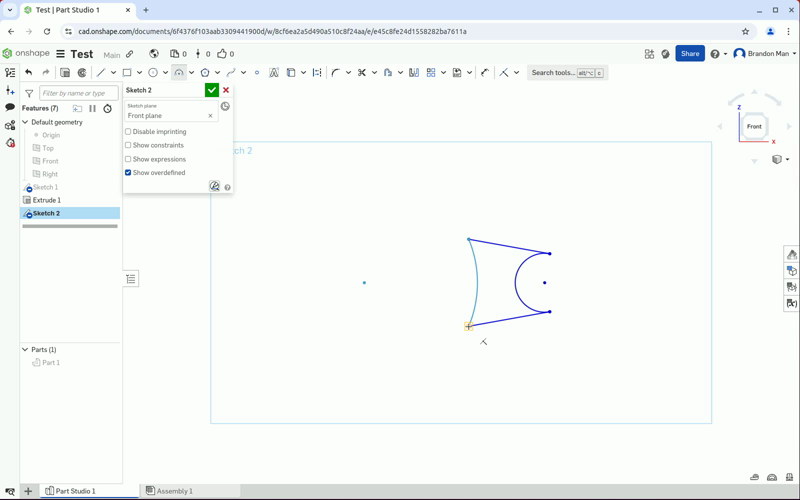
mouse_move(505, 282)
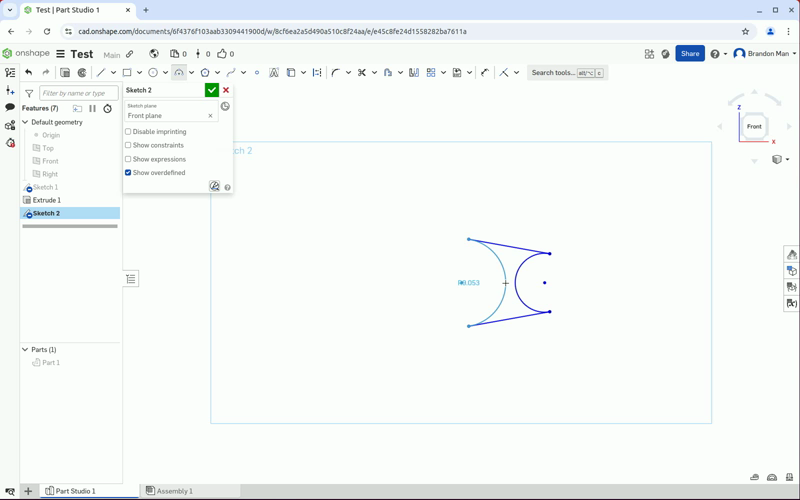
click(505, 282)
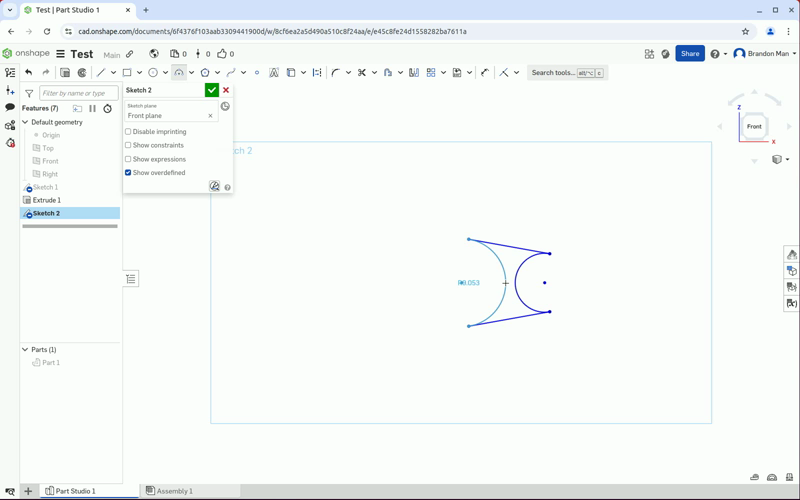
key_up(shift)
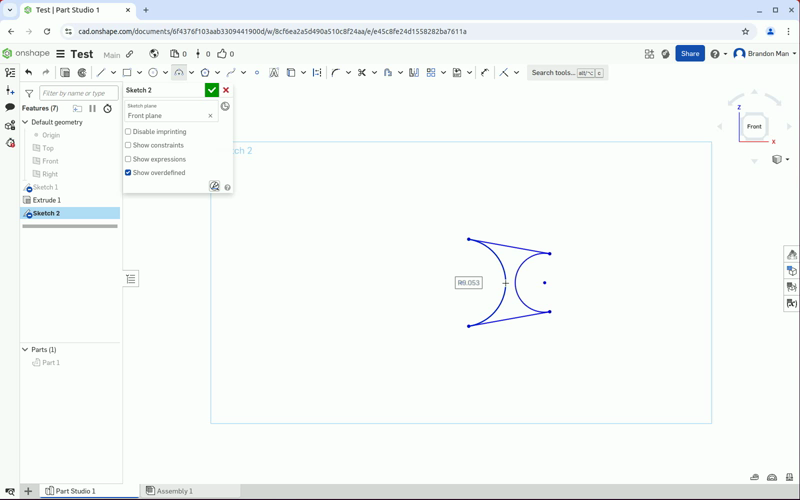
key(esc)
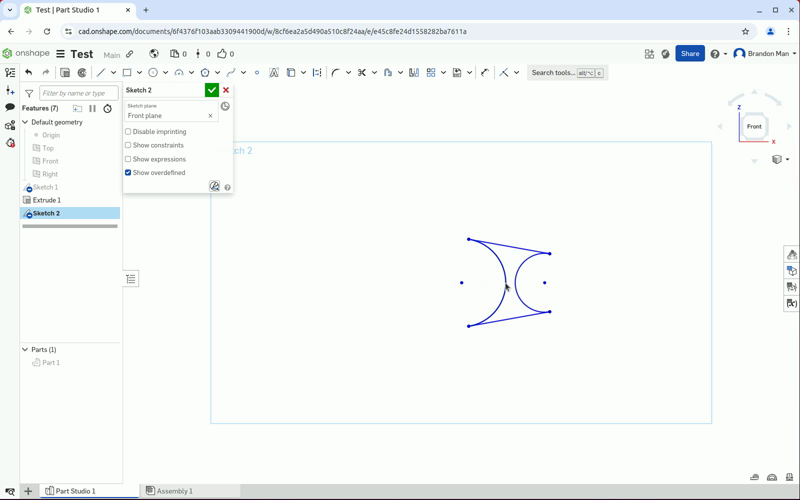
mouse_move(515, 258)
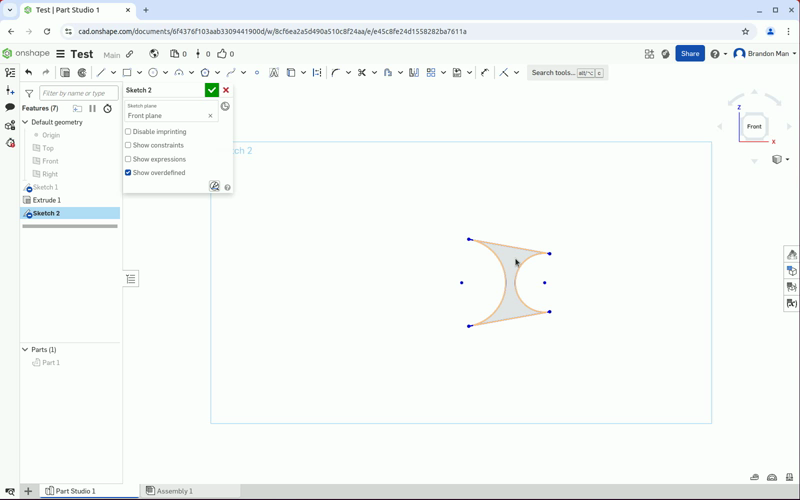
click(515, 258)
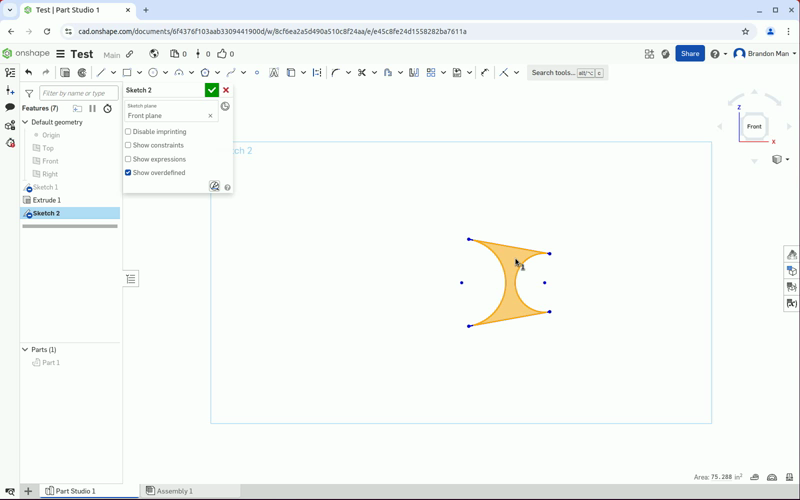
mouse_move(73, 352)
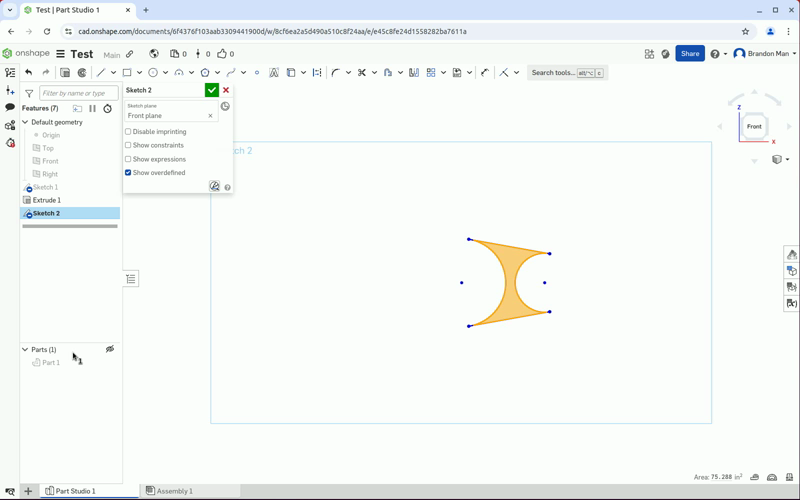
key(shift+y)
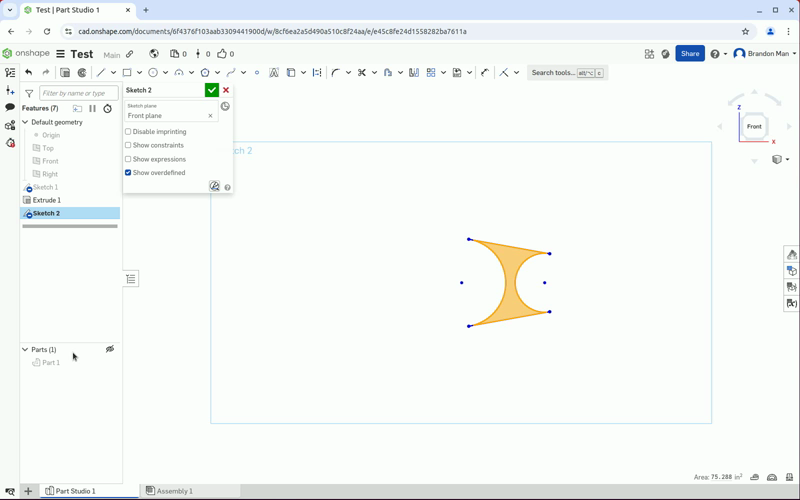
key(shift+e)
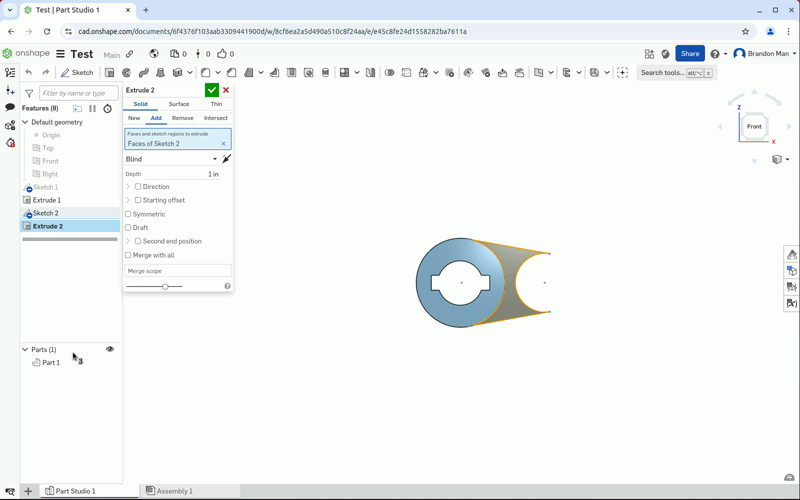
mouse_move(143, 106)
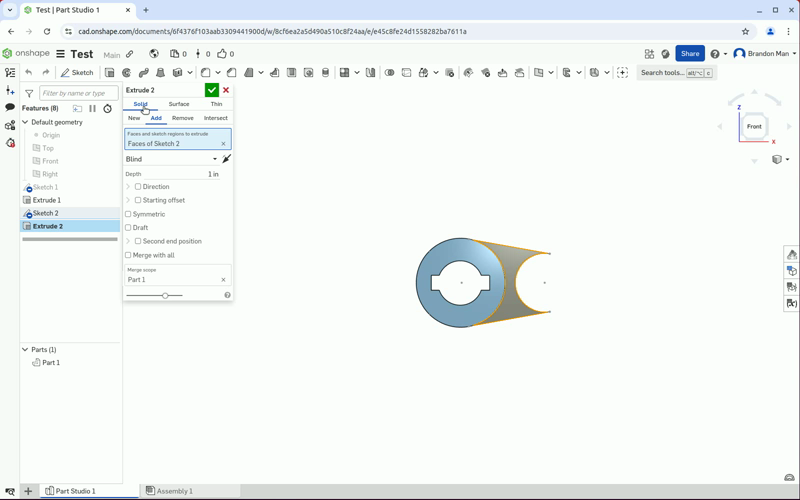
click(143, 106)
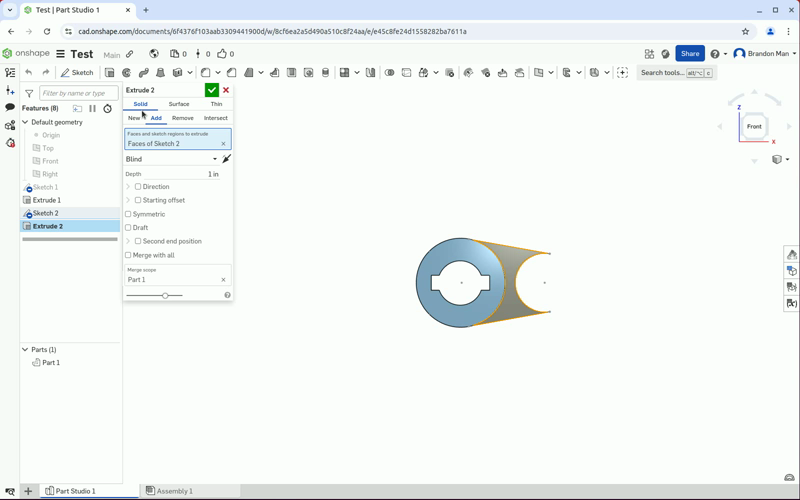
mouse_move(137, 120)
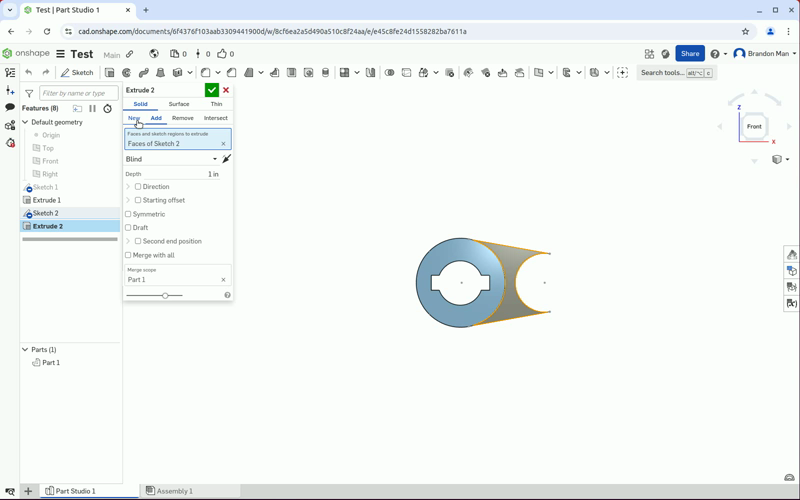
click(137, 120)
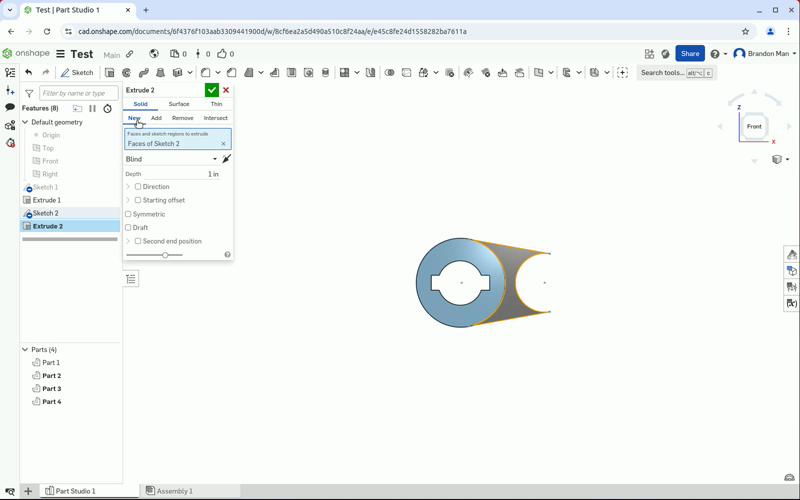
key(tab, 4)
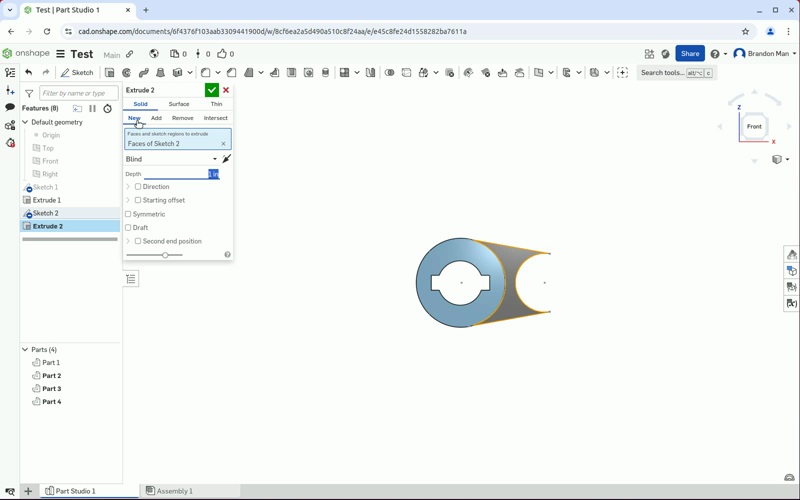
text(7.943)
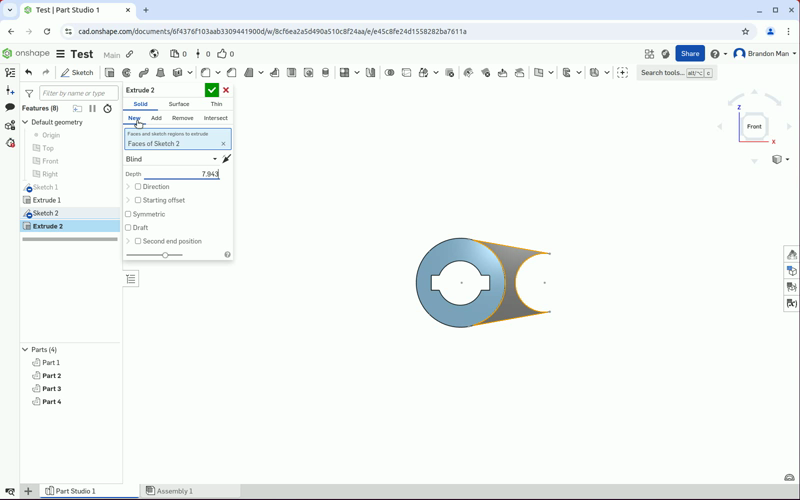
key(enter)
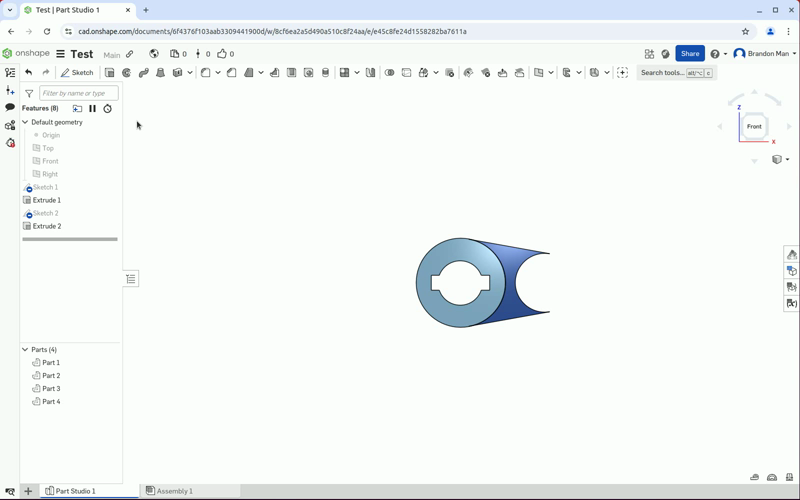
key(shift+h)
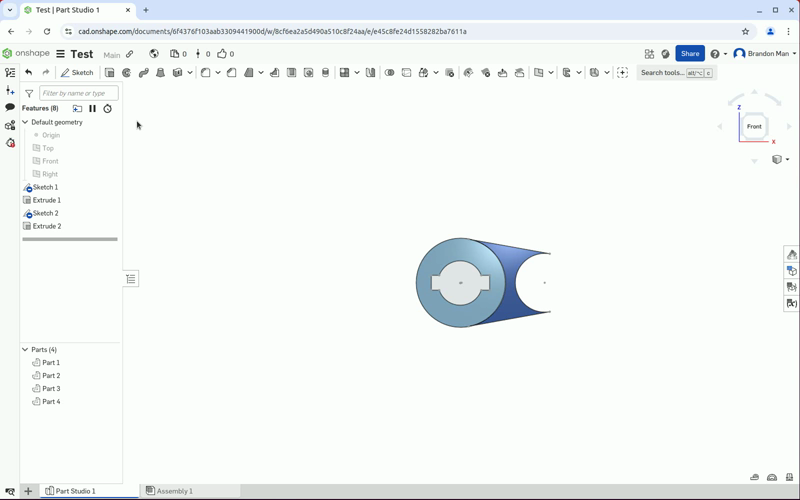
key(shift+h)
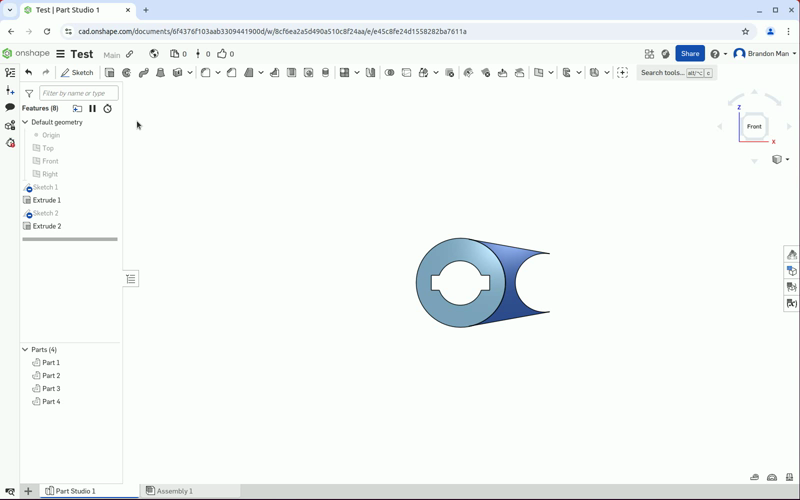
mouse_move(73, 189)
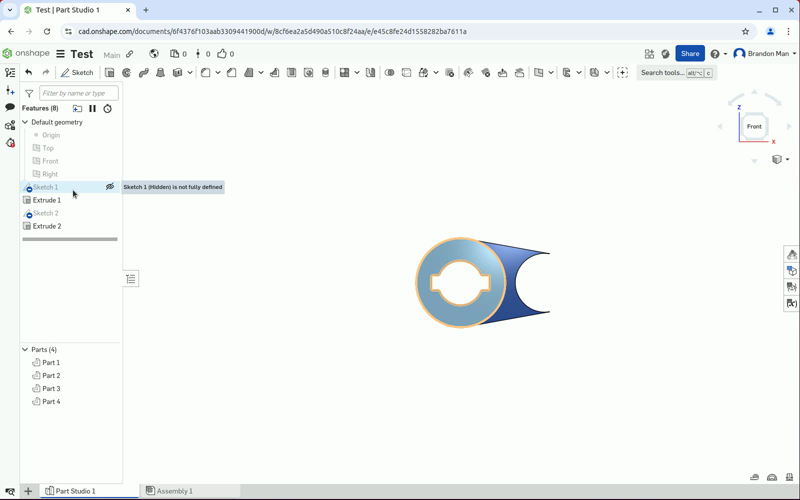
click(73, 189)
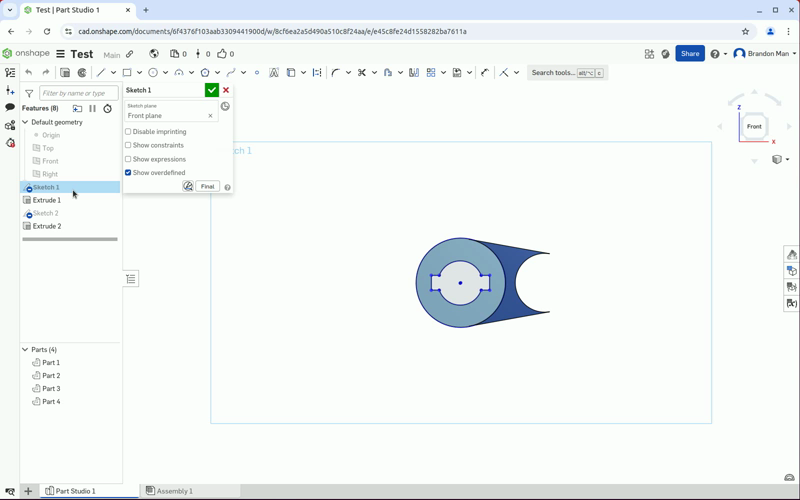
mouse_move(229, 92)
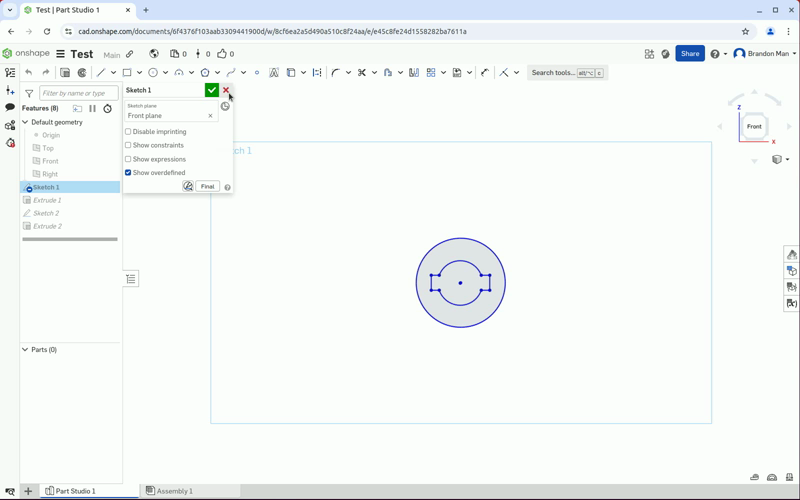
click(229, 92)
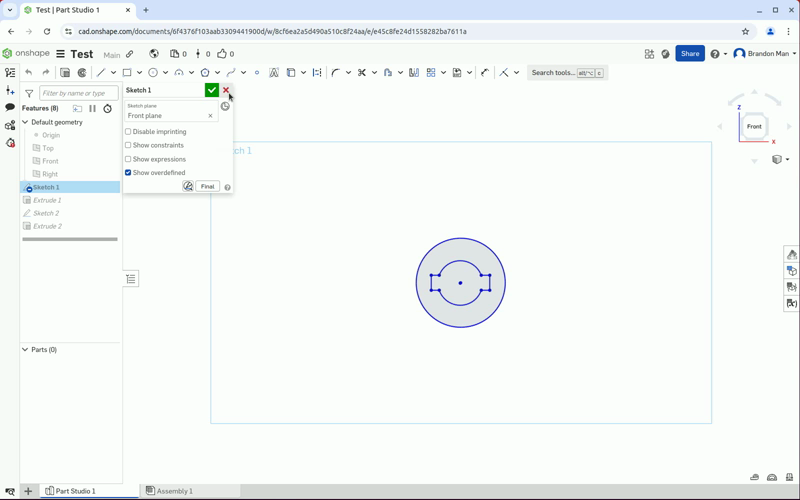
key(shift+s)
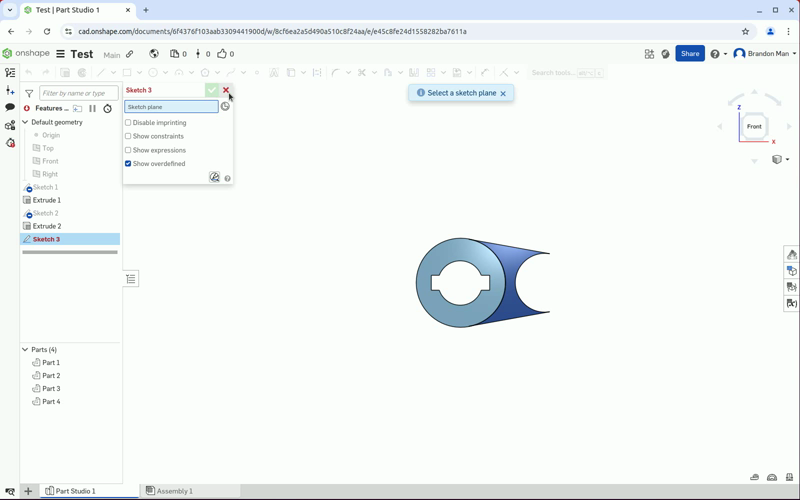
mouse_move(73, 163)
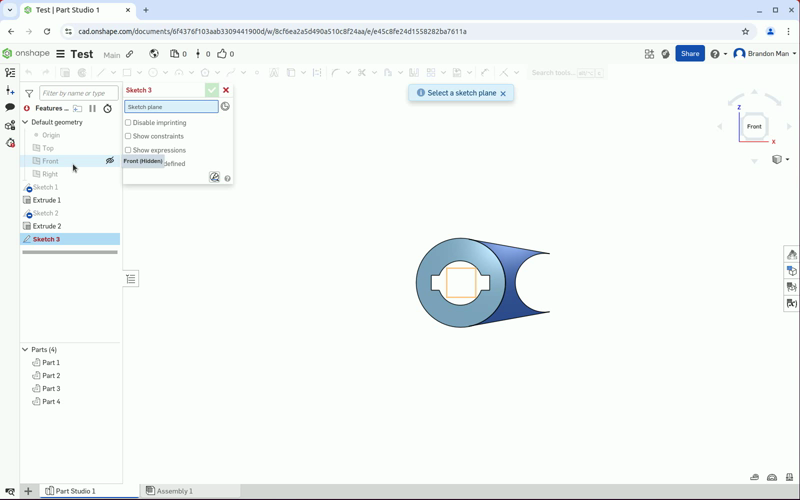
click(73, 163)
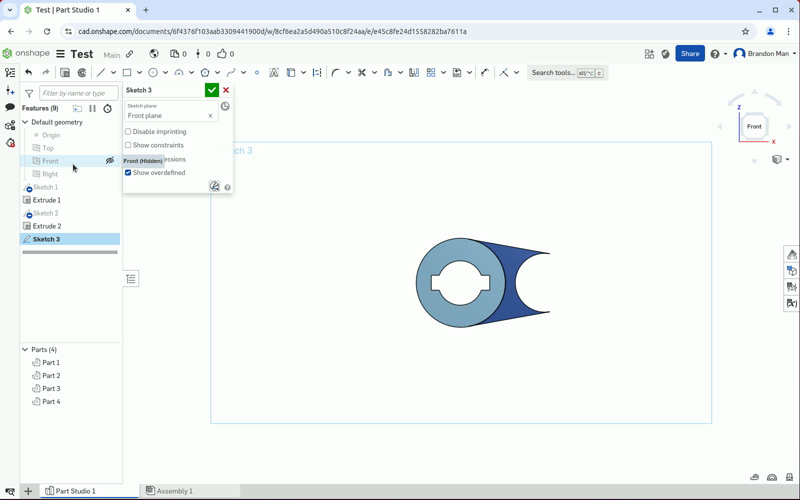
mouse_move(73, 352)
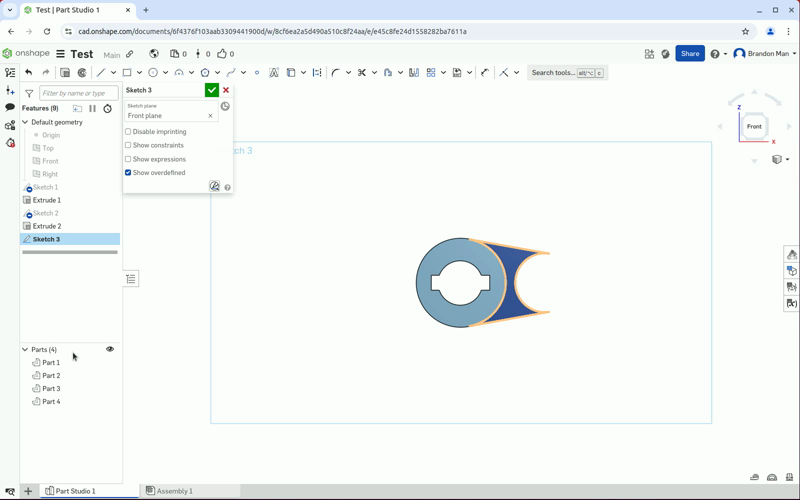
key(y)
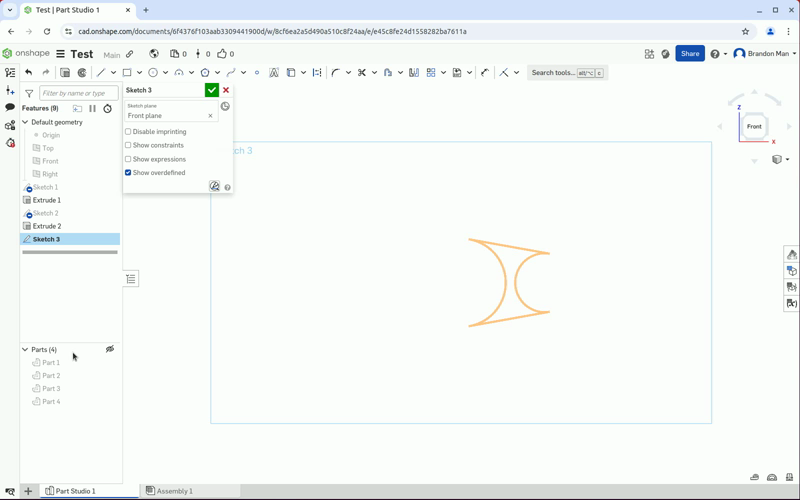
key(c)
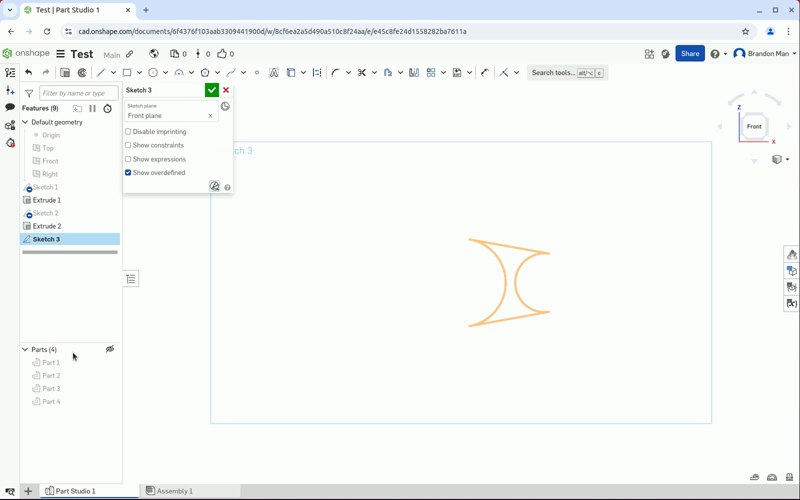
key_down(shift)
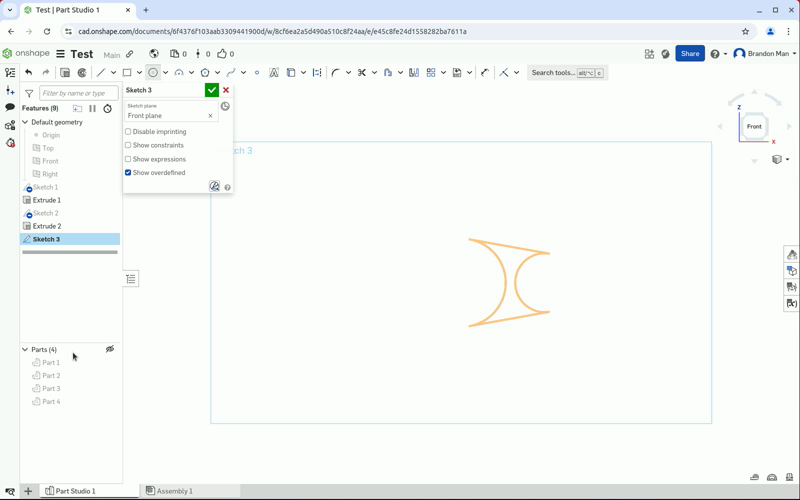
mouse_move(544, 282)
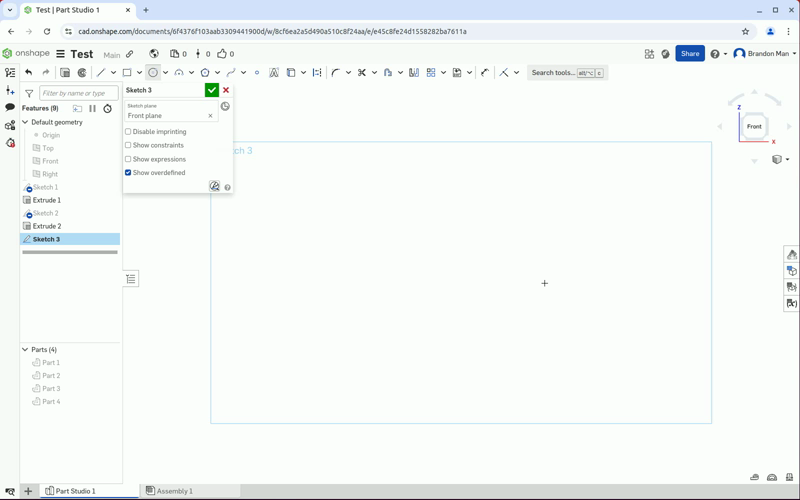
click(544, 282)
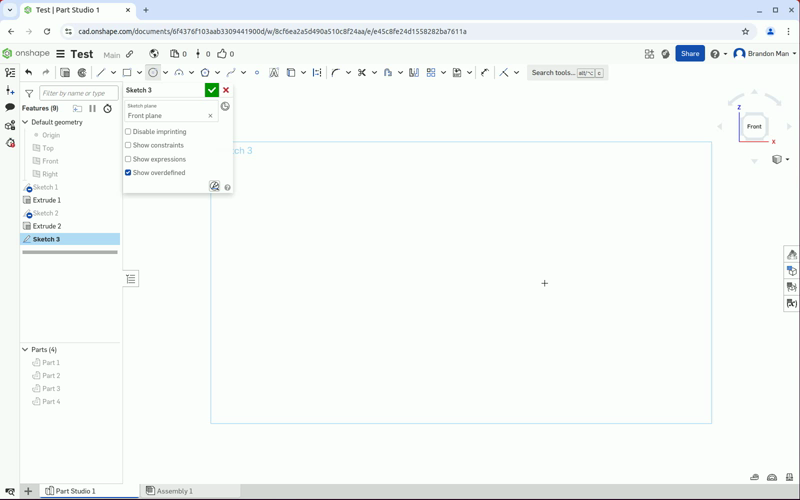
key_up(shift)
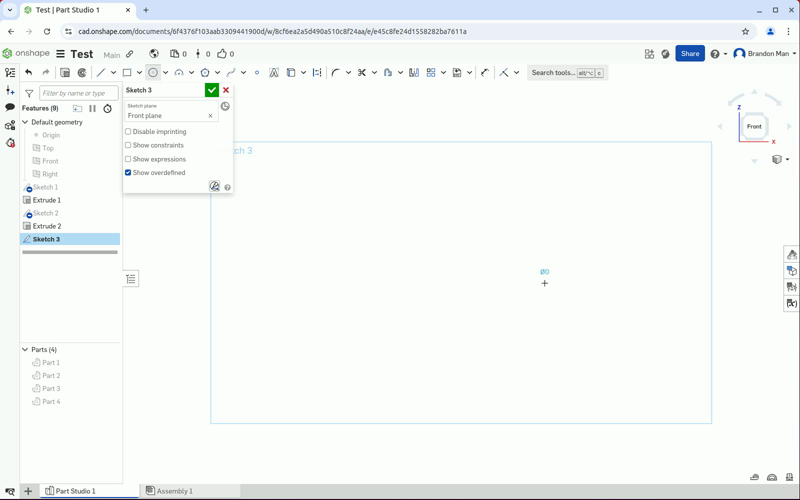
mouse_move(573, 282)
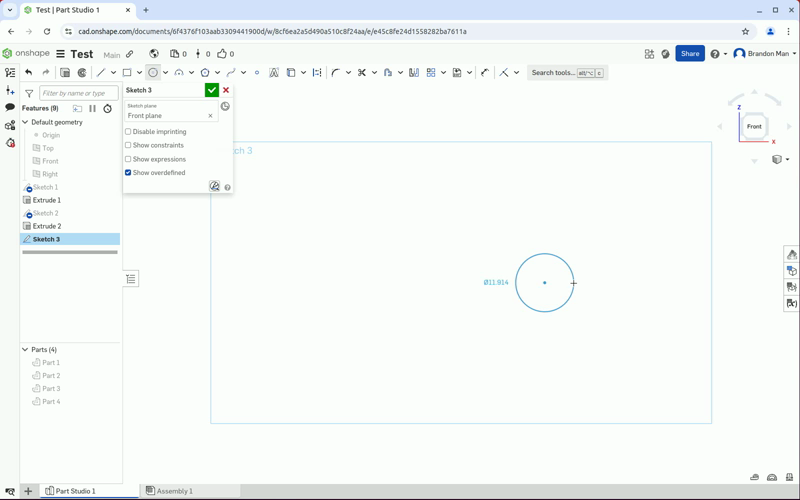
click(573, 282)
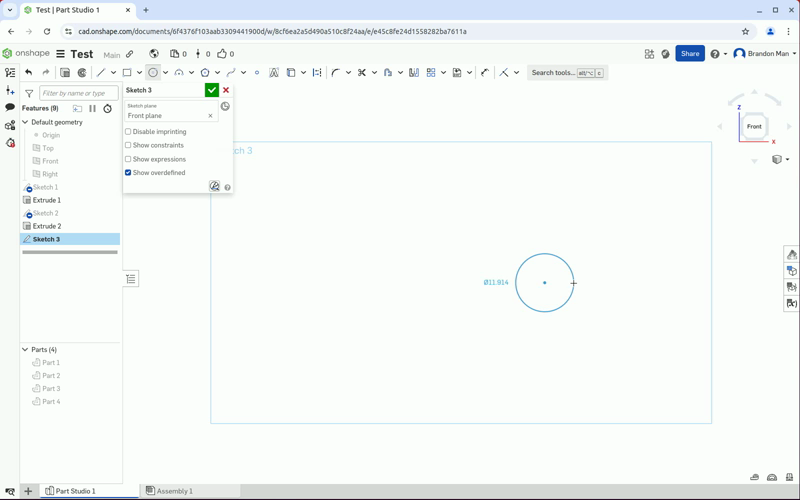
key(esc)
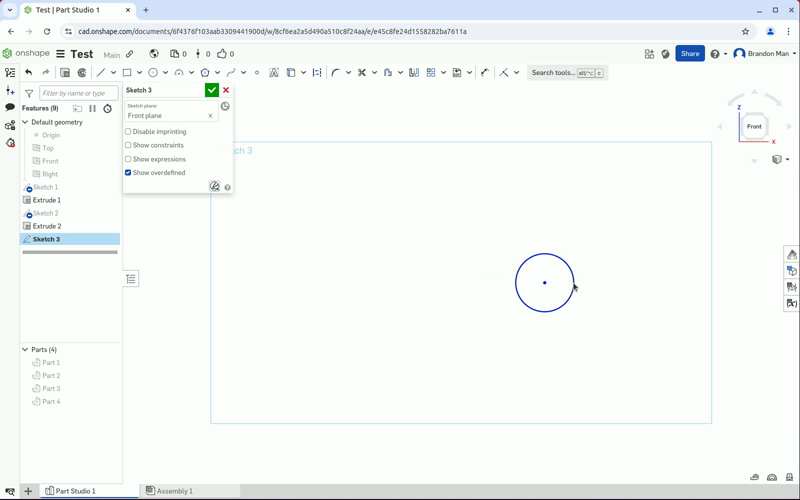
key(c)
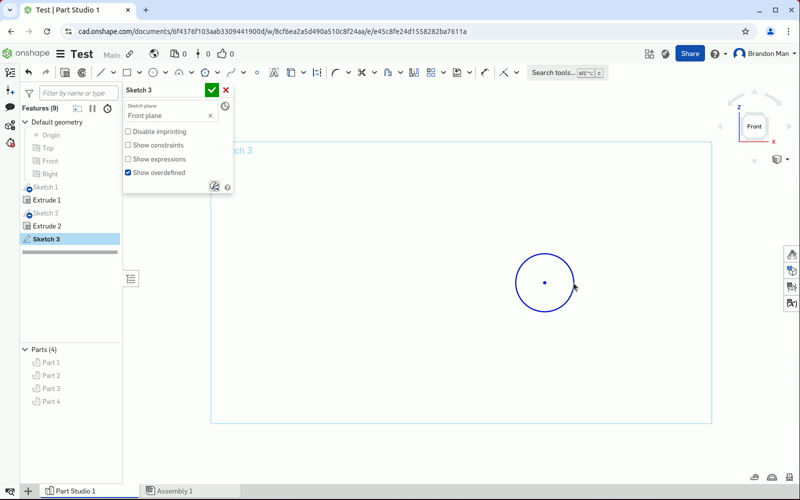
key_down(shift)
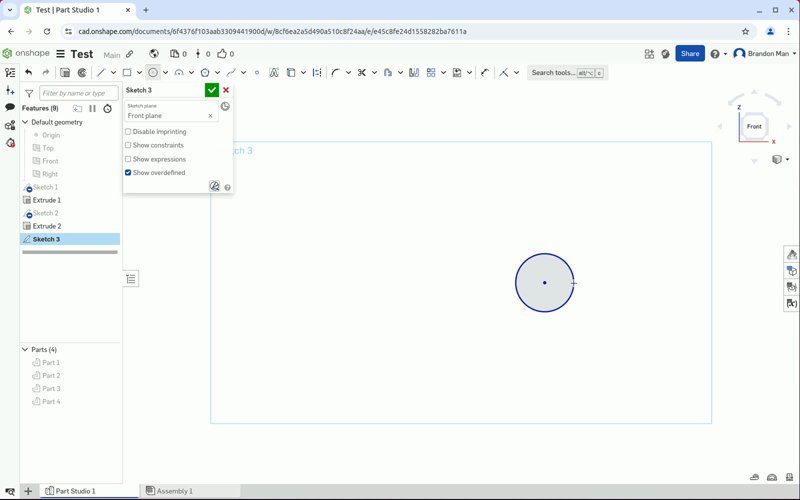
mouse_move(544, 282)
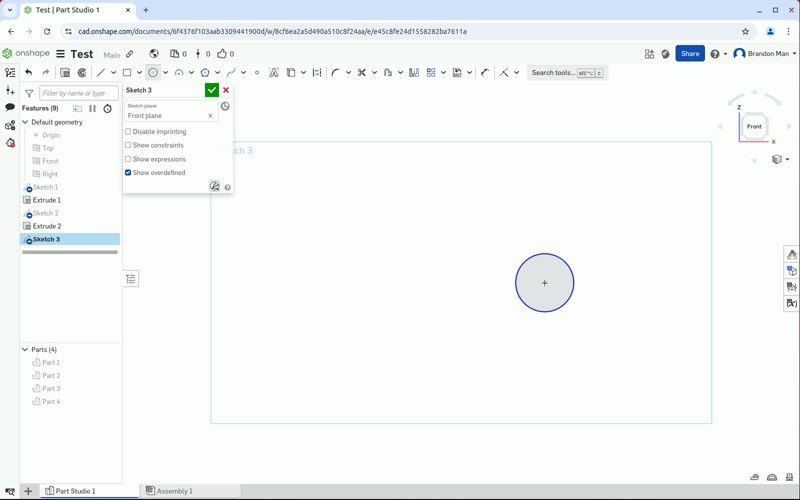
click(544, 282)
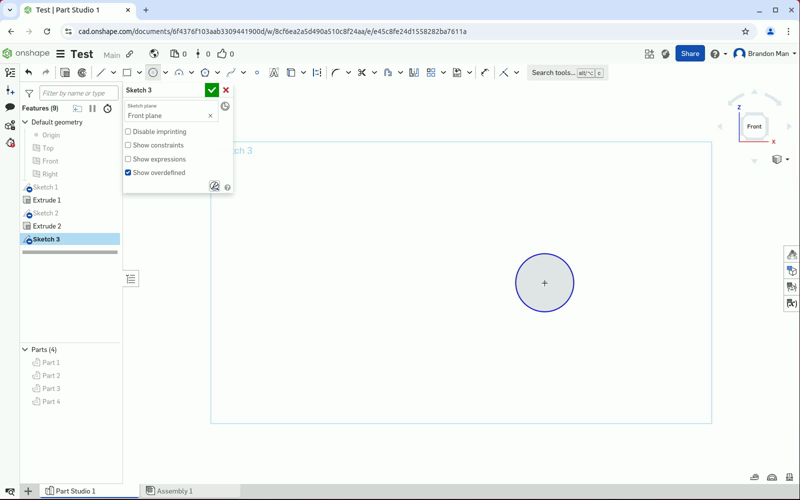
key_up(shift)
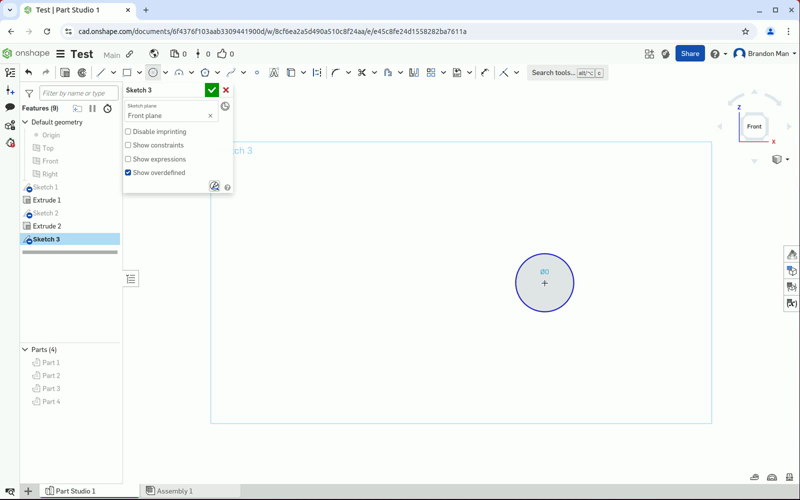
mouse_move(567, 282)
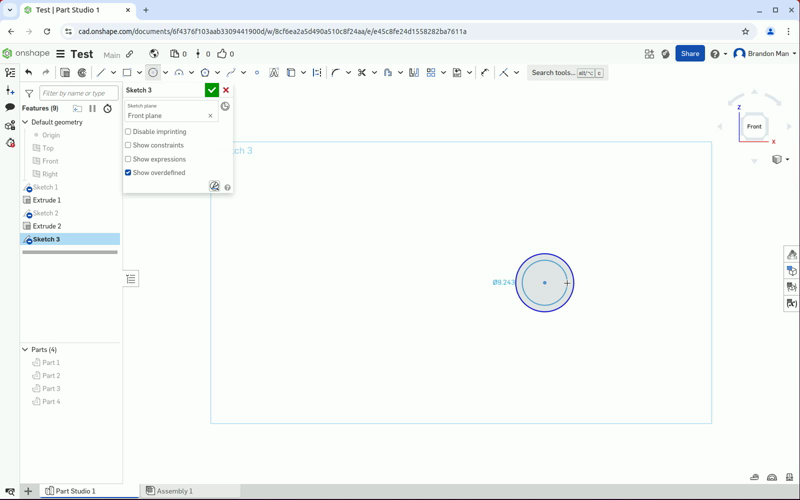
click(567, 282)
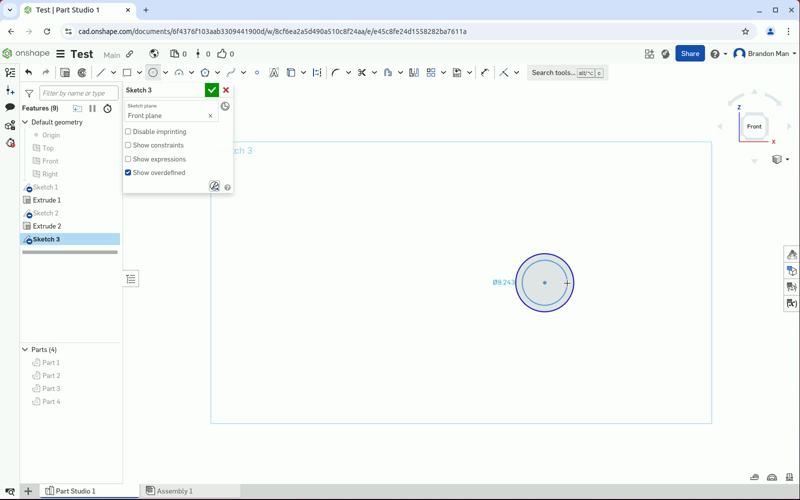
key(esc)
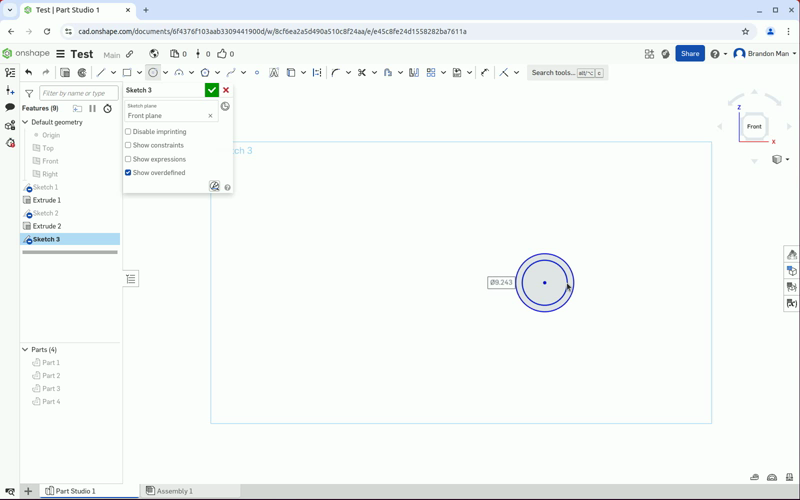
mouse_move(545, 259)
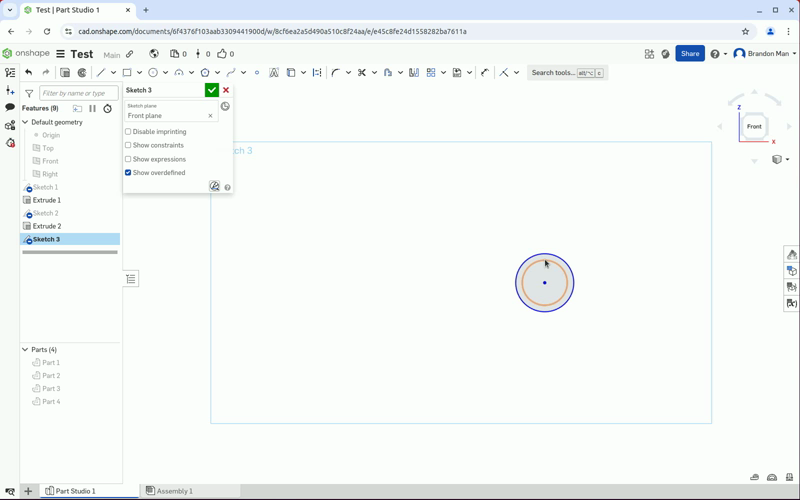
scroll(6)
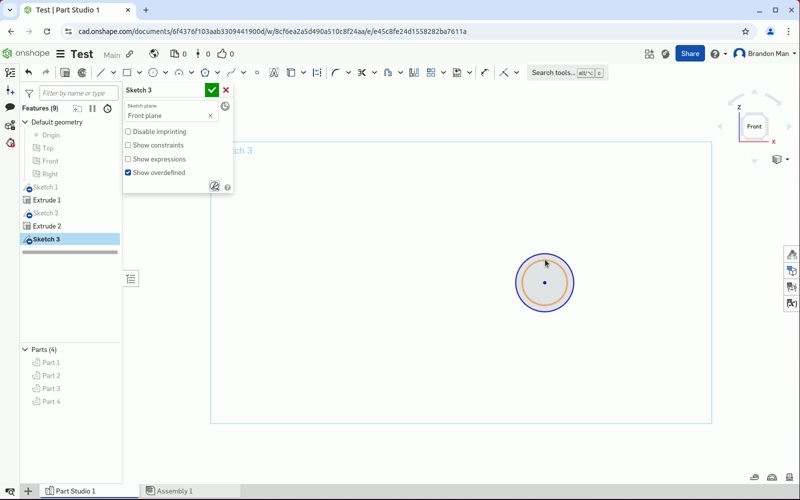
scroll(6)
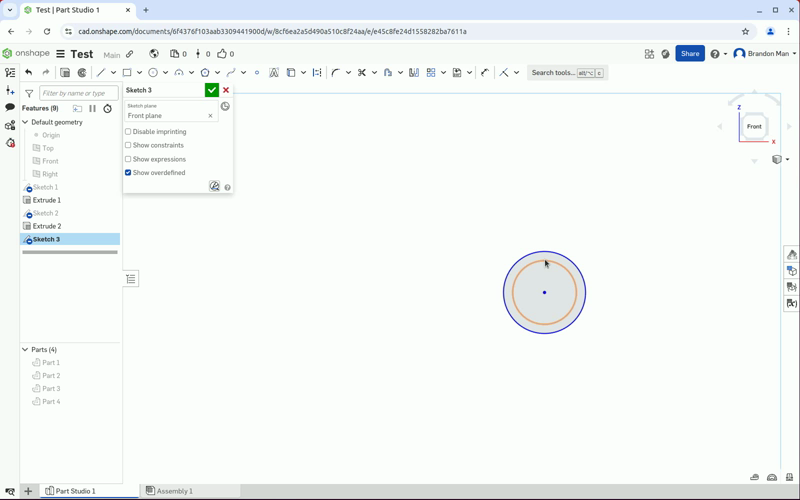
scroll(6)
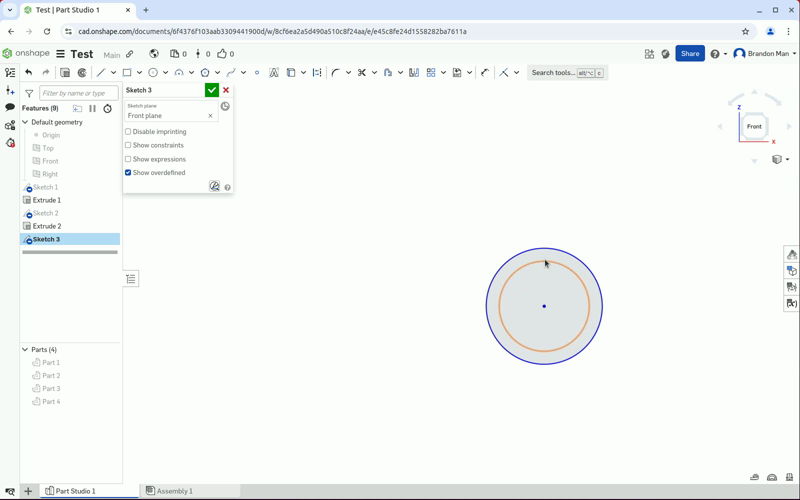
scroll(6)
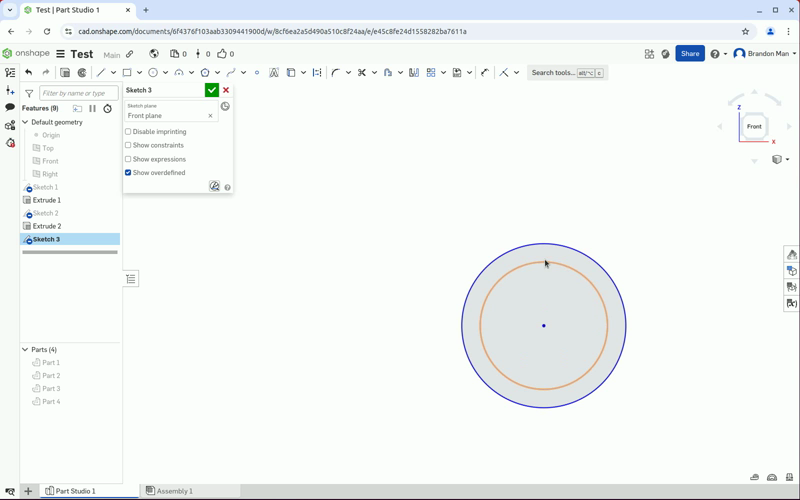
scroll(6)
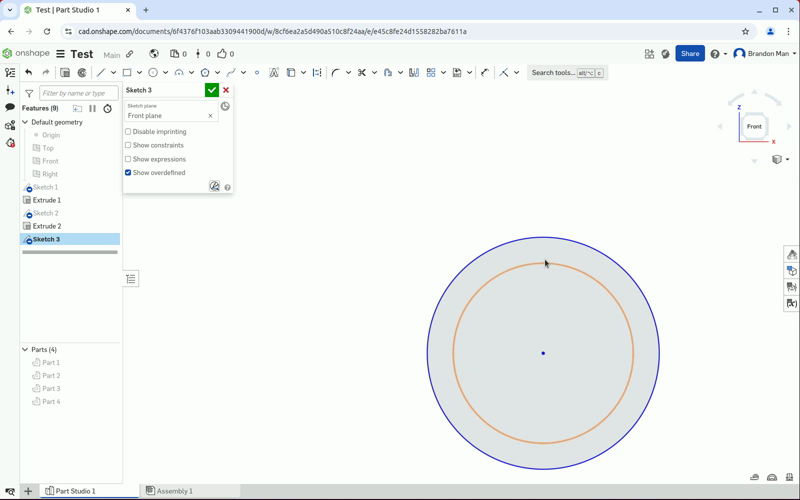
scroll(6)
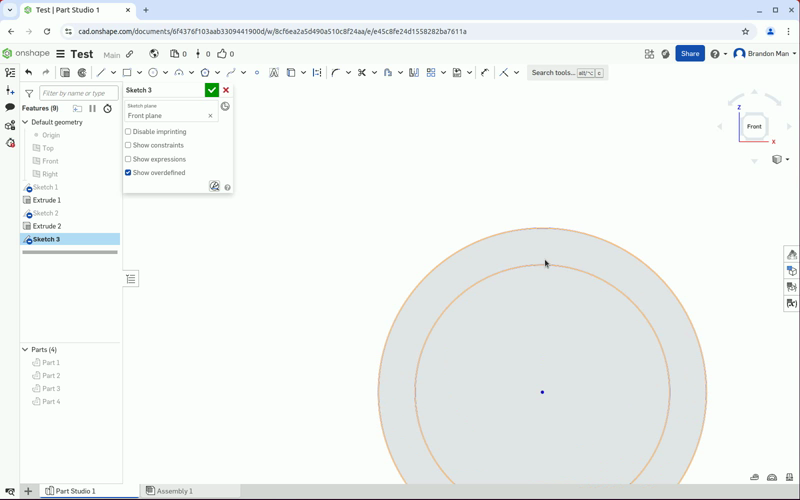
scroll(6)
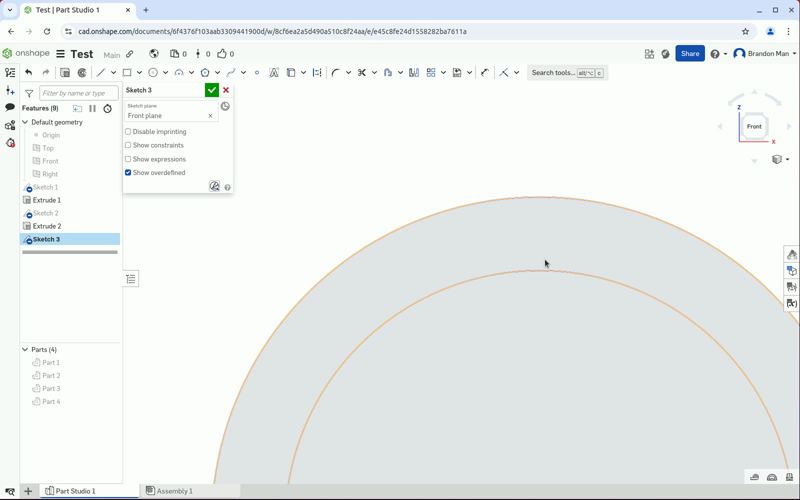
click(545, 259)
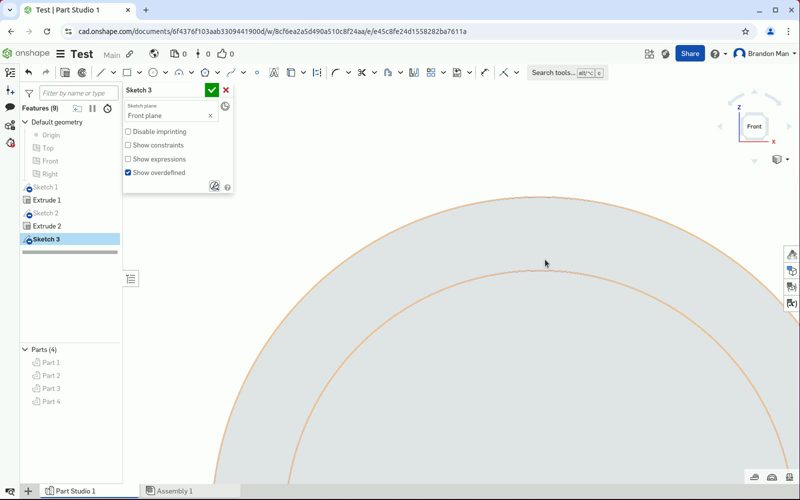
scroll(-6)
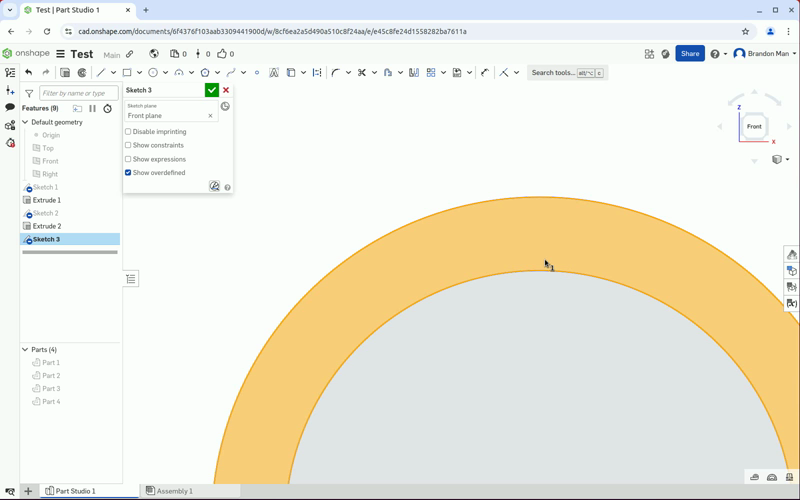
scroll(-6)
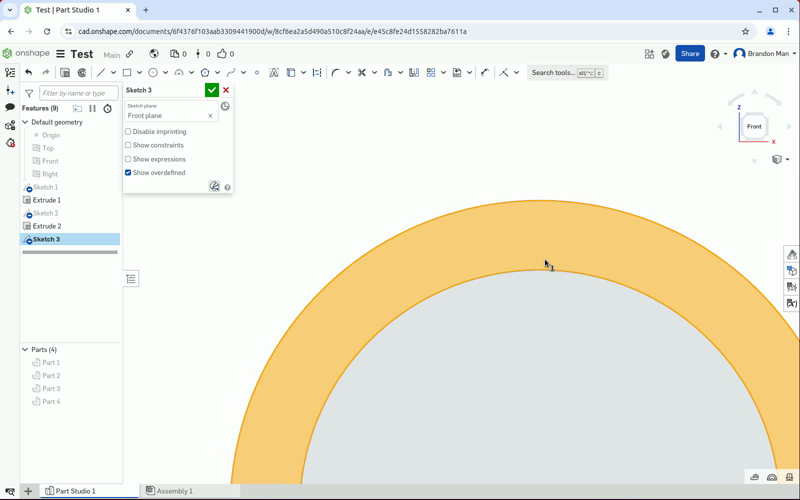
scroll(-6)
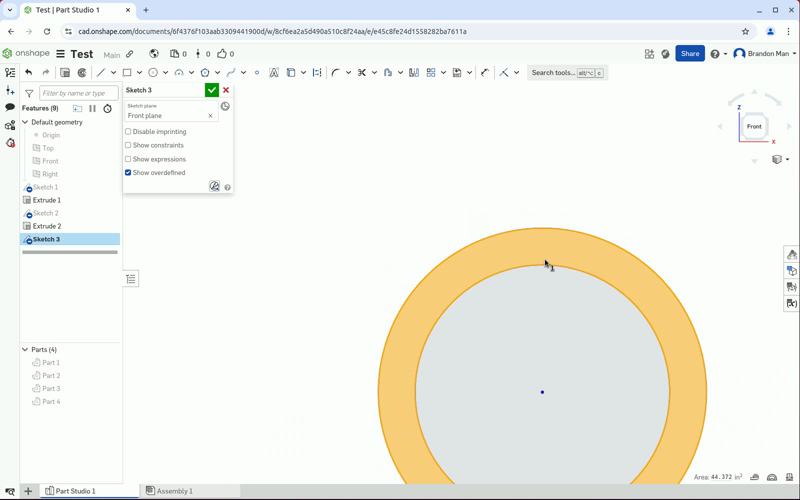
scroll(-6)
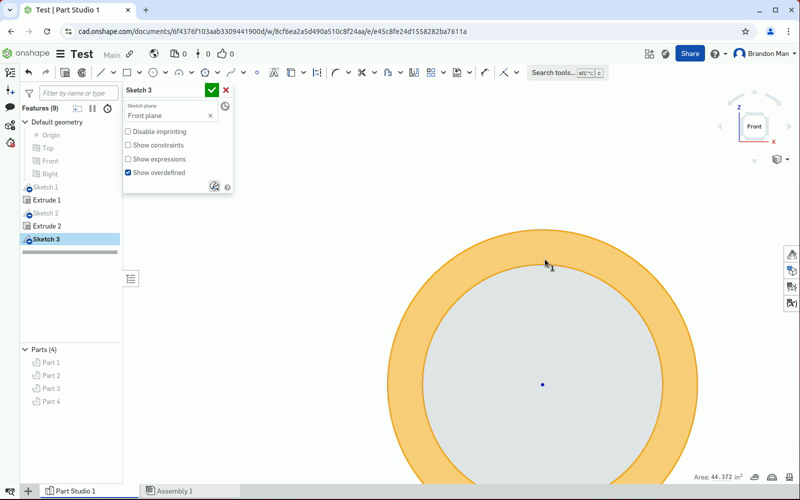
scroll(-6)
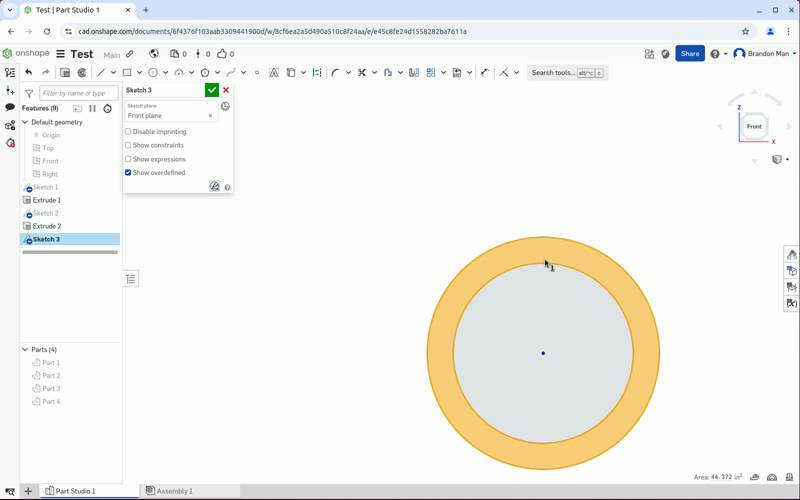
scroll(-6)
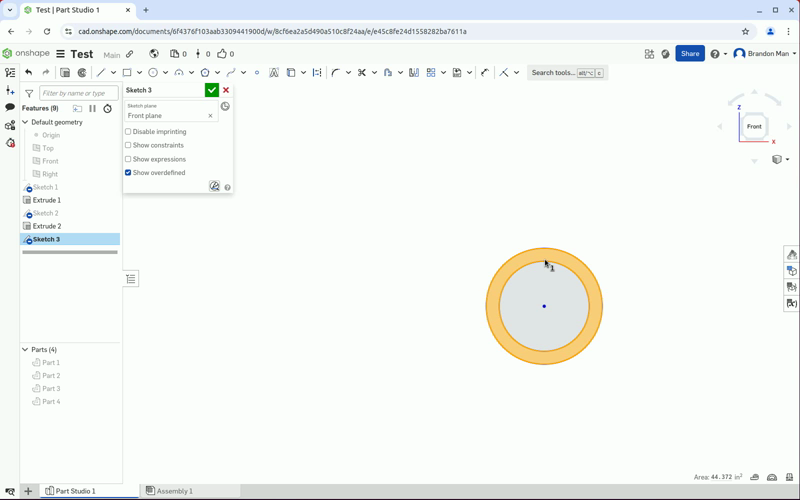
scroll(-6)
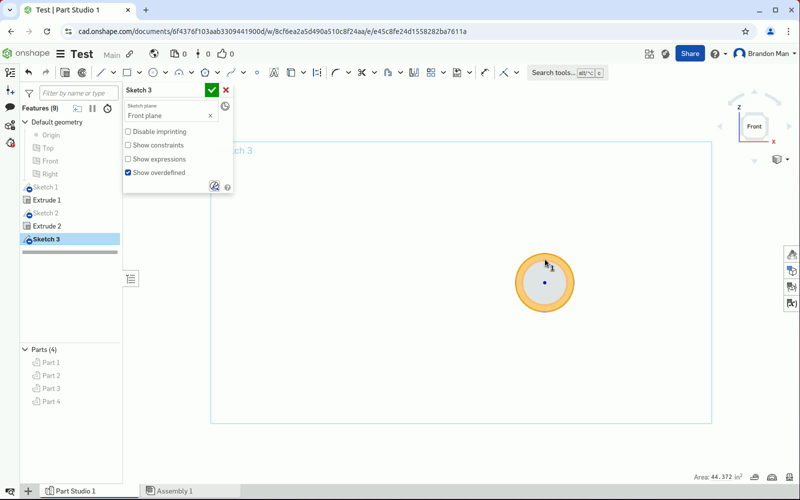
mouse_move(73, 352)
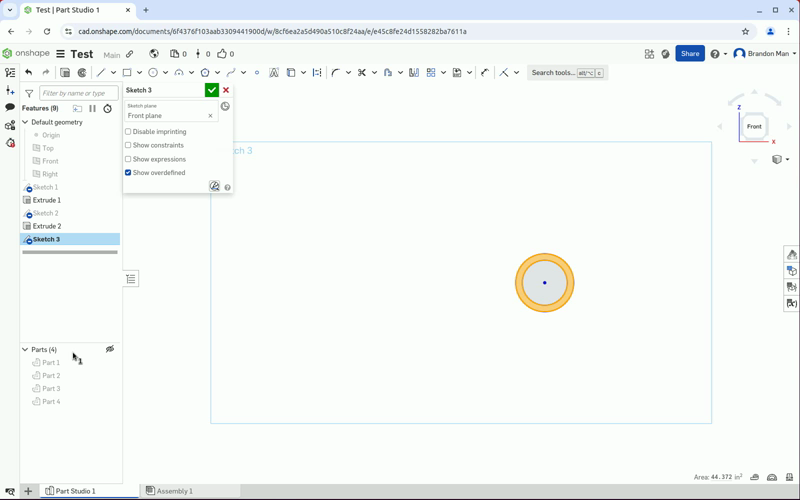
key(shift+y)
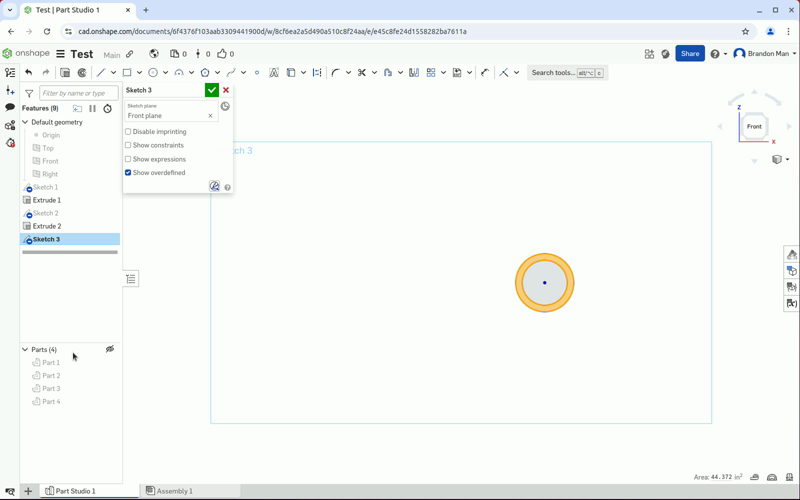
key(shift+e)
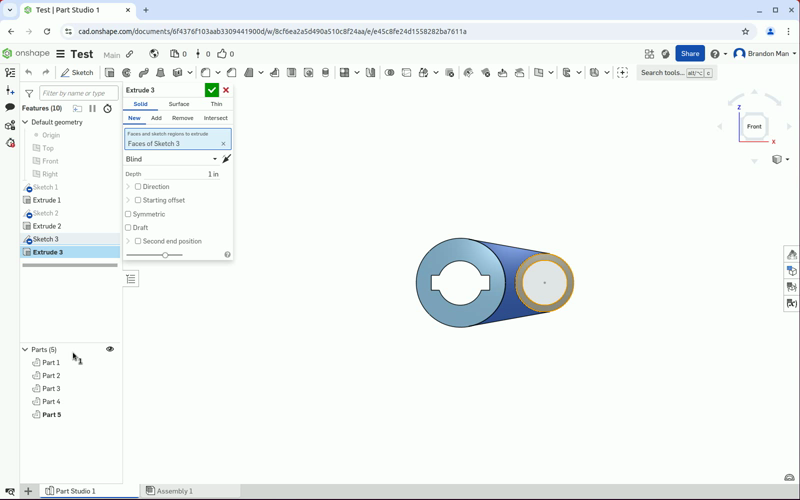
mouse_move(143, 106)
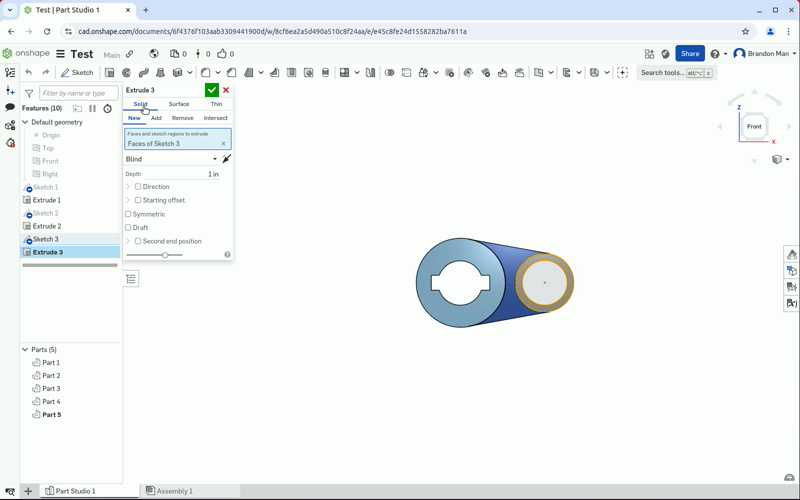
click(143, 106)
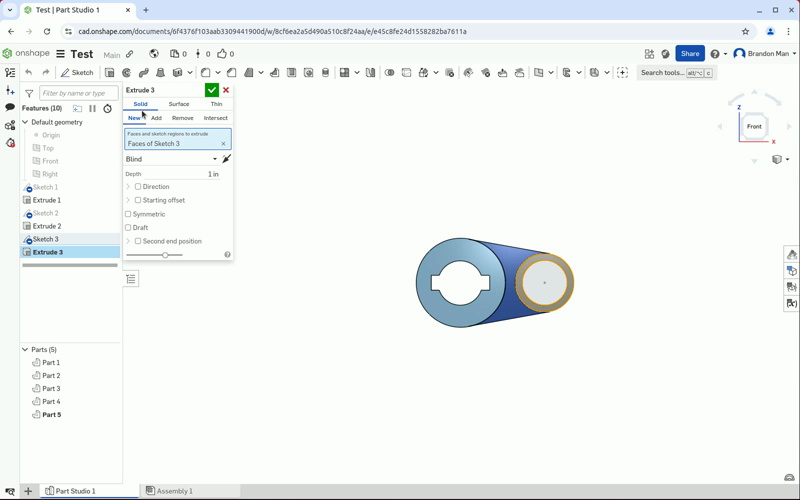
mouse_move(137, 120)
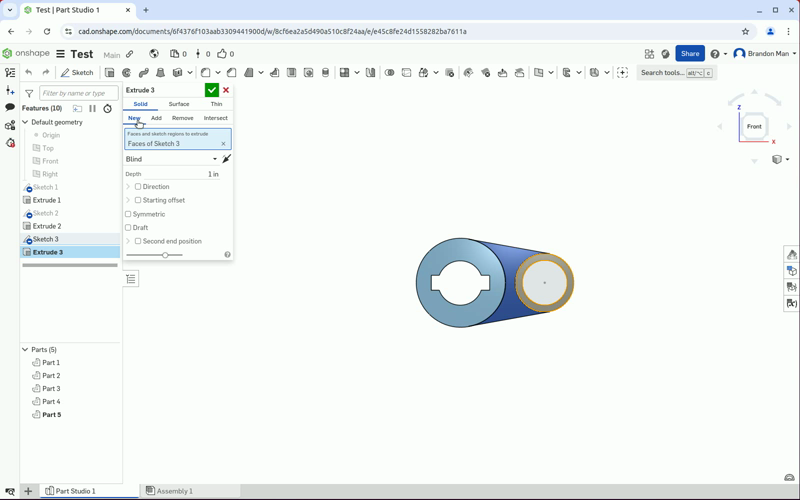
click(137, 120)
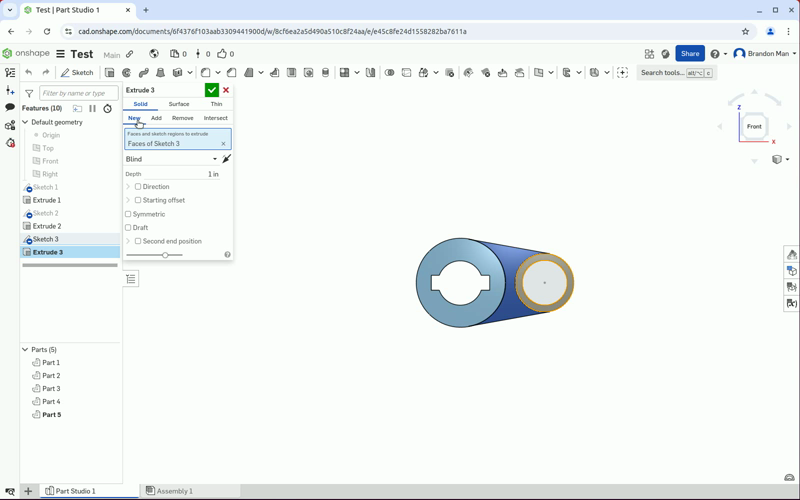
key(tab, 4)
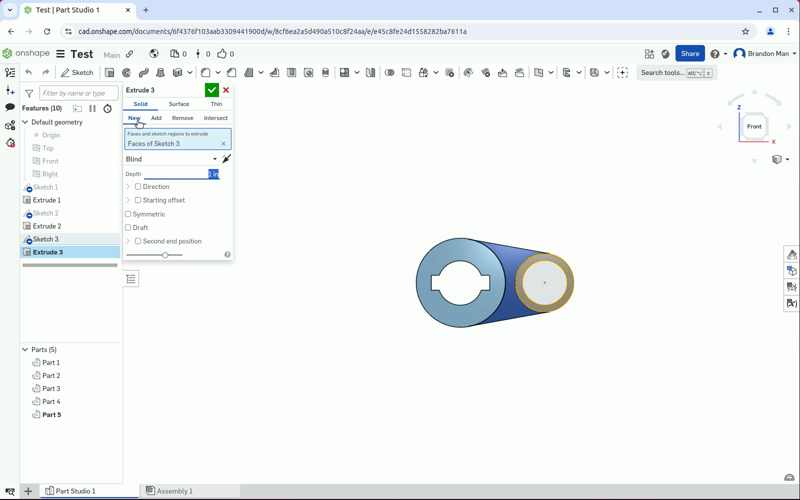
text(7.943)
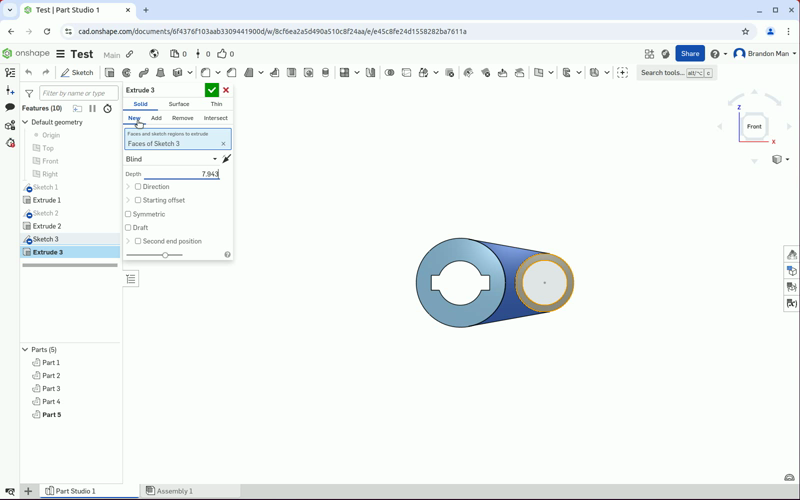
key(enter)
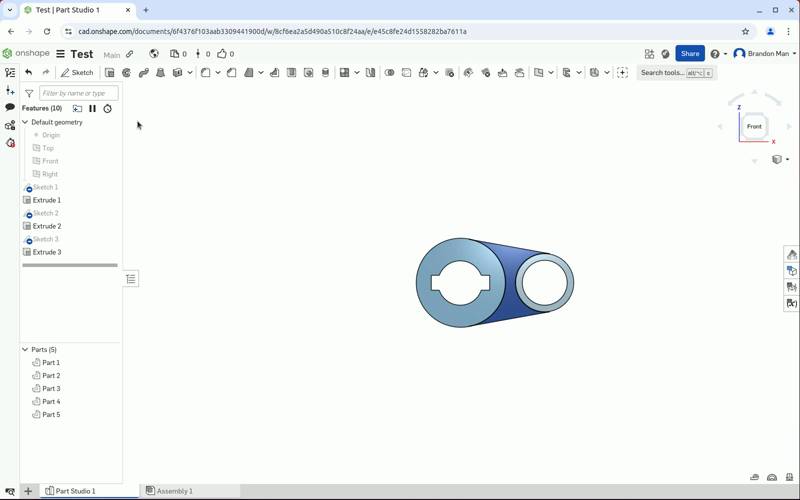
key(shift+h)
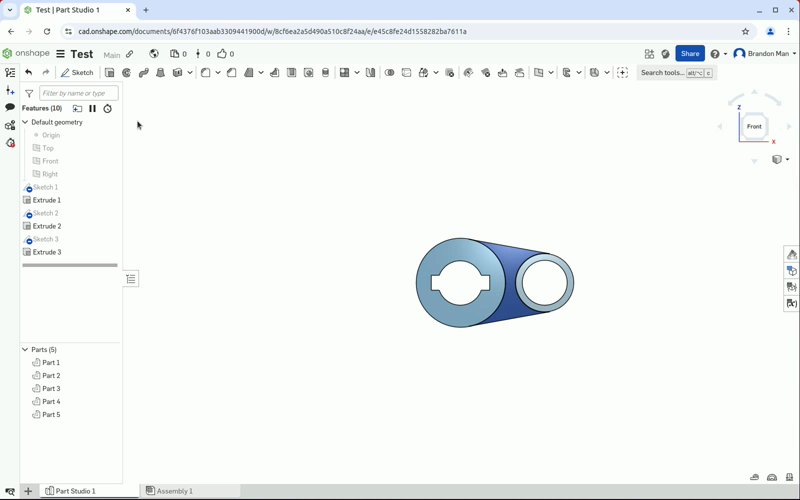
key(shift+h)
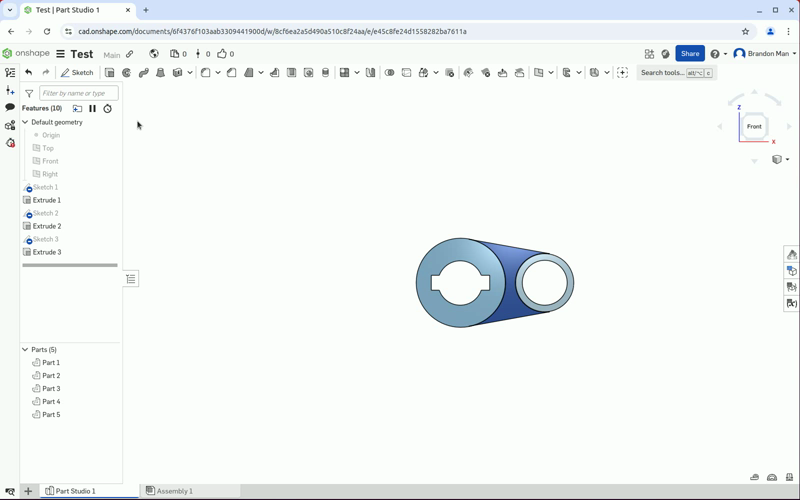
mouse_move(73, 189)
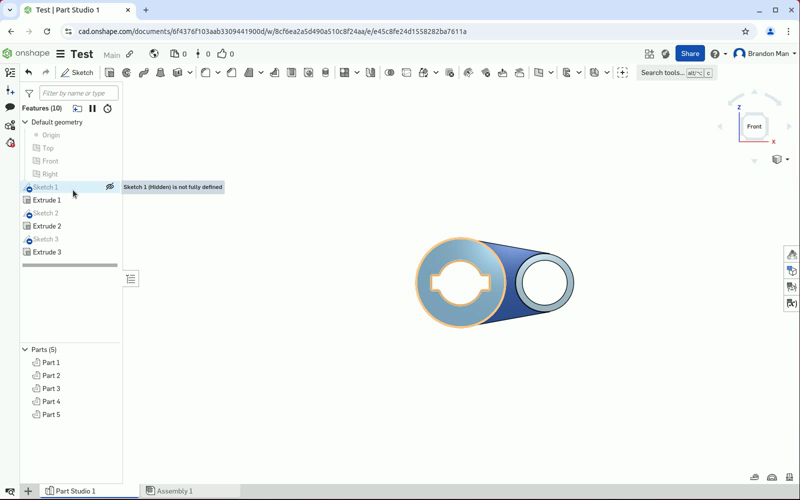
click(73, 189)
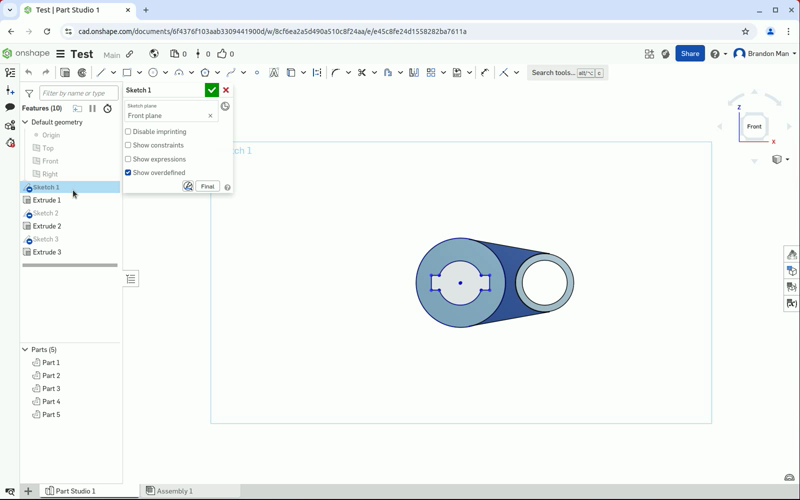
mouse_move(229, 92)
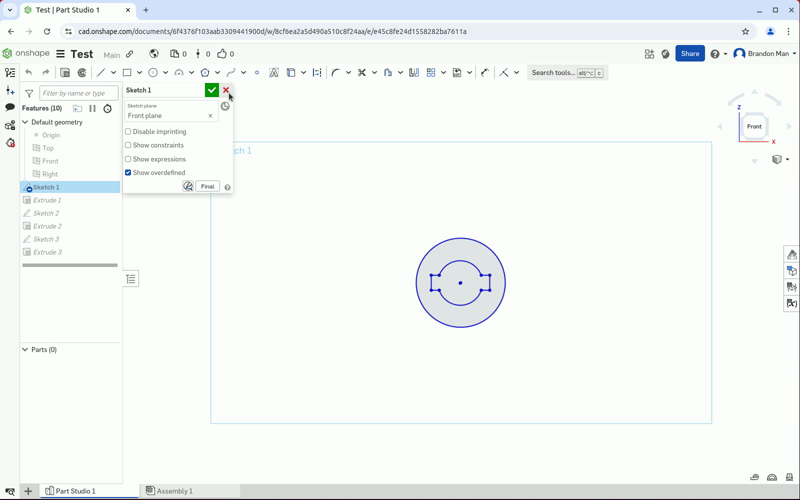
click(229, 92)
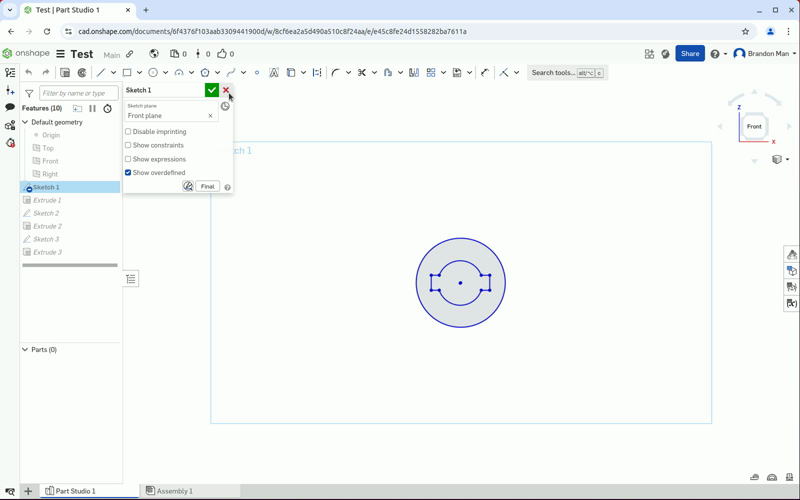
key(shift+s)
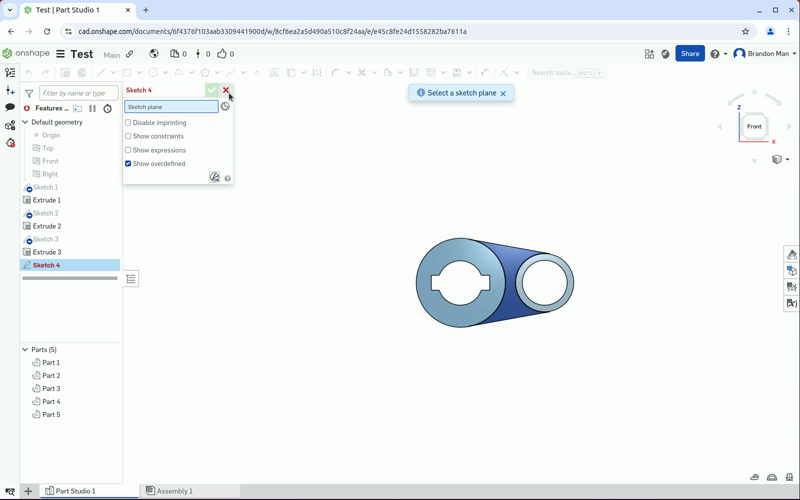
mouse_move(73, 163)
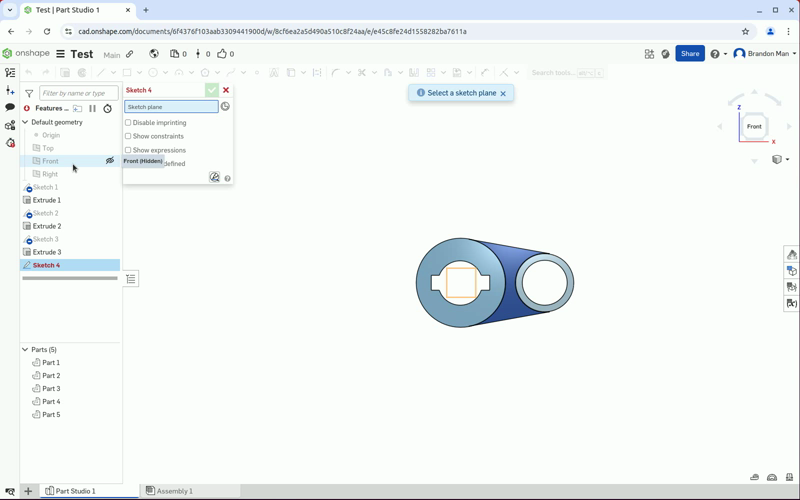
click(73, 163)
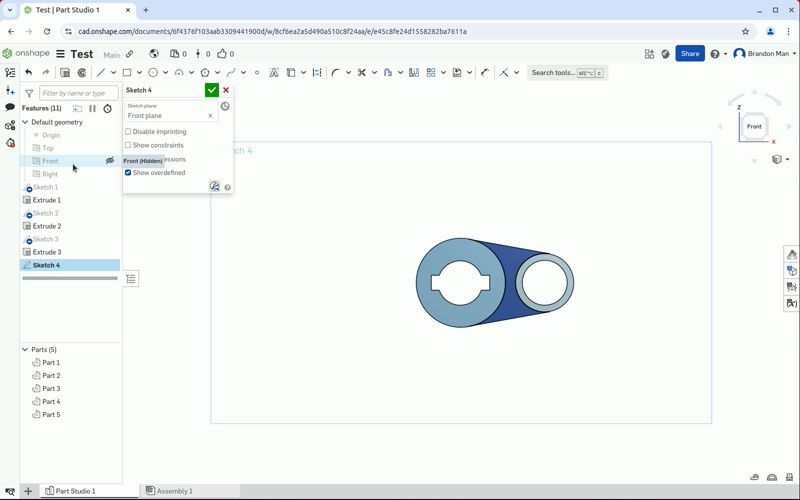
mouse_move(73, 352)
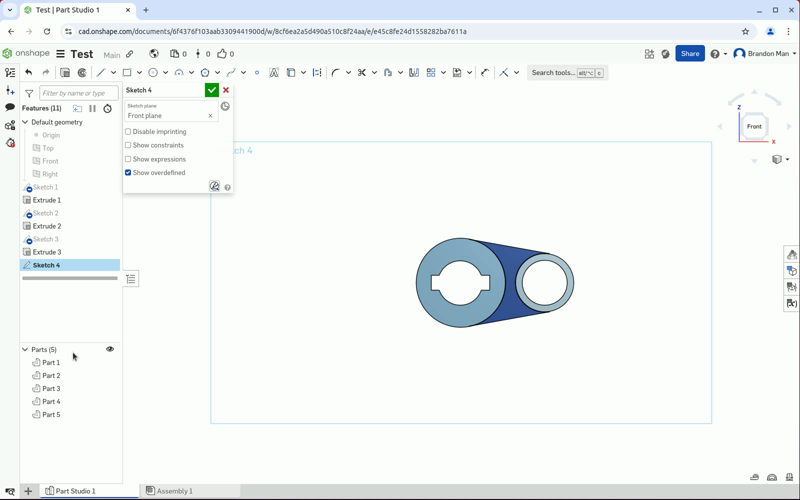
key(y)
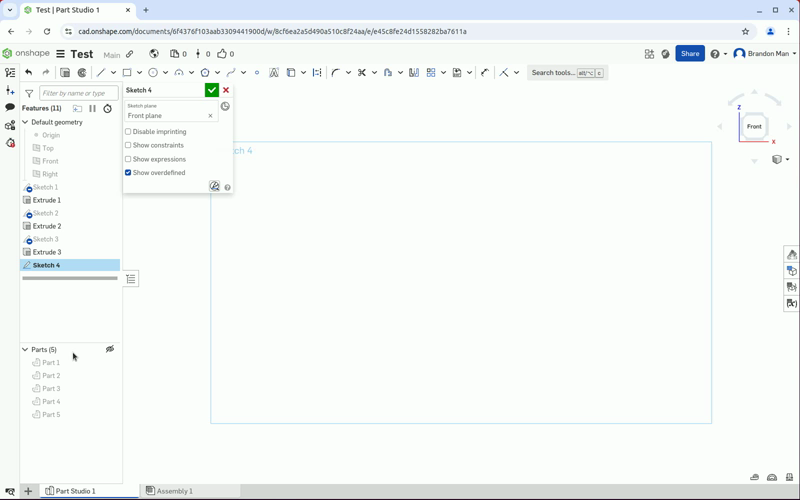
key(c)
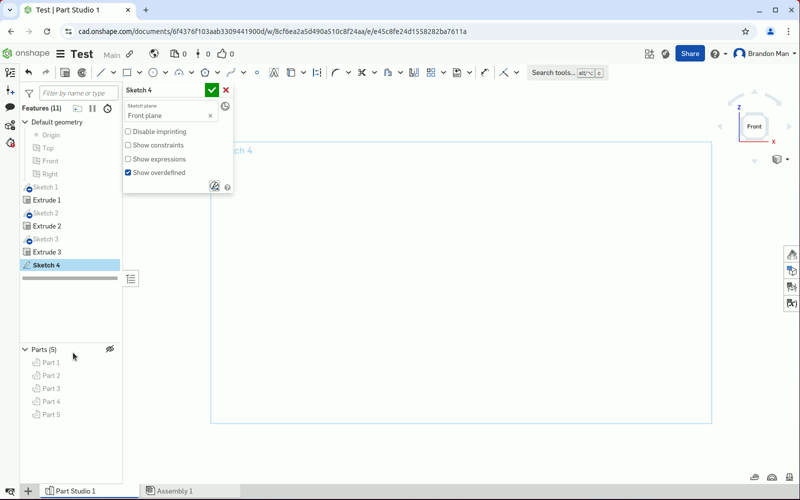
key_down(shift)
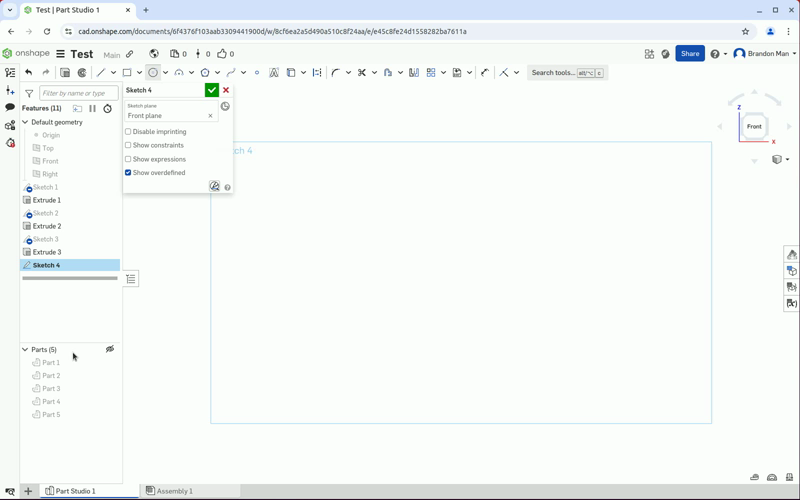
mouse_move(460, 282)
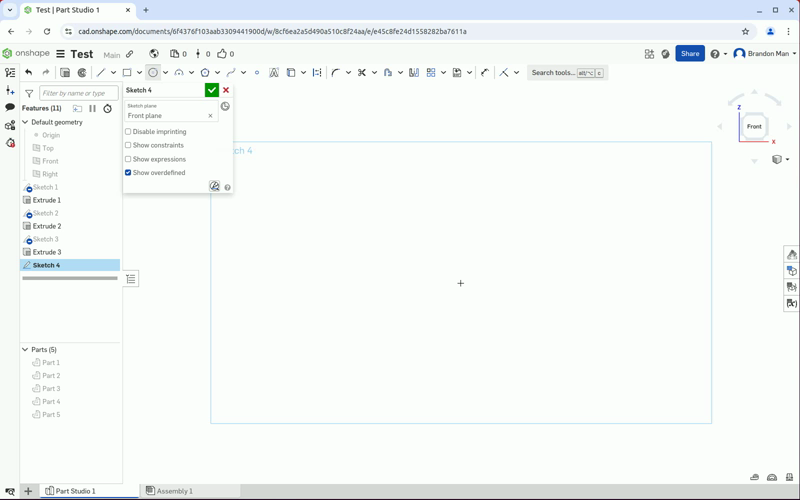
click(460, 282)
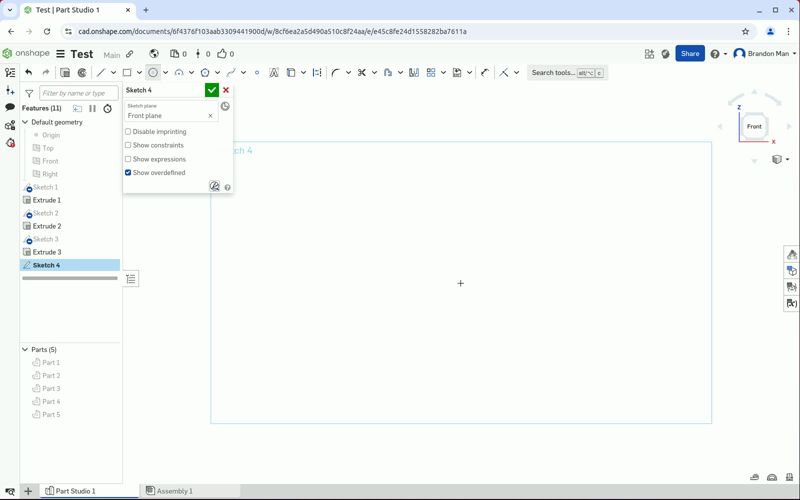
key_up(shift)
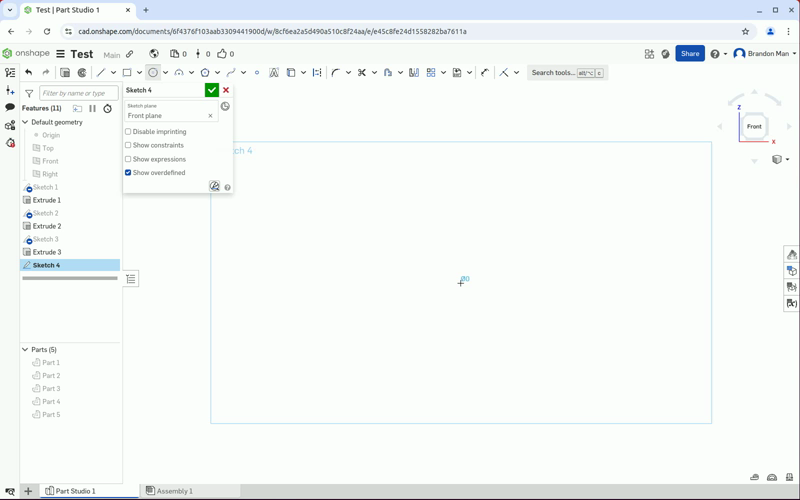
mouse_move(505, 282)
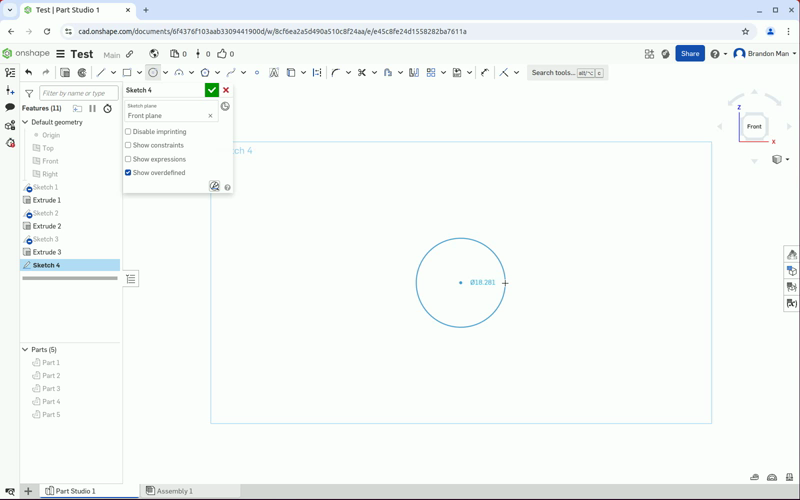
click(505, 282)
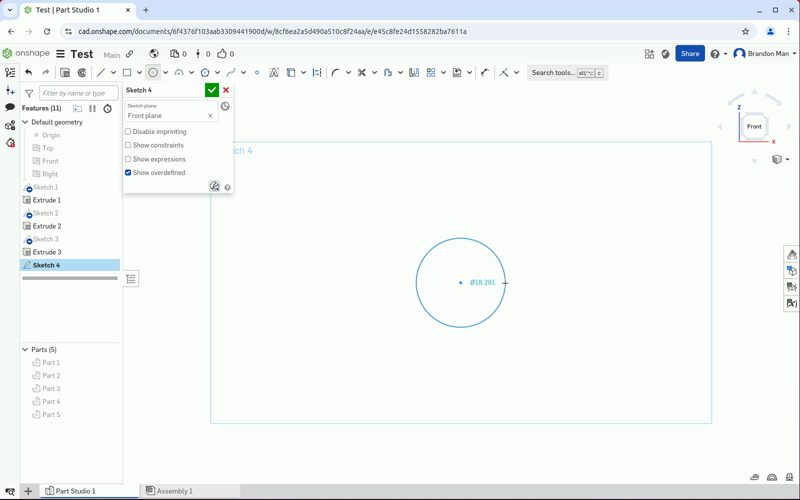
key(esc)
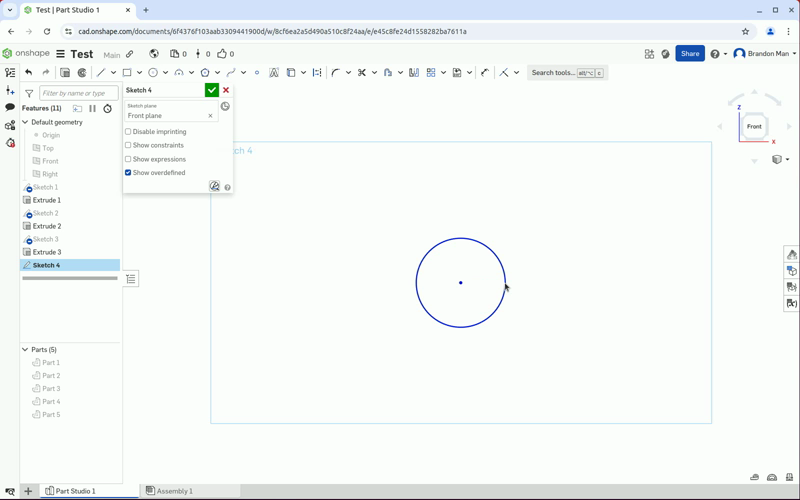
key(l)
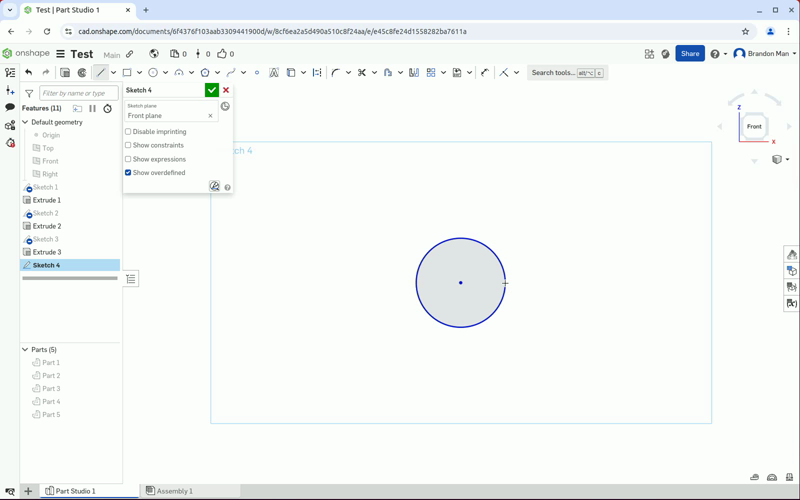
key_down(shift)
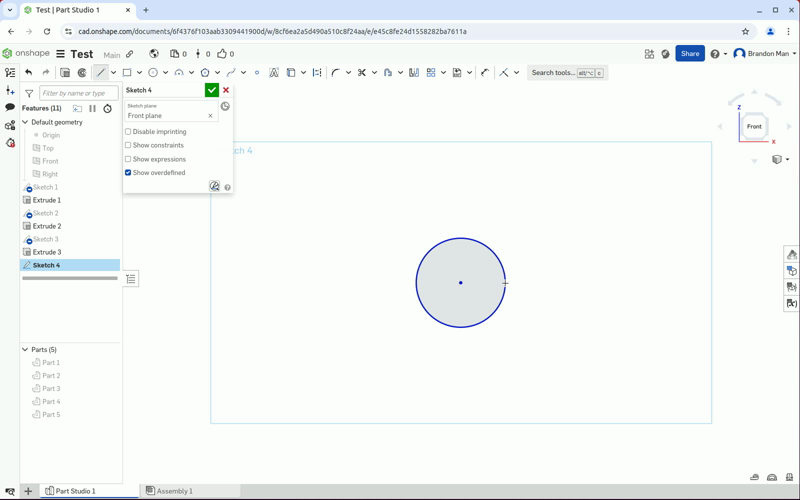
mouse_move(431, 290)
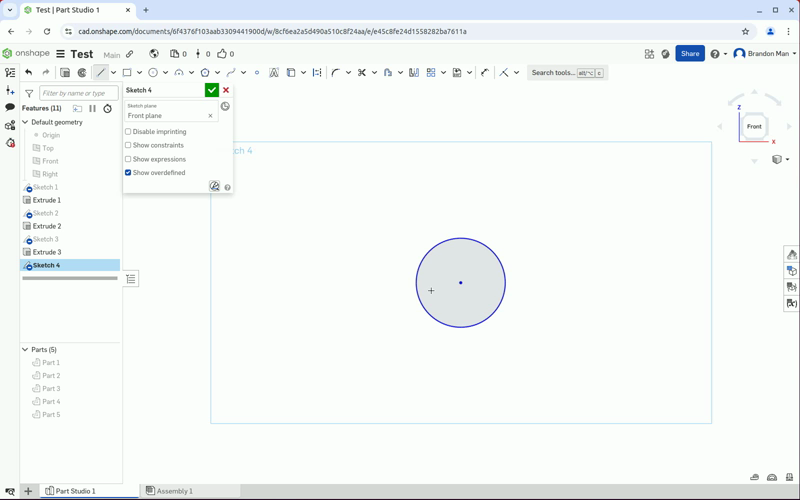
click(431, 290)
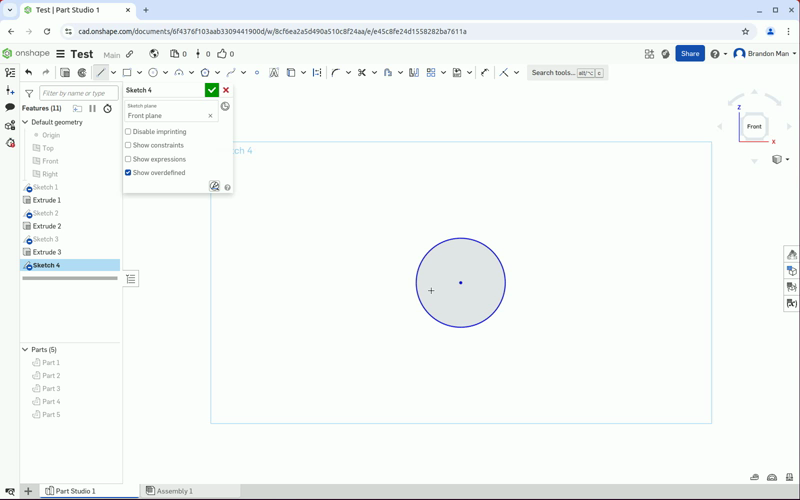
key_up(shift)
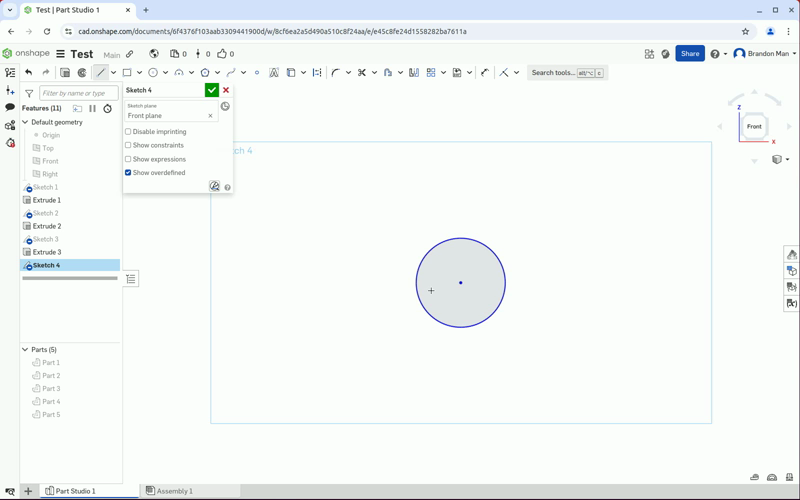
key_down(shift)
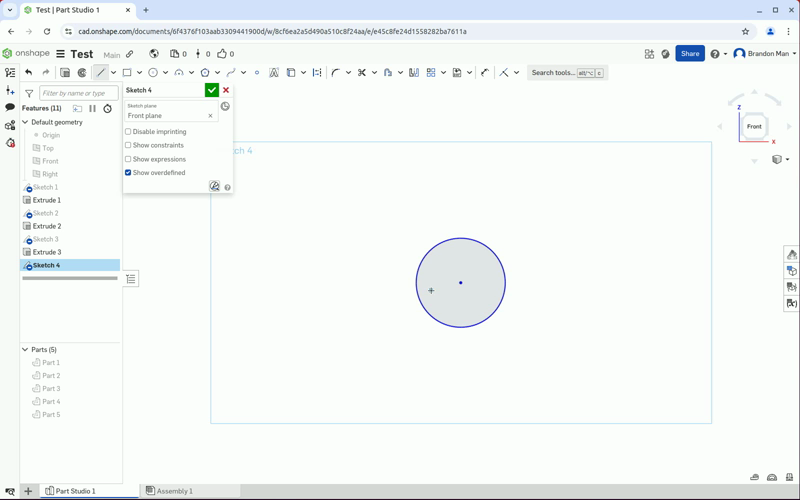
mouse_move(461, 290)
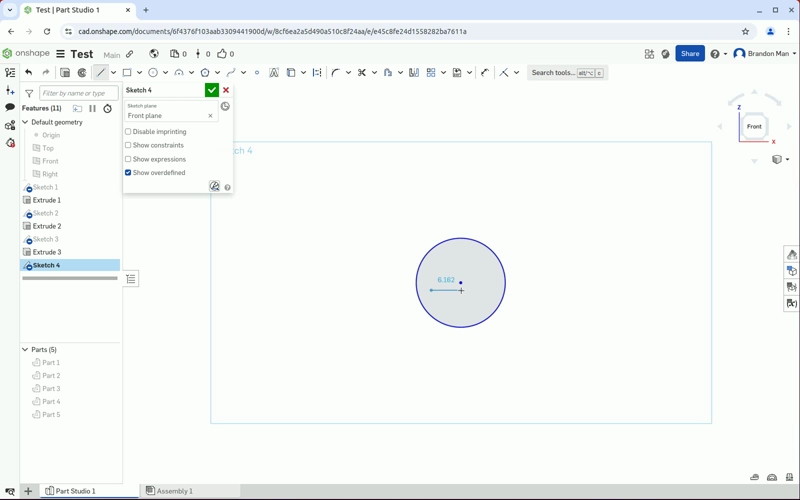
mouse_move(439, 290)
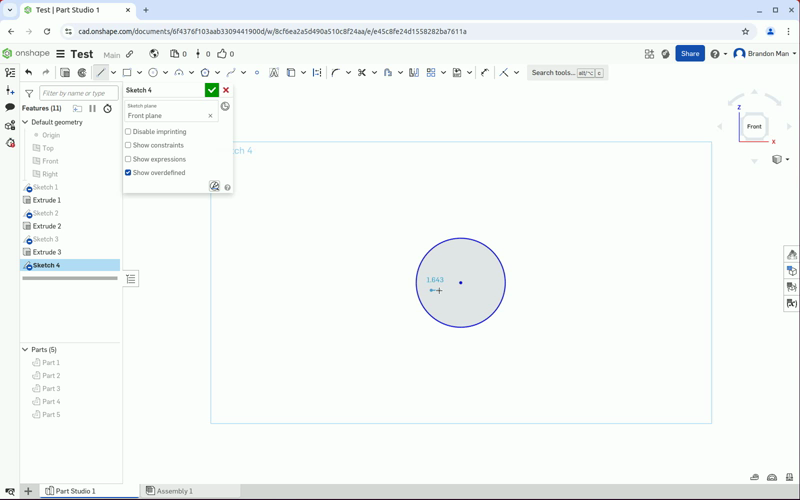
click(439, 290)
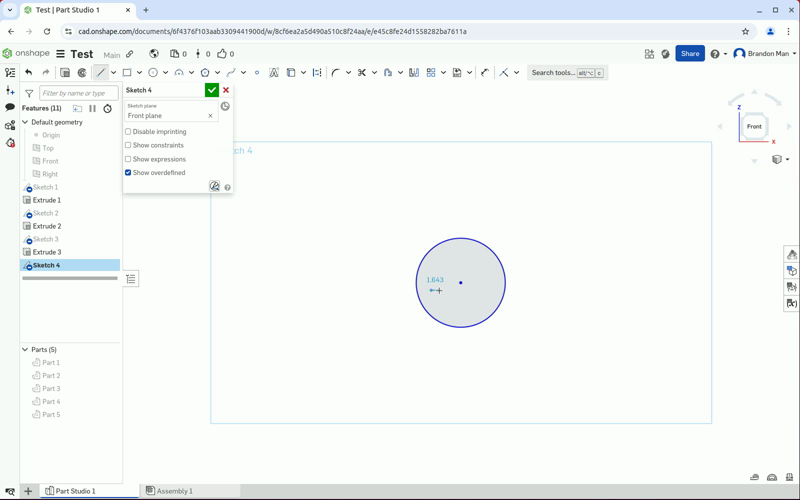
key_up(shift)
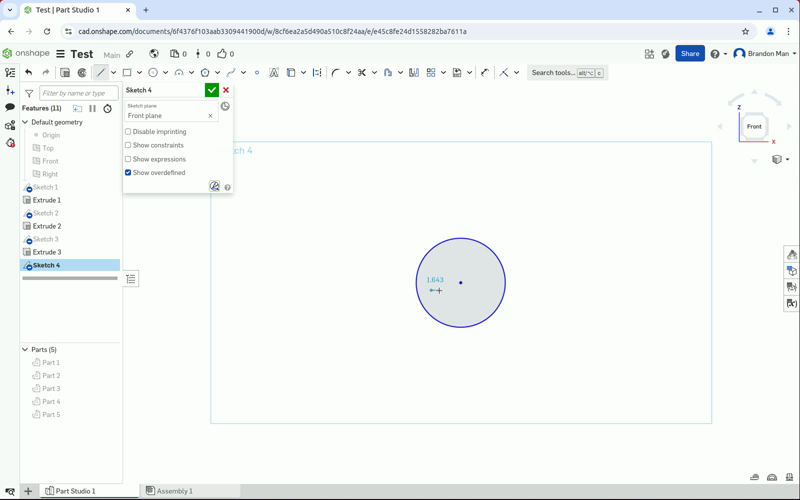
key(esc)
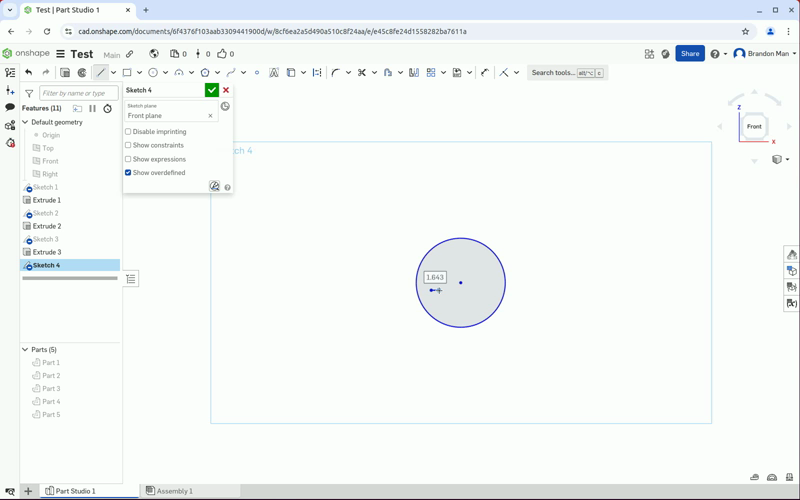
key(a)
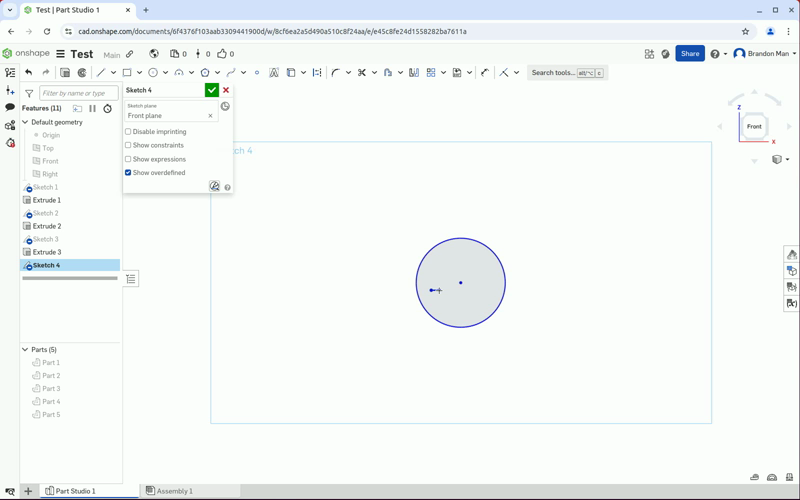
mouse_move(439, 290)
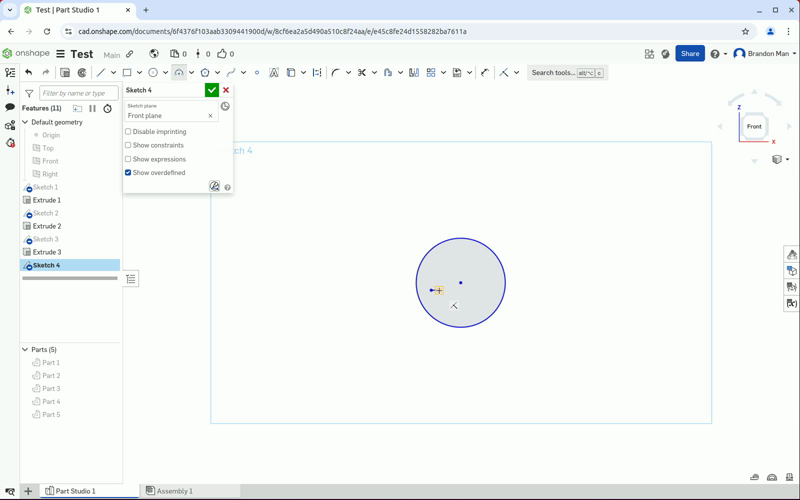
click(439, 290)
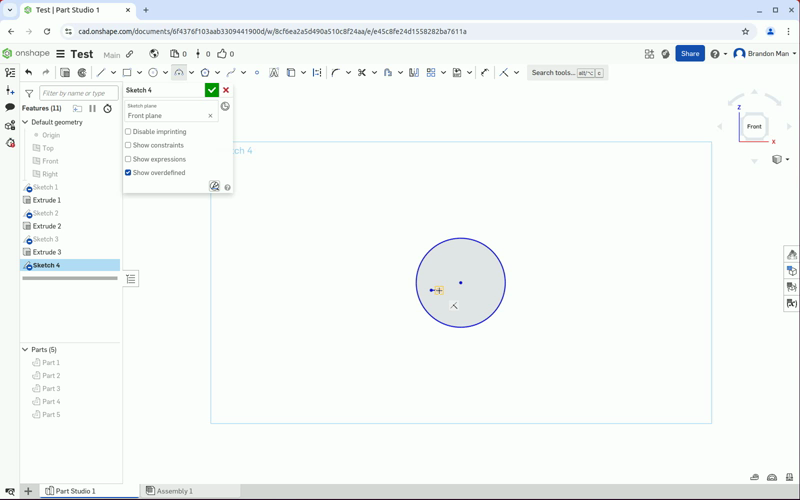
key_down(shift)
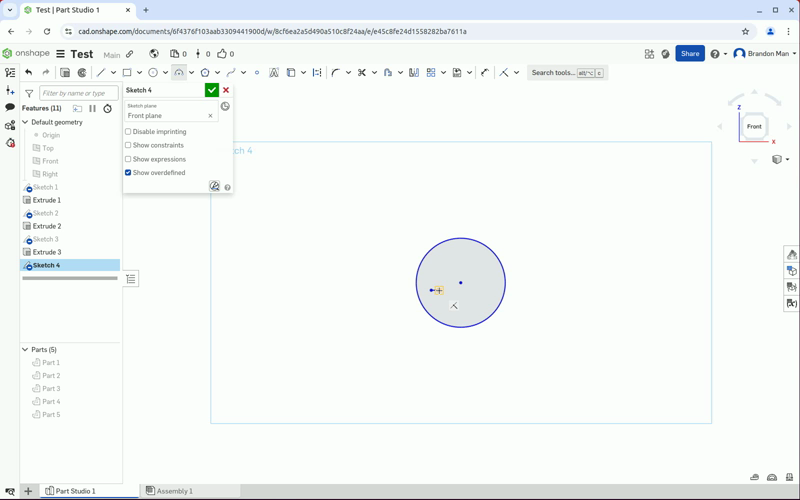
mouse_move(481, 290)
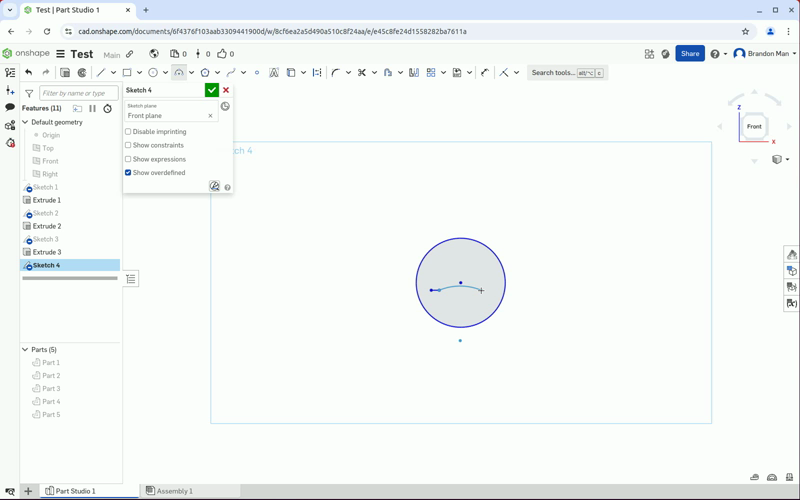
click(481, 290)
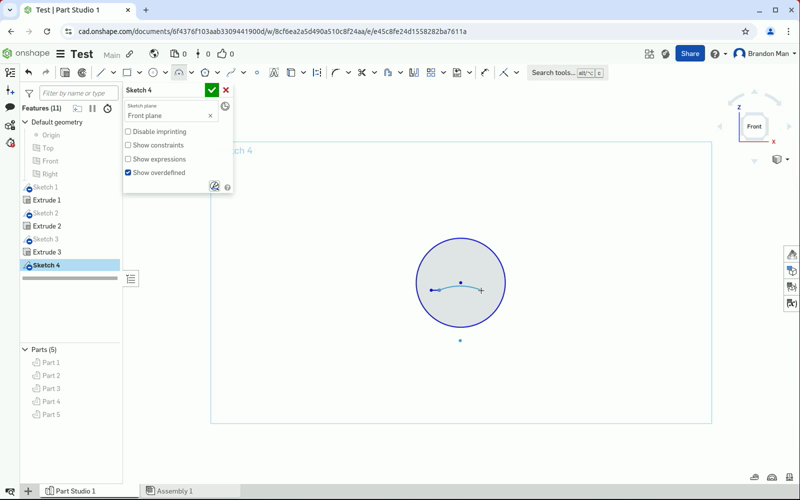
mouse_move(460, 305)
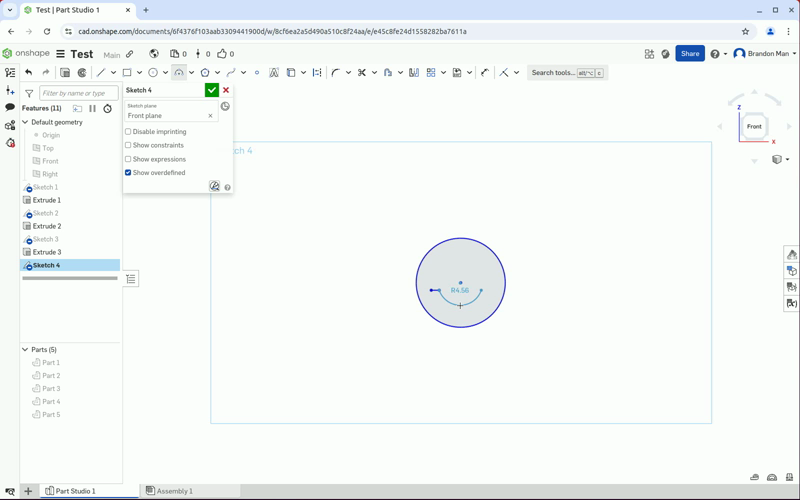
click(460, 305)
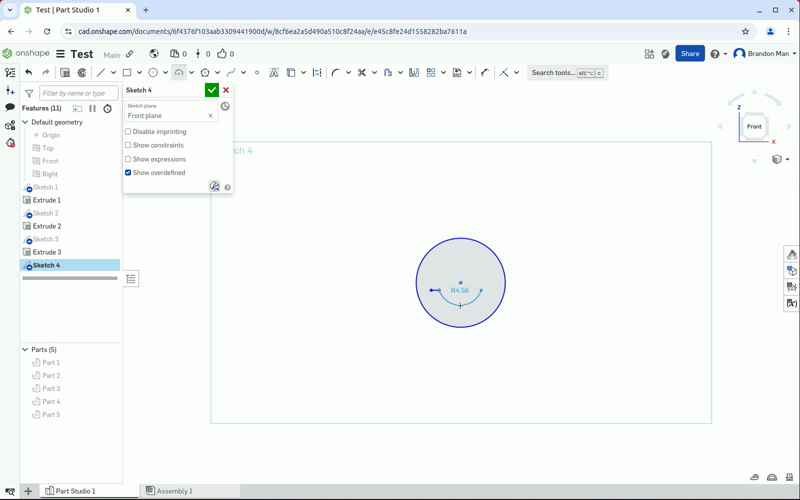
key_up(shift)
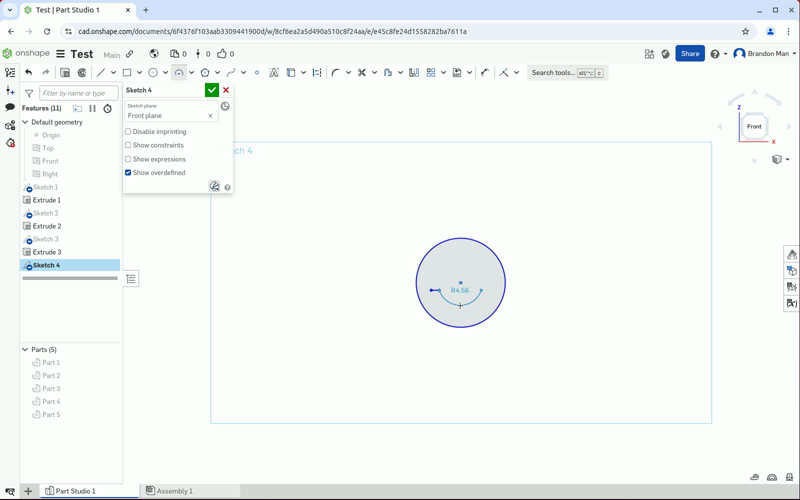
key(esc)
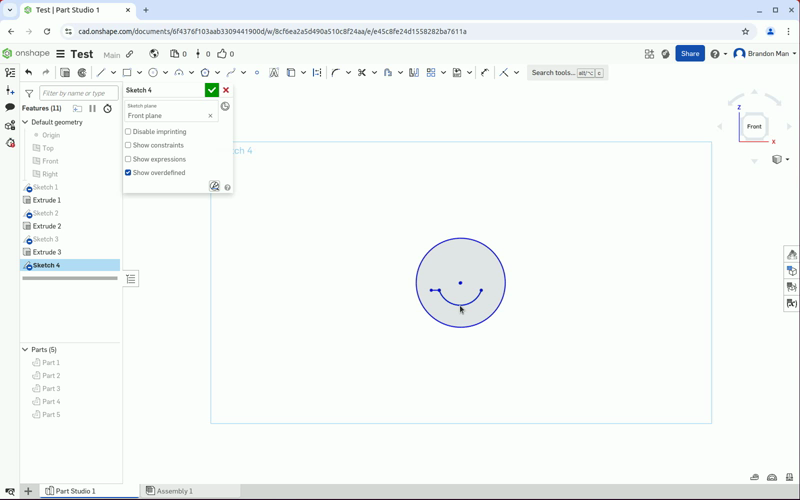
key(l)
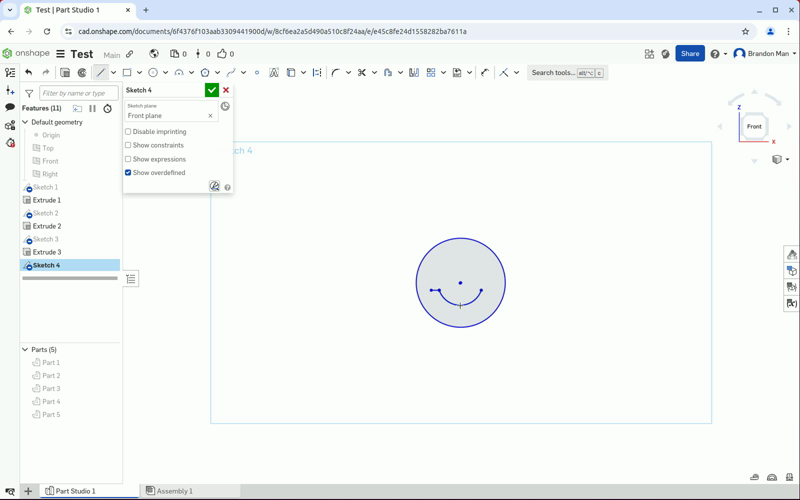
mouse_move(481, 290)
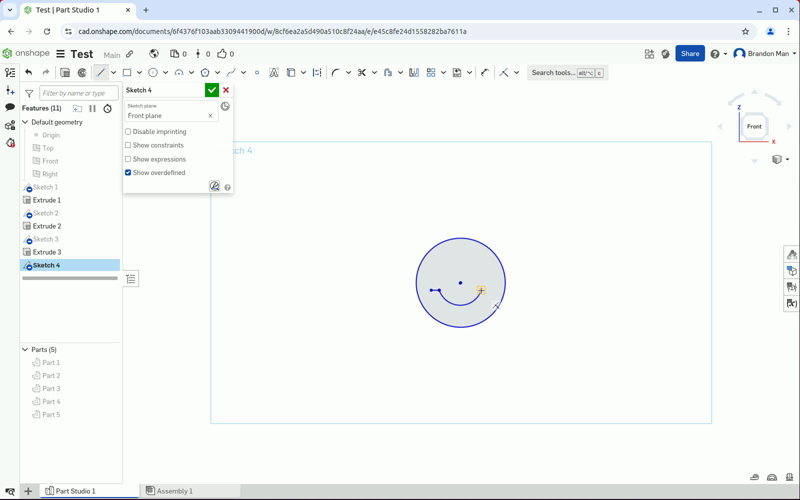
click(481, 290)
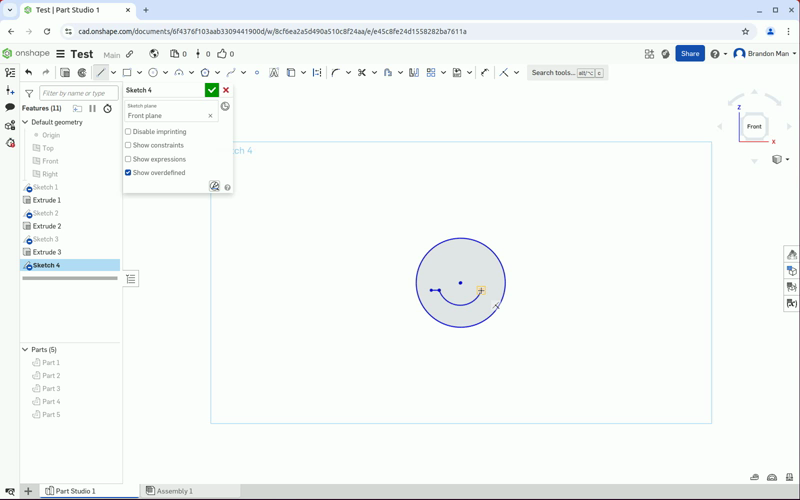
key_down(shift)
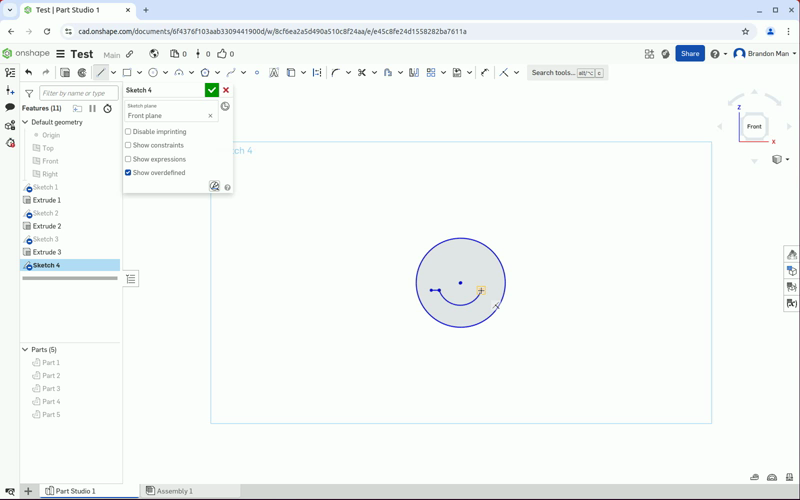
mouse_move(511, 290)
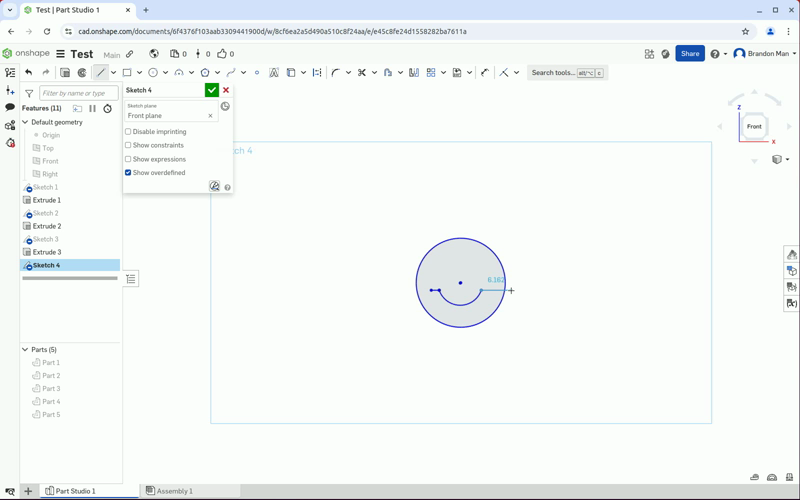
mouse_move(489, 290)
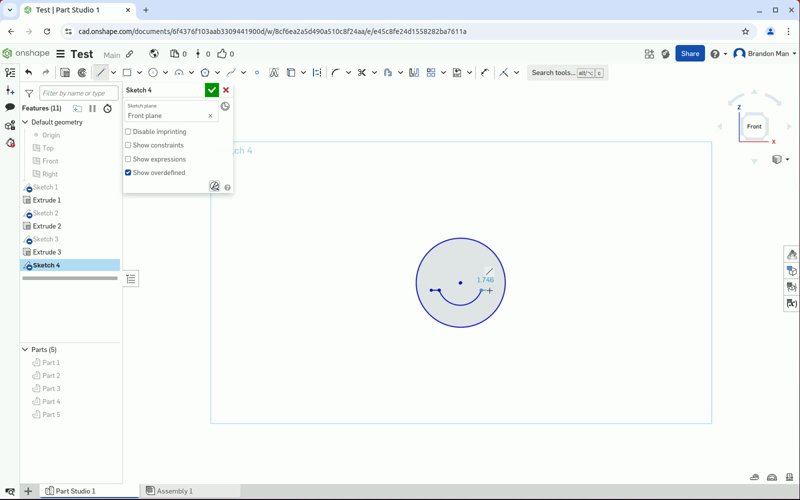
click(489, 290)
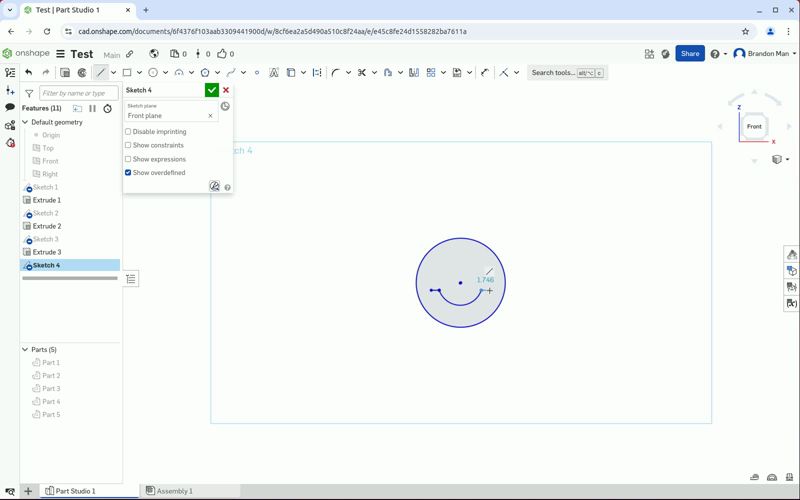
key_up(shift)
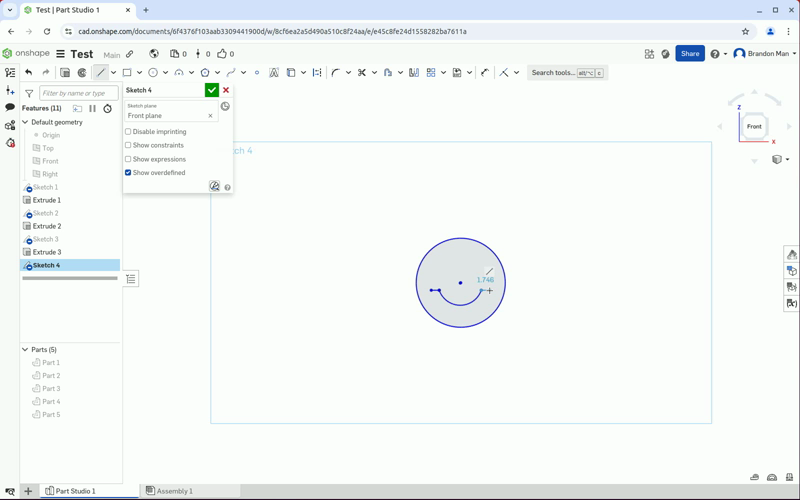
key_down(shift)
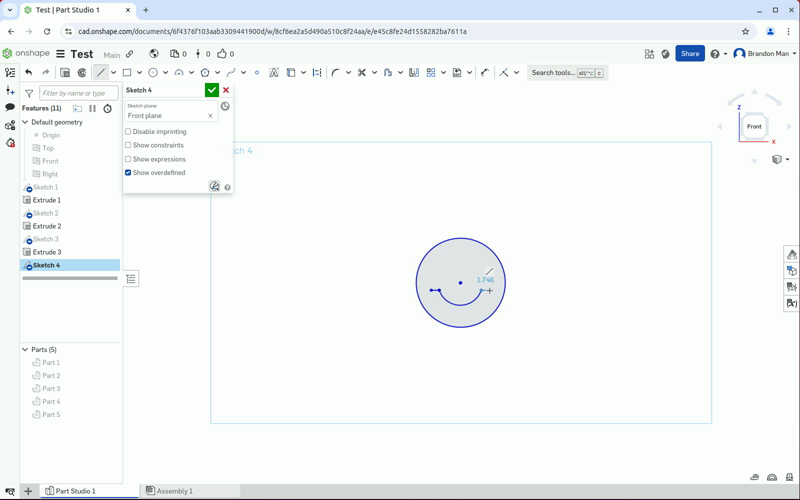
mouse_move(519, 290)
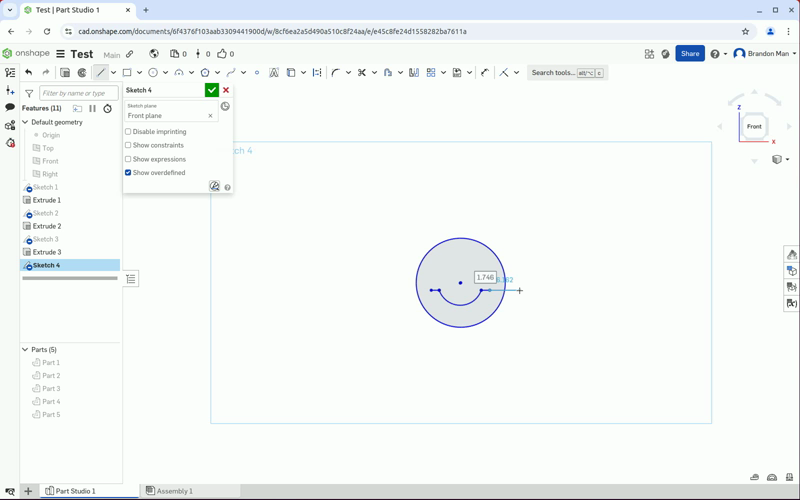
mouse_move(489, 275)
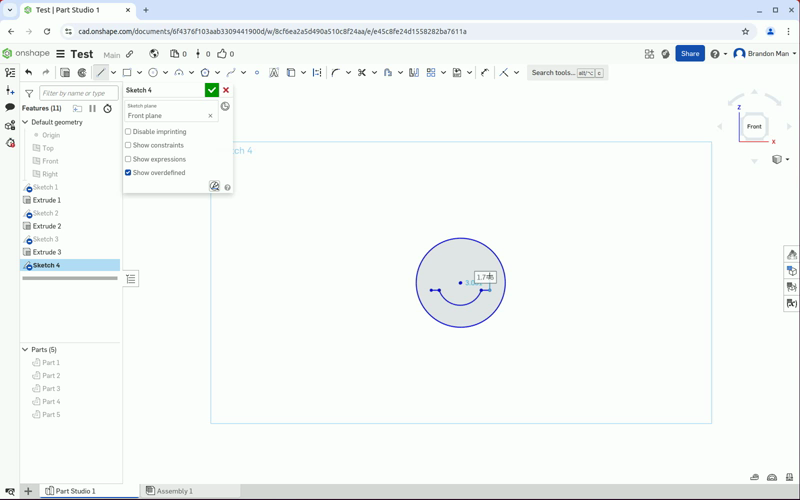
click(489, 275)
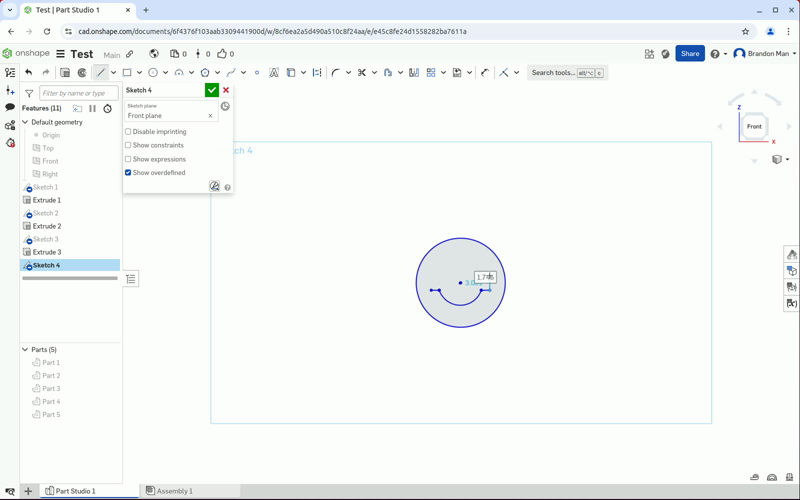
key_up(shift)
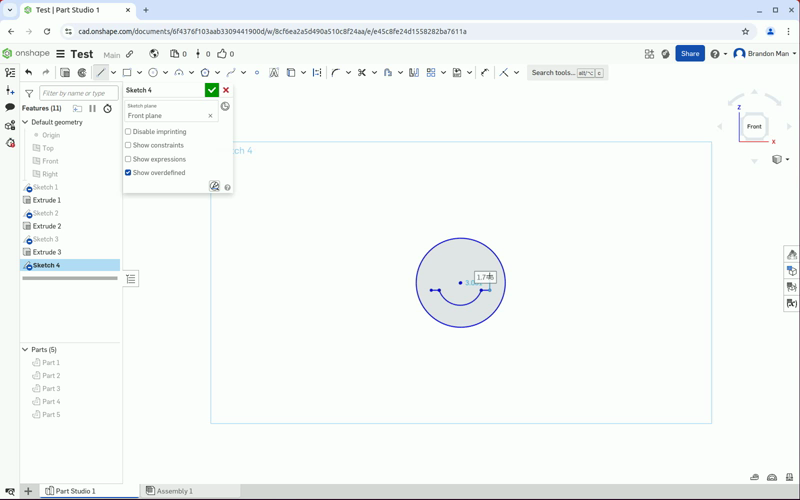
key_down(shift)
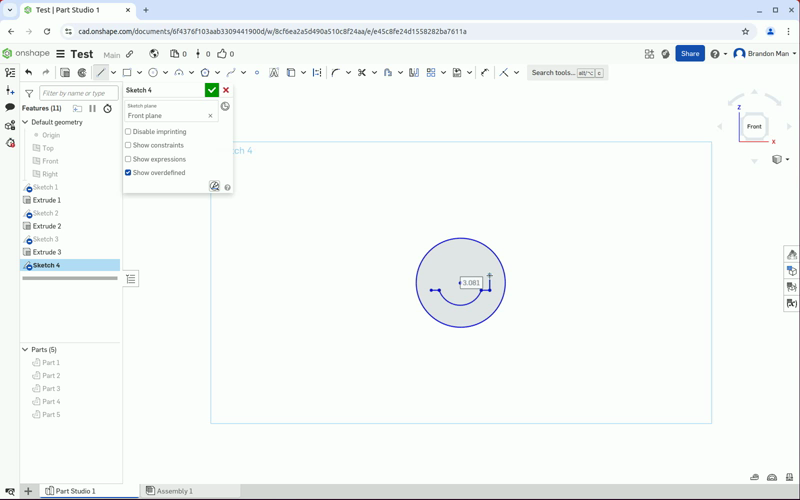
mouse_move(519, 275)
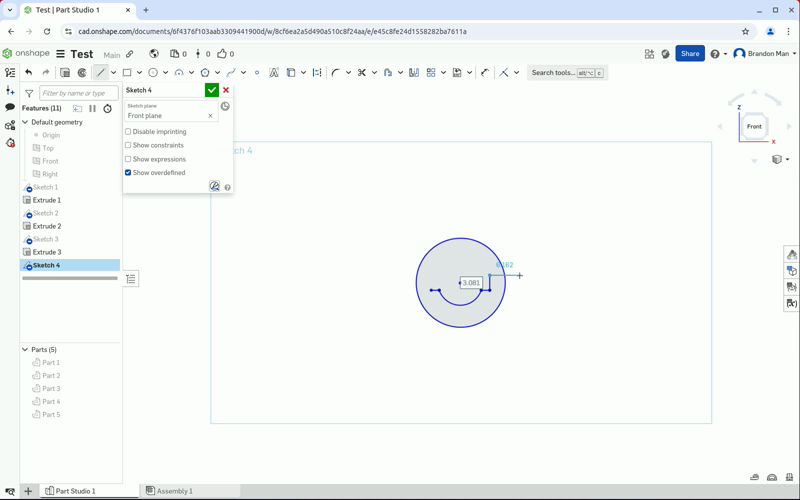
mouse_move(481, 275)
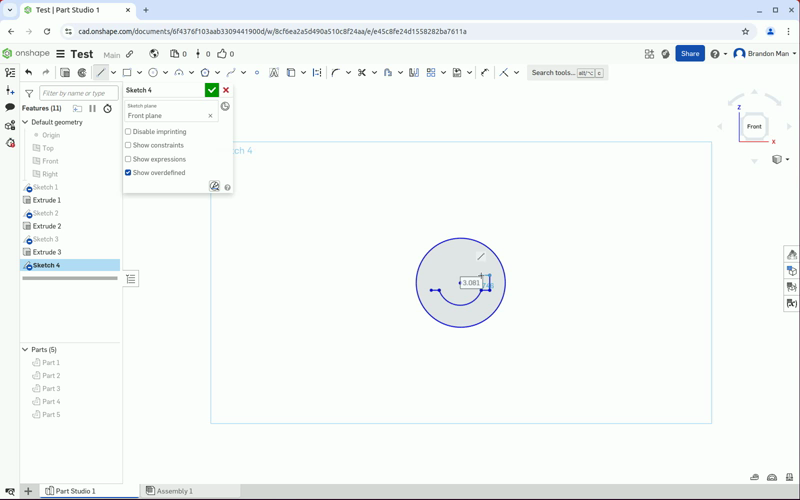
click(481, 275)
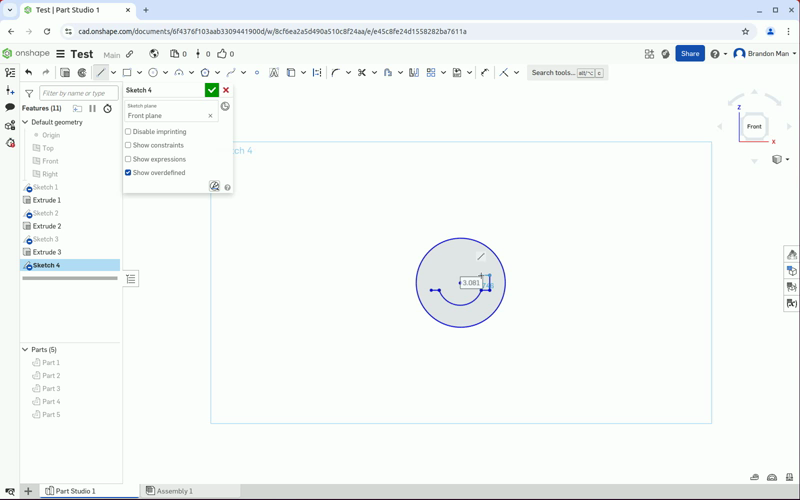
key_up(shift)
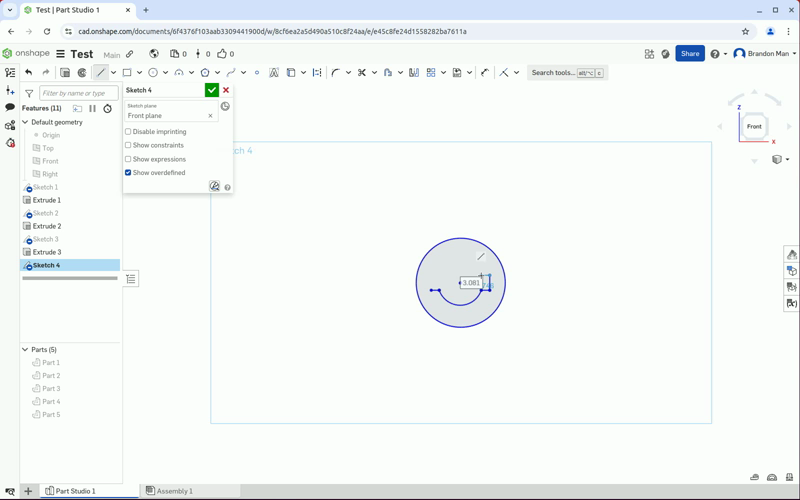
key(esc)
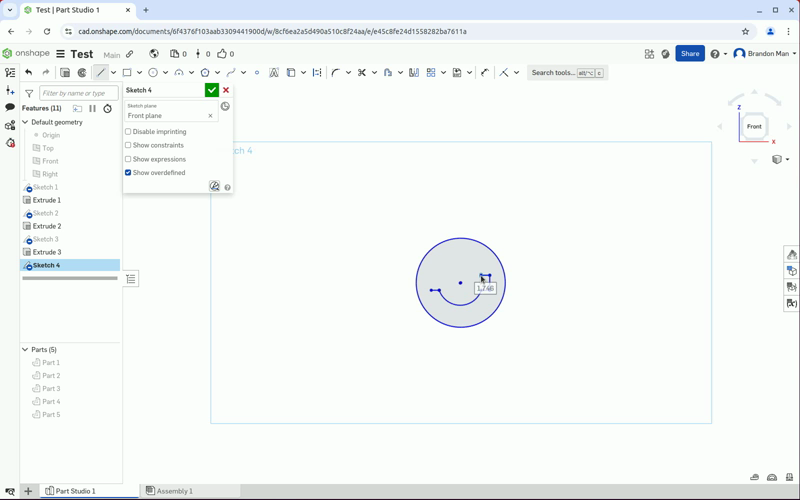
key(a)
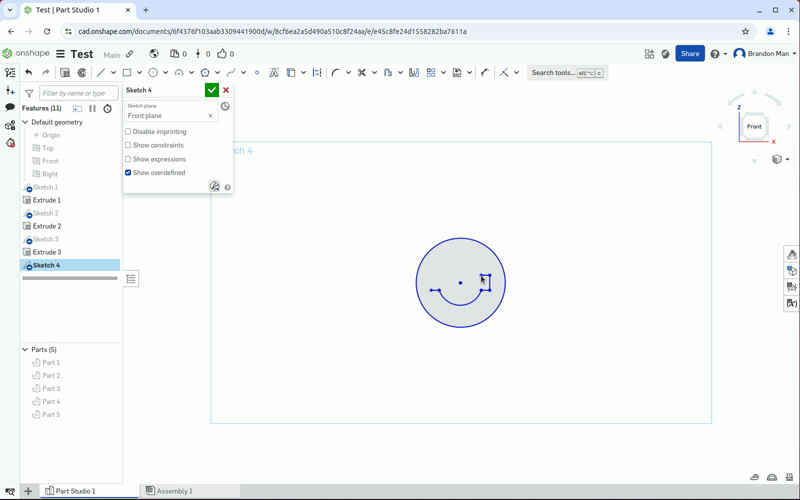
mouse_move(481, 275)
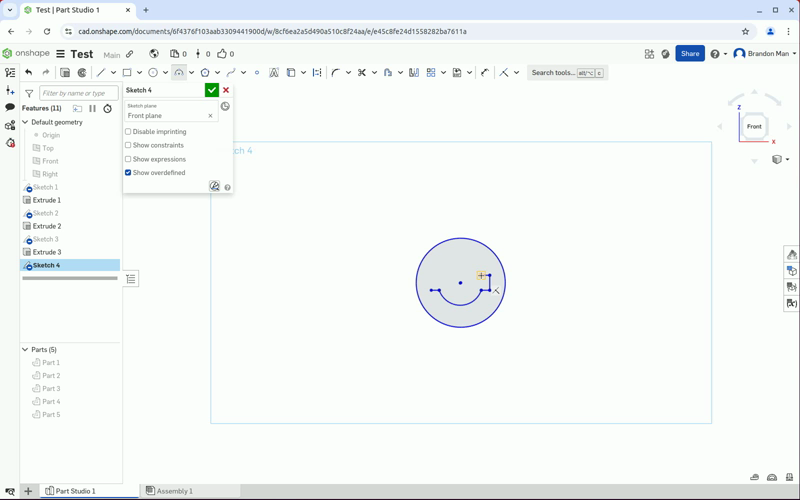
click(481, 275)
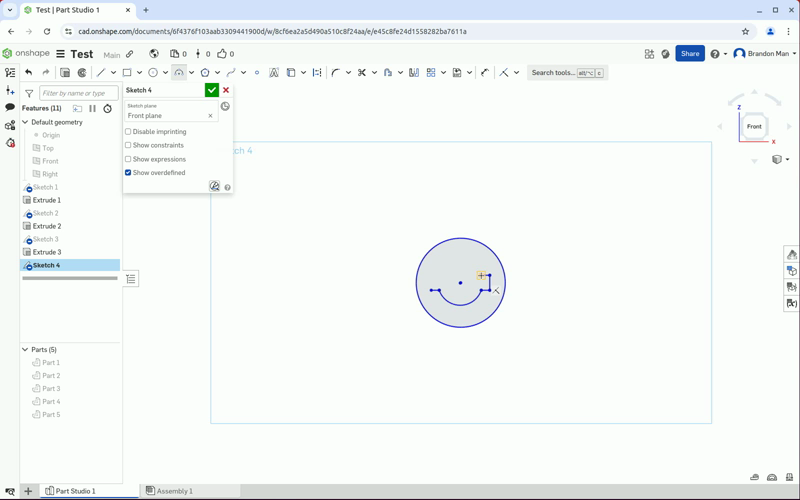
key_down(shift)
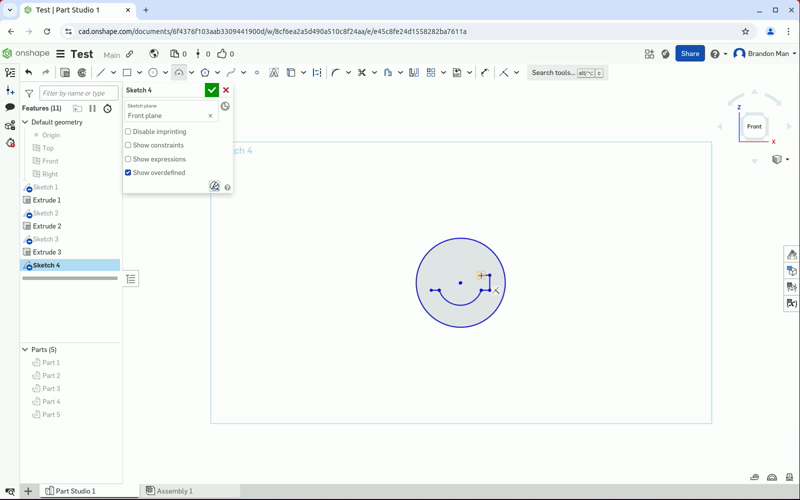
mouse_move(439, 275)
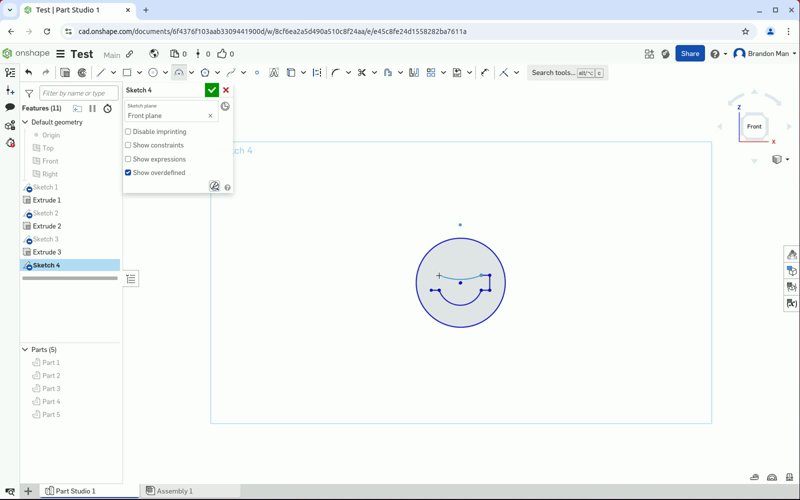
click(439, 275)
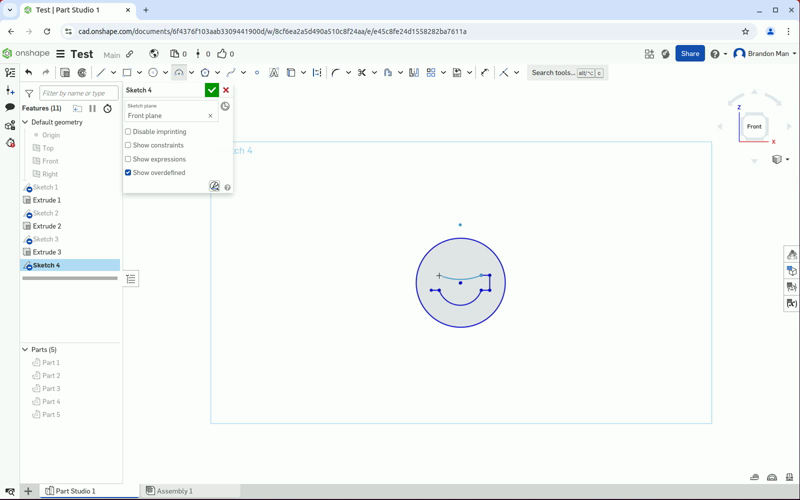
mouse_move(460, 260)
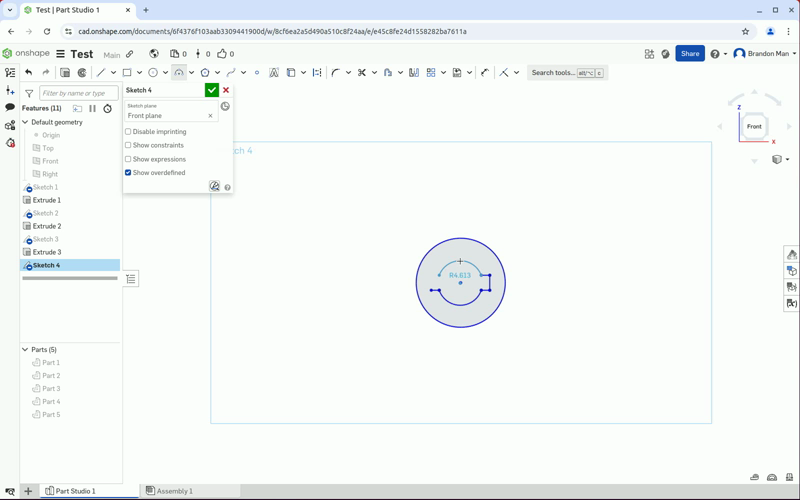
click(460, 260)
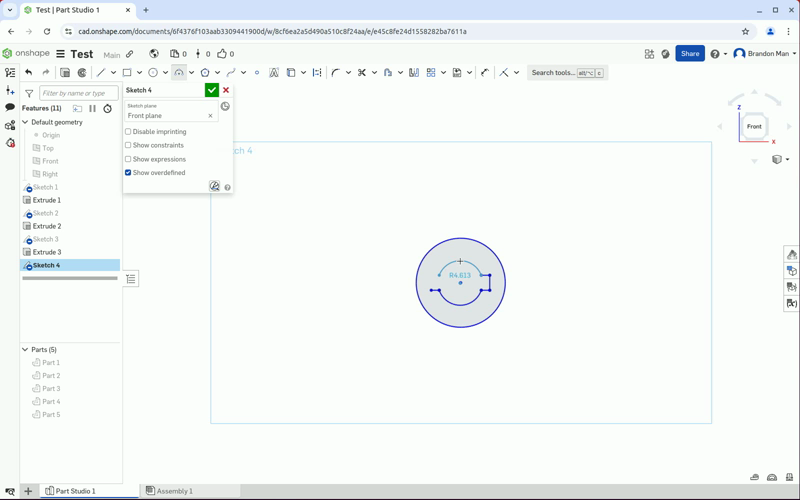
key_up(shift)
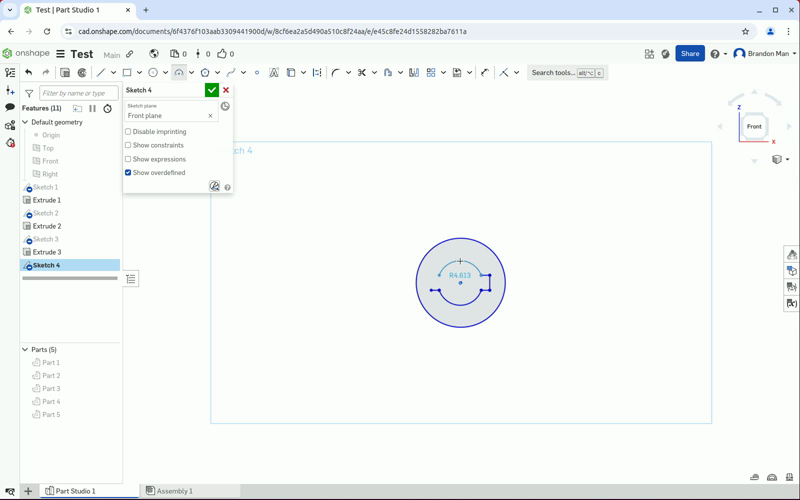
key(esc)
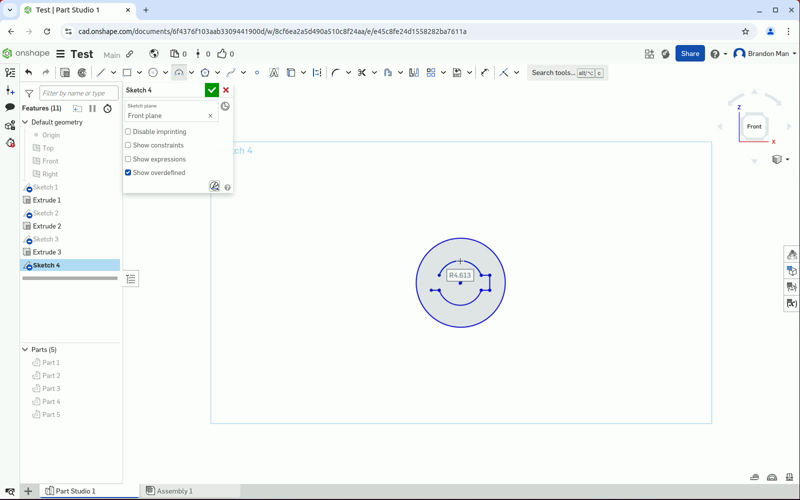
key(l)
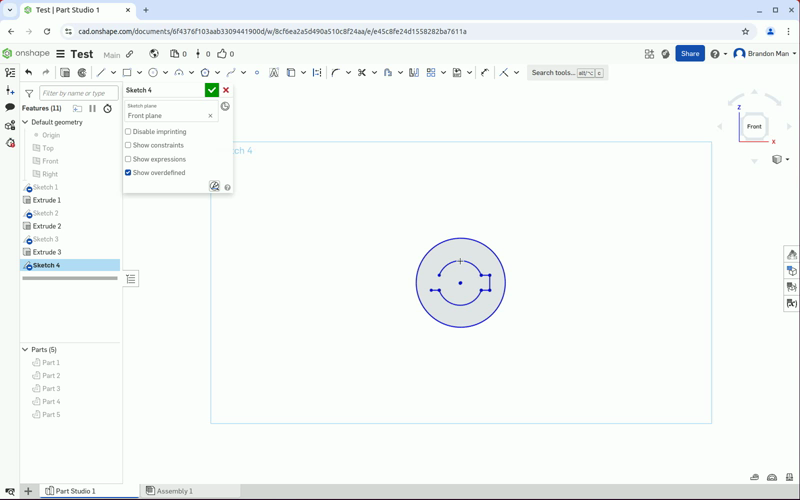
mouse_move(439, 275)
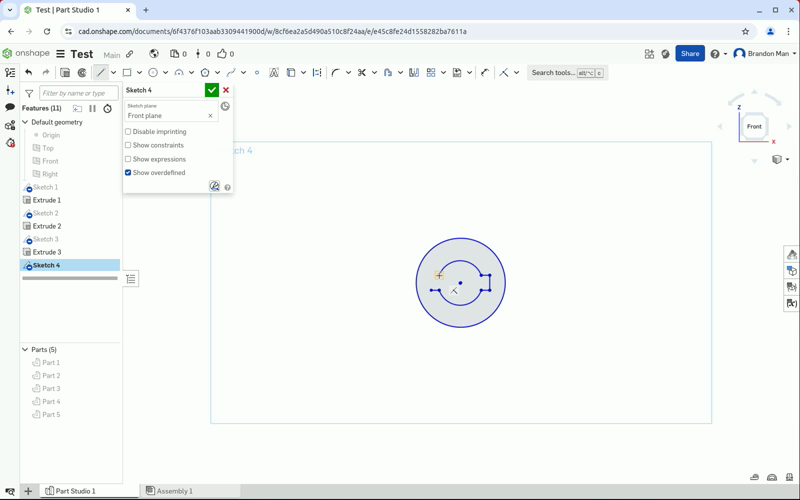
click(439, 275)
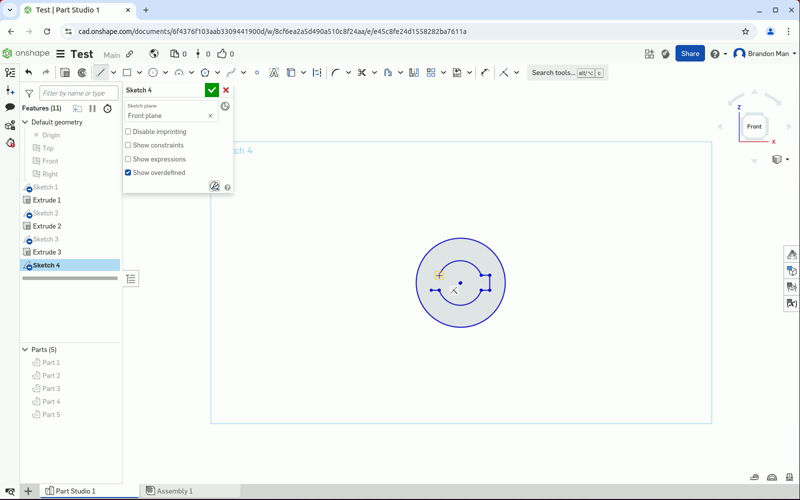
key_down(shift)
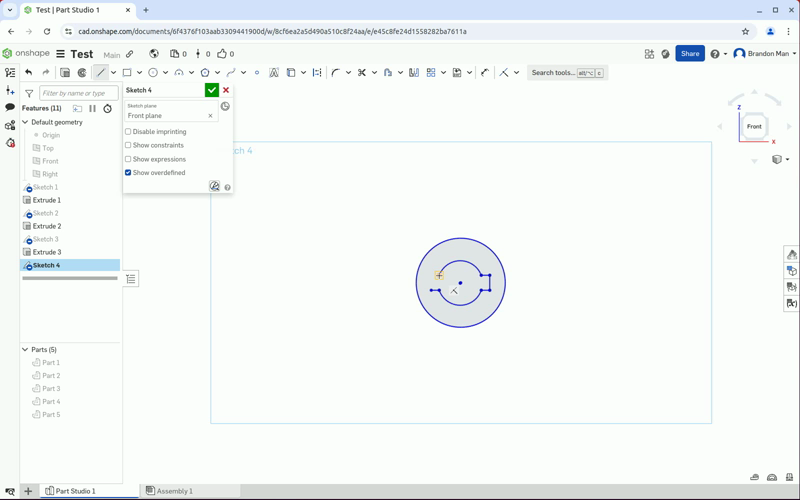
mouse_move(469, 275)
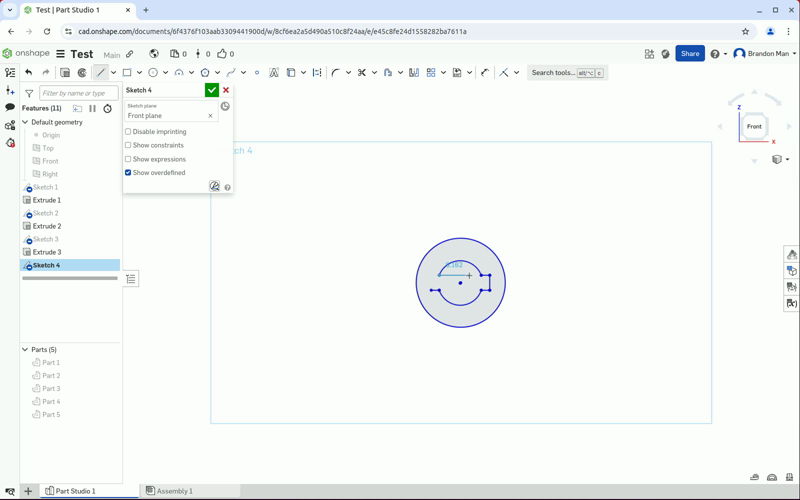
mouse_move(431, 275)
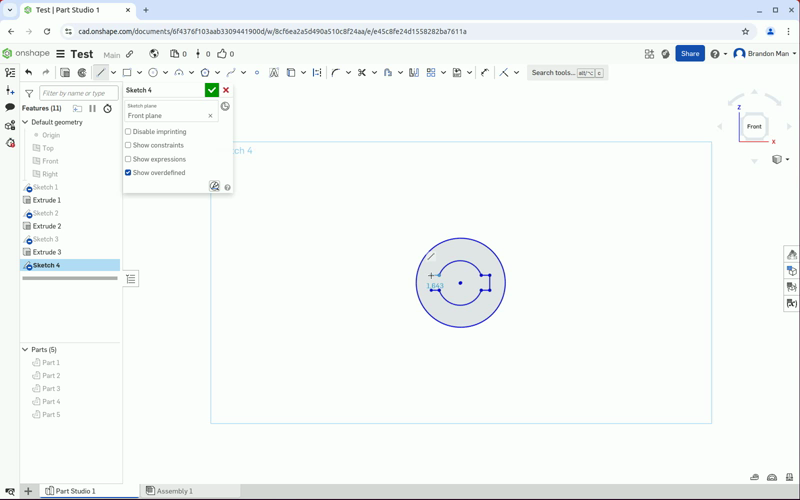
click(431, 275)
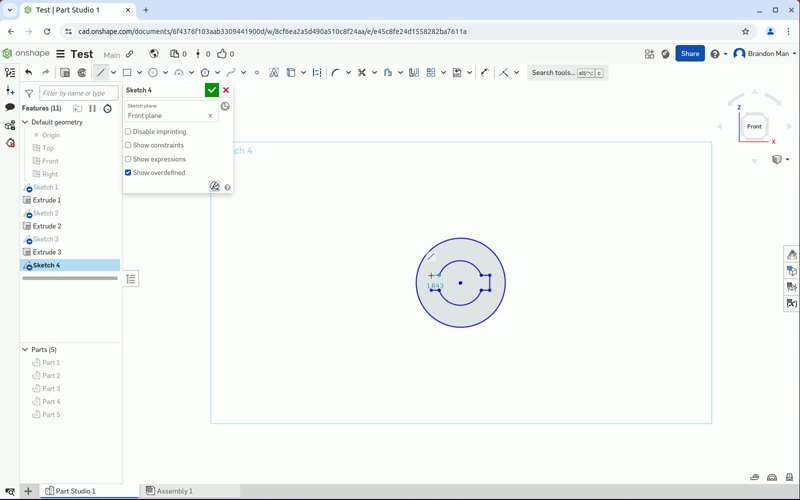
key_up(shift)
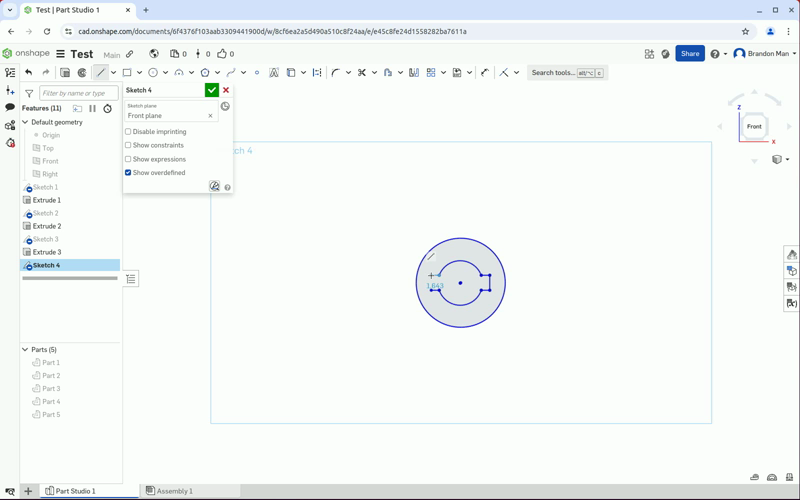
mouse_move(461, 275)
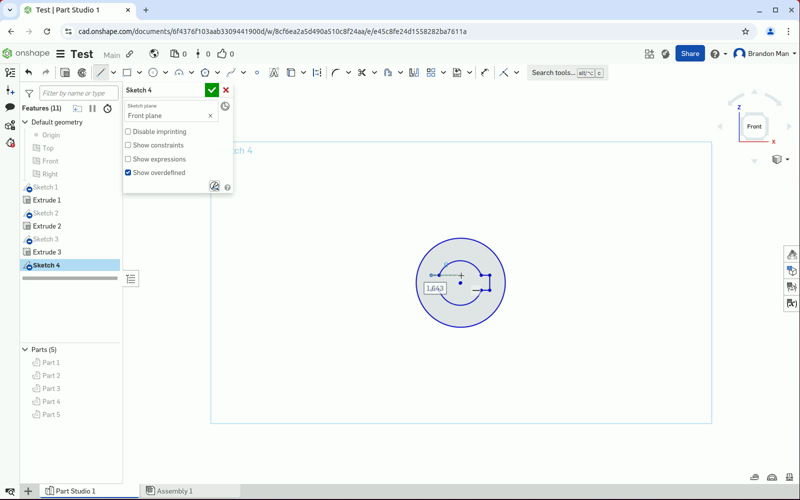
key_down(shift)
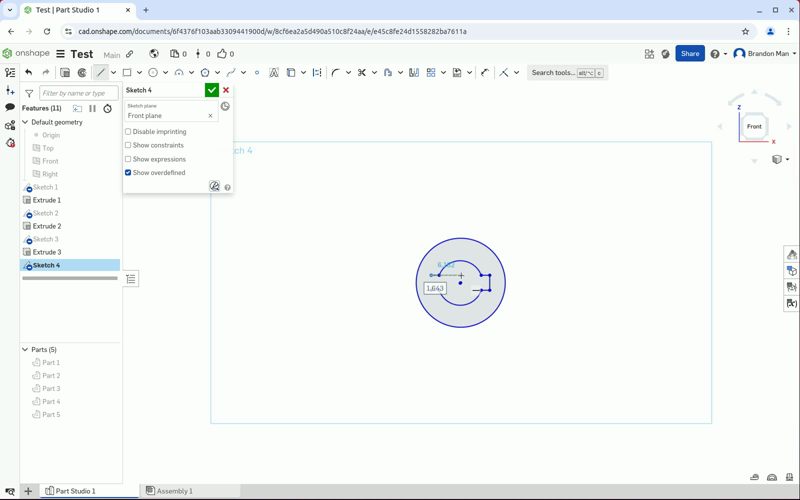
mouse_move(431, 290)
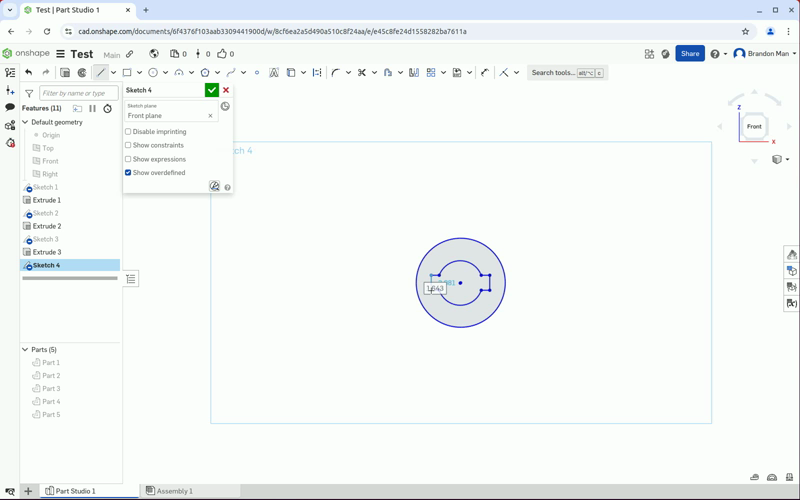
key_up(shift)
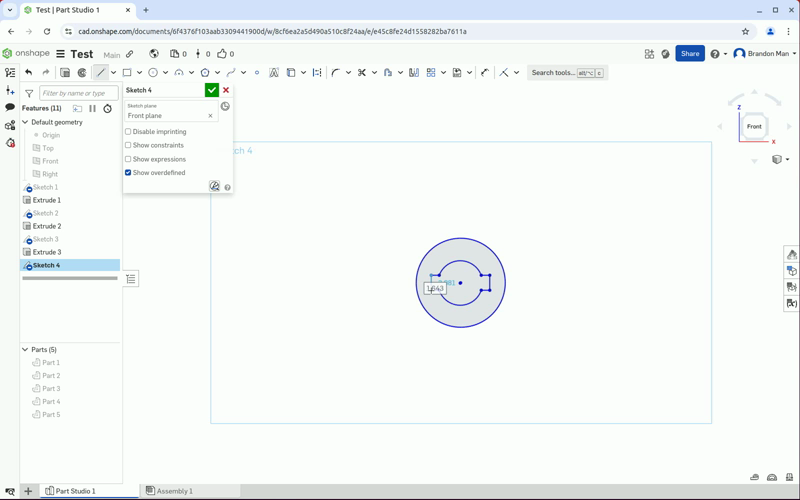
click(431, 290)
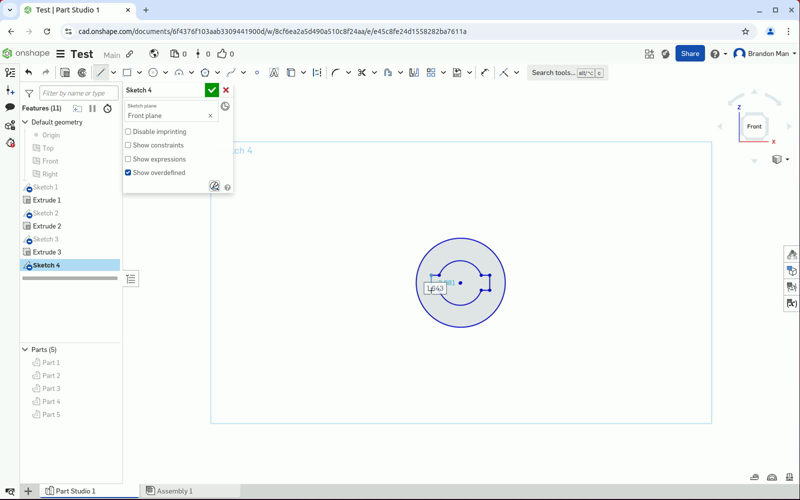
key(esc)
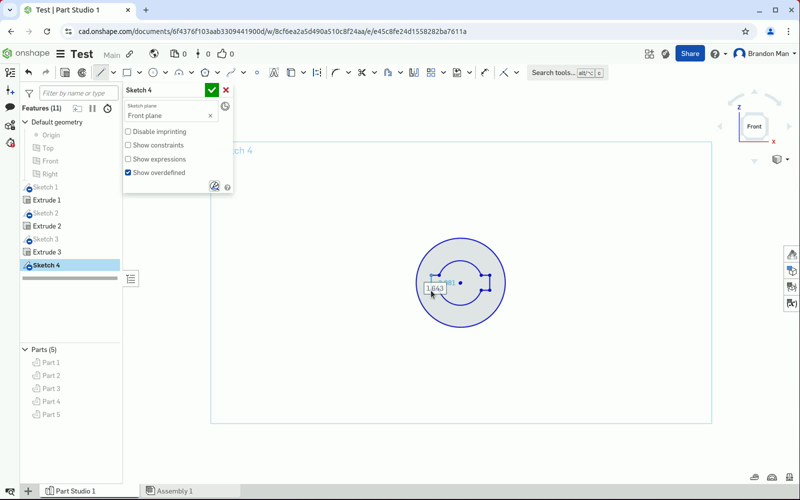
mouse_move(491, 298)
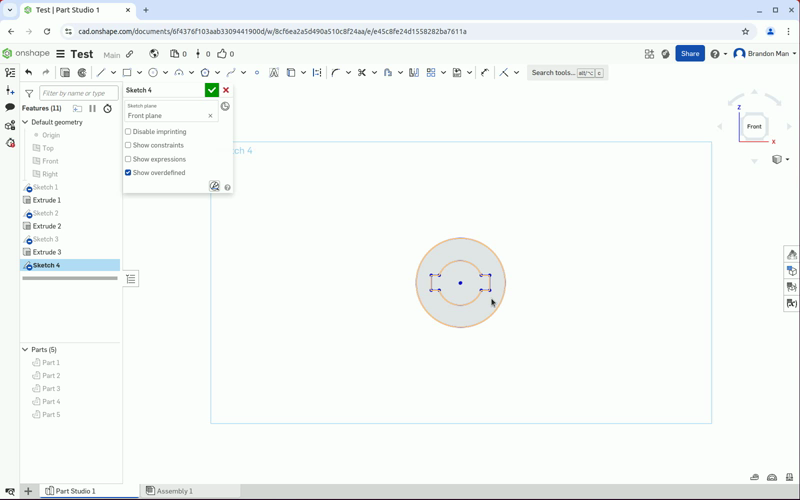
click(491, 298)
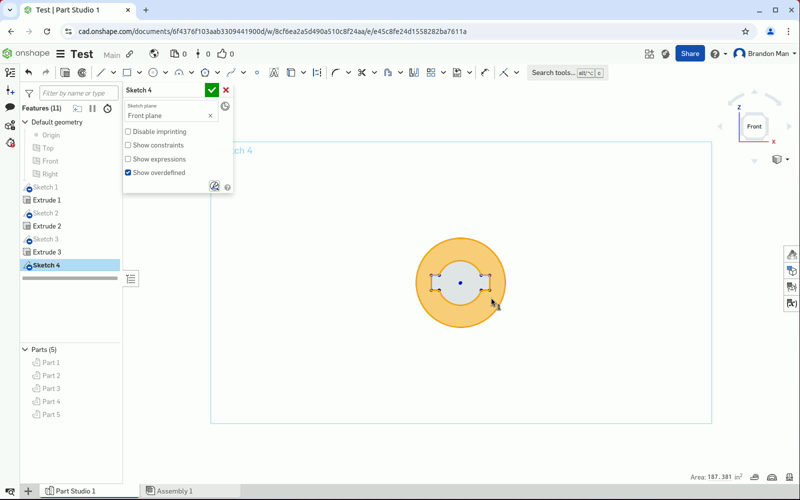
mouse_move(73, 352)
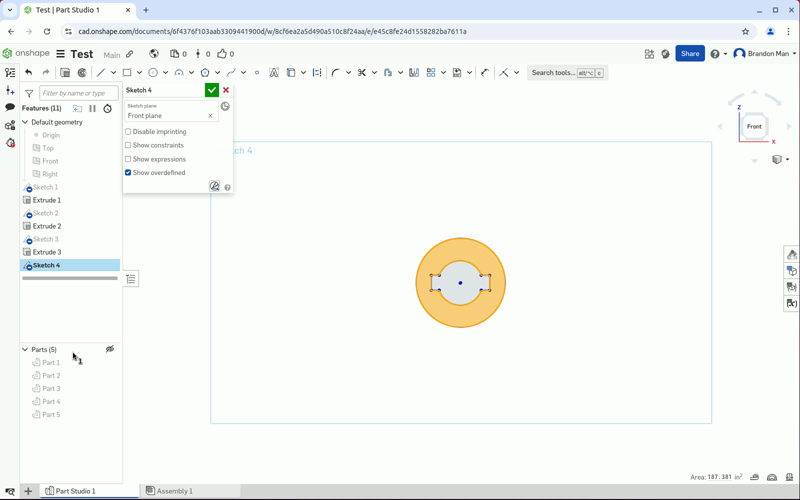
key(shift+y)
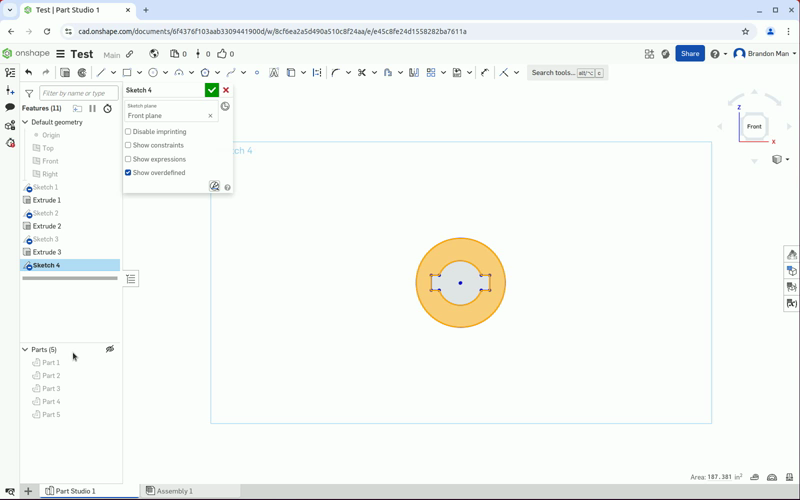
key(shift+e)
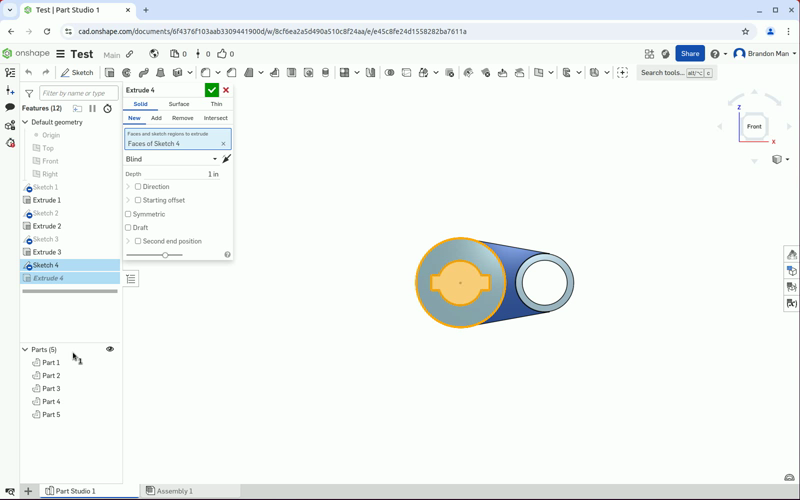
mouse_move(143, 106)
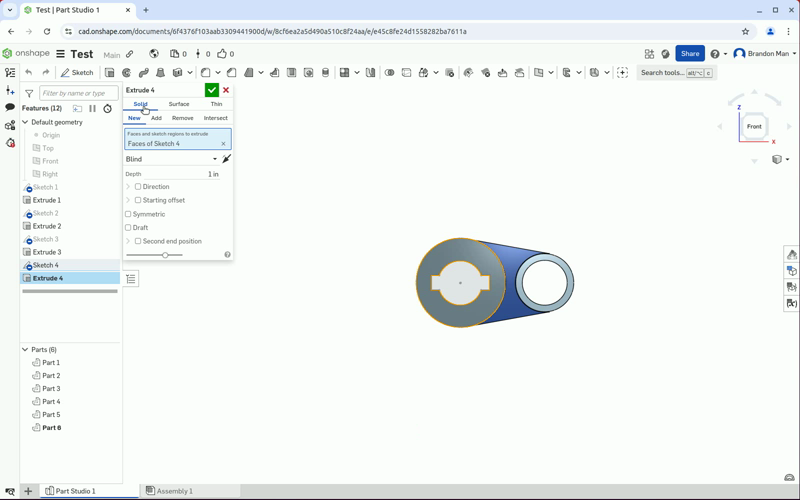
click(143, 106)
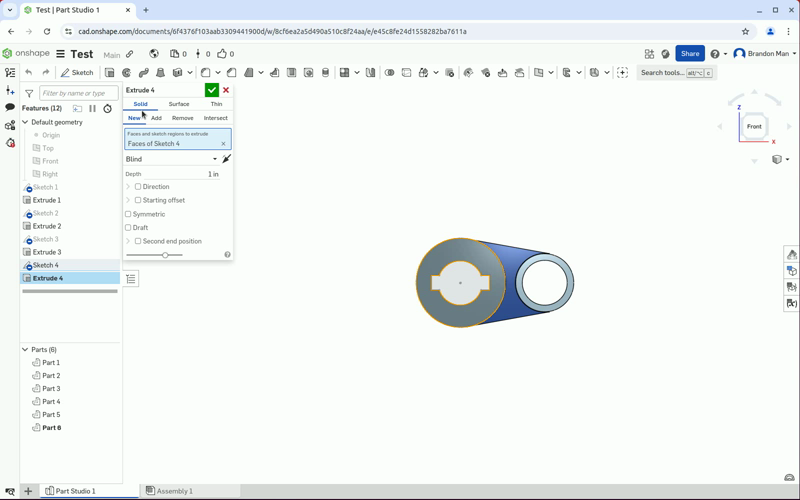
mouse_move(137, 120)
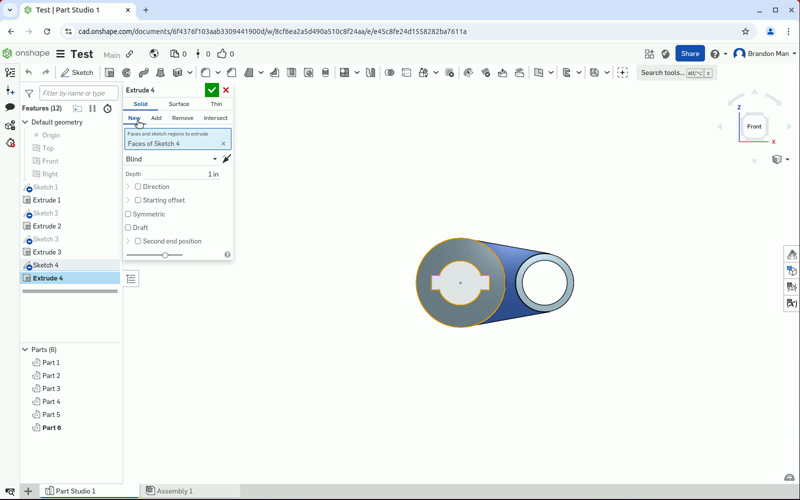
click(137, 120)
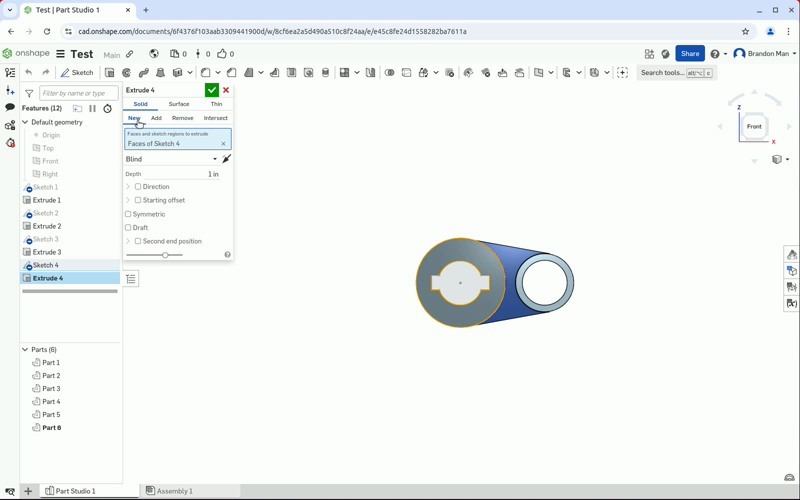
key(tab, 4)
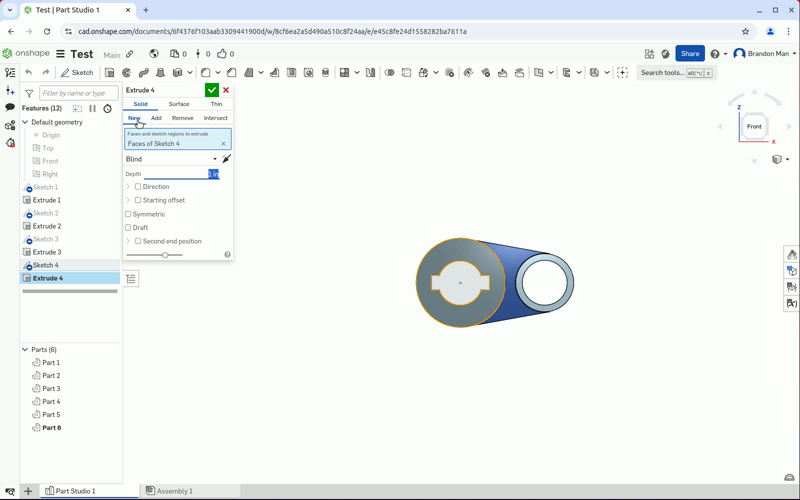
text(16.128)
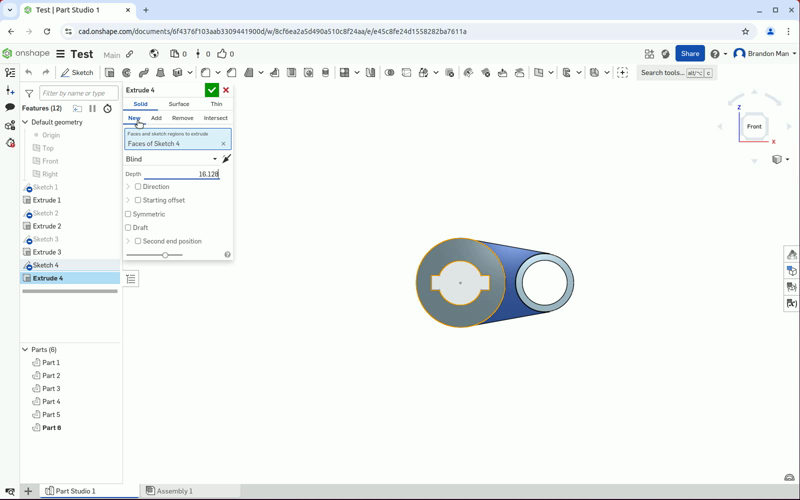
key(enter)
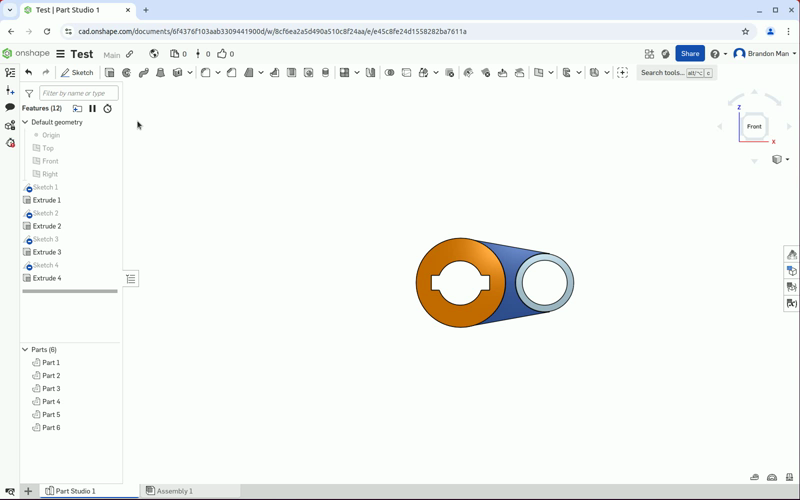
key(shift+h)
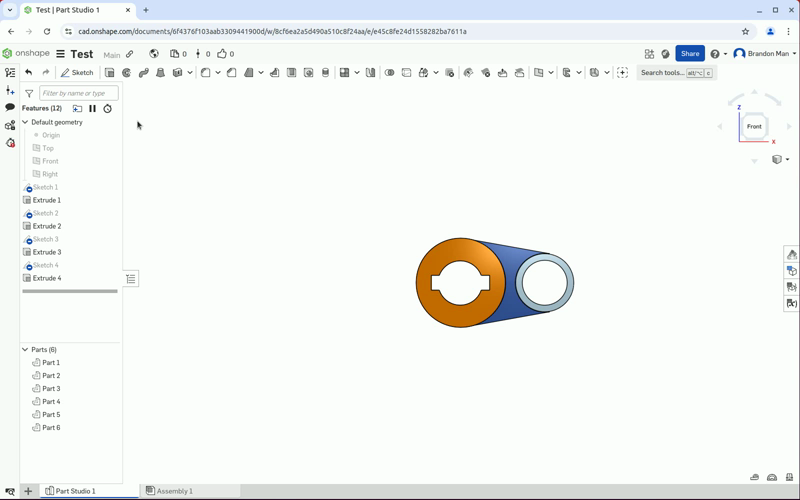
key(shift+h)
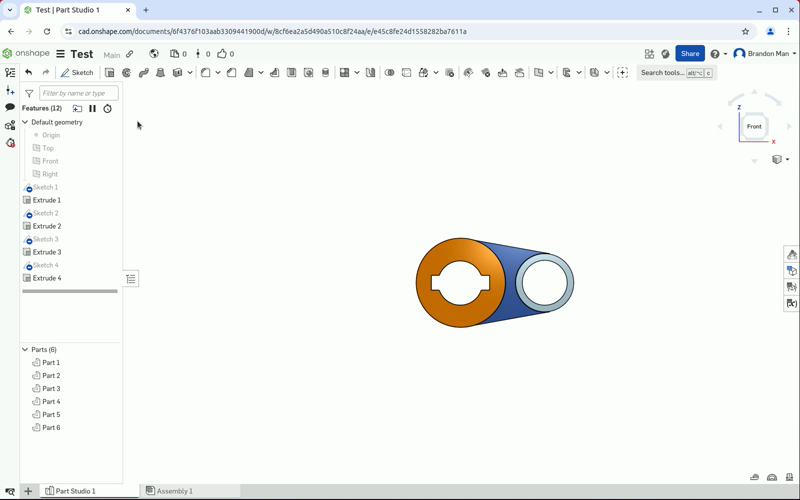
mouse_move(73, 189)
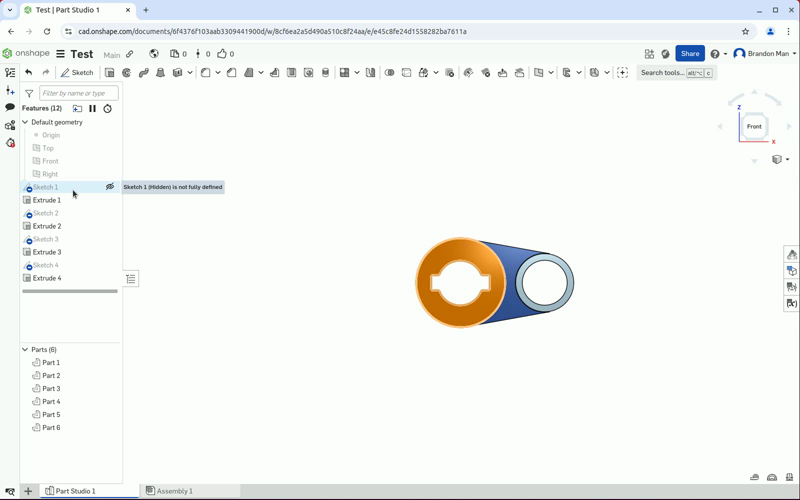
click(73, 189)
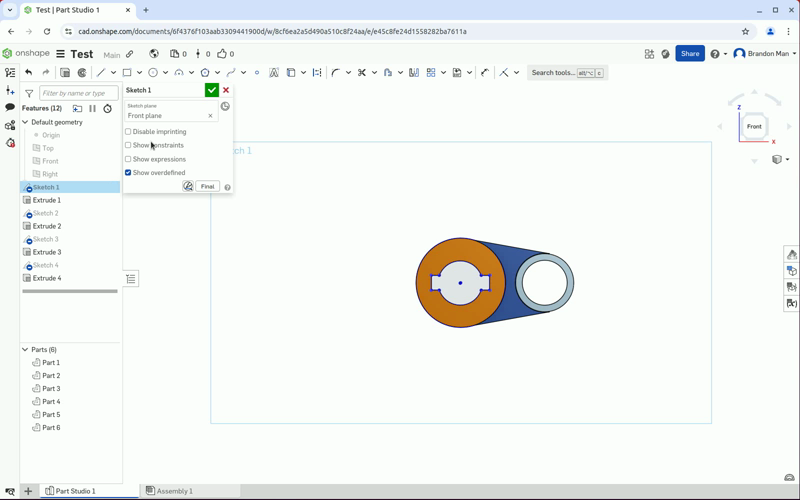
mouse_move(229, 92)
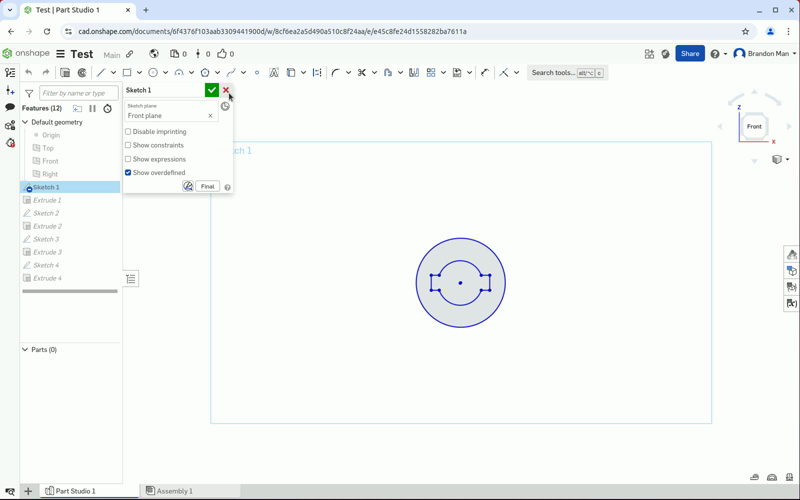
click(229, 92)
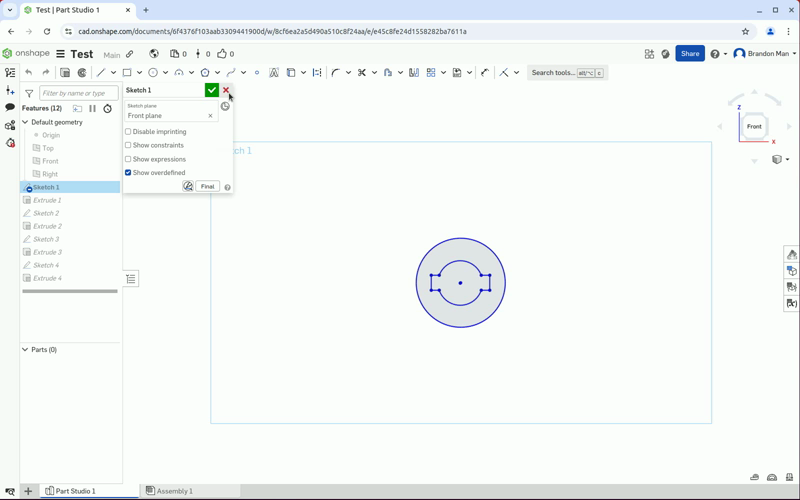
key(shift+s)
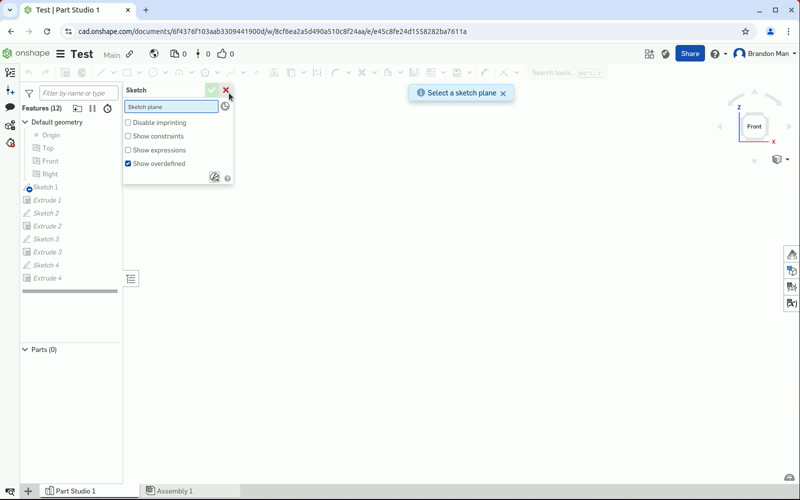
mouse_move(73, 163)
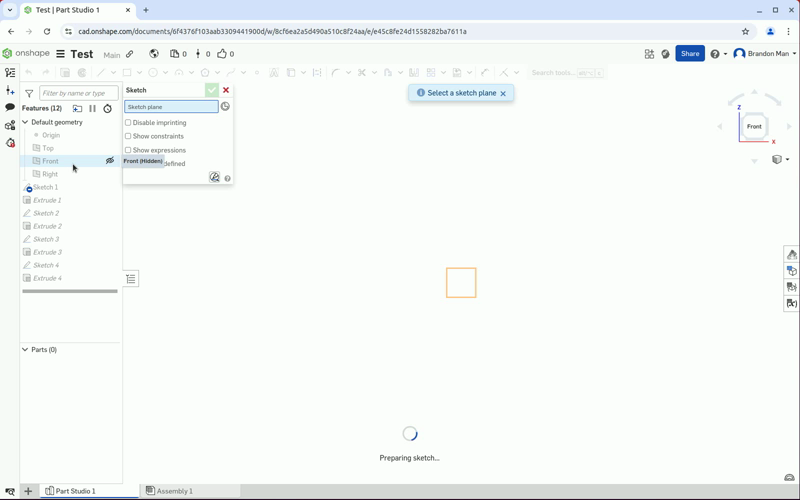
click(73, 163)
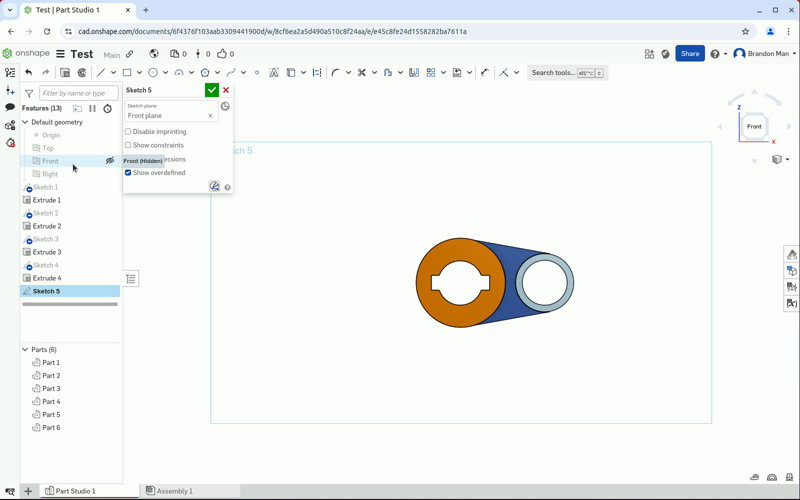
mouse_move(73, 352)
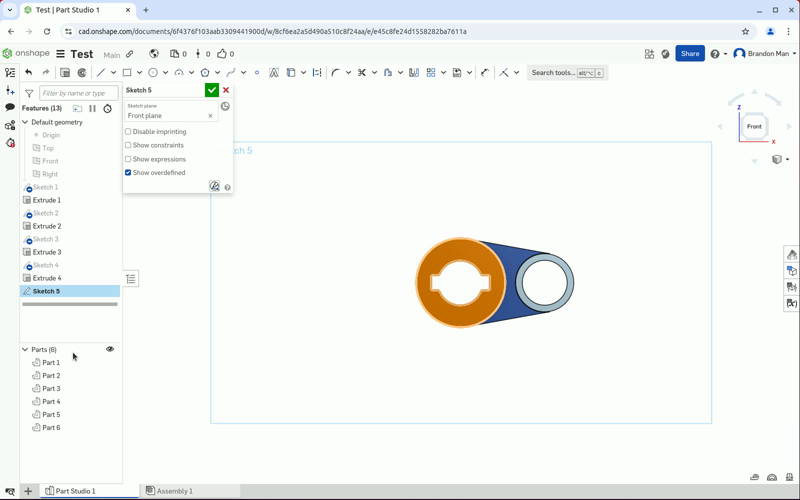
key(y)
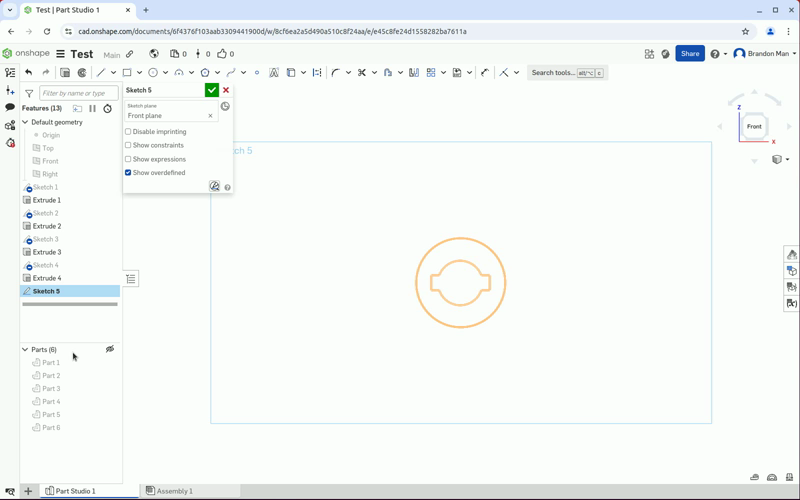
key(l)
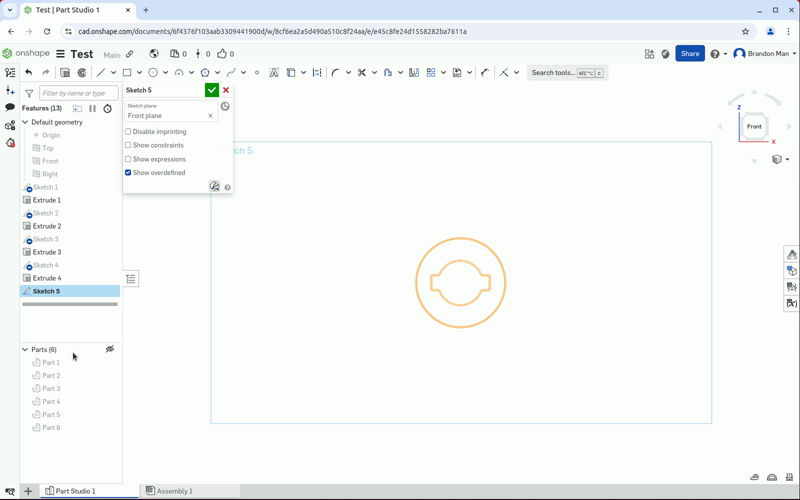
key_down(shift)
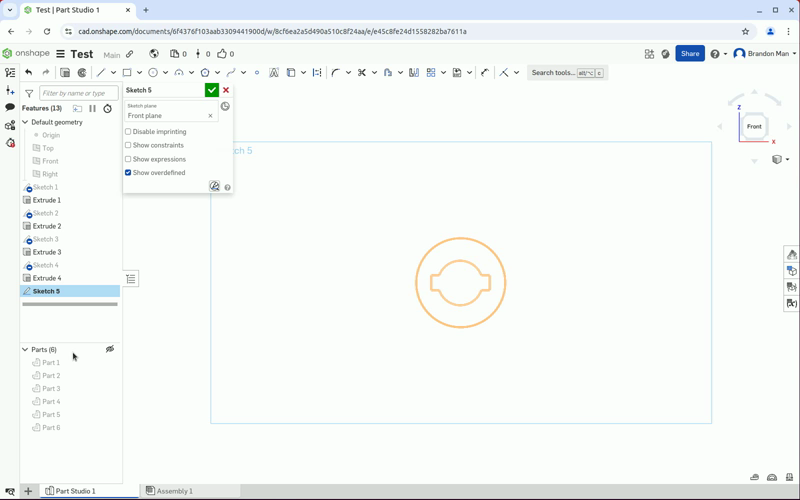
mouse_move(431, 290)
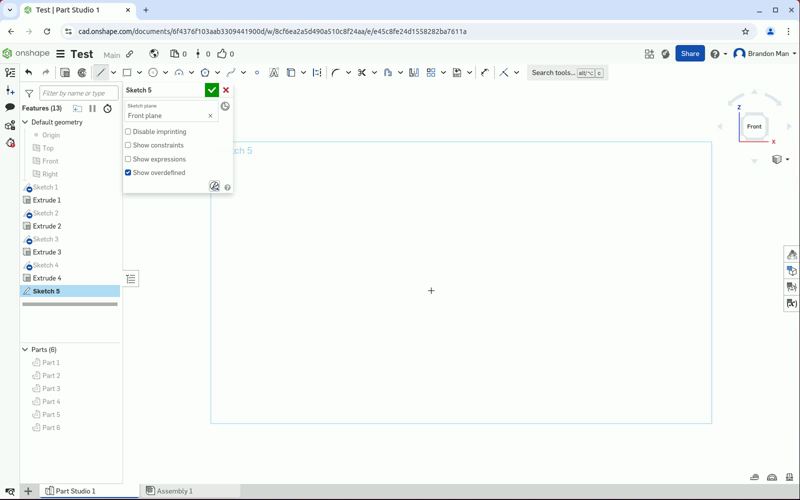
click(431, 290)
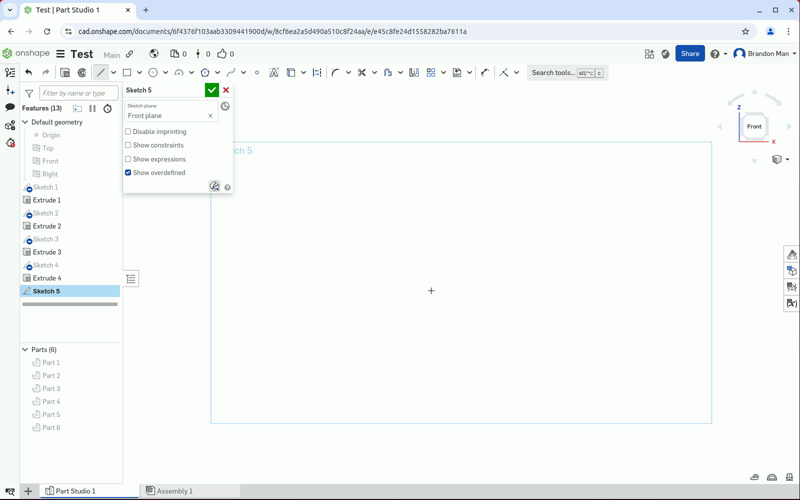
key_up(shift)
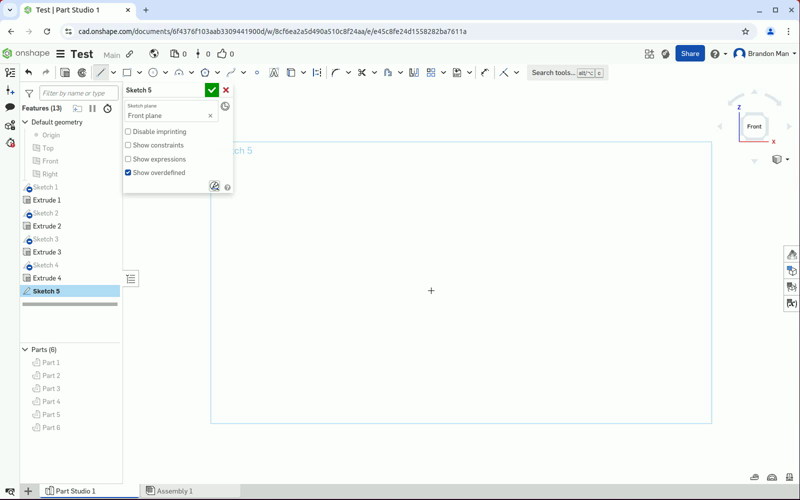
key_down(shift)
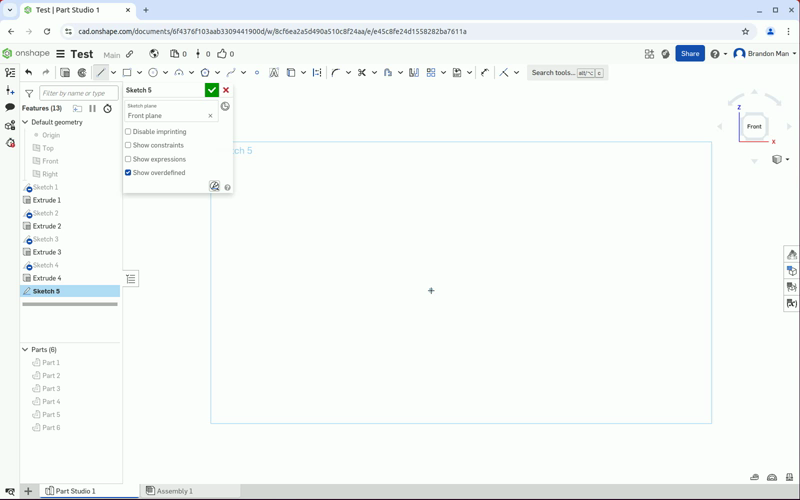
mouse_move(461, 290)
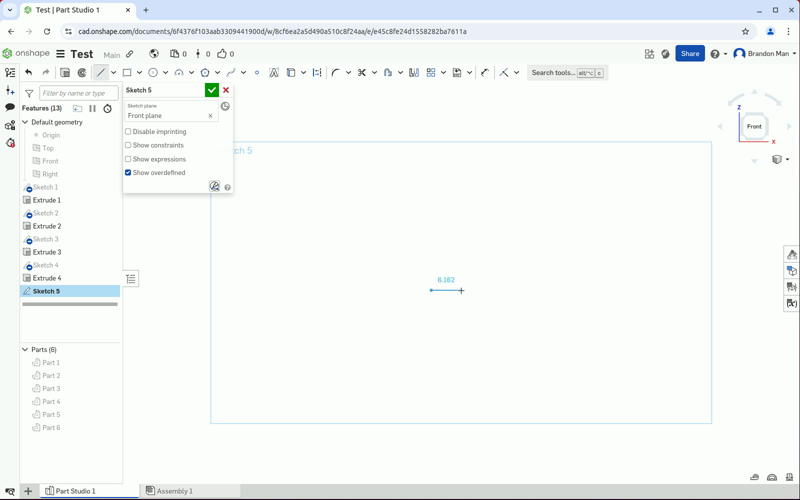
mouse_move(440, 290)
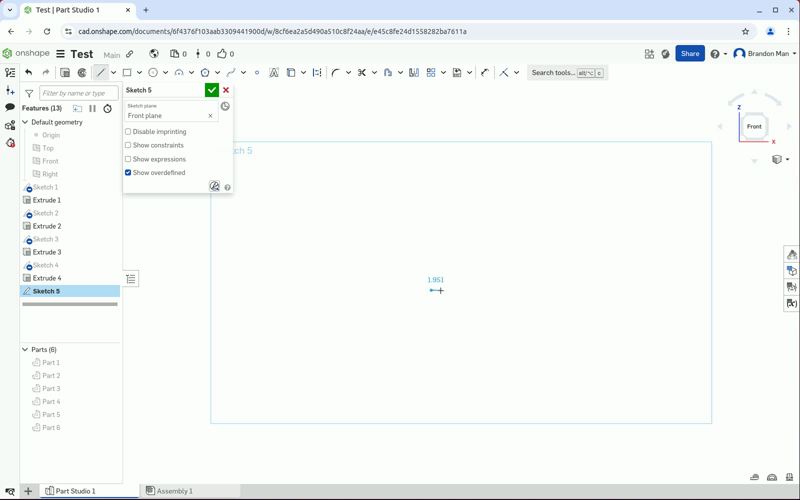
click(440, 290)
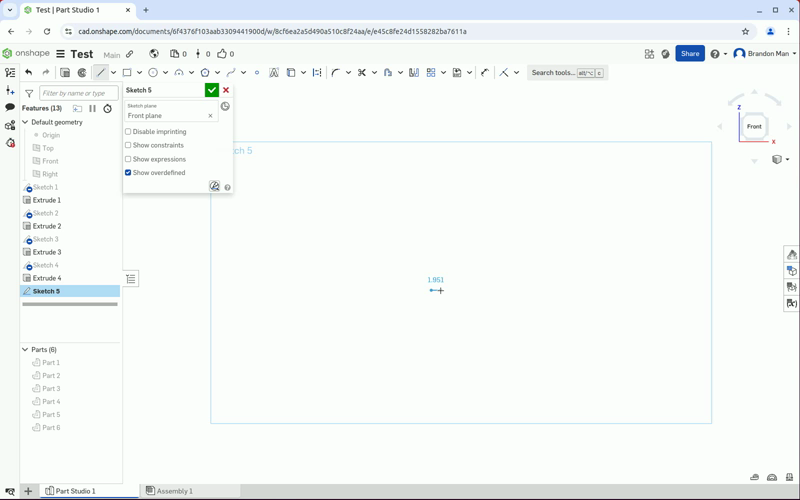
key_up(shift)
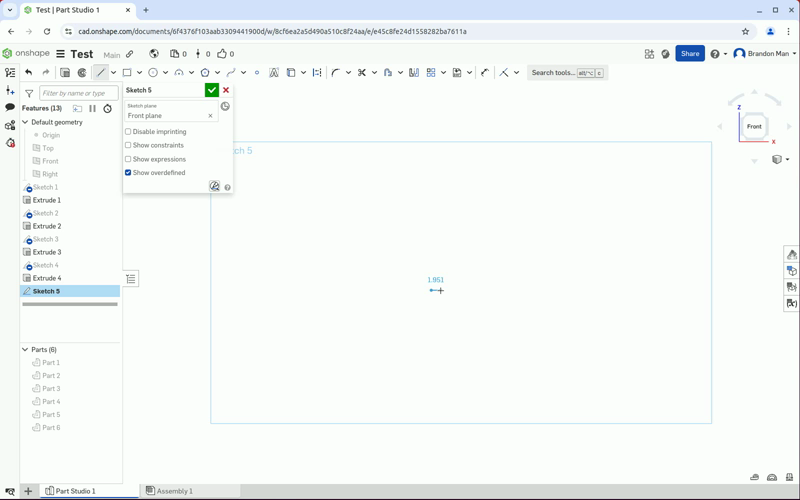
key(esc)
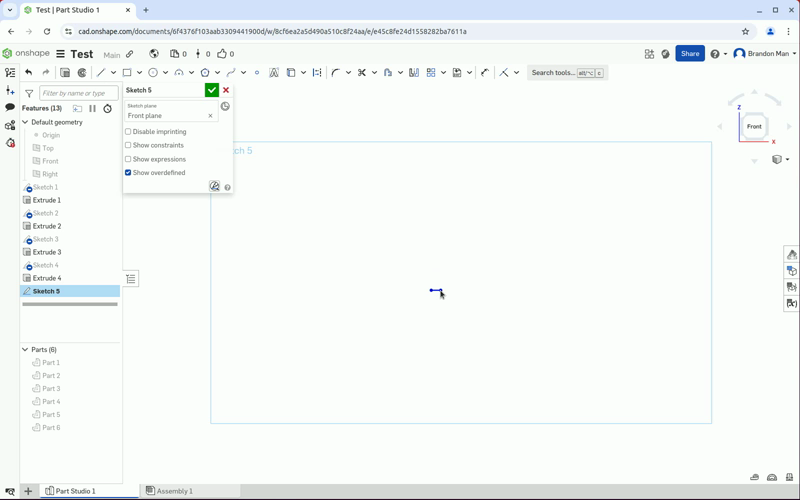
key(a)
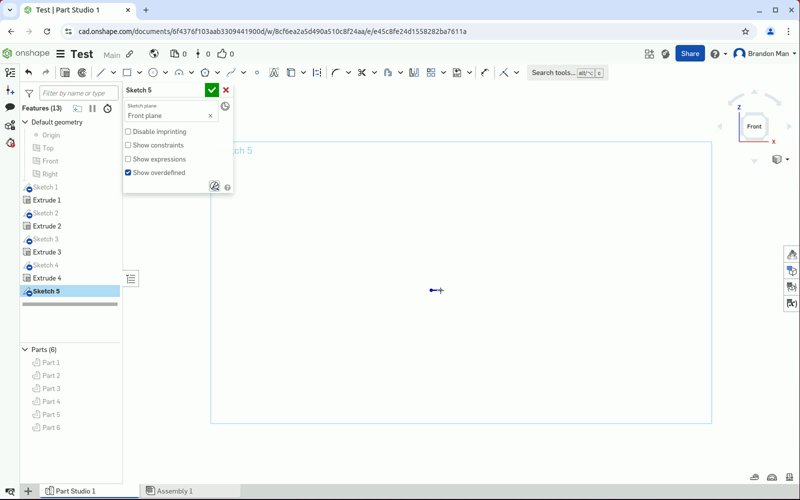
mouse_move(440, 290)
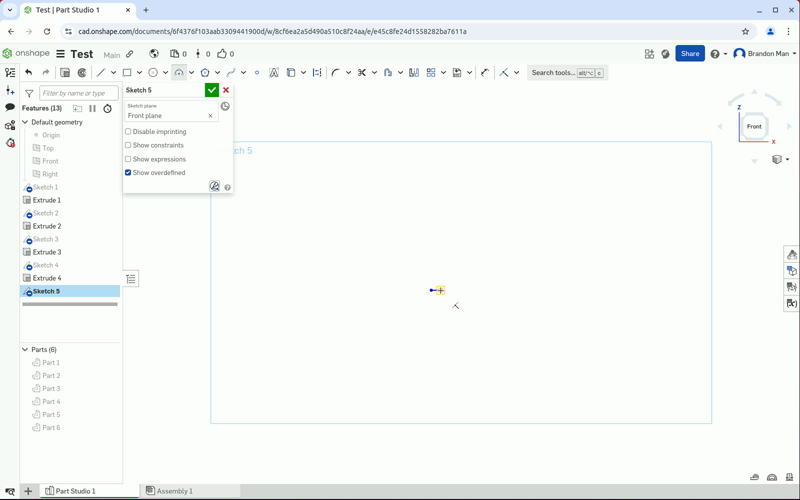
click(440, 290)
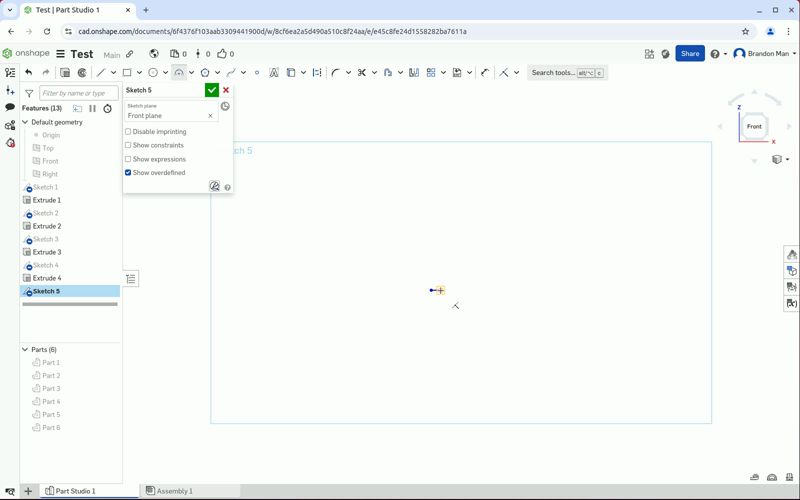
key_down(shift)
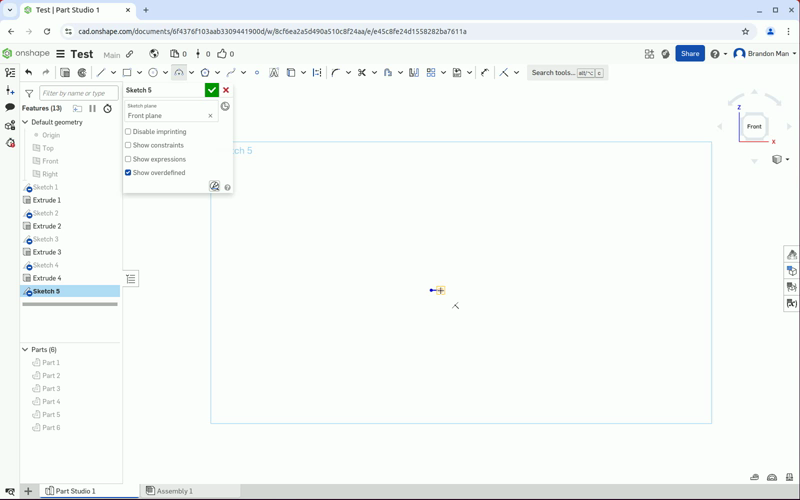
mouse_move(440, 273)
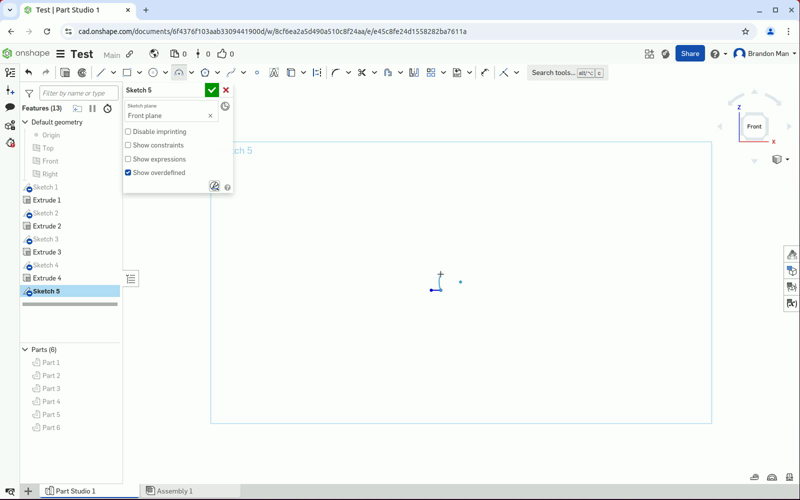
click(440, 273)
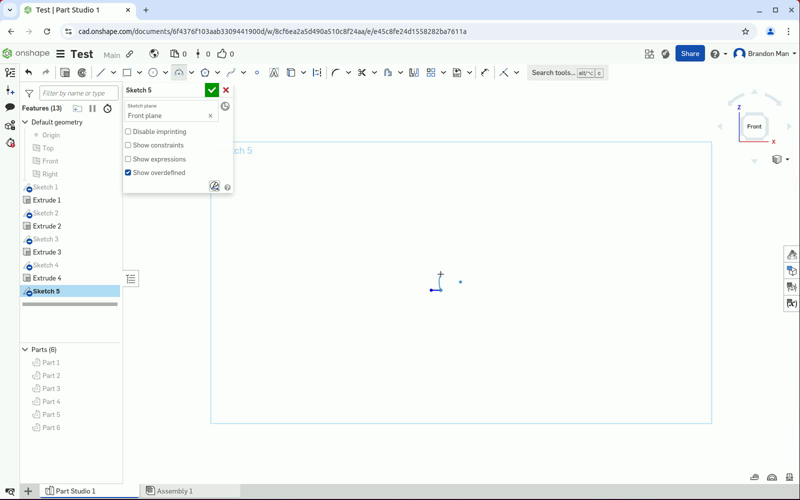
mouse_move(439, 281)
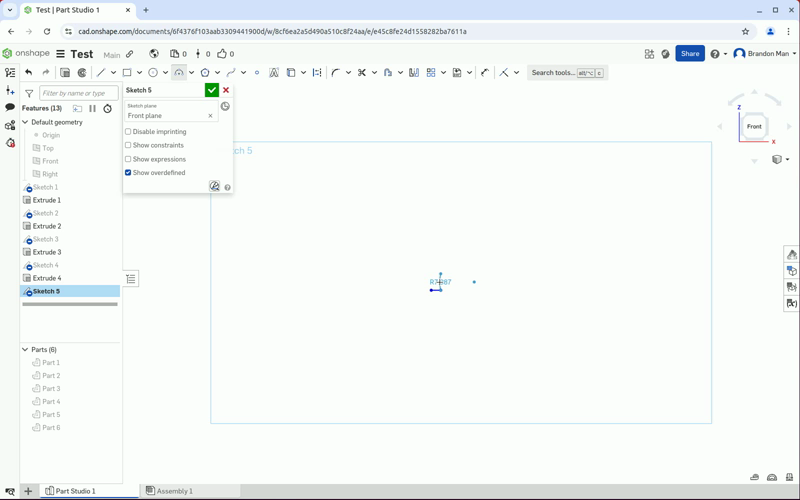
click(439, 281)
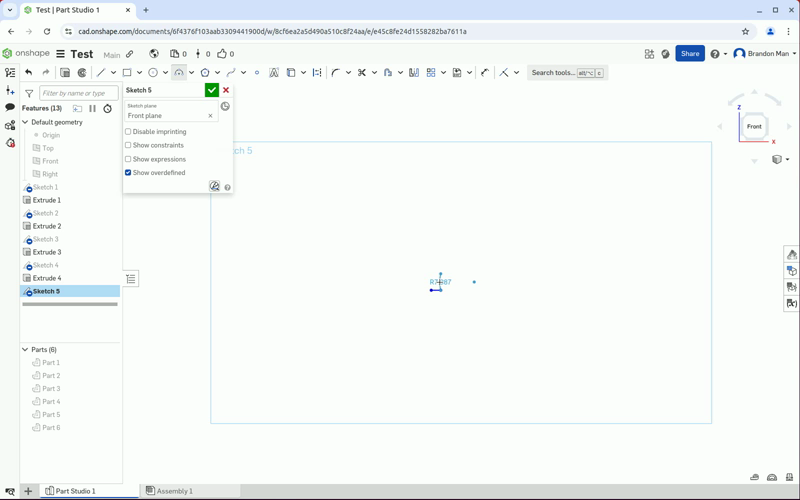
key_up(shift)
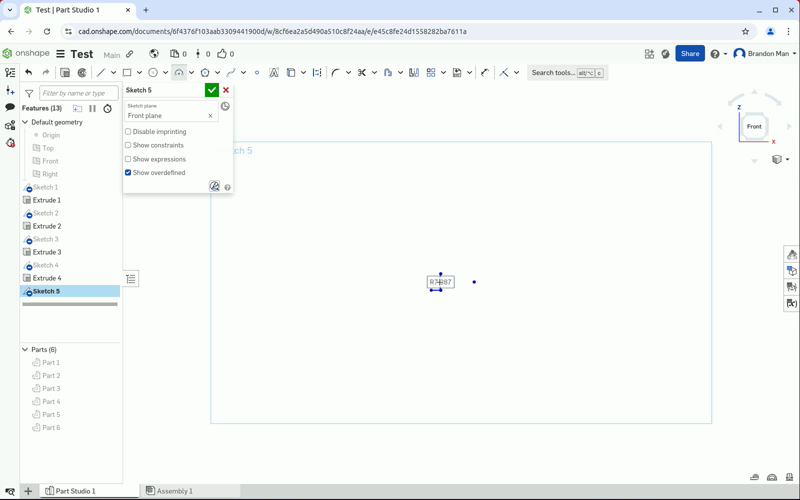
key(esc)
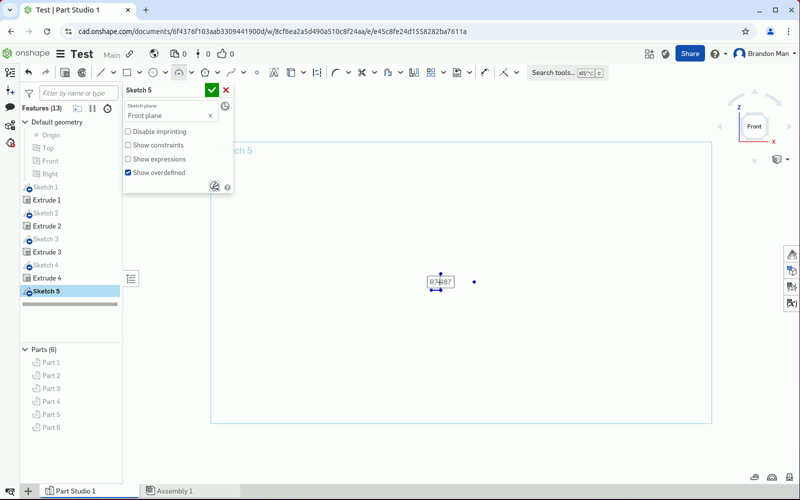
key(l)
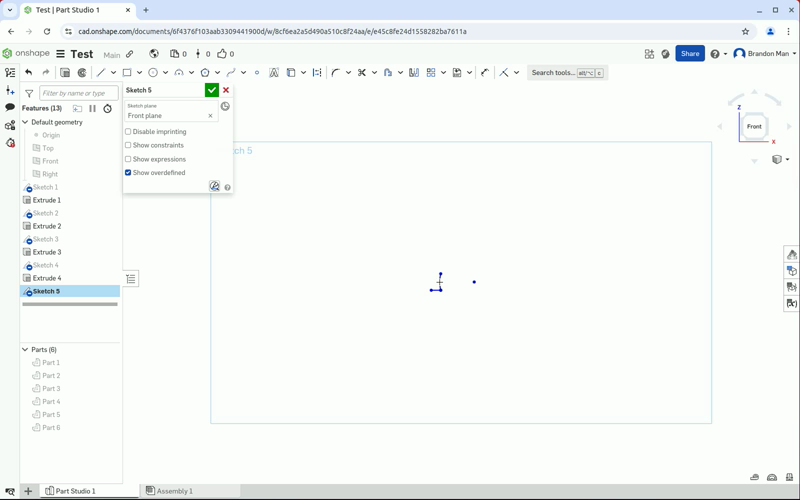
mouse_move(440, 273)
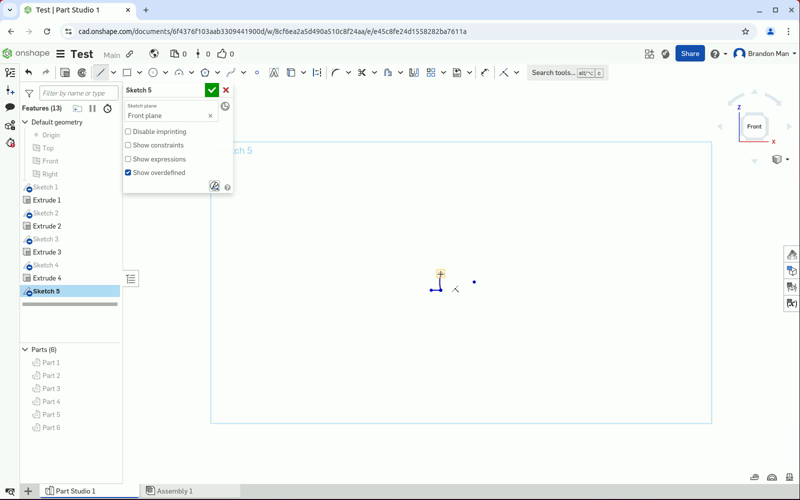
click(440, 273)
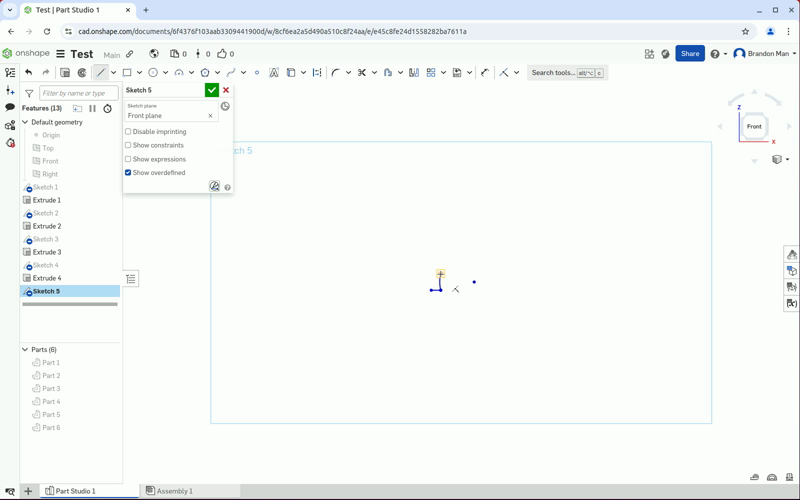
key_down(shift)
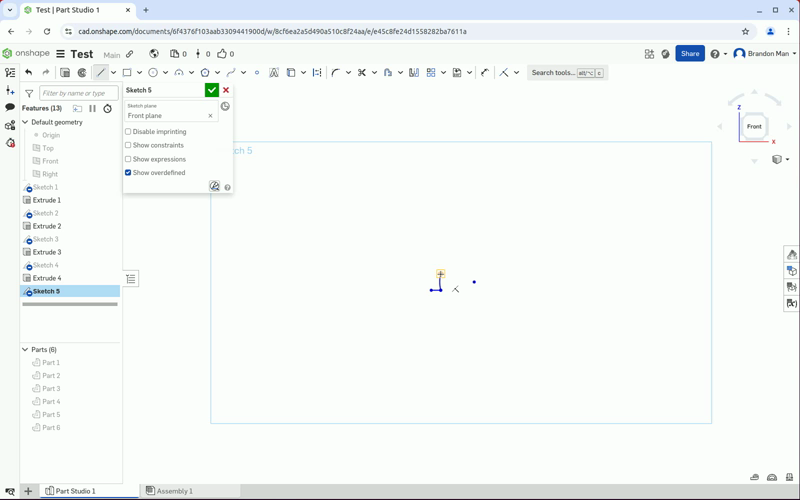
mouse_move(470, 273)
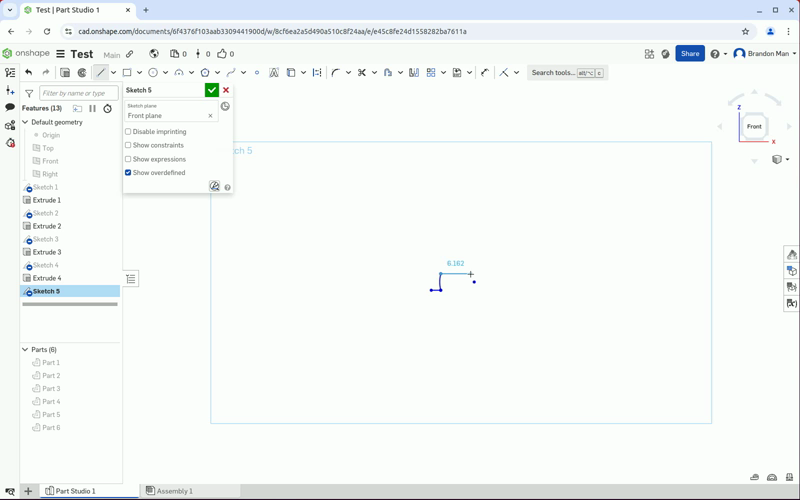
mouse_move(431, 273)
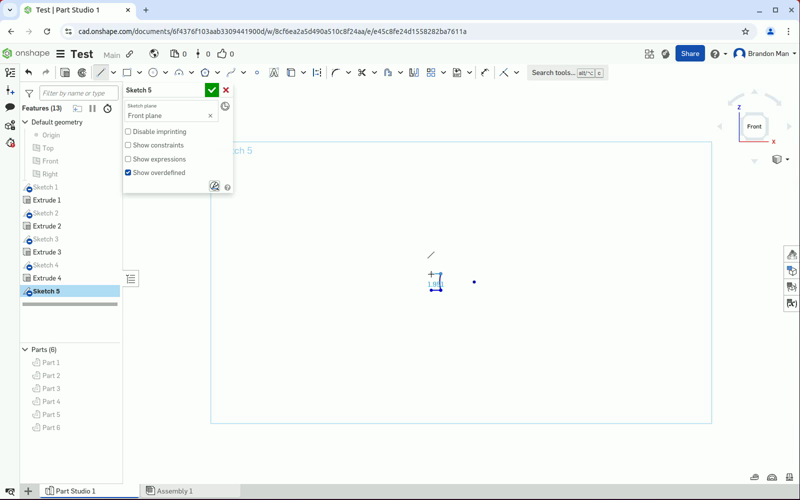
click(431, 273)
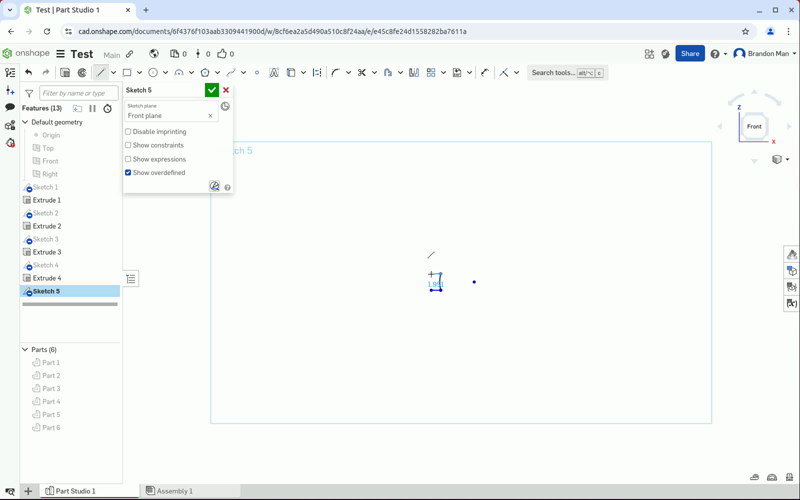
key_up(shift)
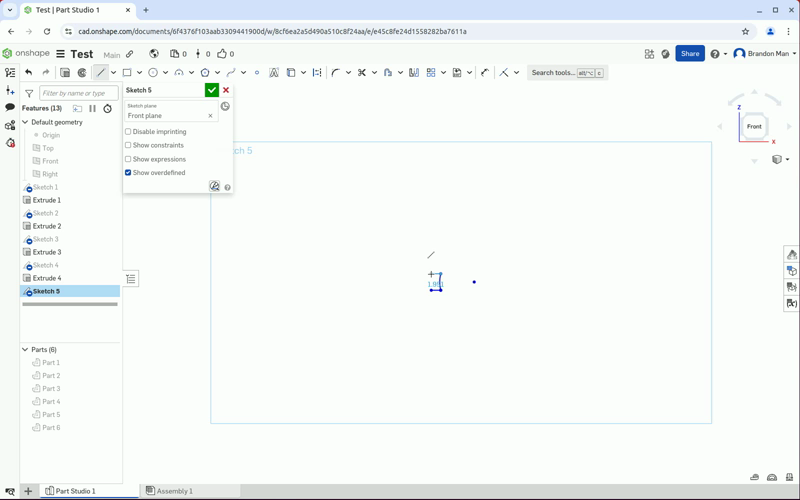
mouse_move(461, 273)
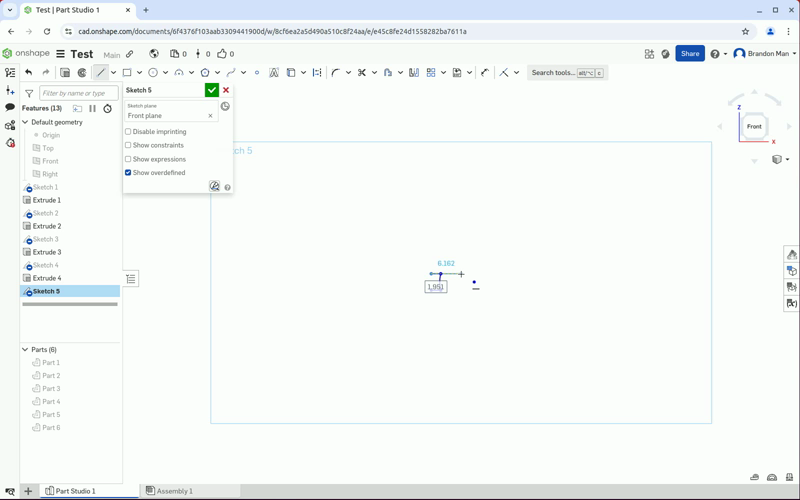
key_down(shift)
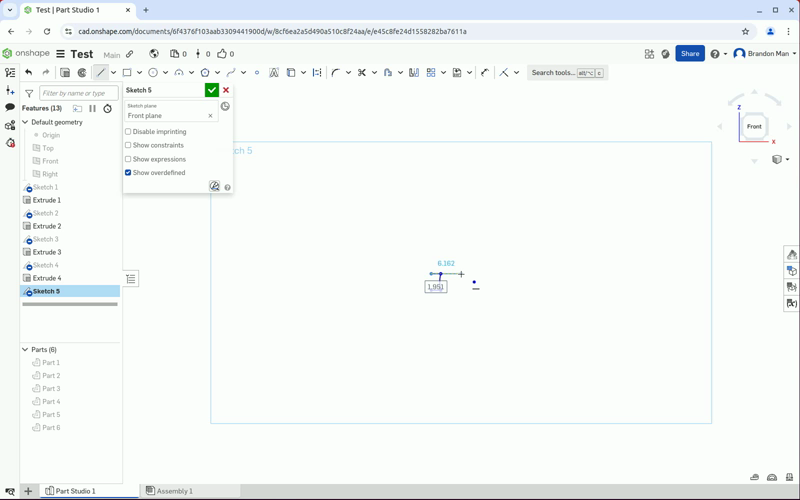
mouse_move(431, 290)
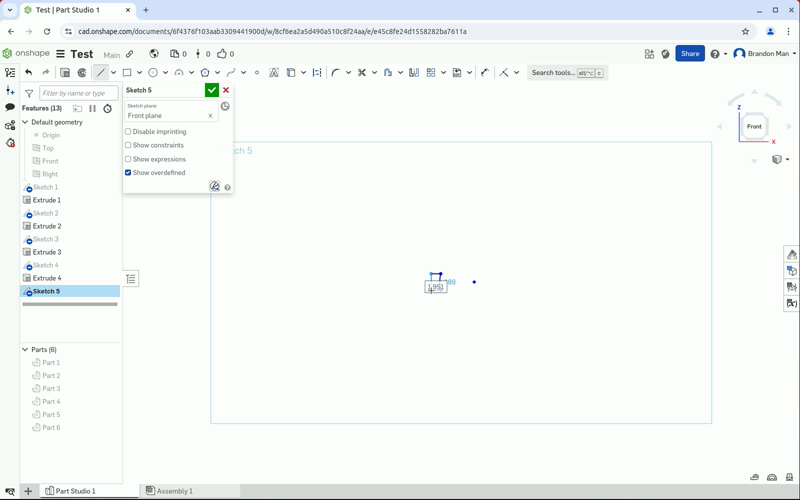
key_up(shift)
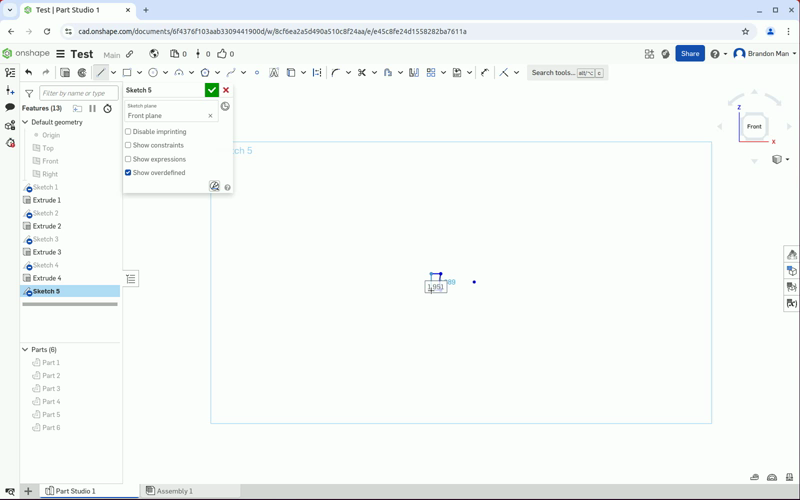
click(431, 290)
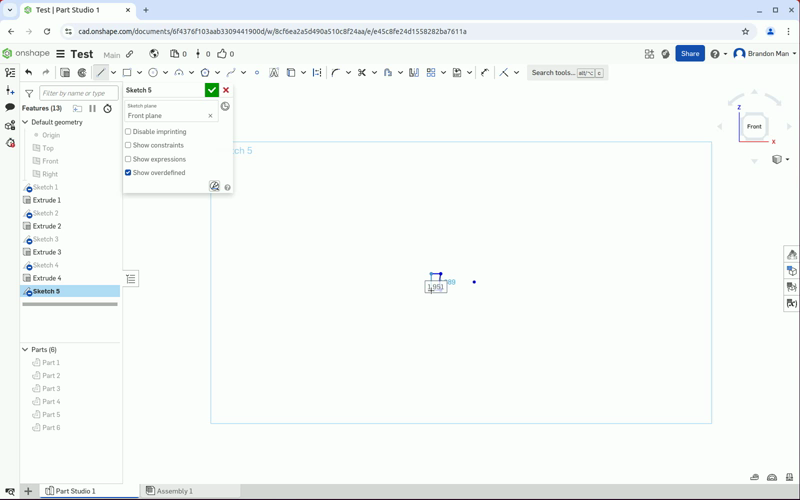
key(esc)
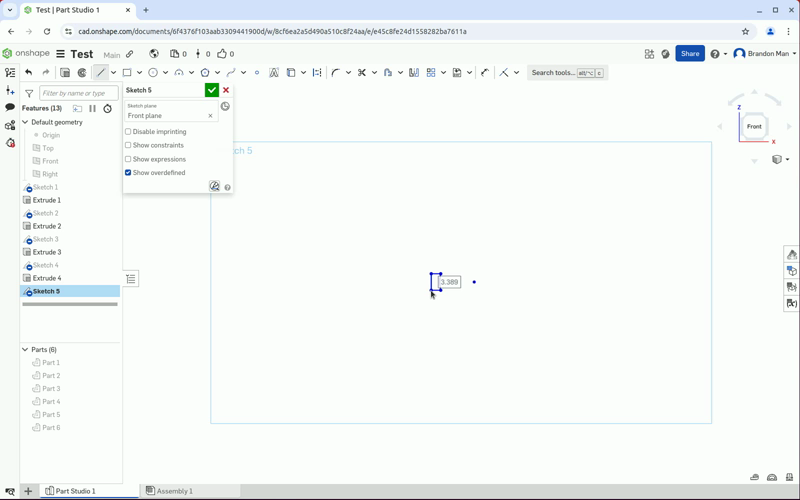
mouse_move(438, 286)
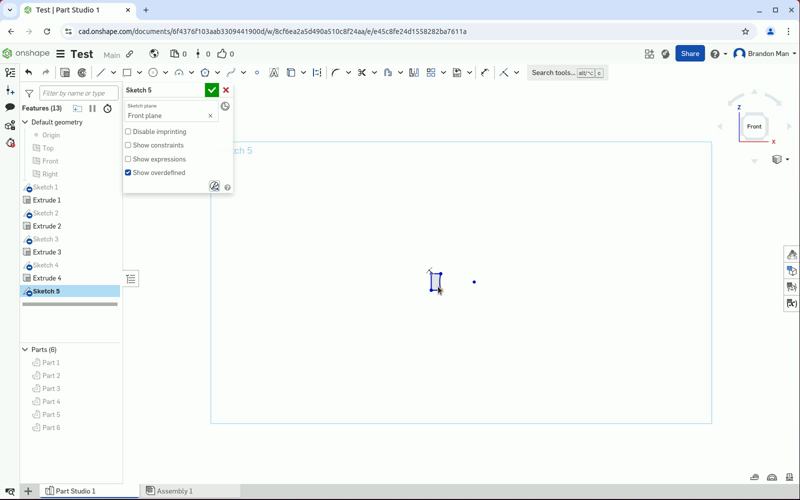
scroll(6)
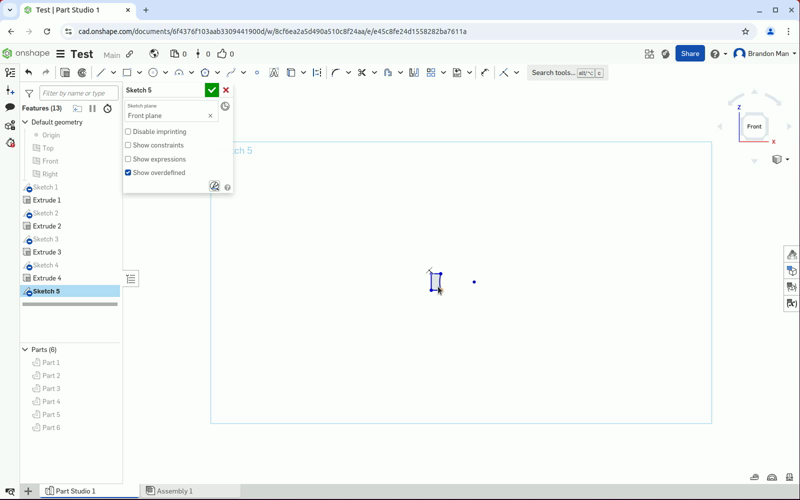
scroll(6)
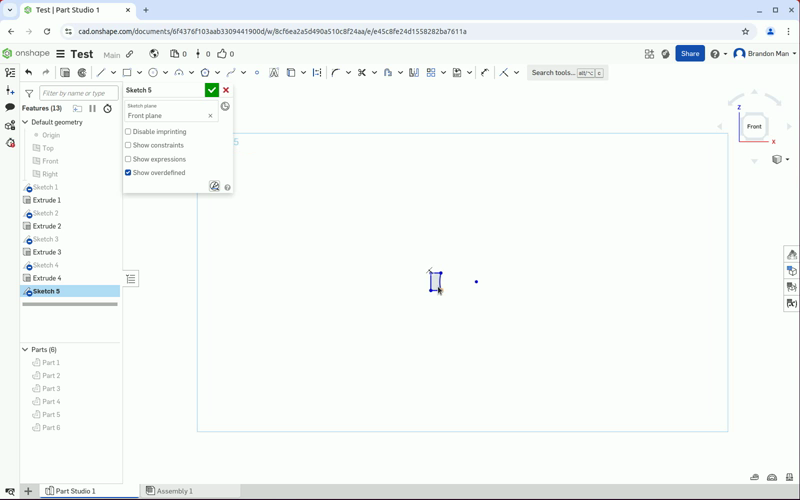
scroll(6)
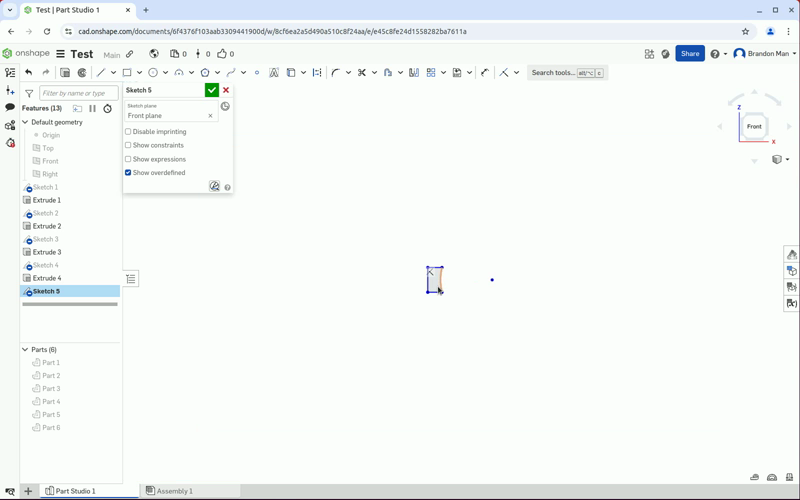
scroll(6)
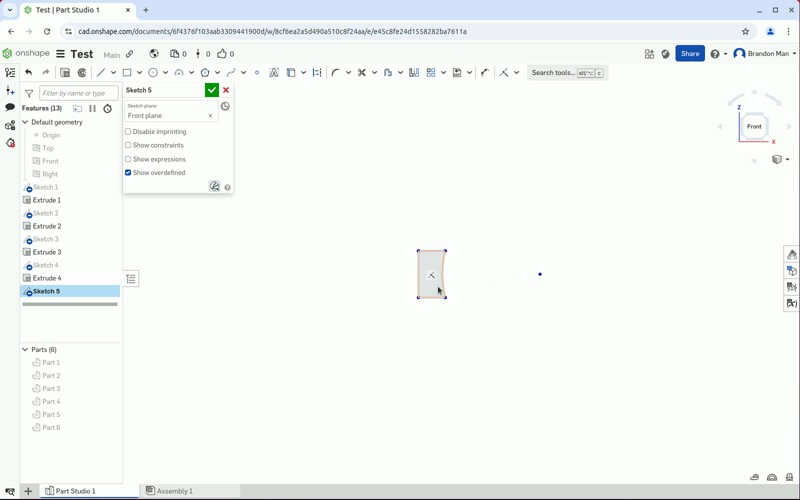
scroll(6)
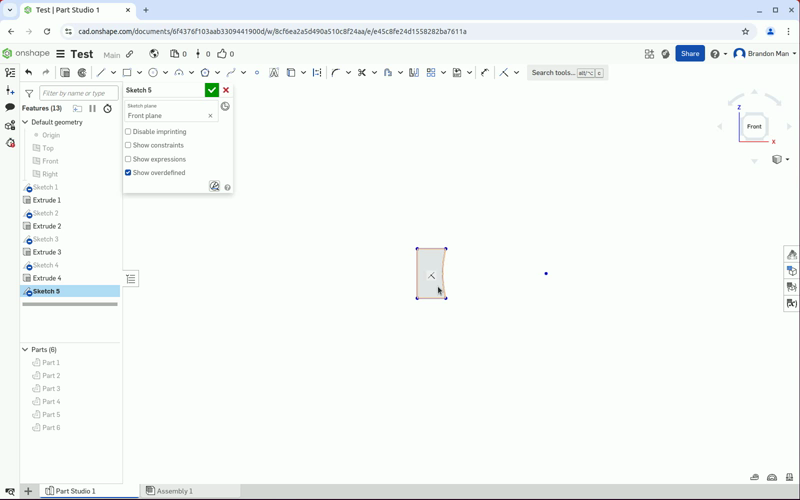
scroll(6)
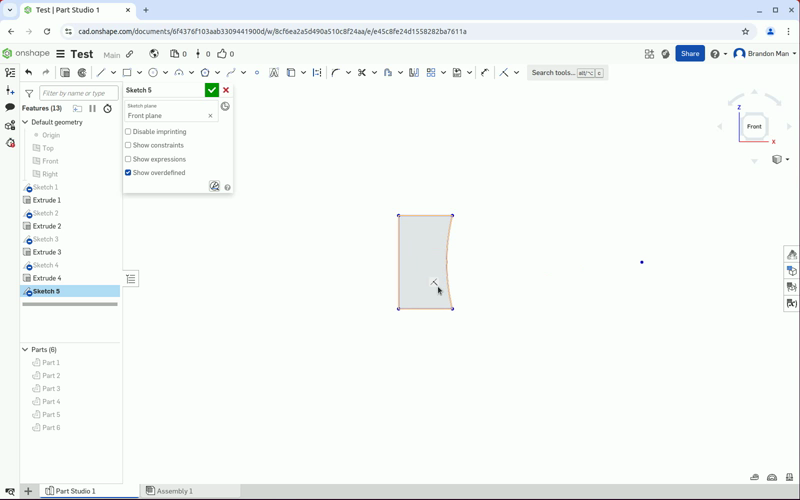
scroll(6)
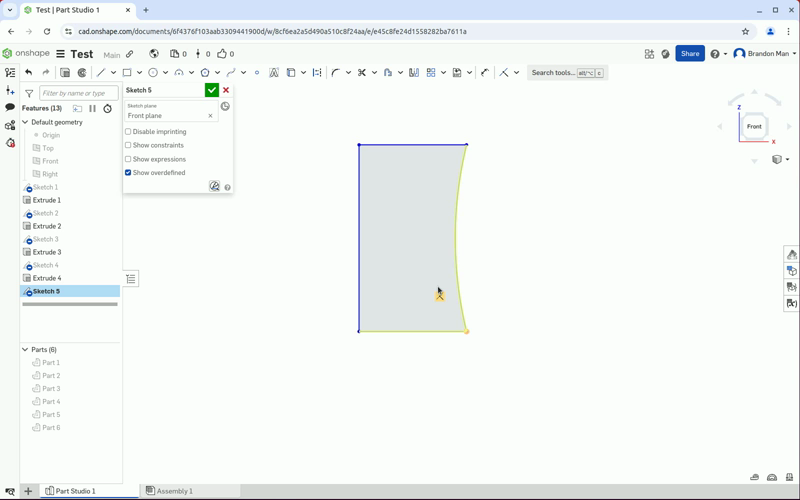
click(438, 286)
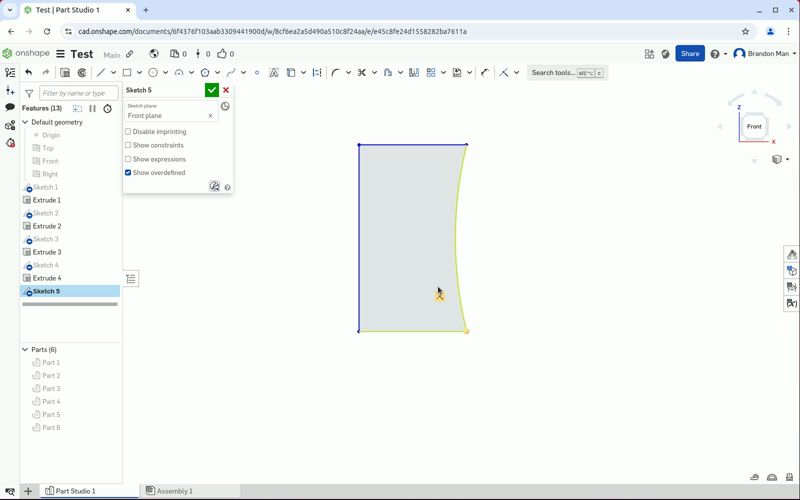
scroll(-6)
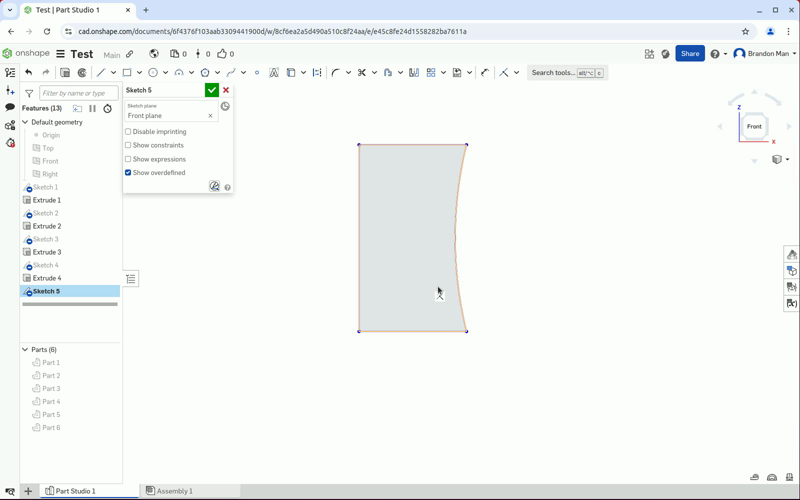
scroll(-6)
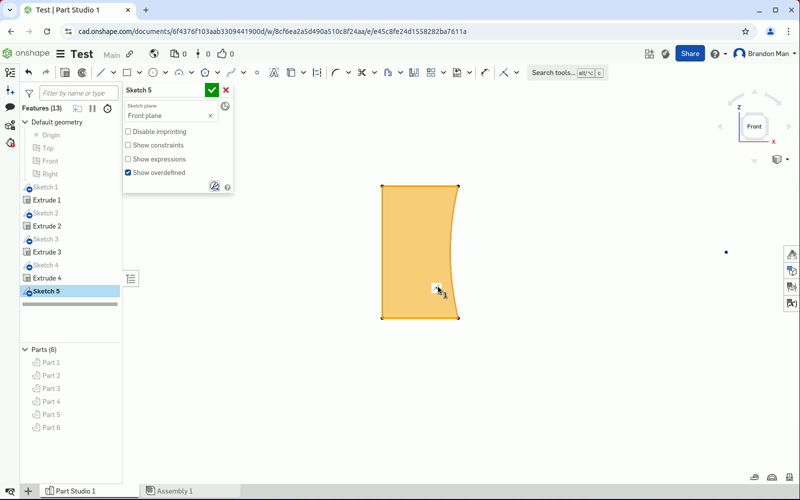
scroll(-6)
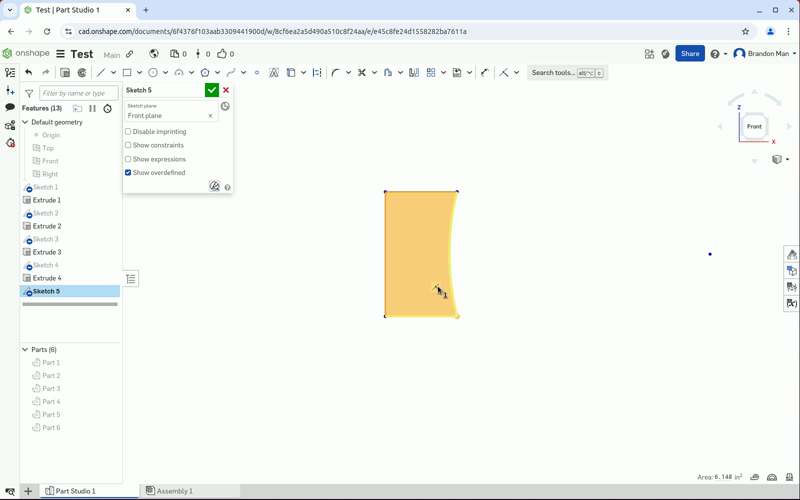
scroll(-6)
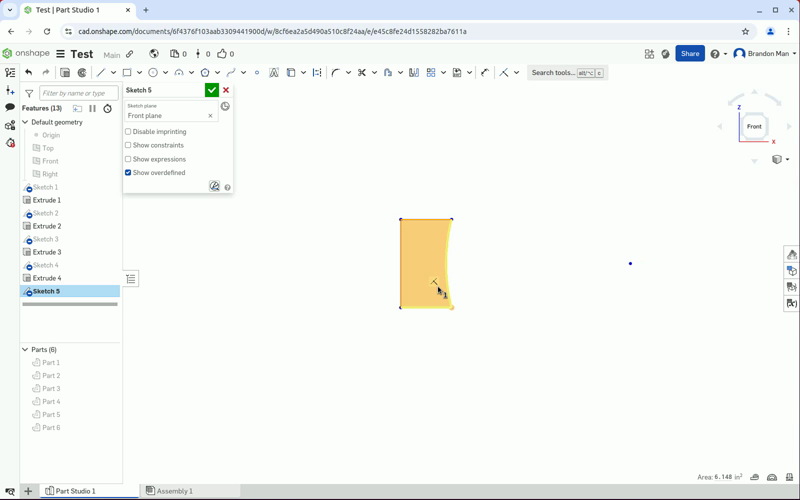
scroll(-6)
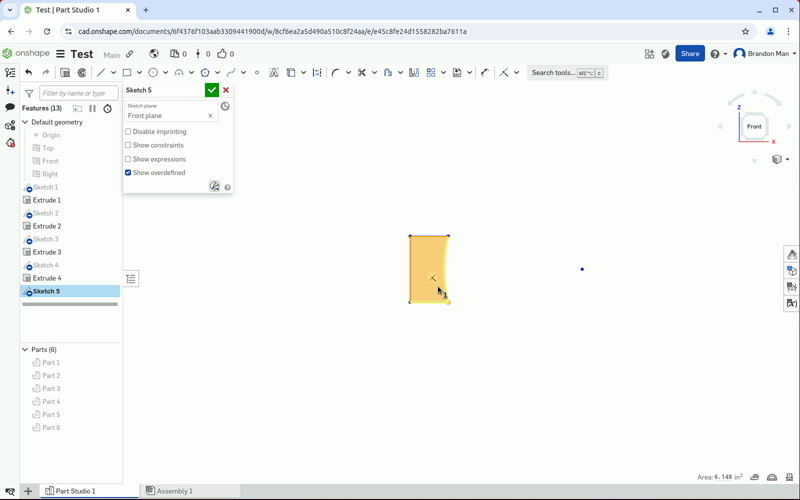
scroll(-6)
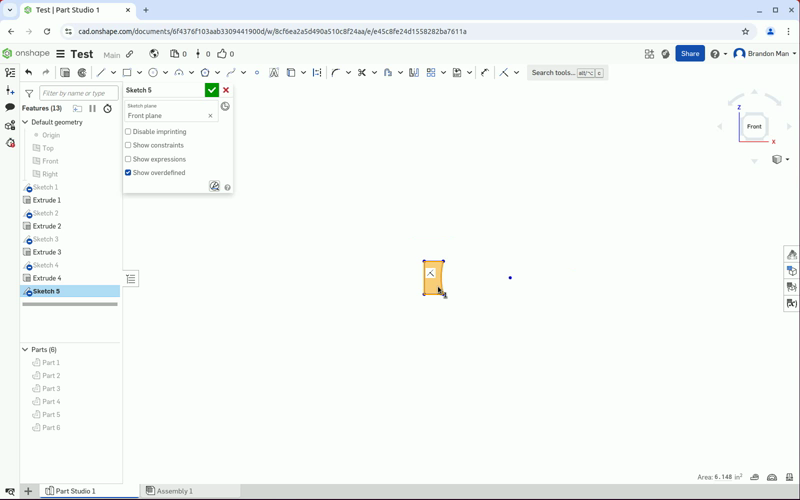
scroll(-6)
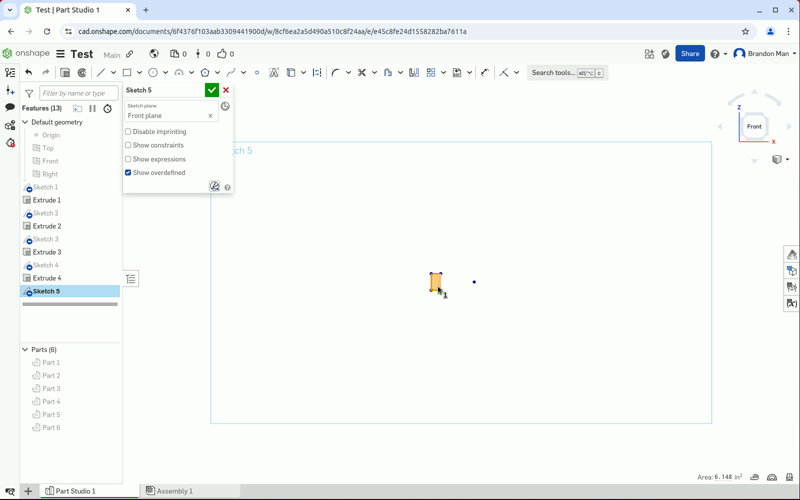
mouse_move(73, 352)
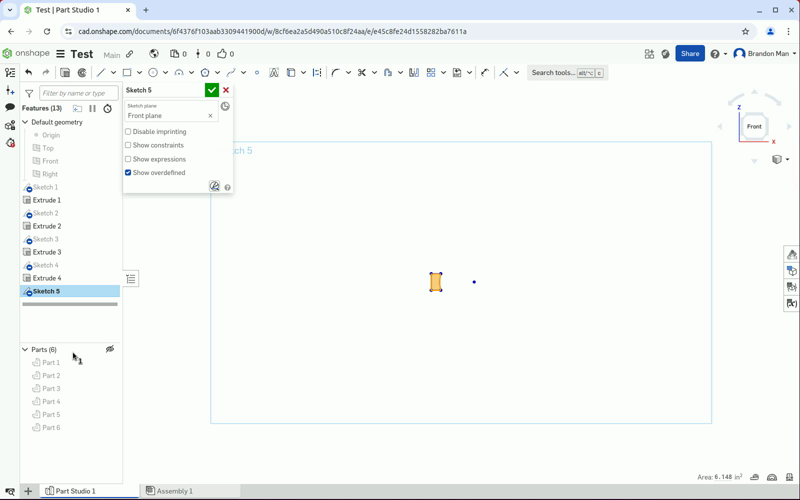
key(shift+y)
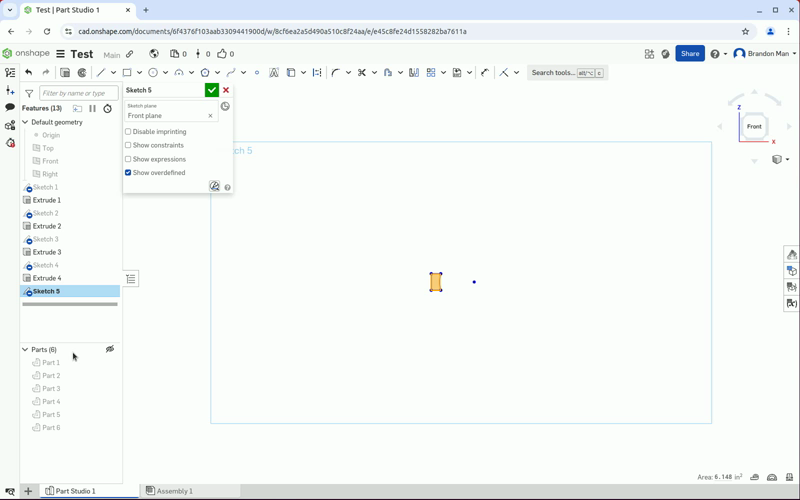
key(shift+e)
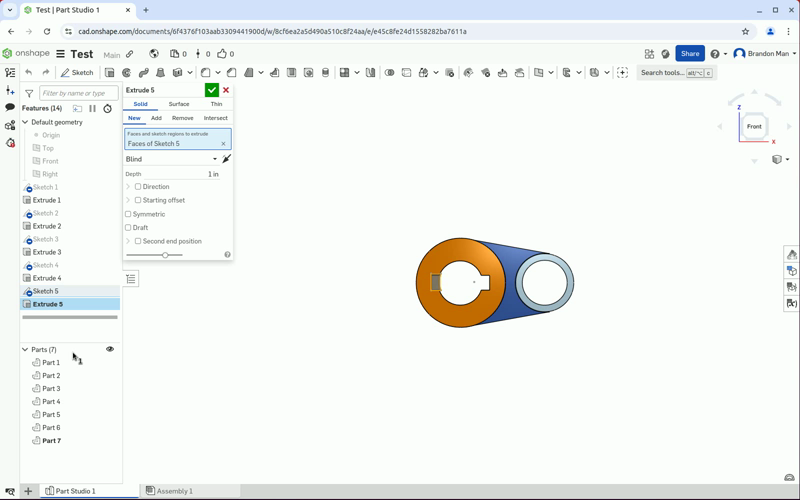
mouse_move(143, 106)
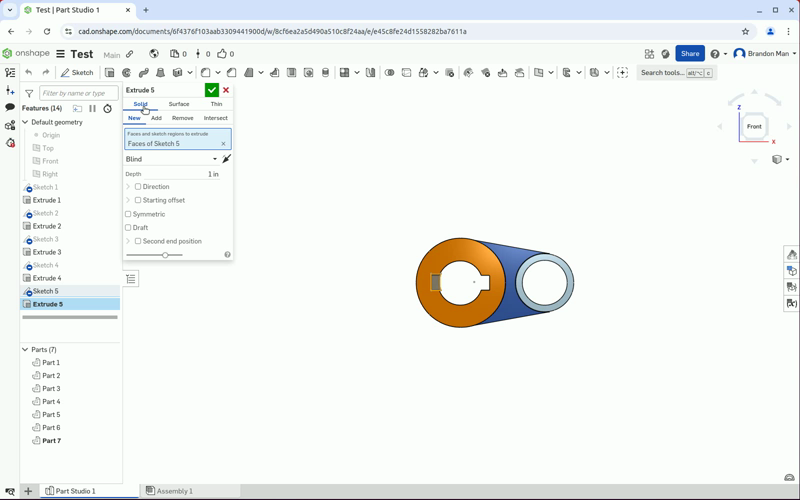
click(143, 106)
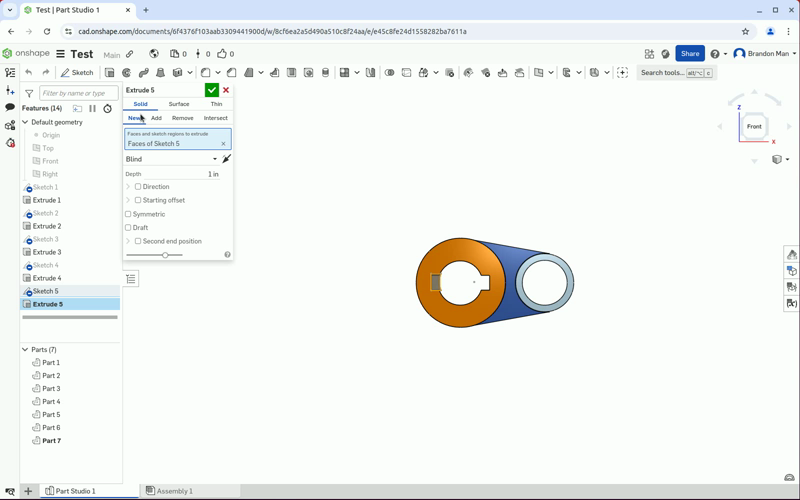
mouse_move(137, 120)
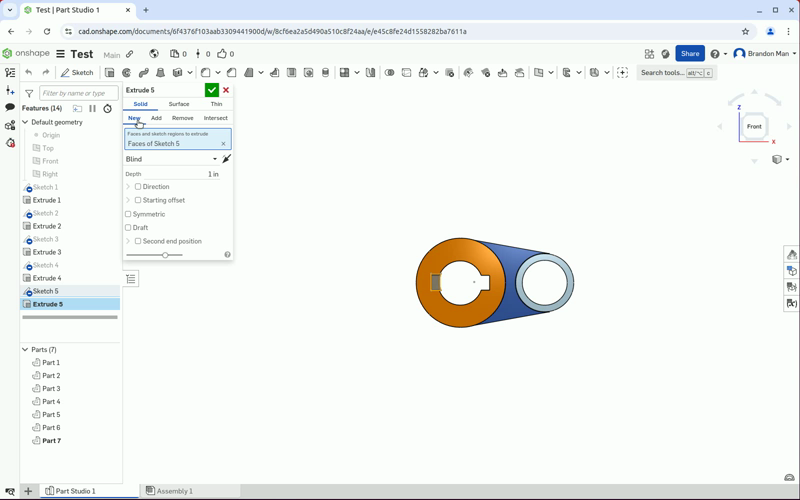
click(137, 120)
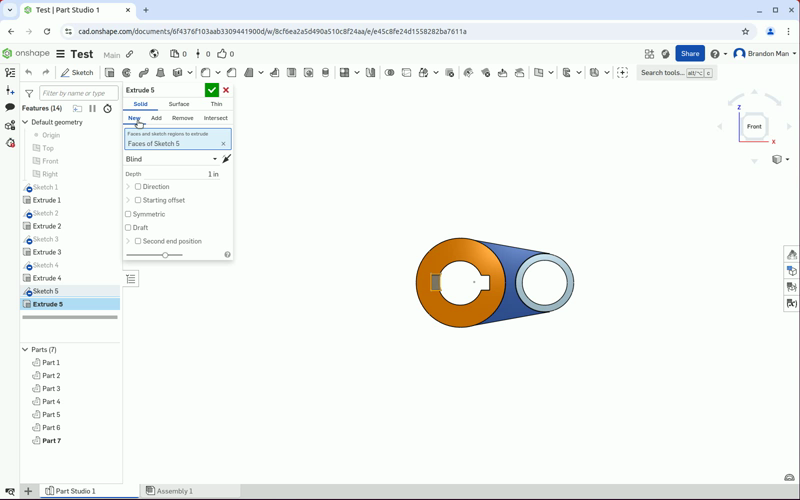
key(tab, 4)
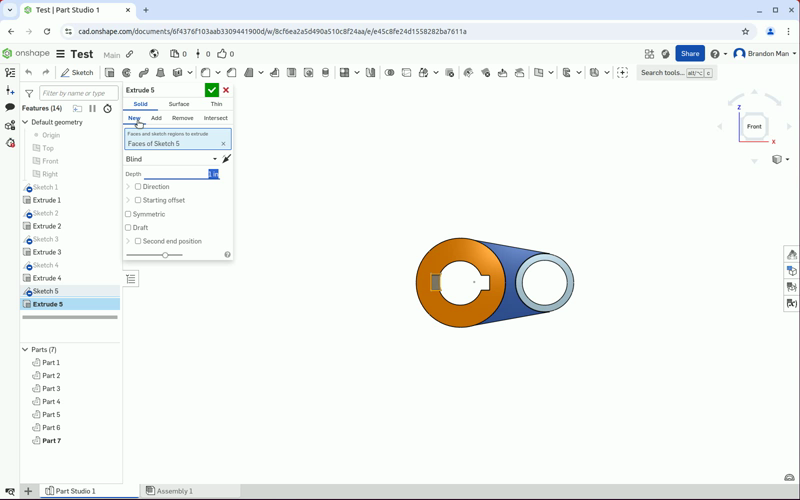
text(16.128)
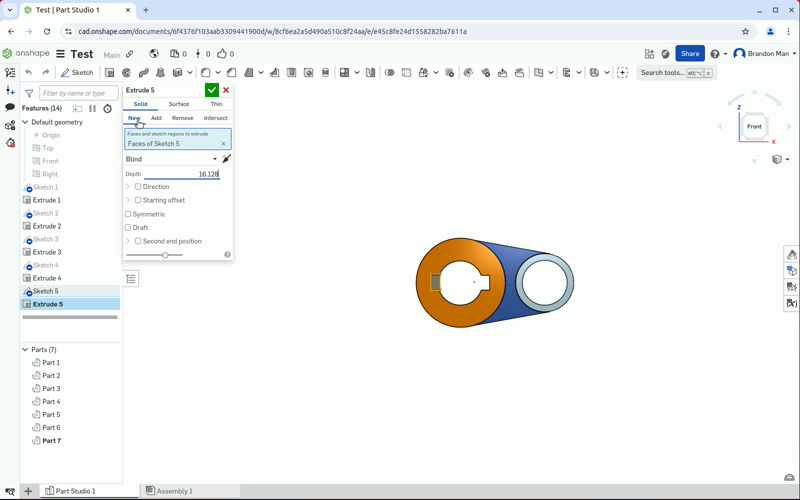
key(enter)
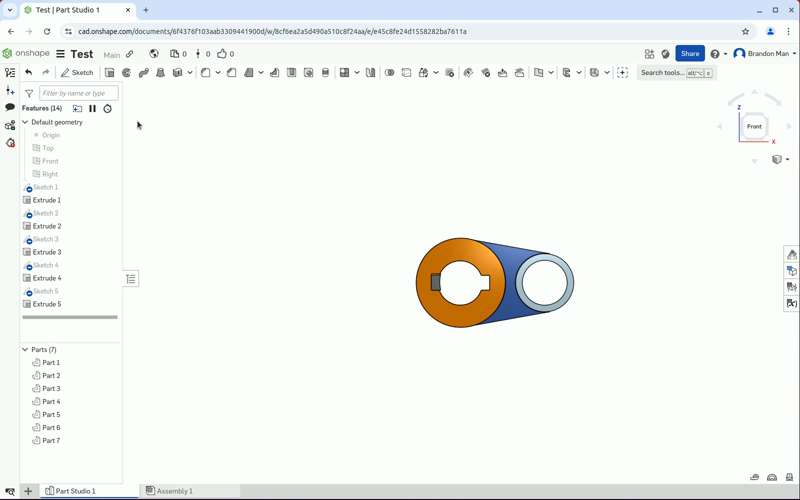
key(shift+h)
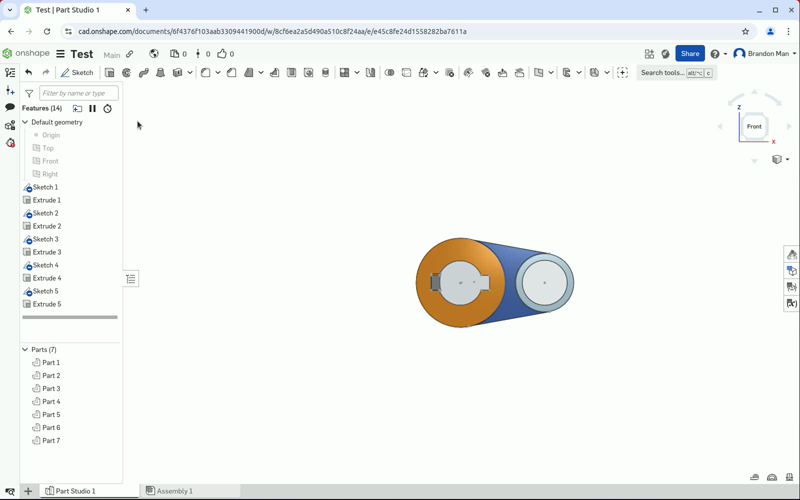
key(shift+h)
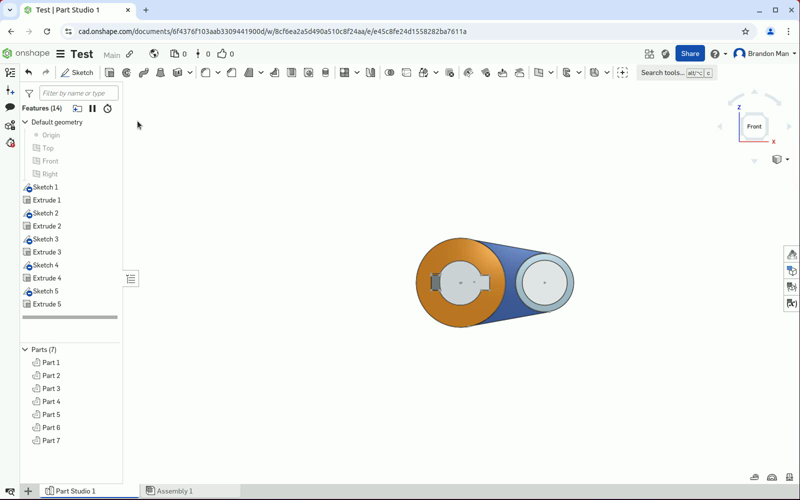
key(shift+7)
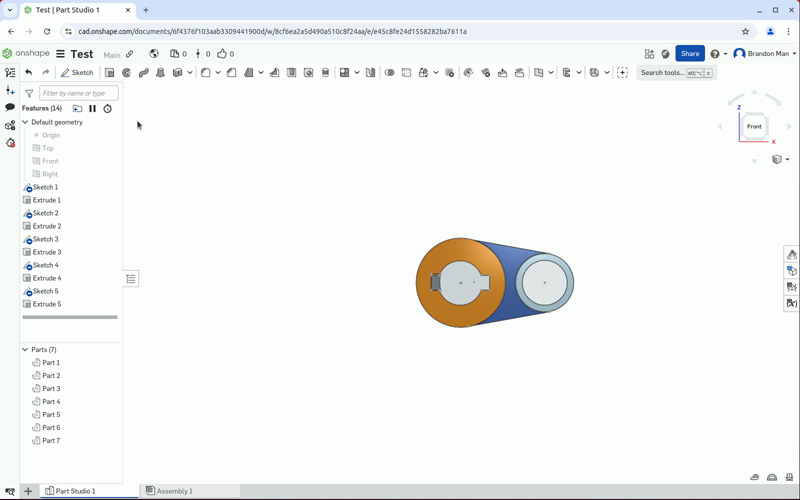
key(left, 2)
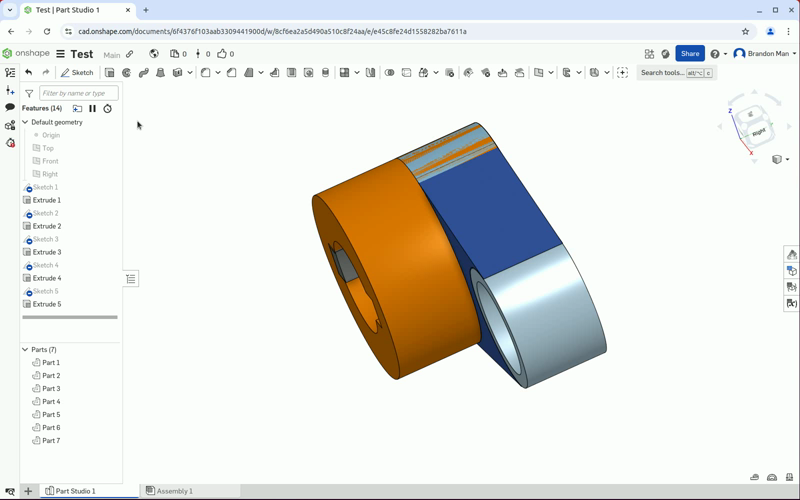
key(down, 2)
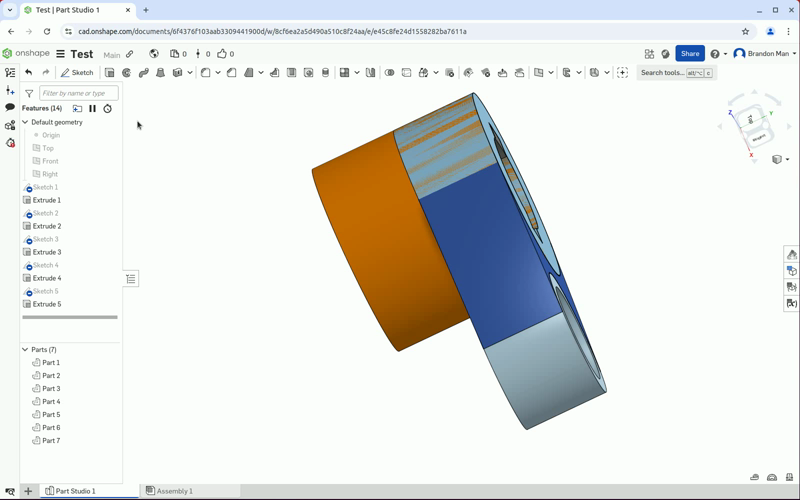
key(up, 2)
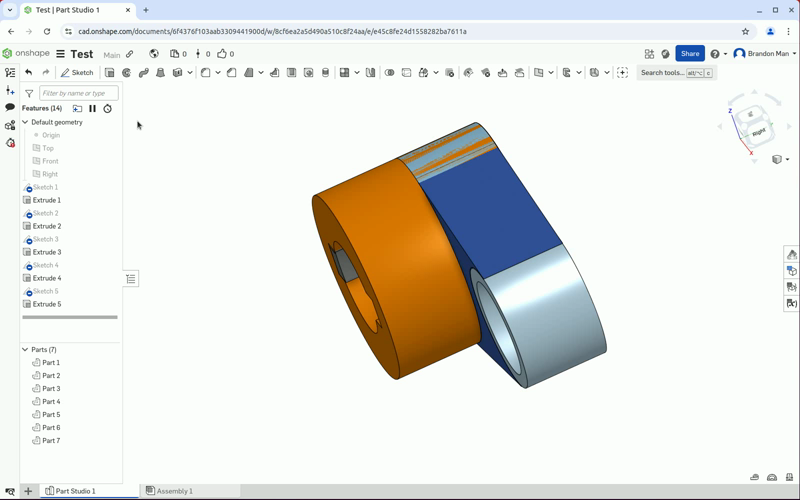
key(right, 2)
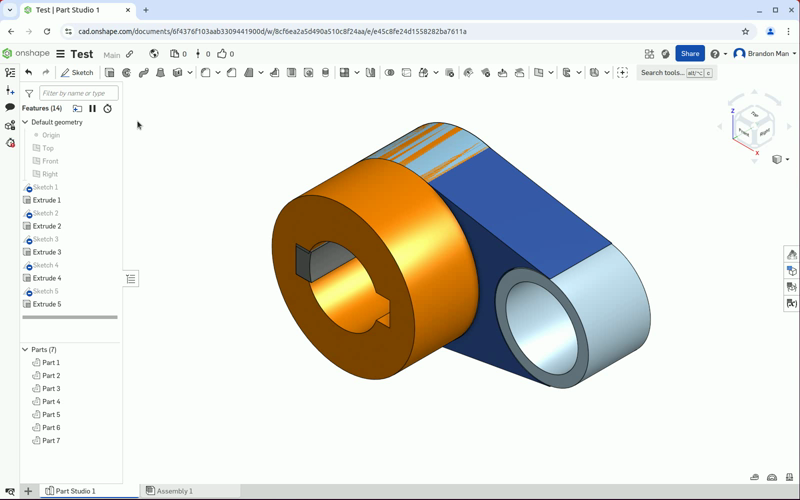
mouse_move(73, 189)
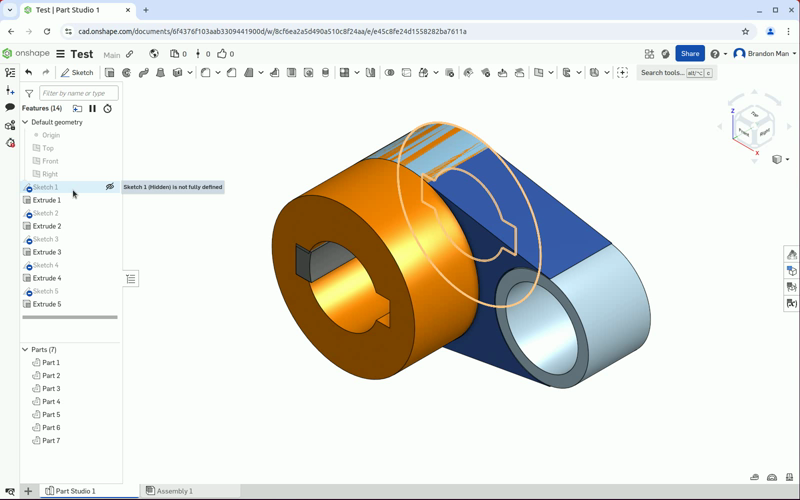
click(73, 189)